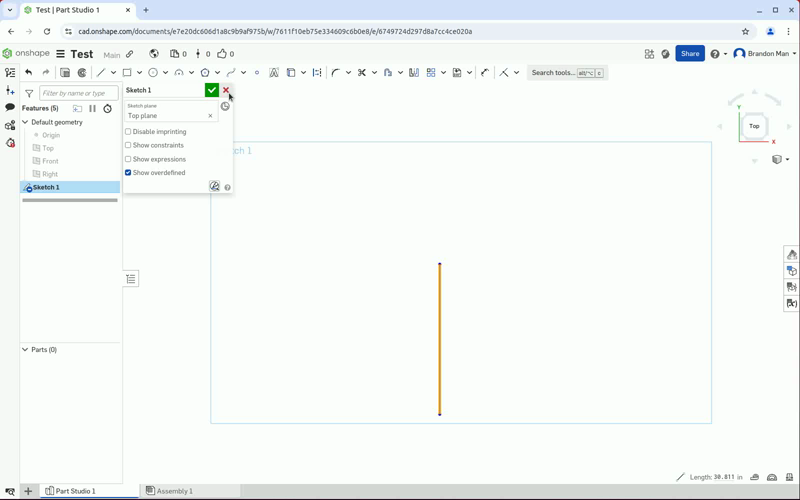
key(shift+h)
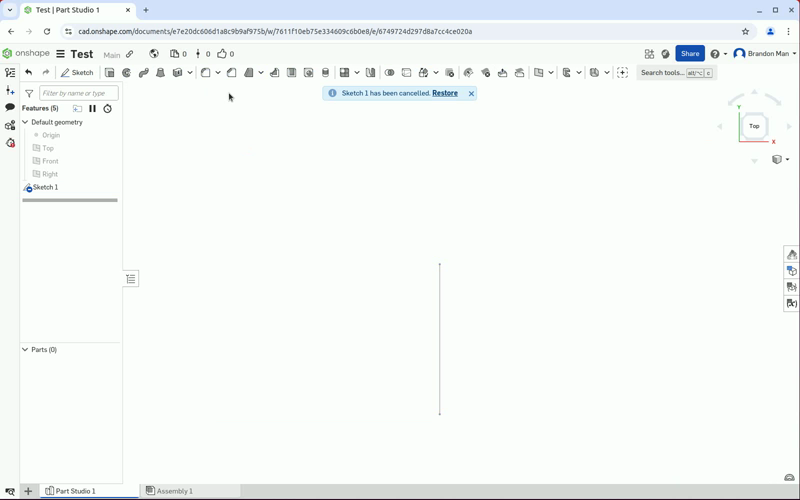
key(shift+s)
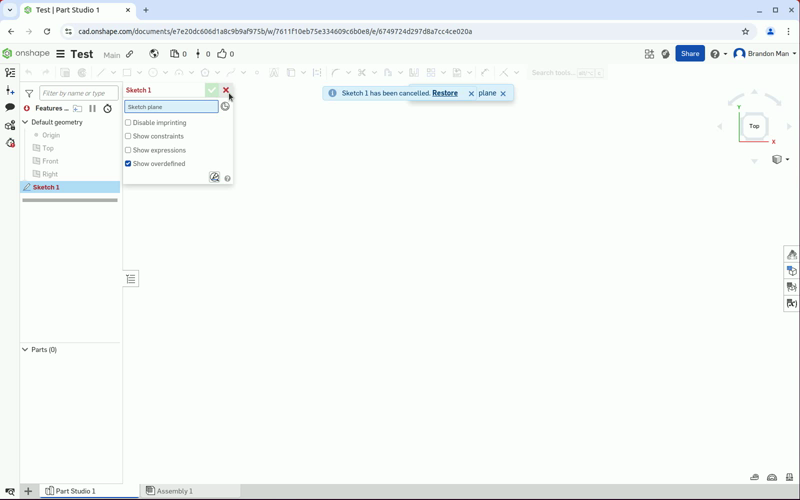
mouse_move(73, 150)
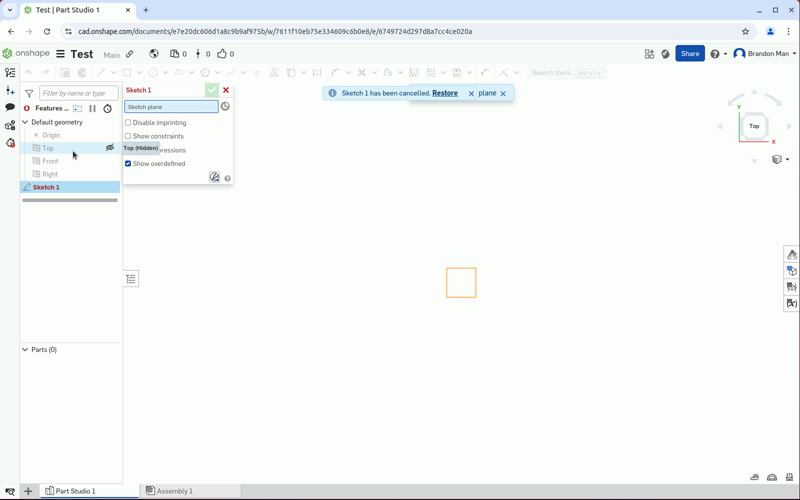
click(73, 150)
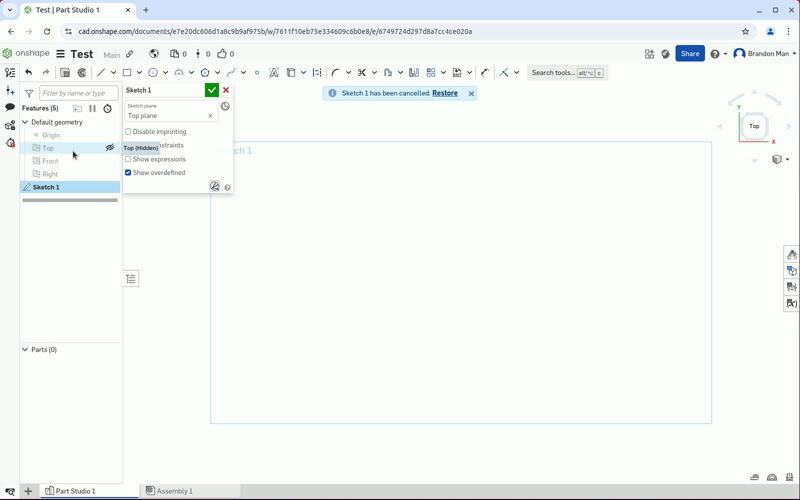
mouse_move(73, 352)
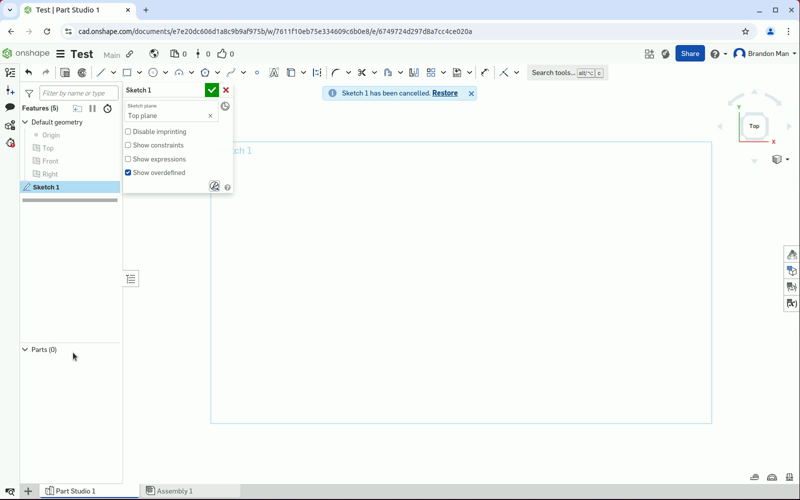
key(y)
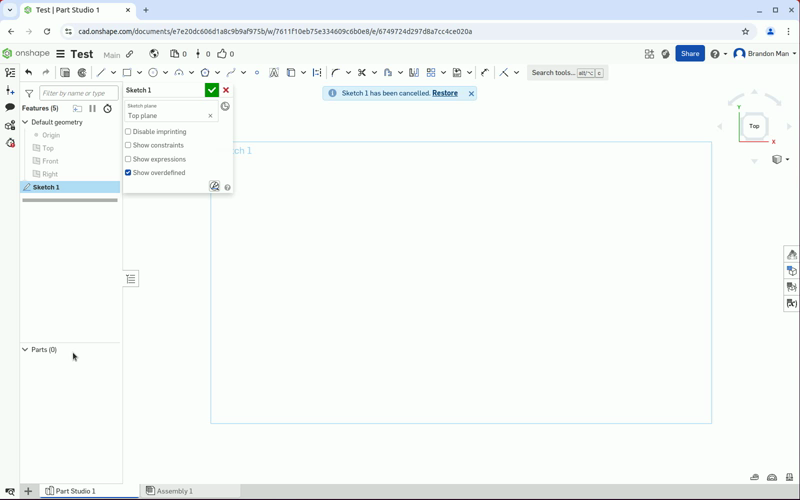
key(a)
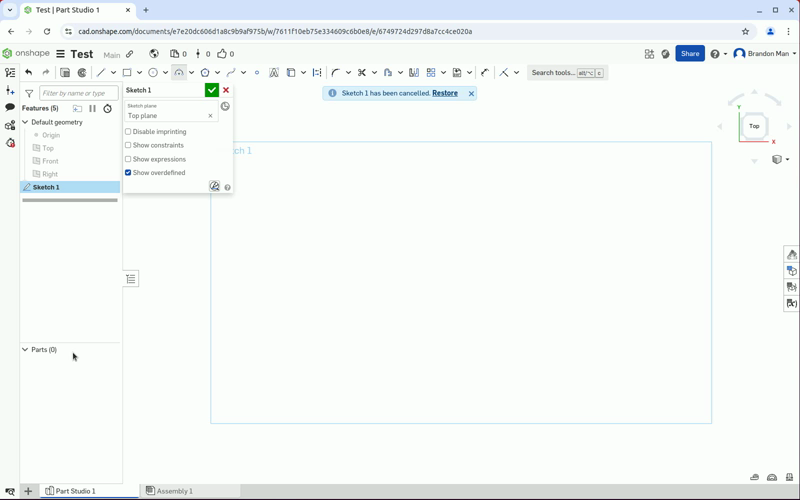
key_down(shift)
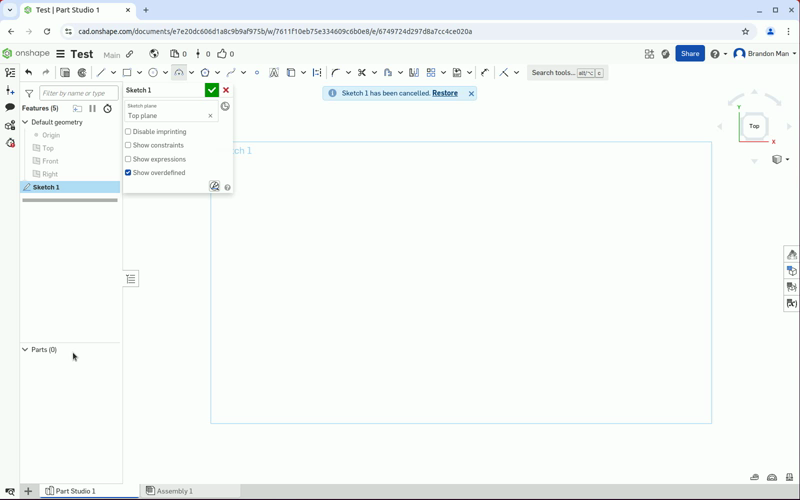
mouse_move(379, 381)
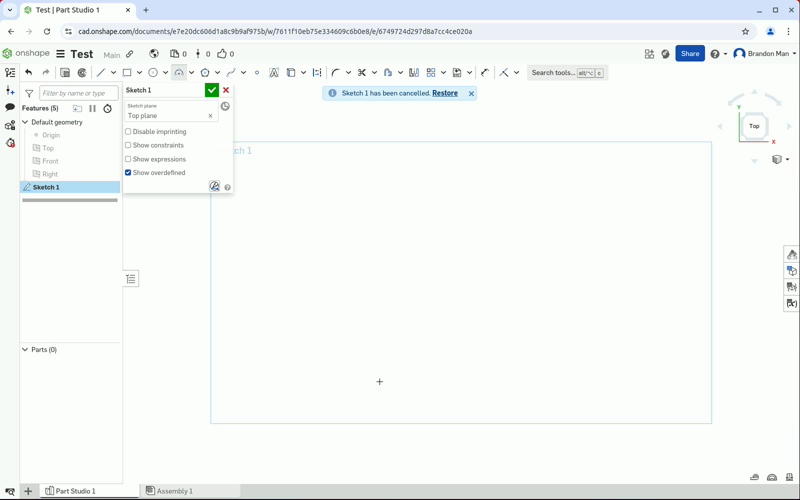
click(379, 381)
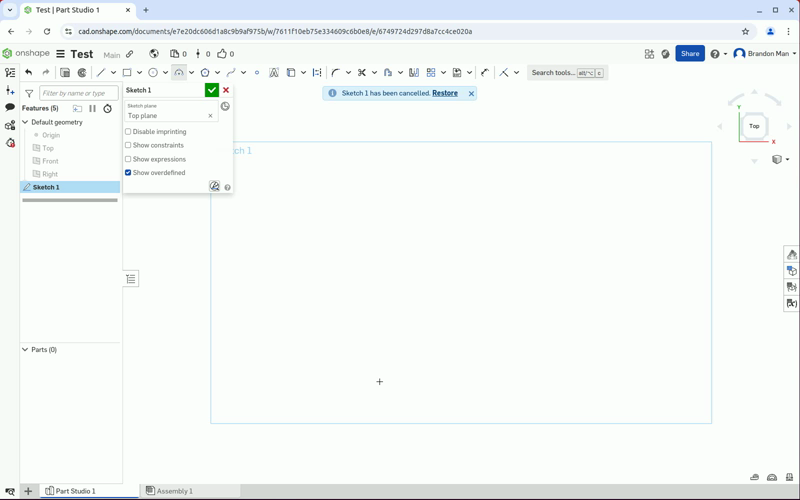
key_up(shift)
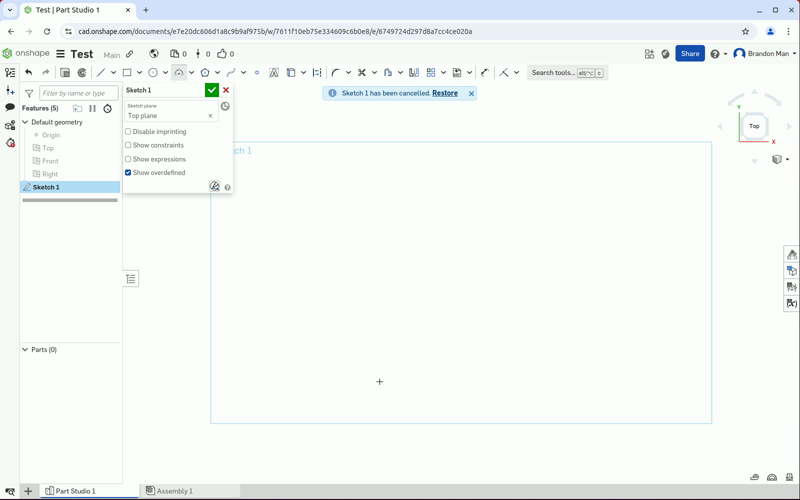
key_down(shift)
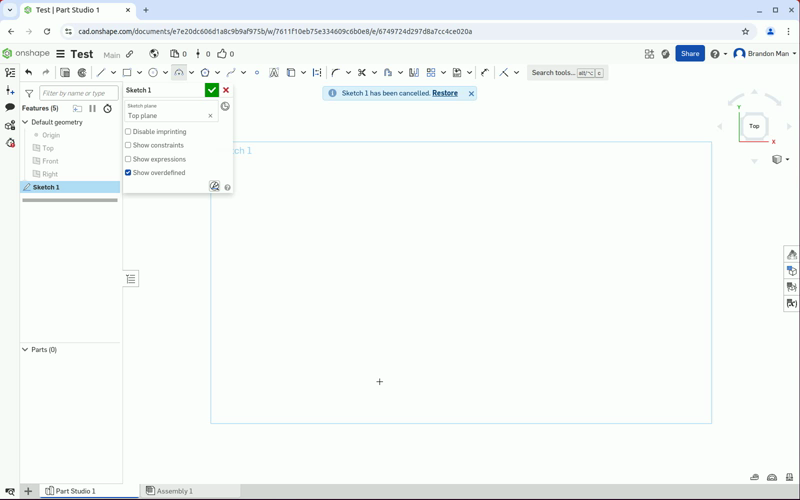
mouse_move(383, 385)
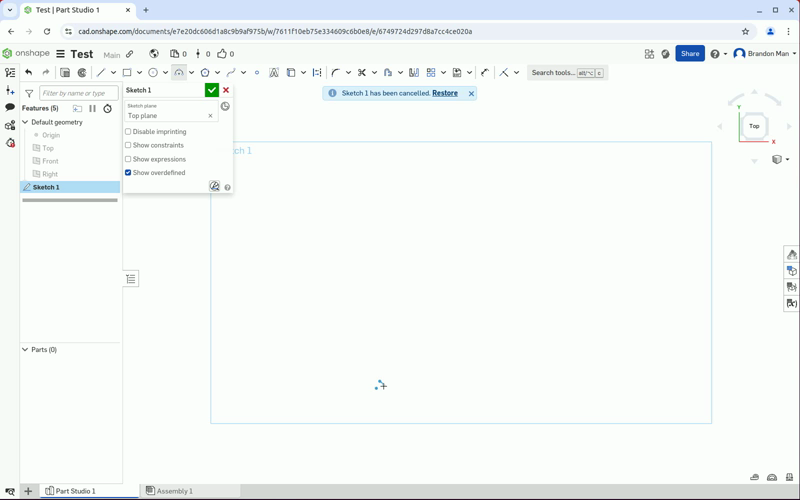
scroll(6)
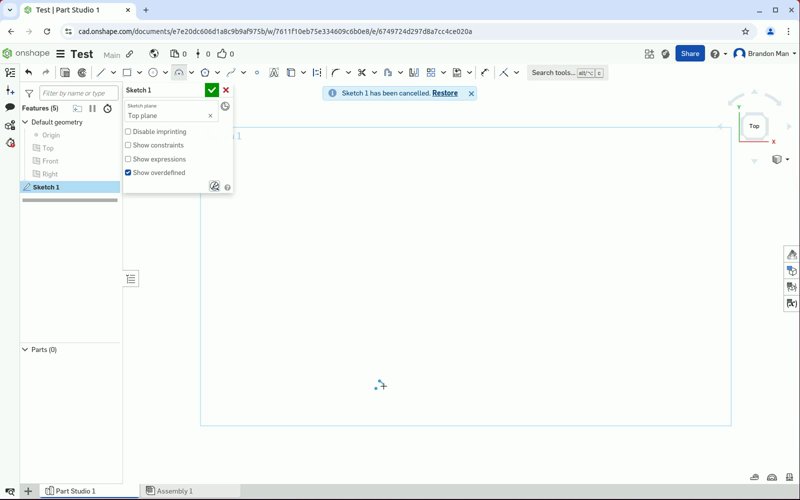
scroll(6)
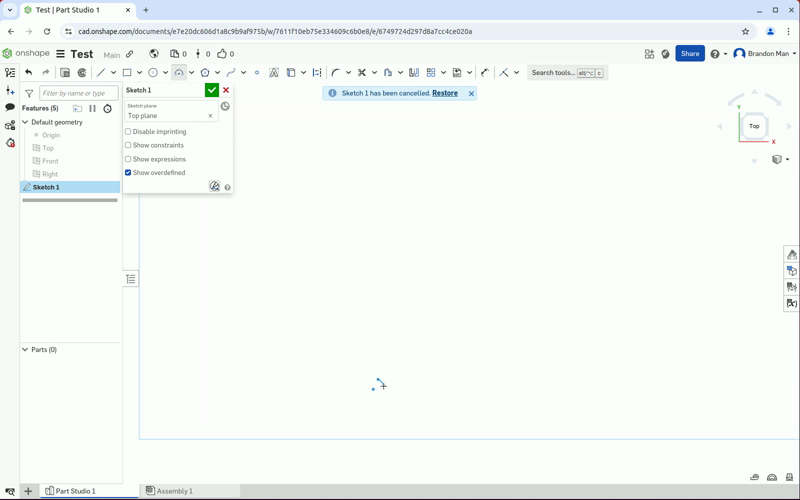
scroll(6)
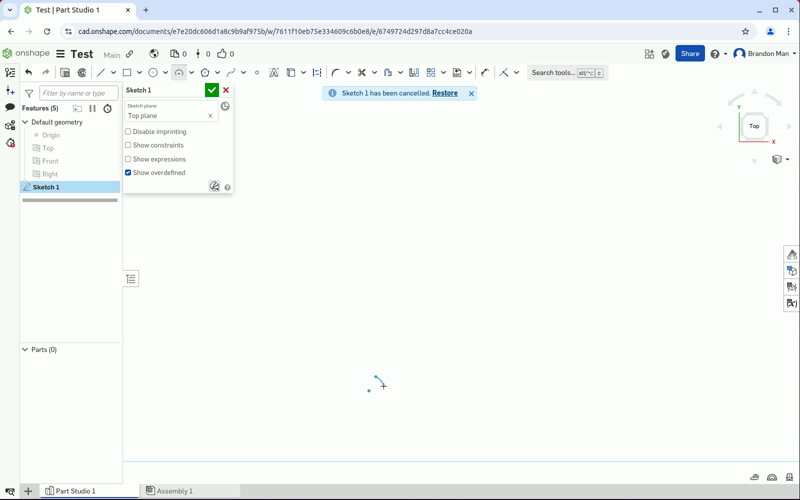
scroll(6)
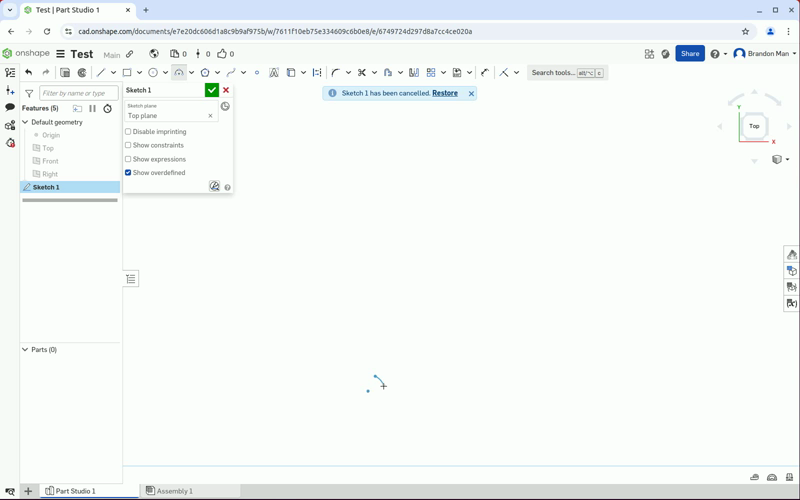
scroll(6)
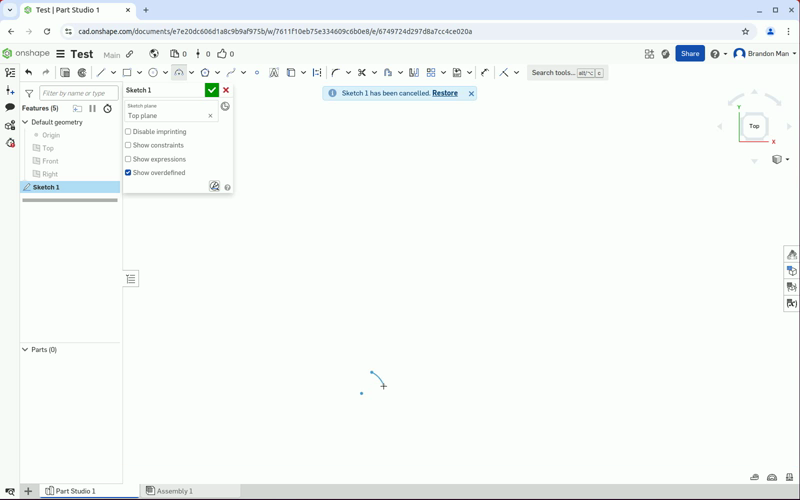
scroll(6)
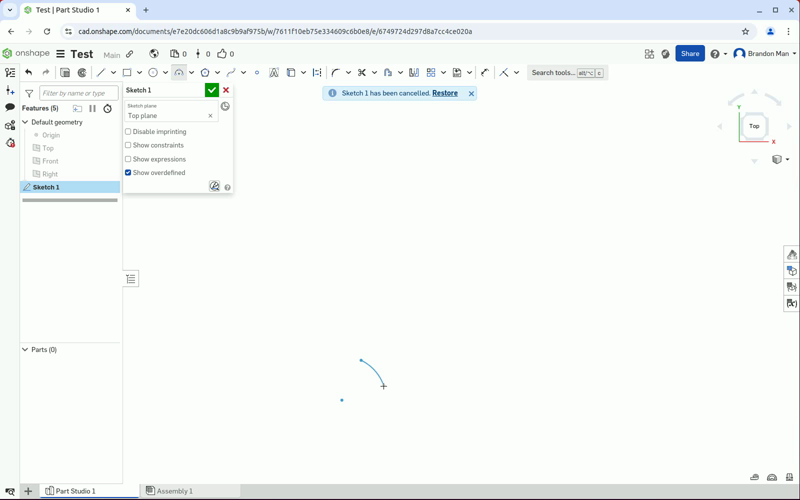
scroll(6)
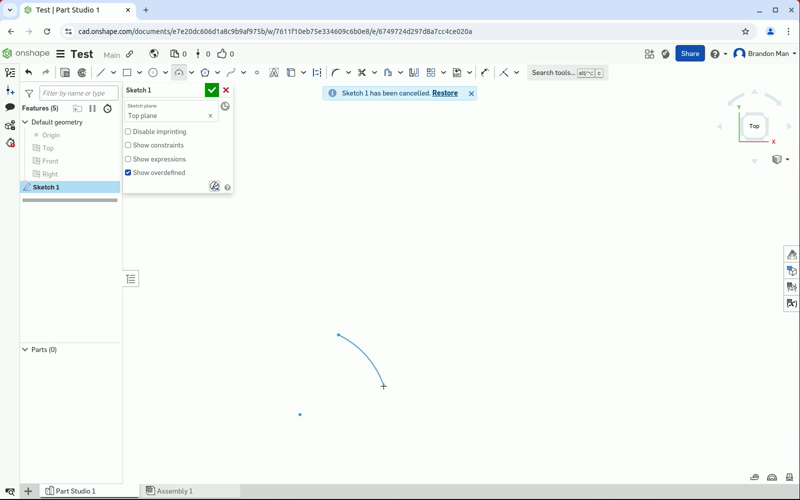
click(383, 385)
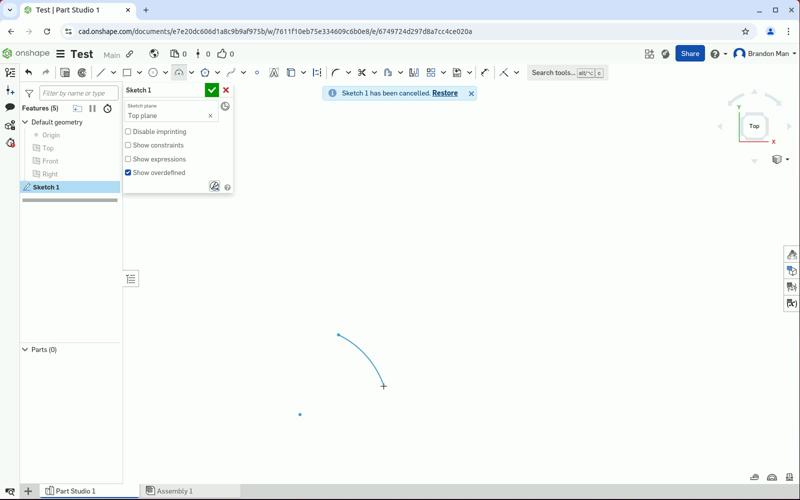
scroll(-6)
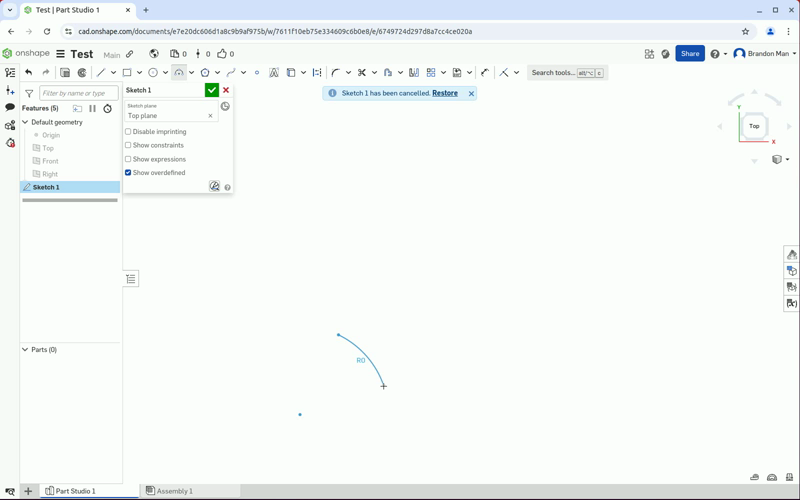
scroll(-6)
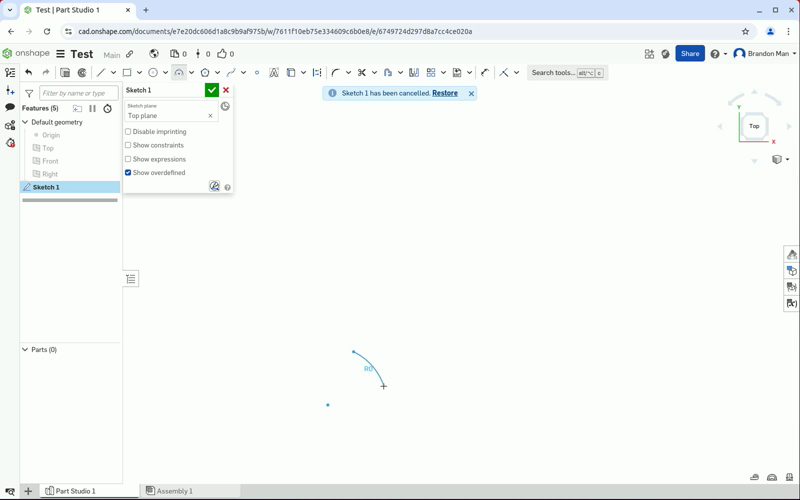
scroll(-6)
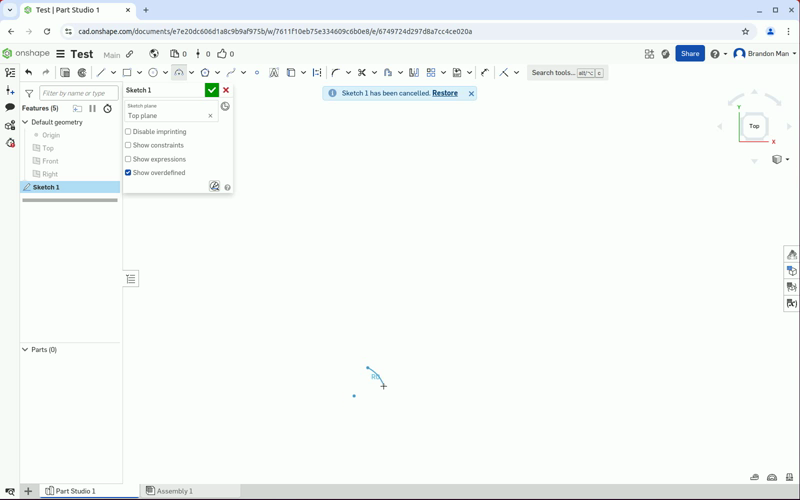
scroll(-6)
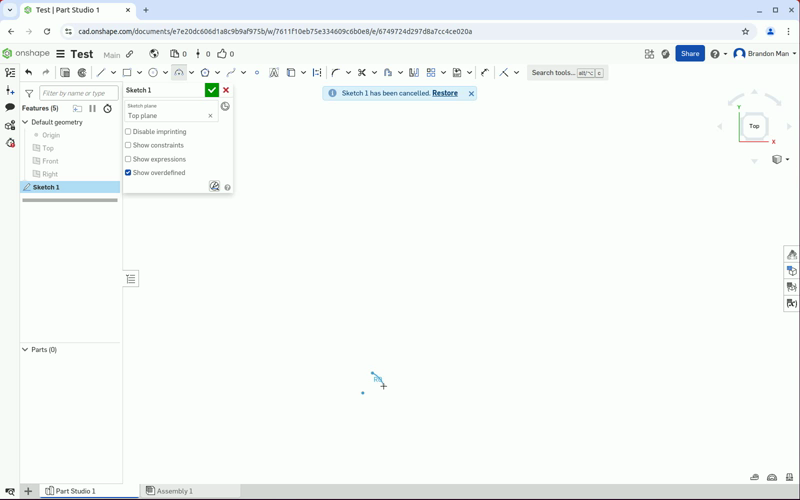
scroll(-6)
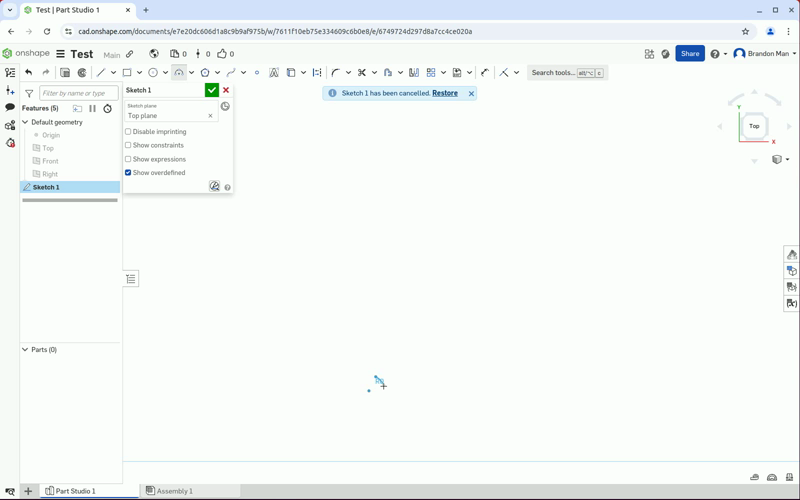
scroll(-6)
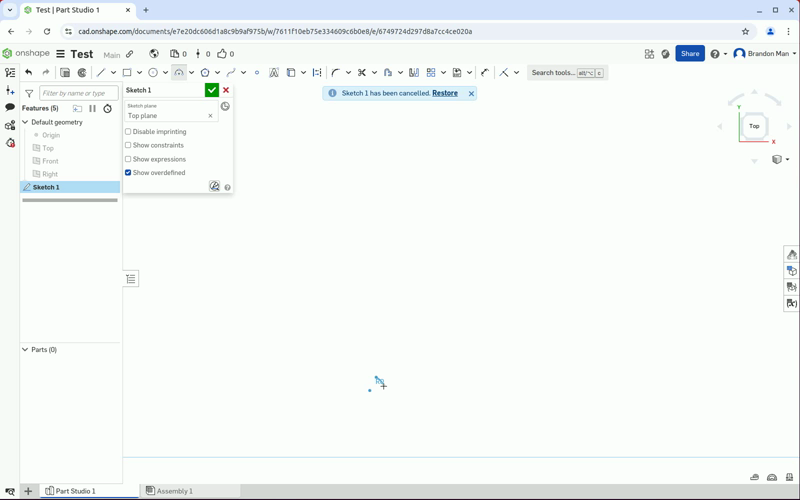
scroll(-6)
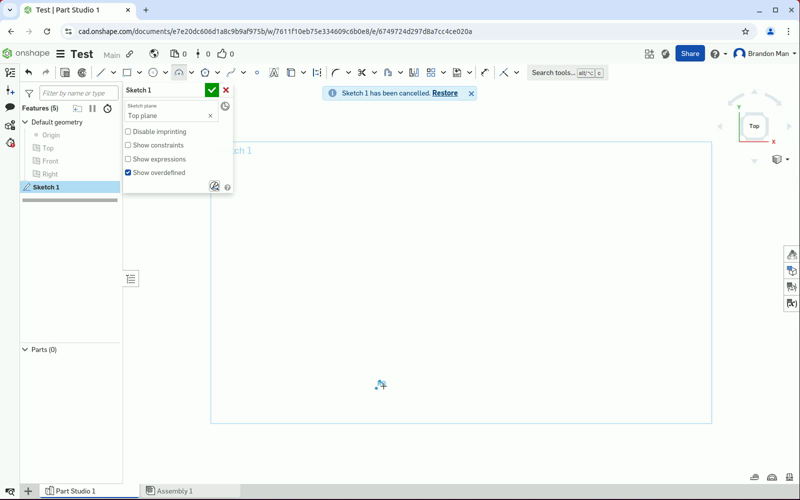
mouse_move(380, 384)
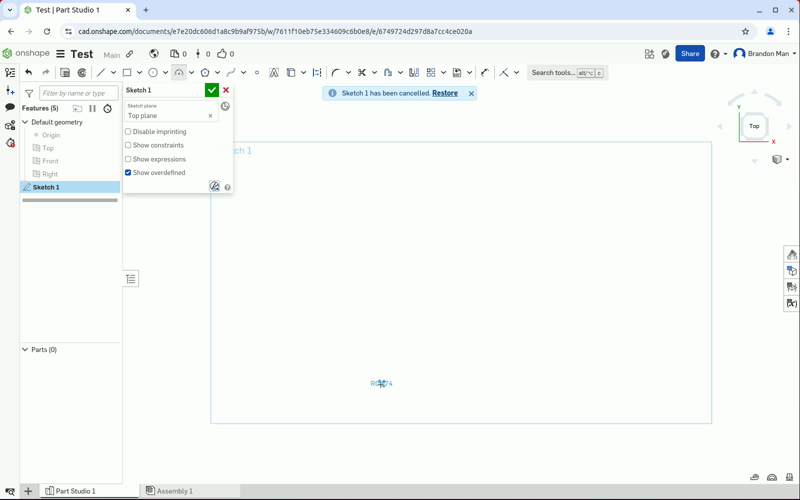
scroll(6)
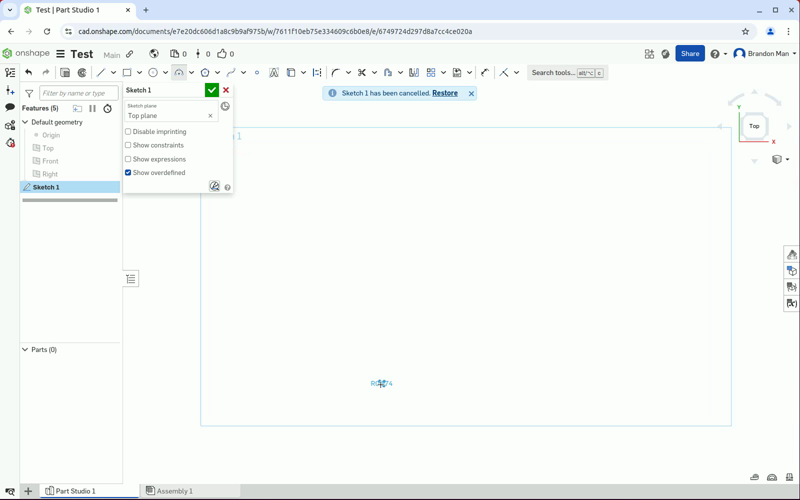
scroll(6)
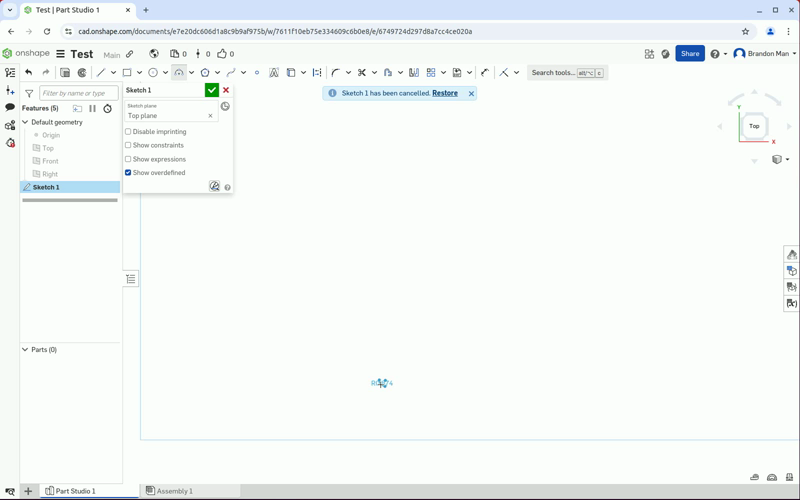
scroll(6)
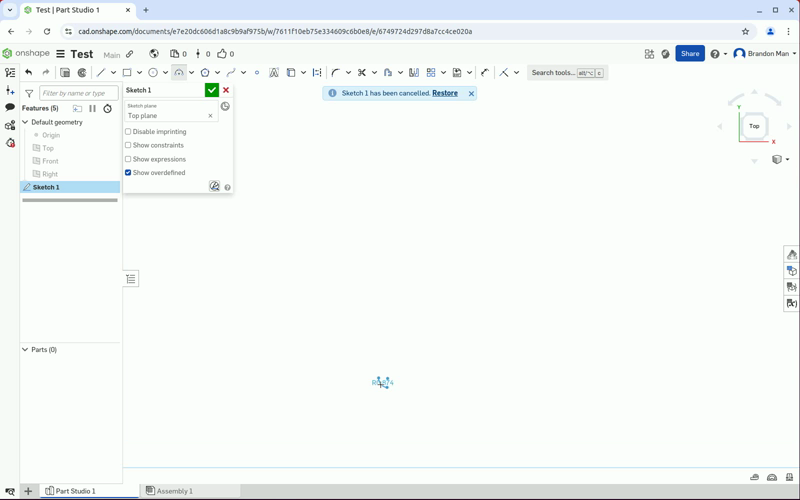
scroll(6)
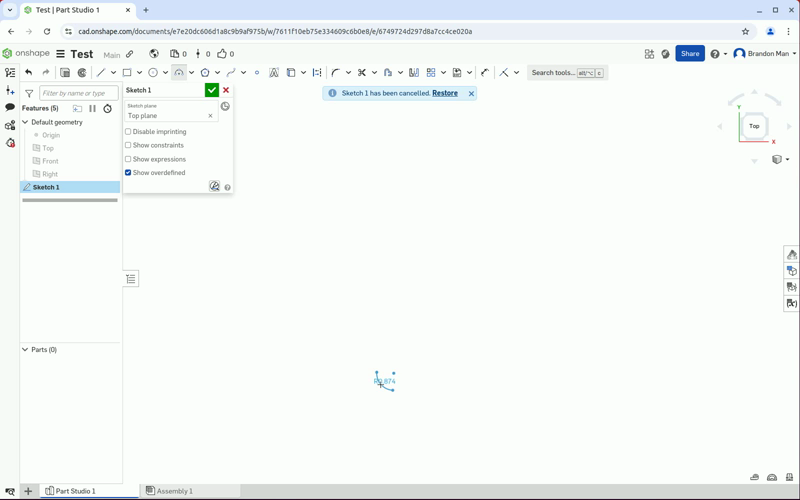
scroll(6)
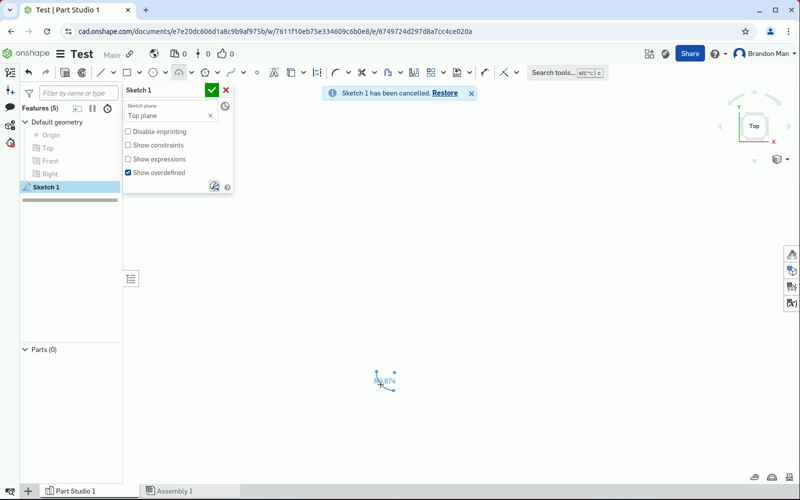
scroll(6)
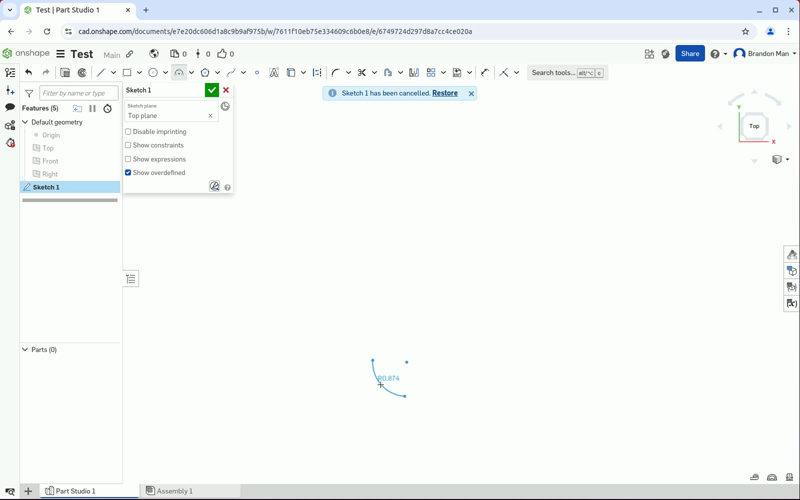
scroll(6)
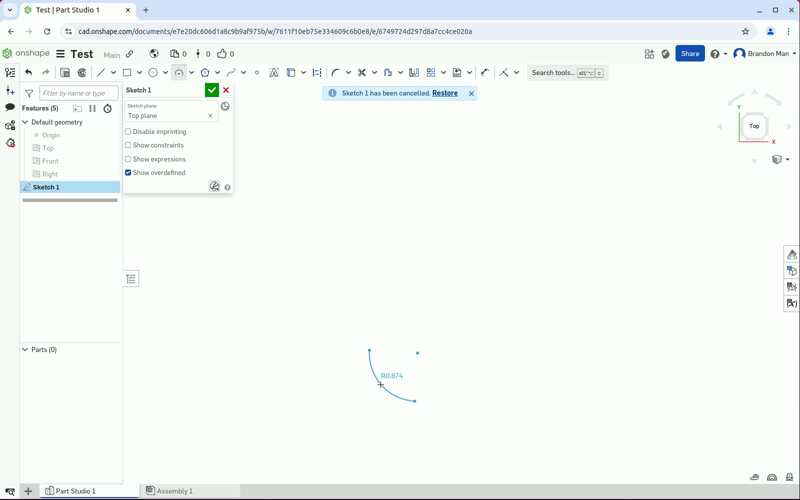
click(380, 384)
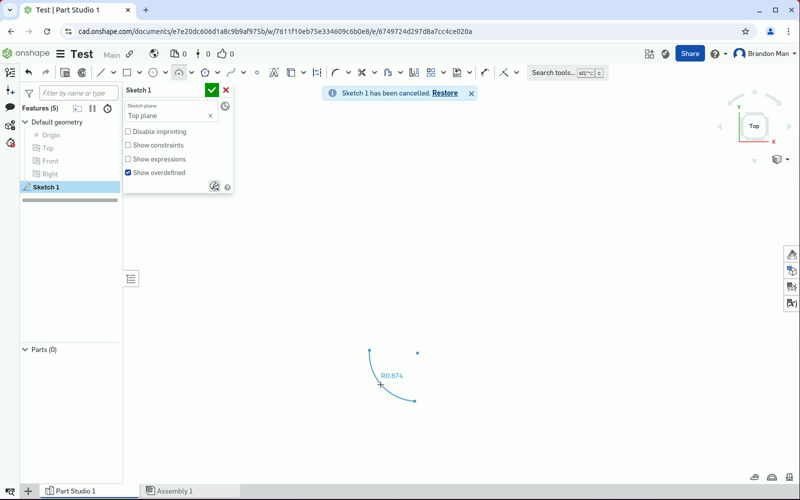
scroll(-6)
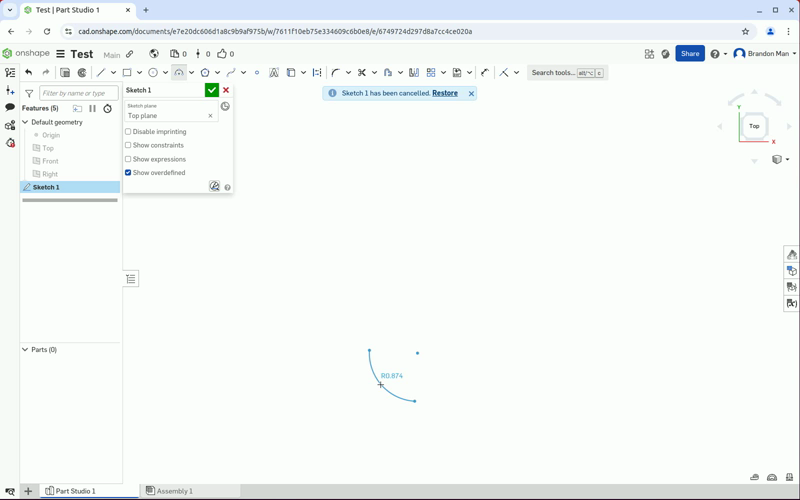
scroll(-6)
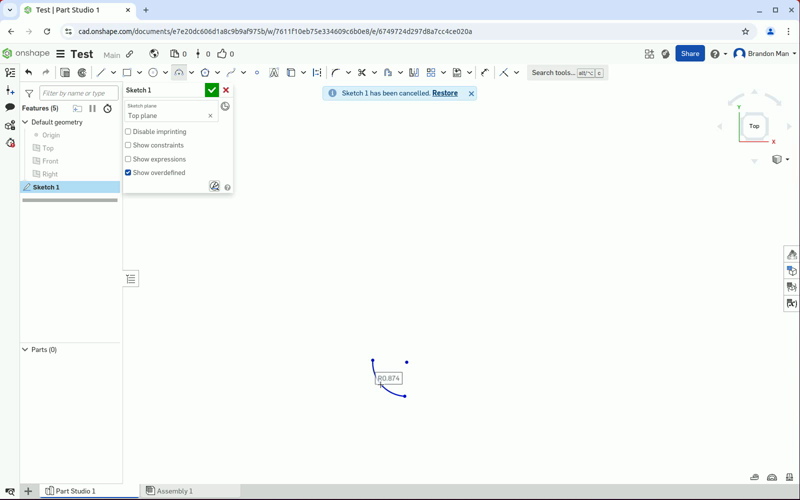
scroll(-6)
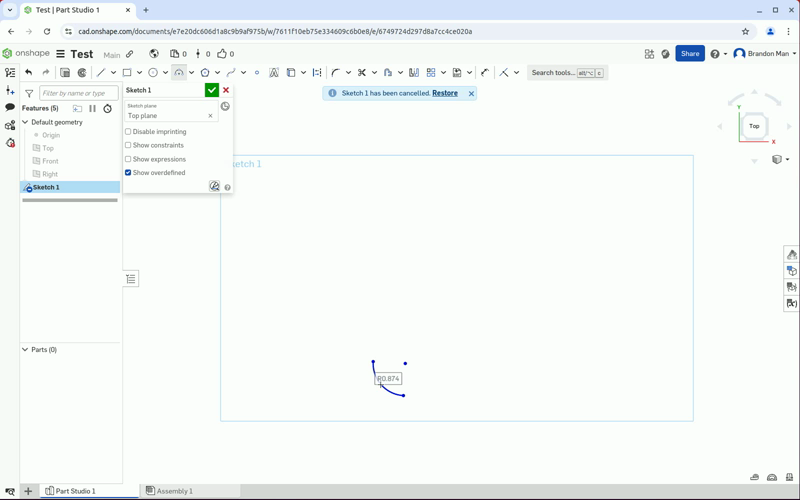
scroll(-6)
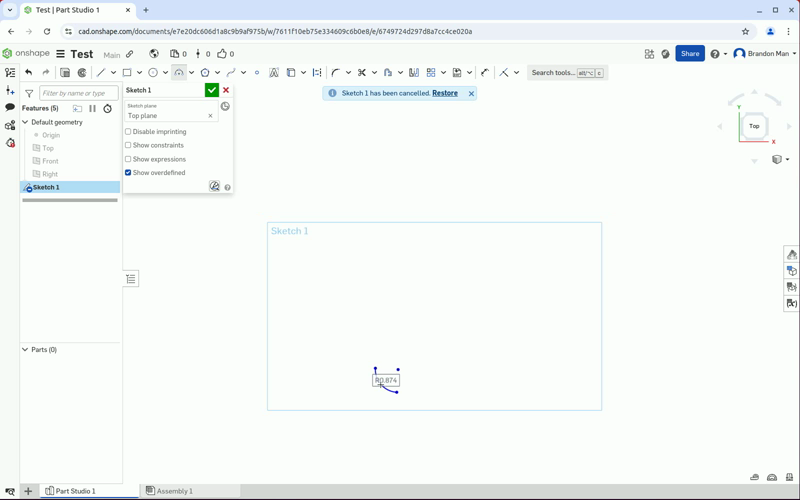
scroll(-6)
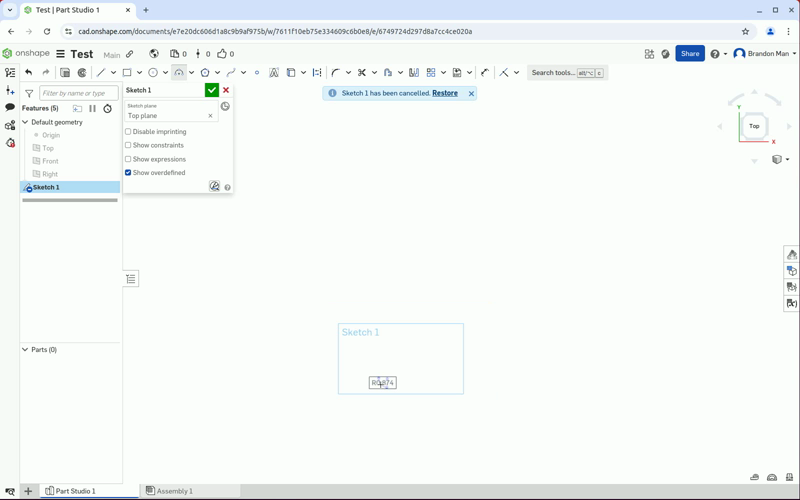
scroll(-6)
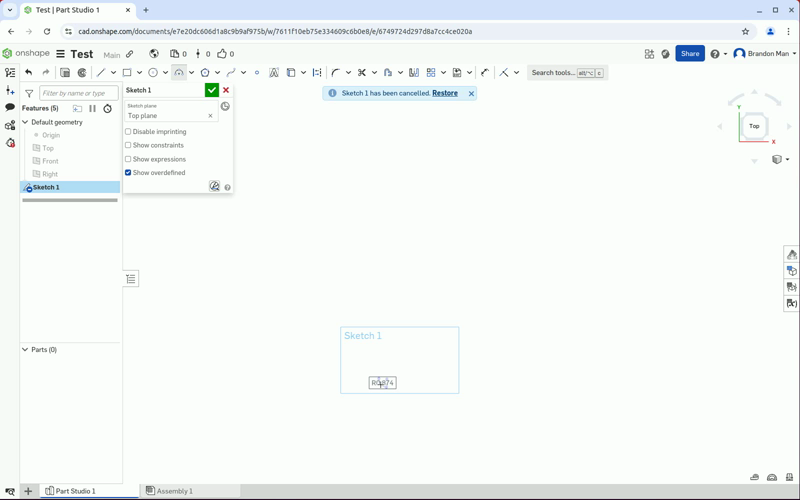
scroll(-6)
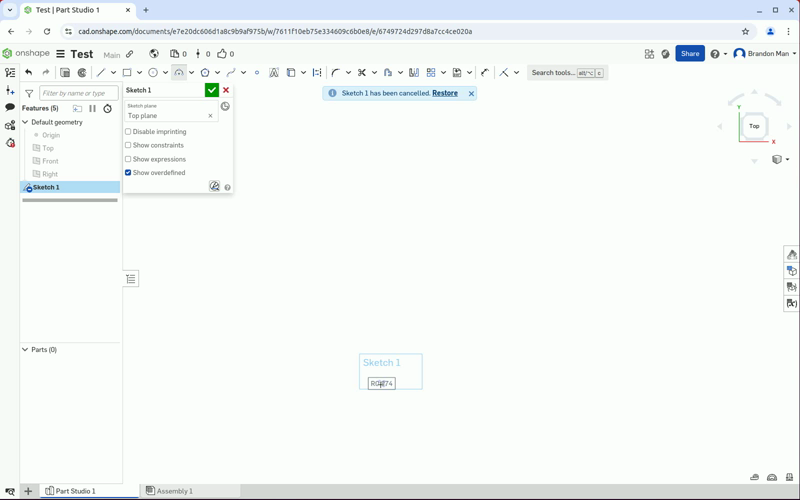
key_up(shift)
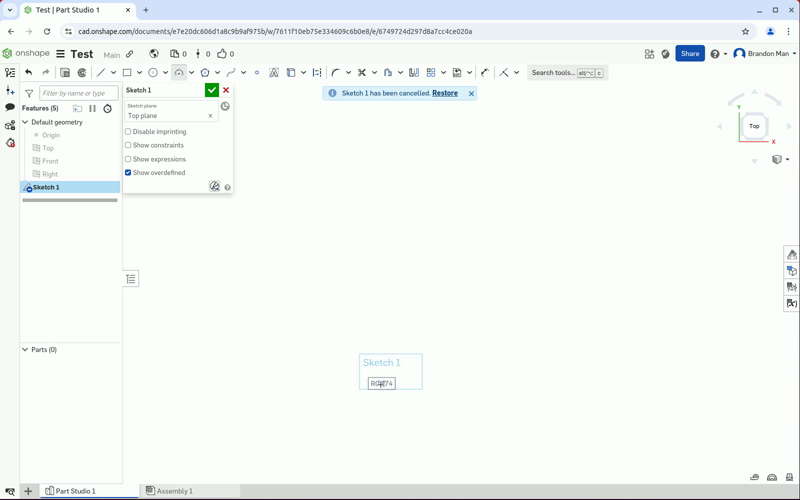
key(esc)
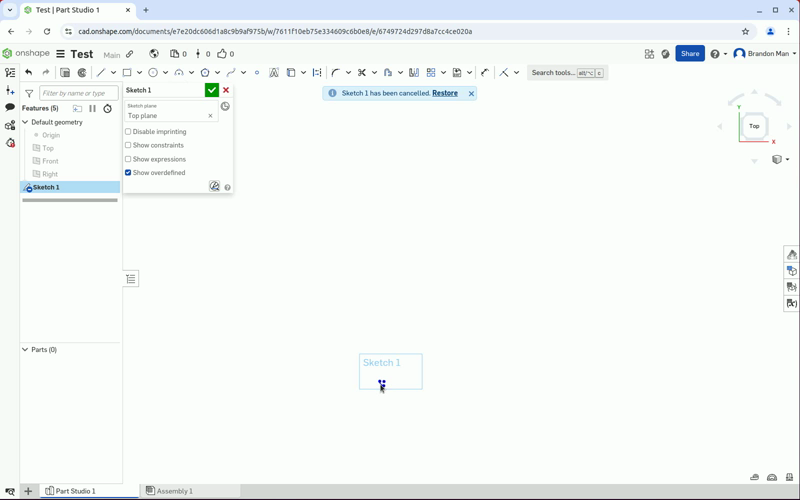
key(l)
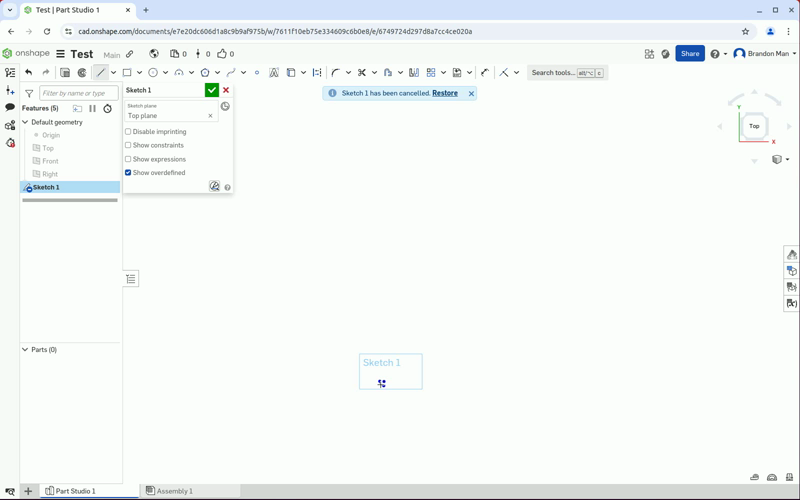
mouse_move(383, 385)
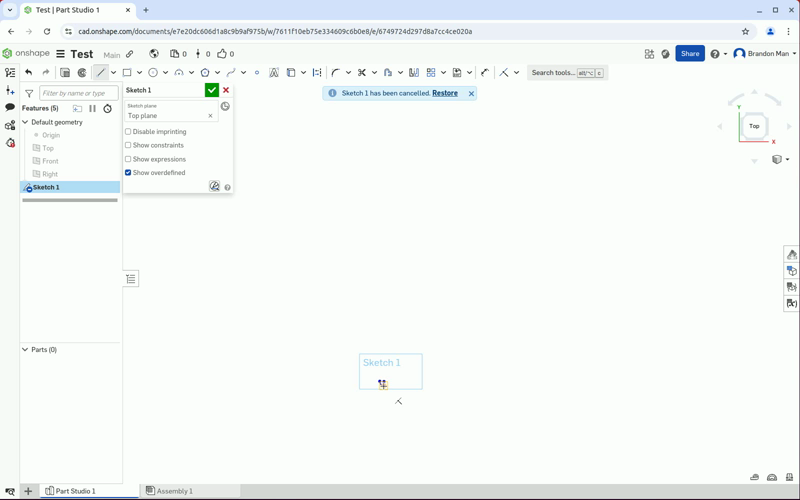
scroll(6)
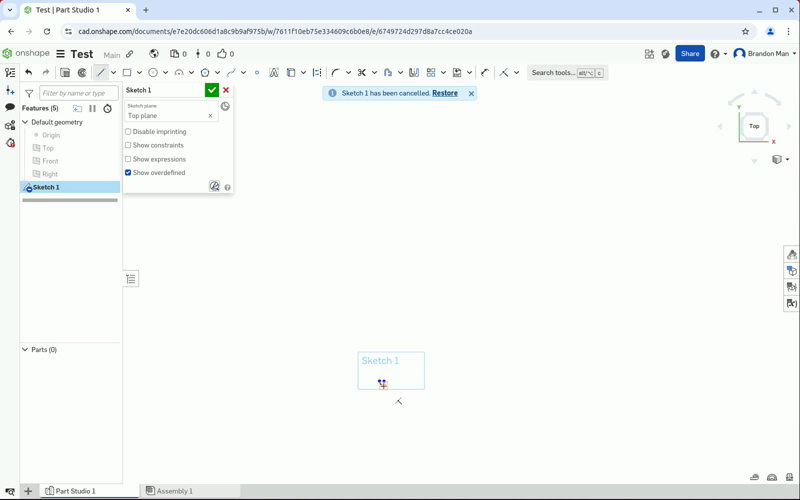
scroll(6)
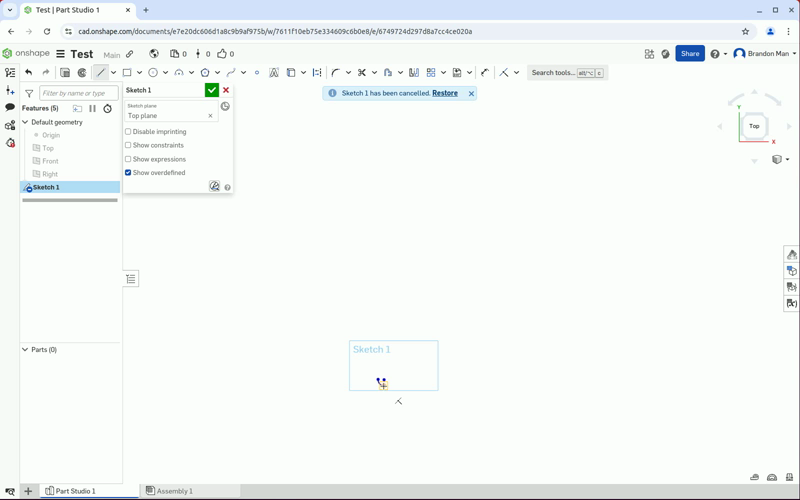
scroll(6)
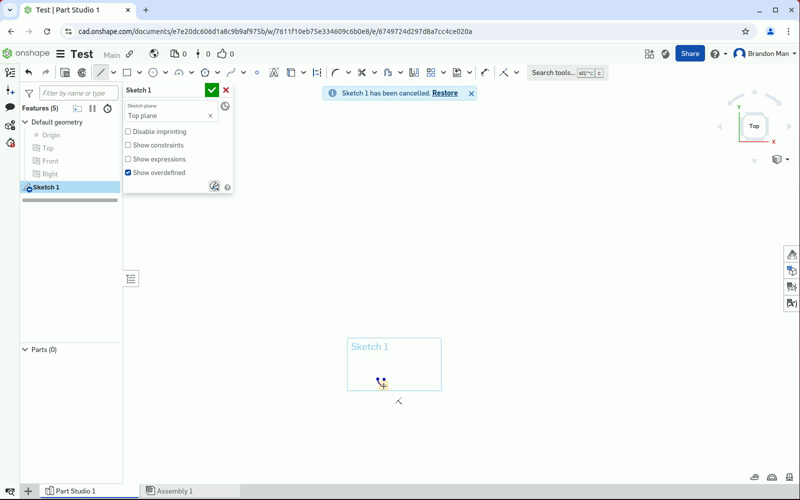
scroll(6)
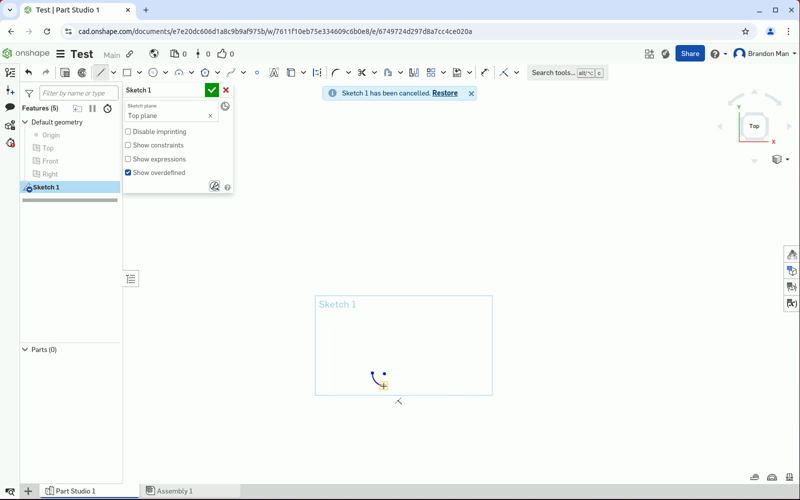
scroll(6)
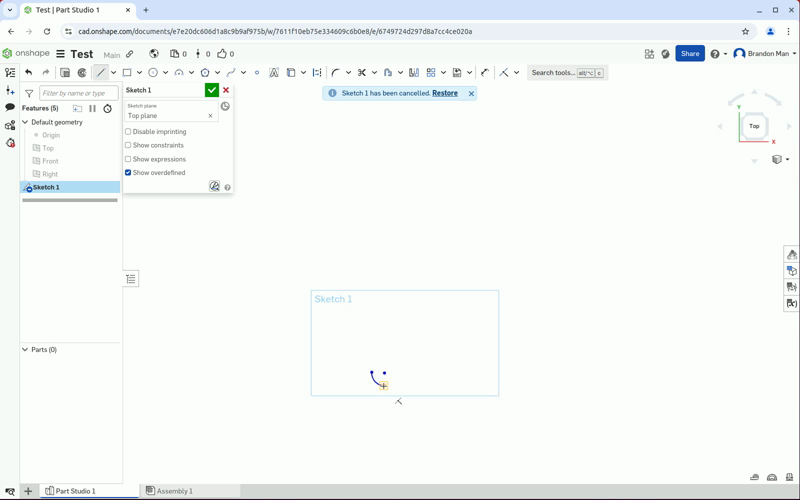
scroll(6)
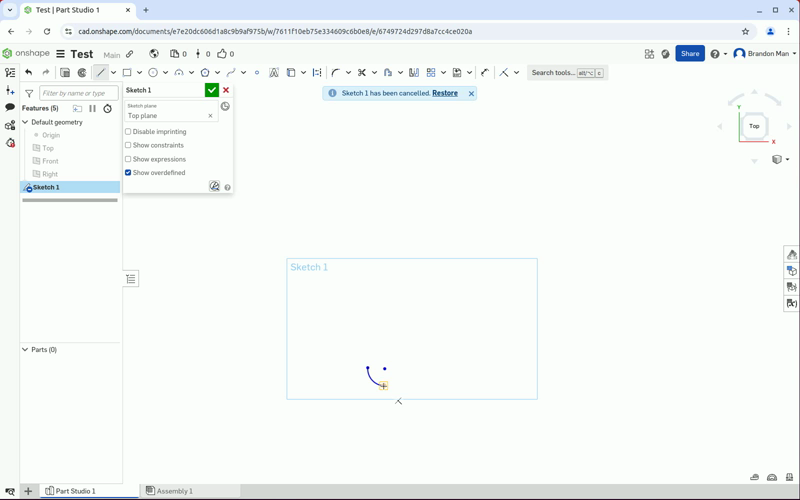
scroll(6)
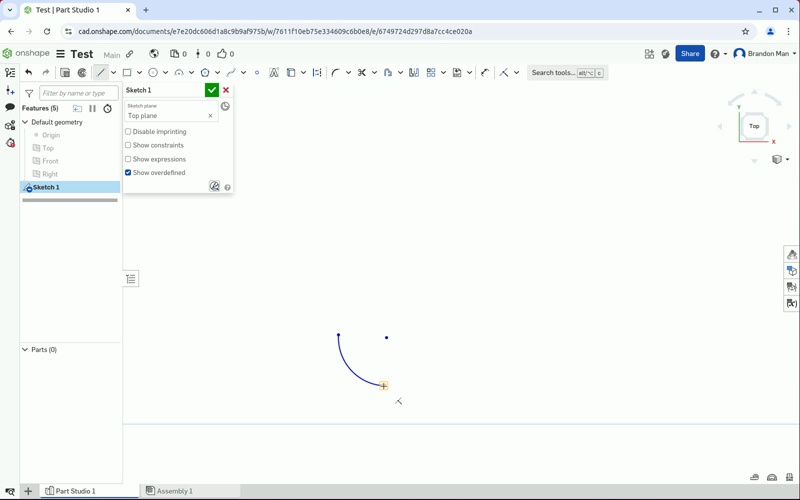
click(383, 385)
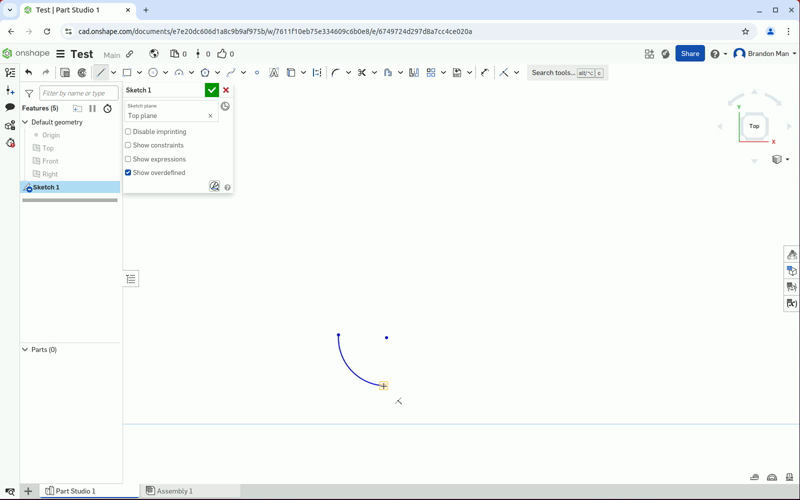
scroll(-6)
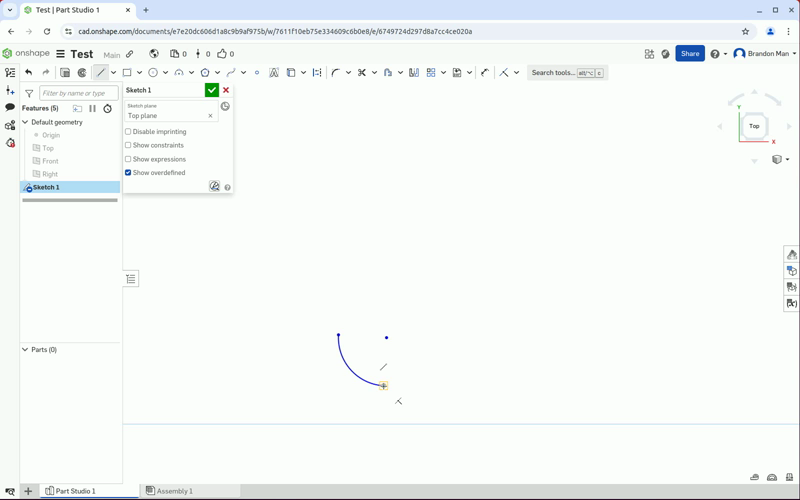
scroll(-6)
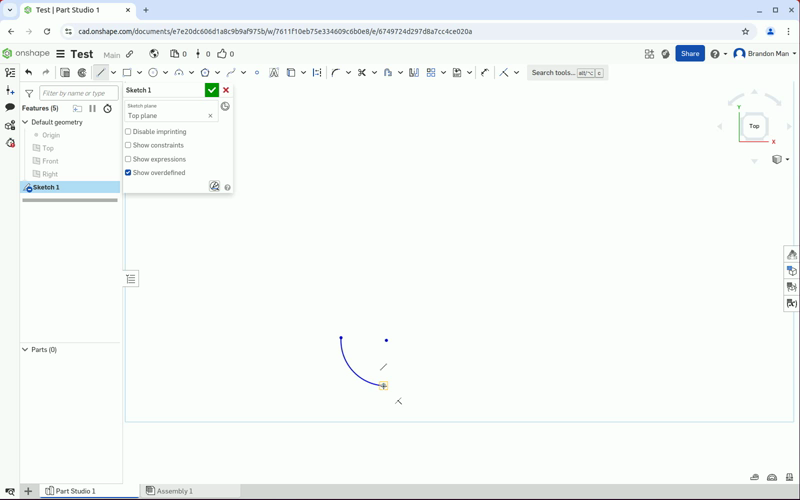
scroll(-6)
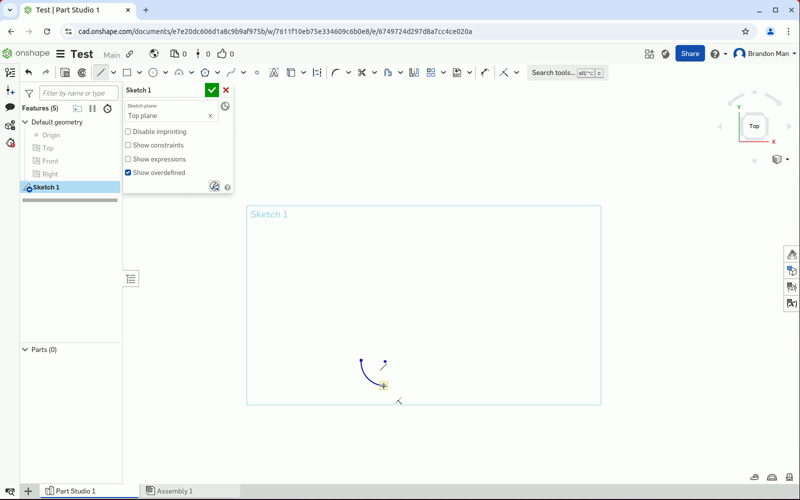
scroll(-6)
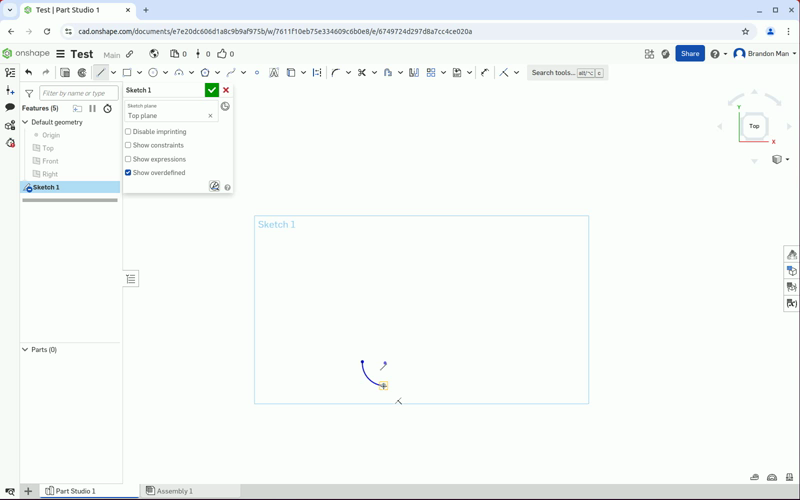
scroll(-6)
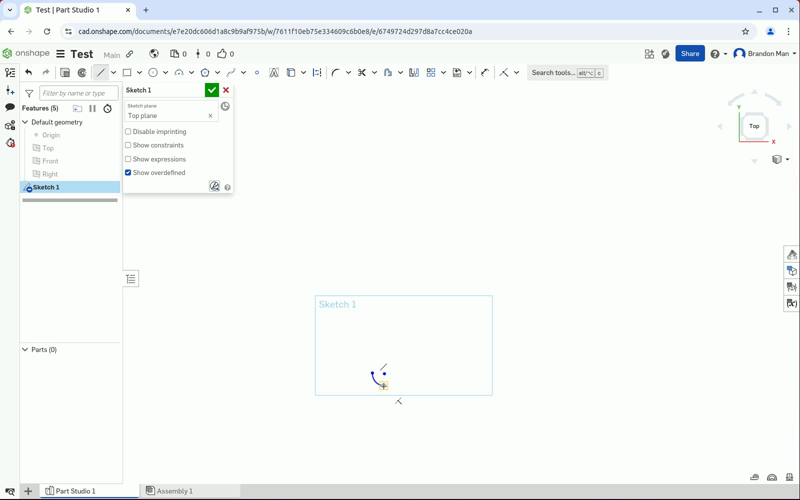
scroll(-6)
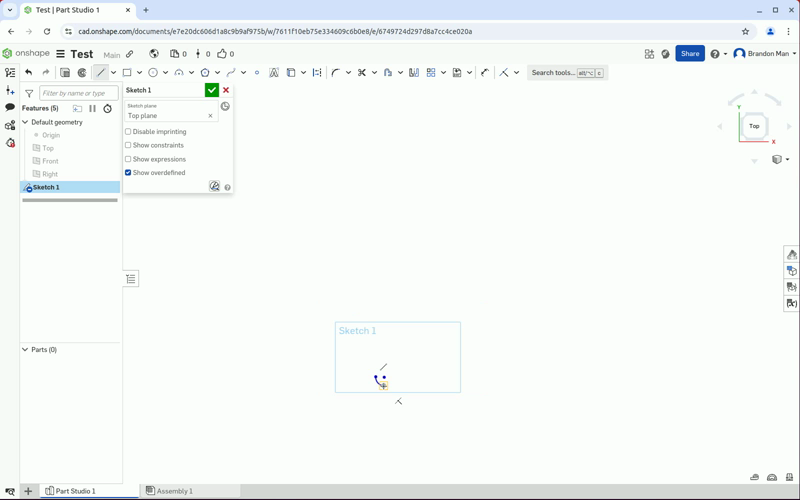
scroll(-6)
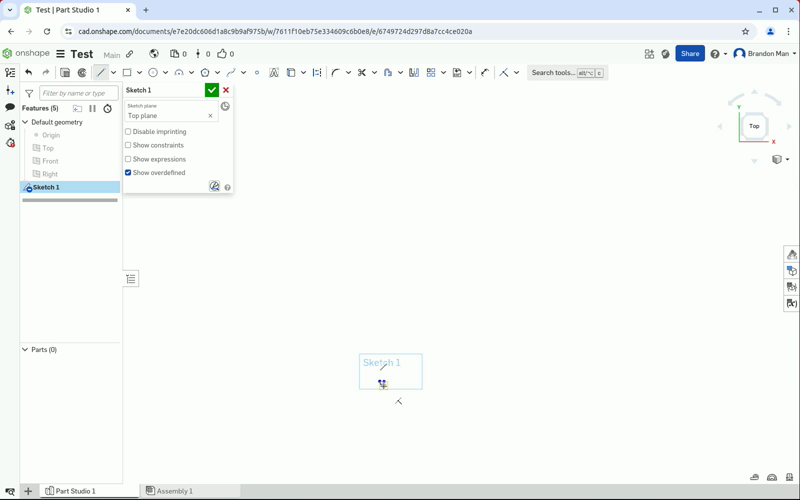
key_down(shift)
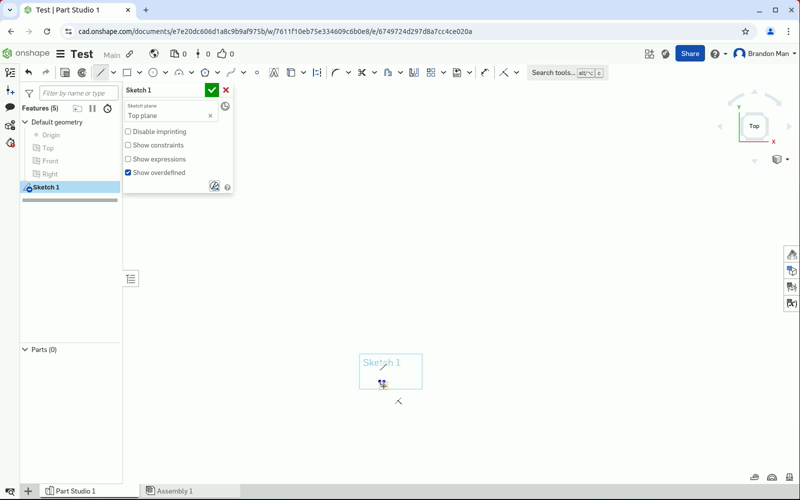
mouse_move(532, 385)
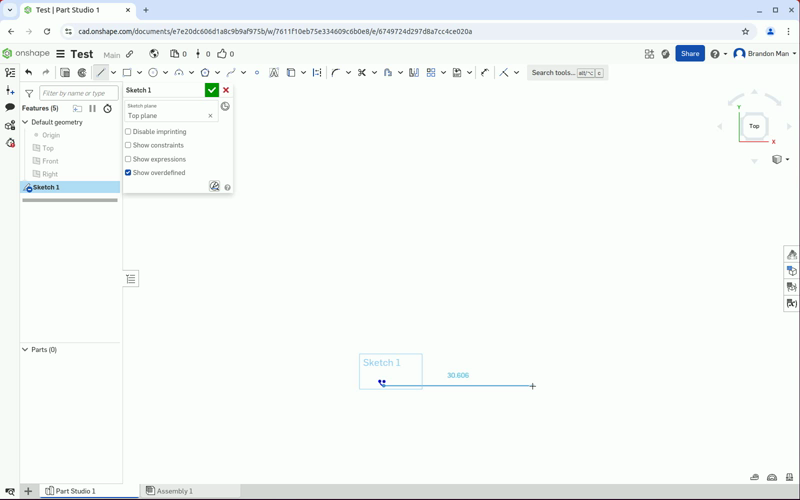
click(532, 385)
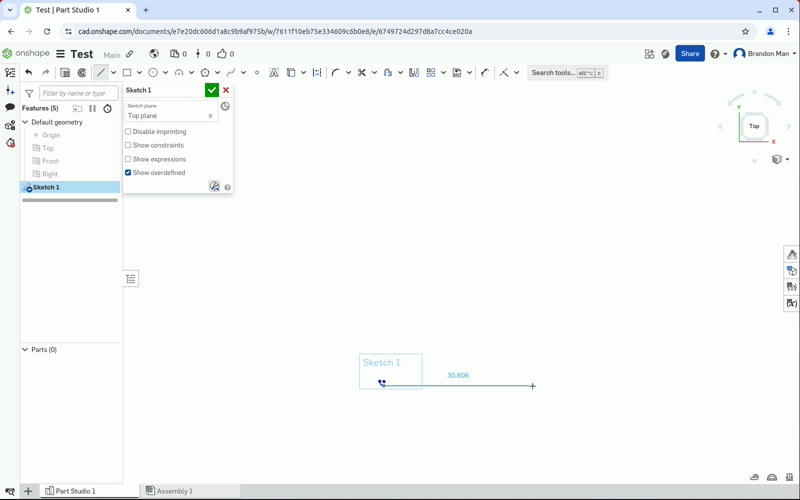
key_up(shift)
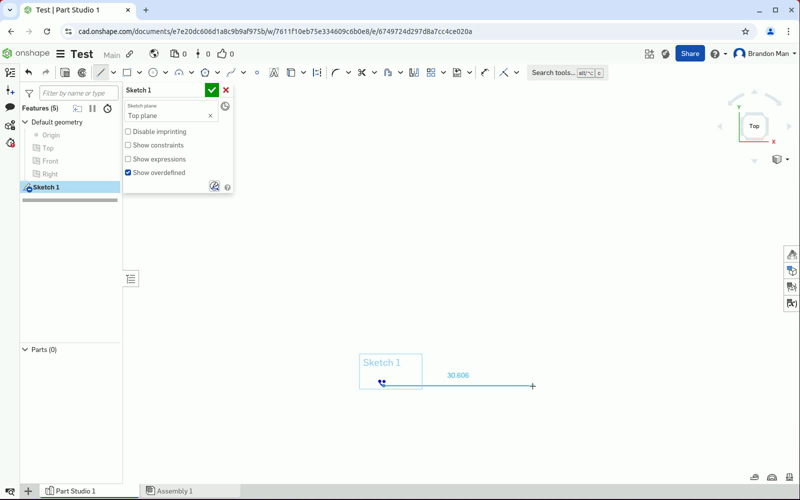
key(esc)
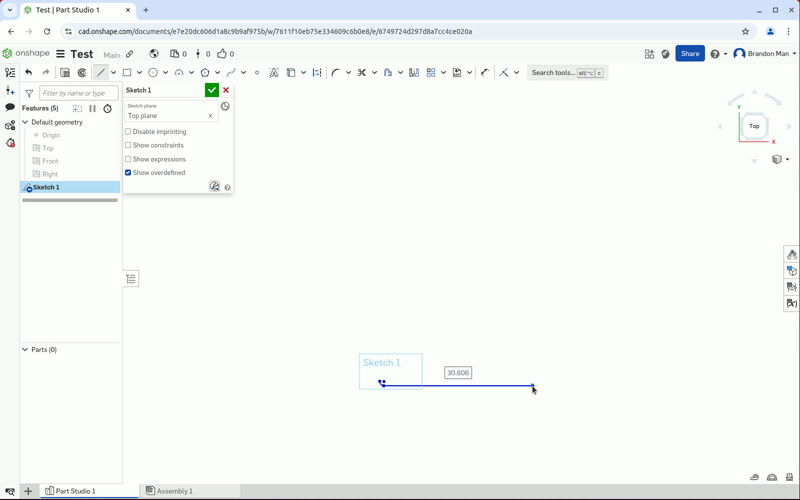
key(a)
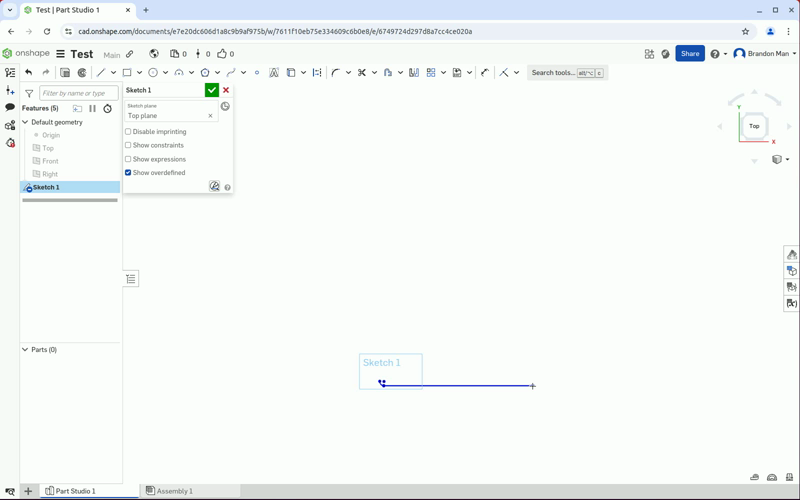
mouse_move(532, 385)
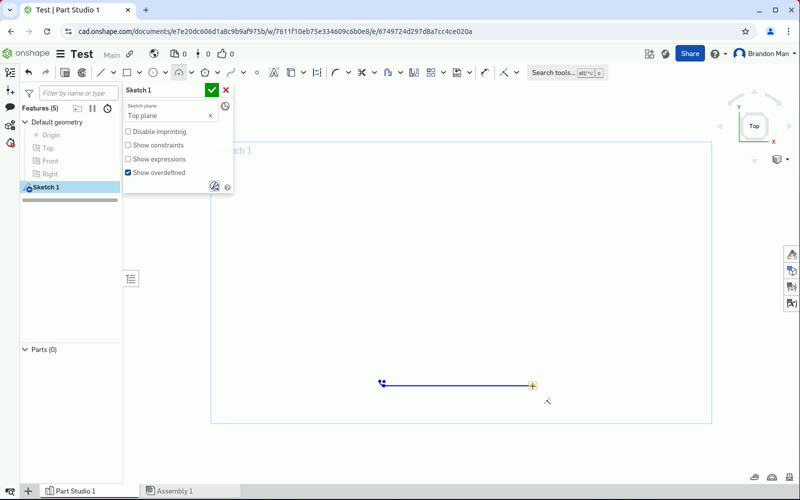
click(532, 385)
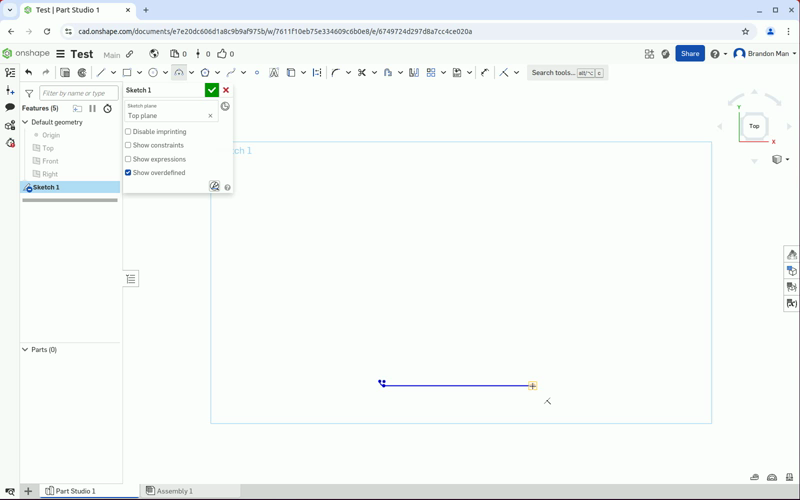
key_down(shift)
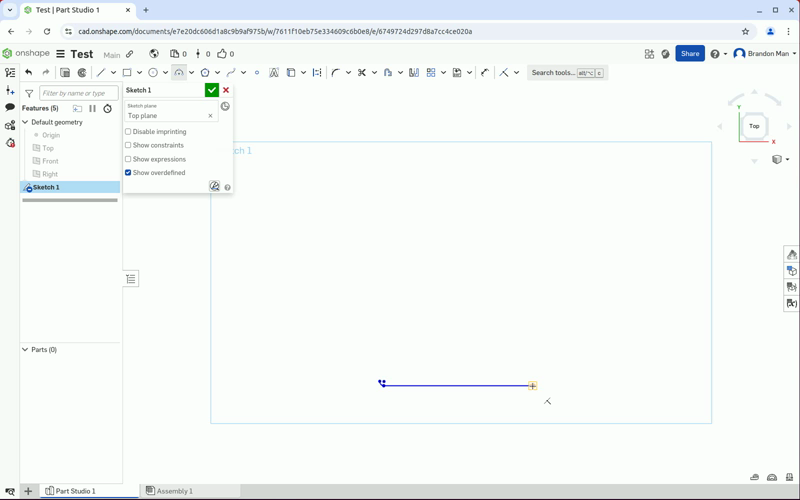
mouse_move(537, 379)
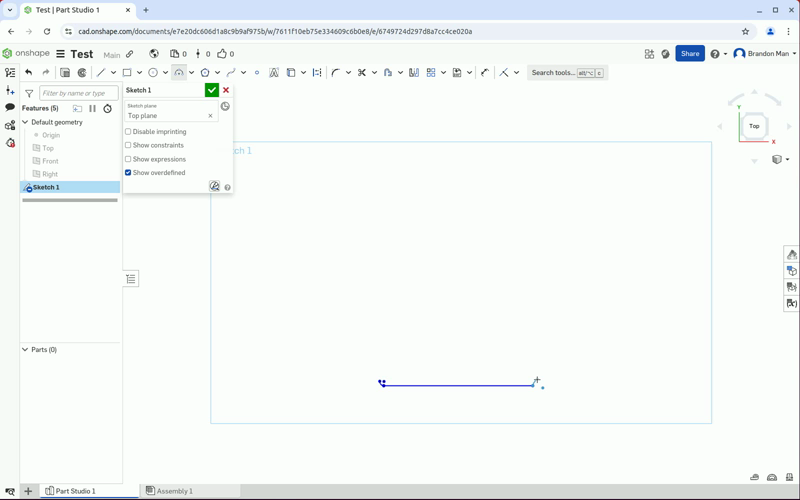
click(537, 379)
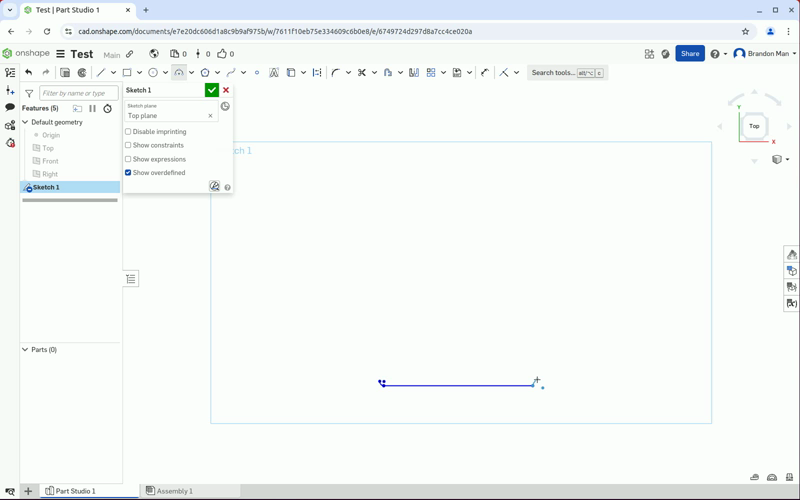
mouse_move(536, 383)
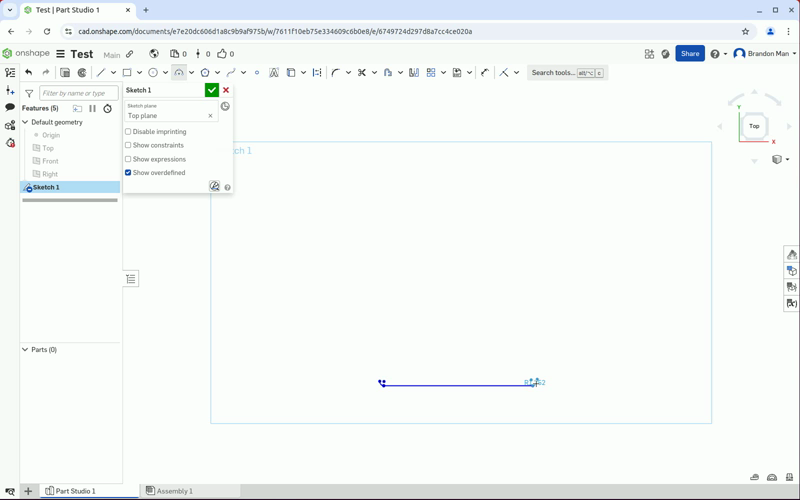
scroll(6)
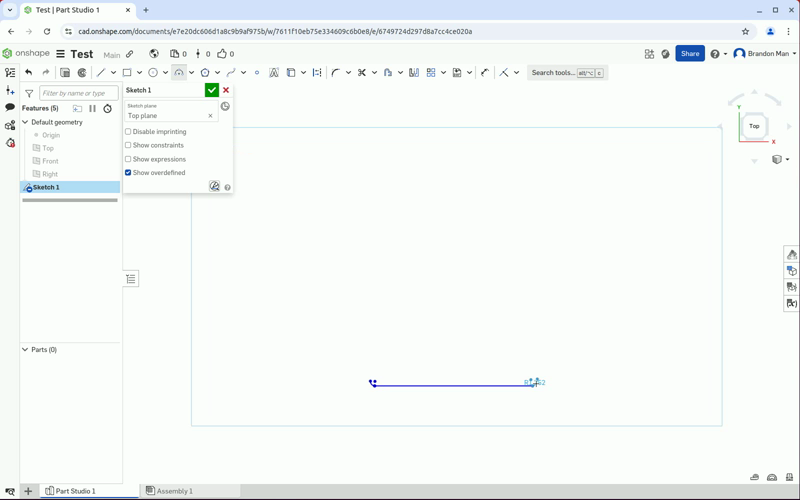
scroll(6)
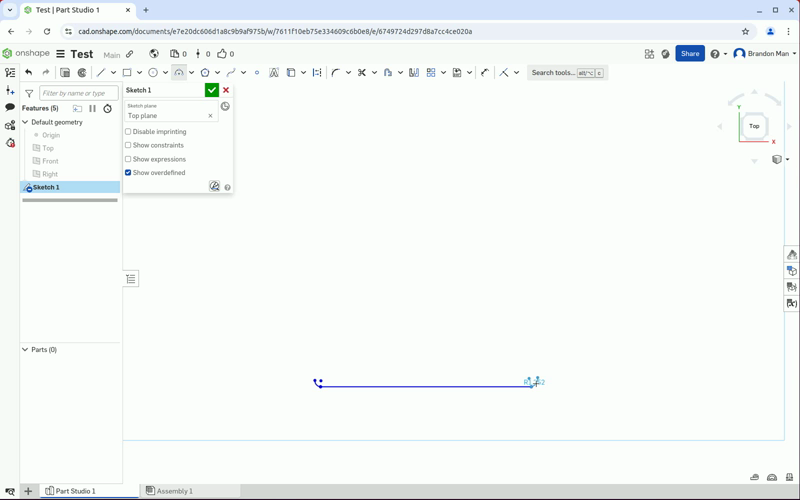
scroll(6)
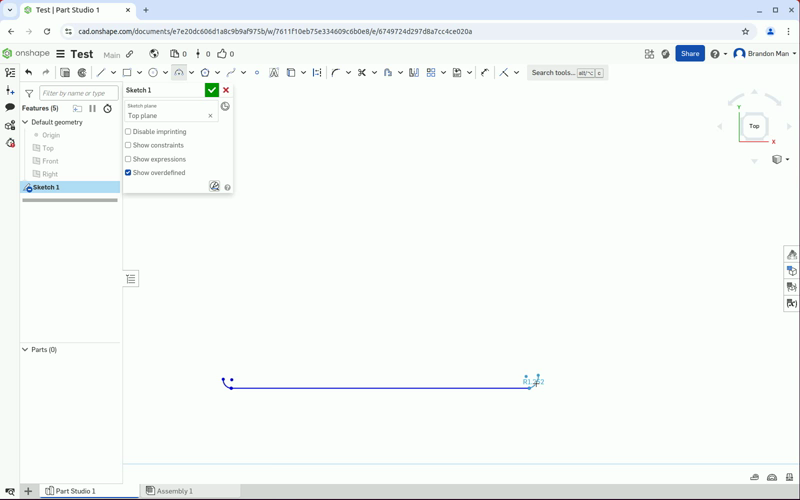
scroll(6)
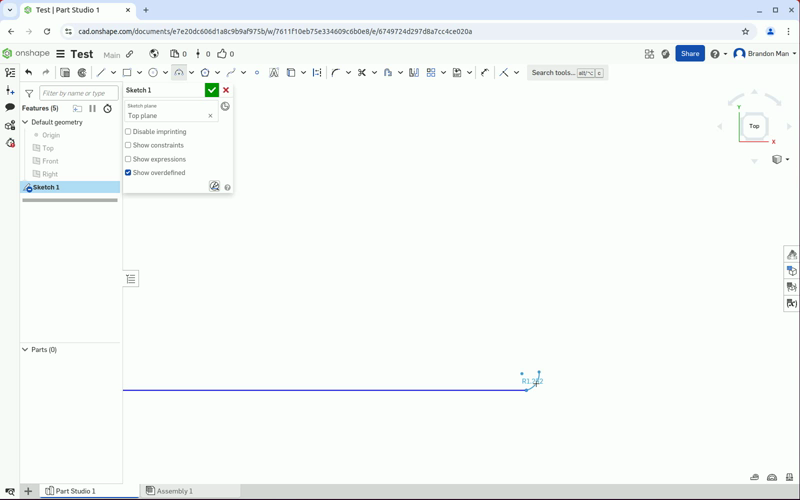
scroll(6)
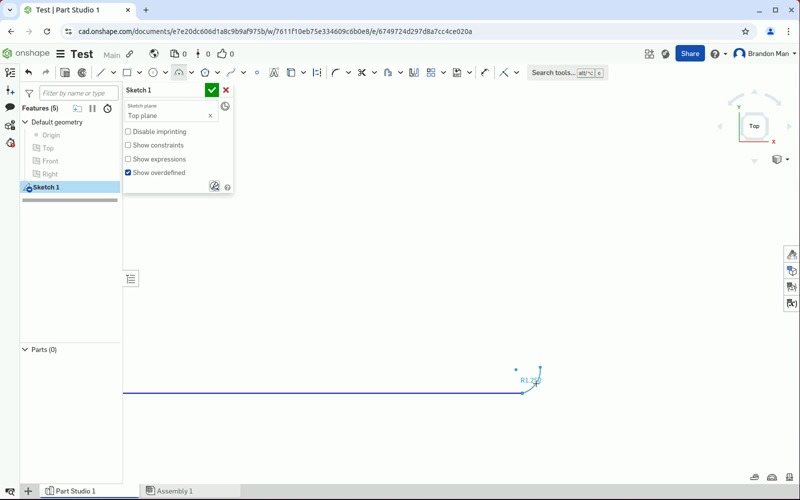
scroll(6)
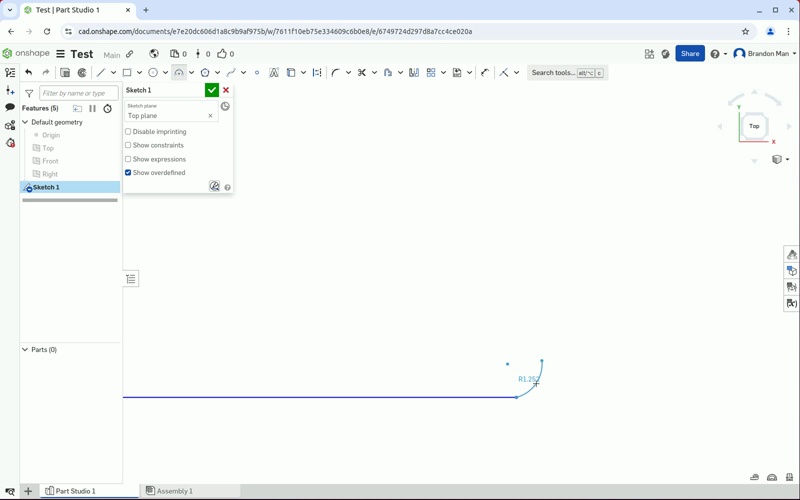
scroll(6)
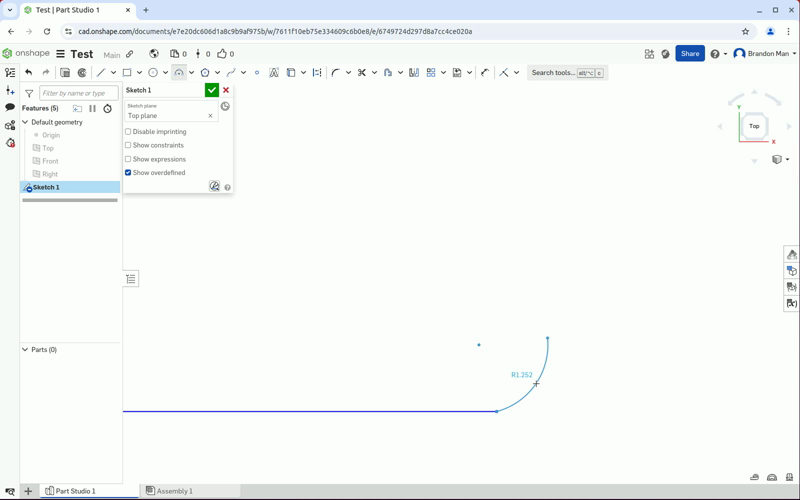
click(536, 383)
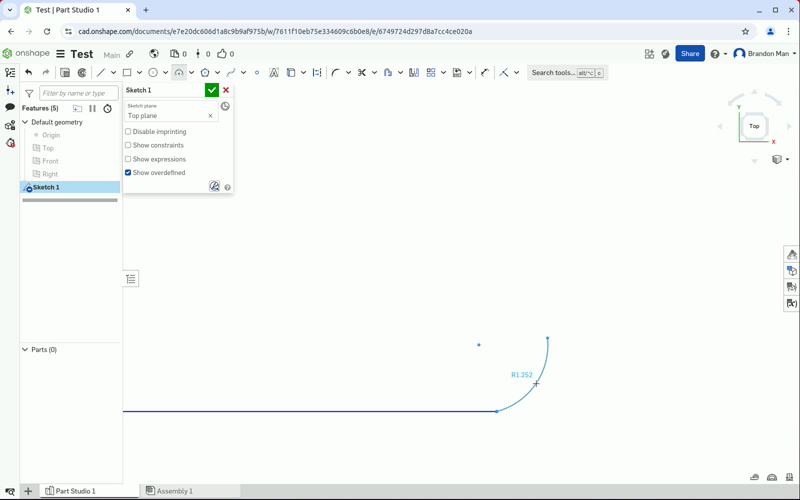
scroll(-6)
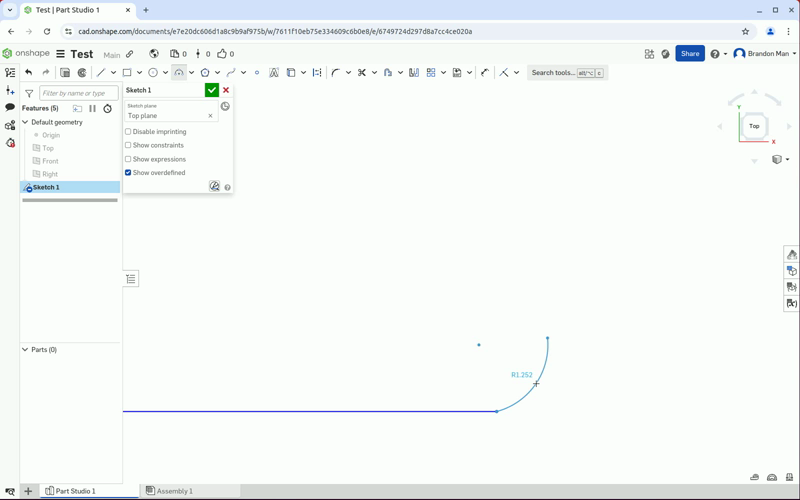
scroll(-6)
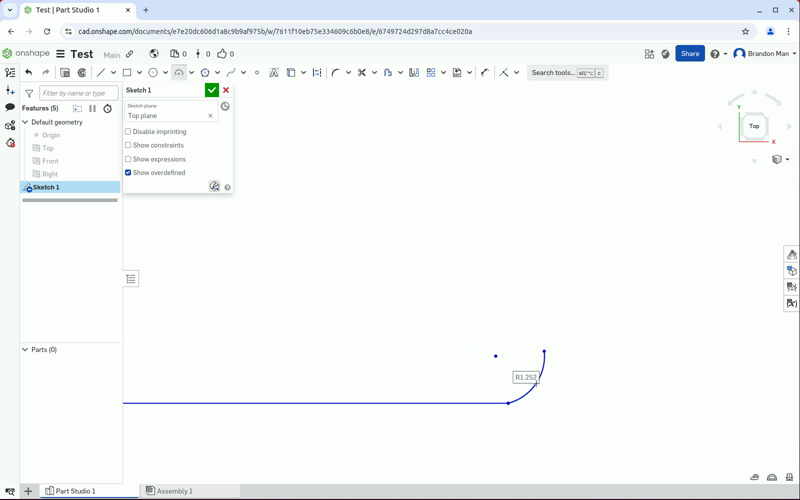
scroll(-6)
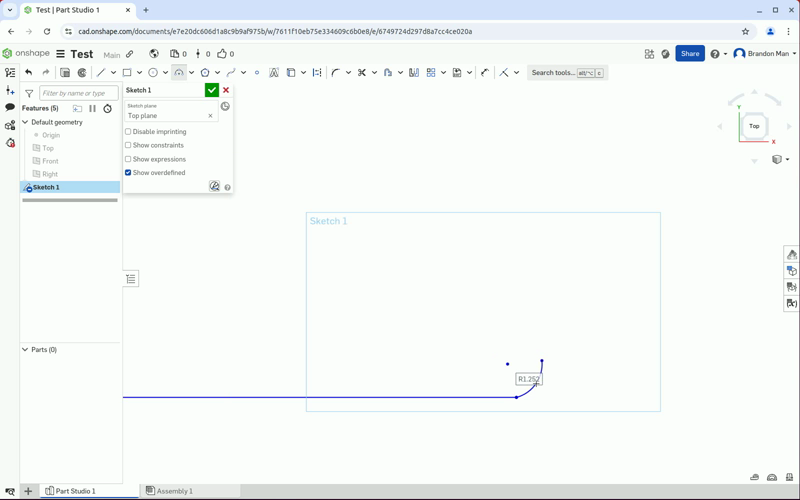
scroll(-6)
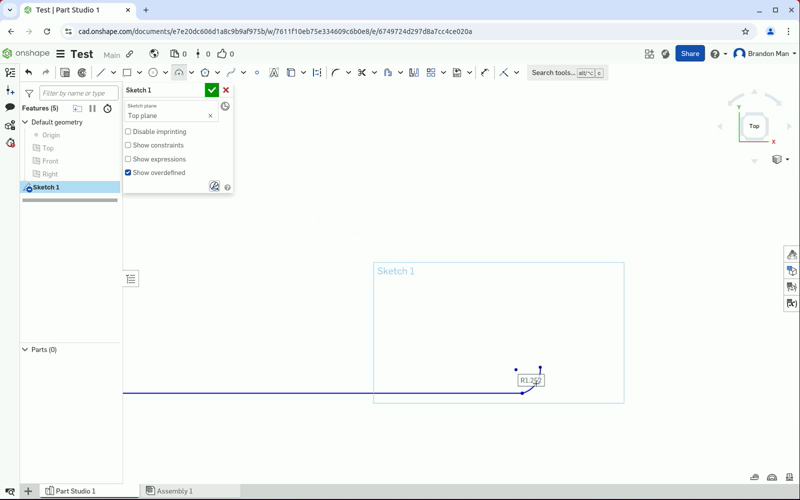
scroll(-6)
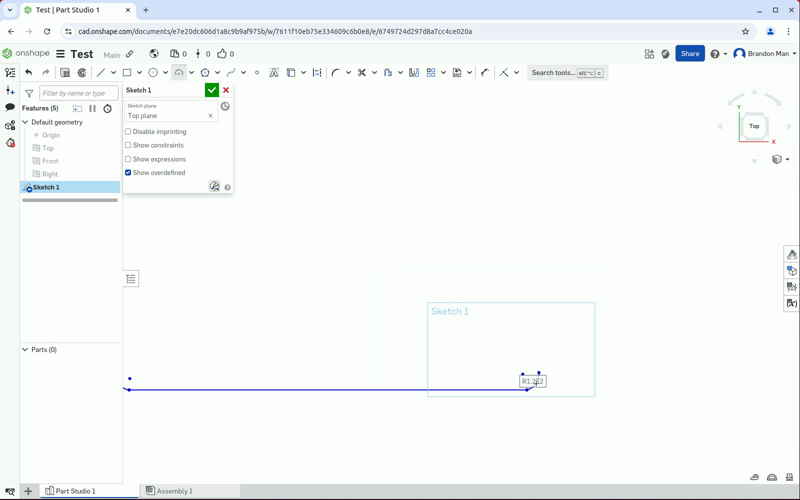
scroll(-6)
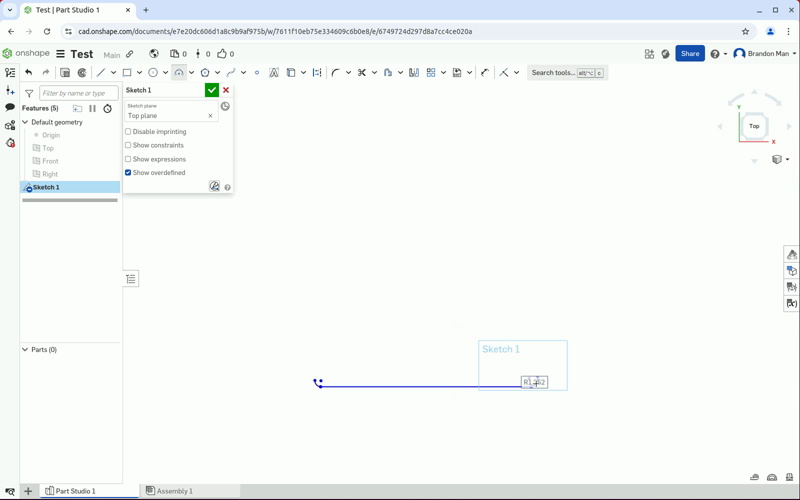
scroll(-6)
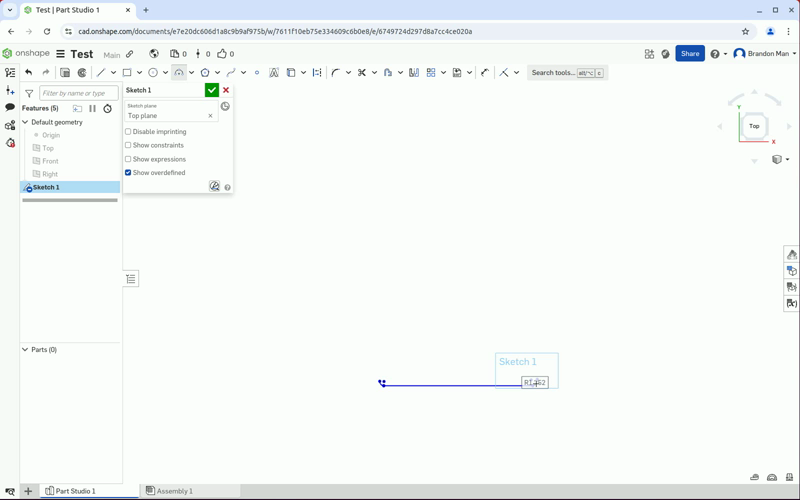
key_up(shift)
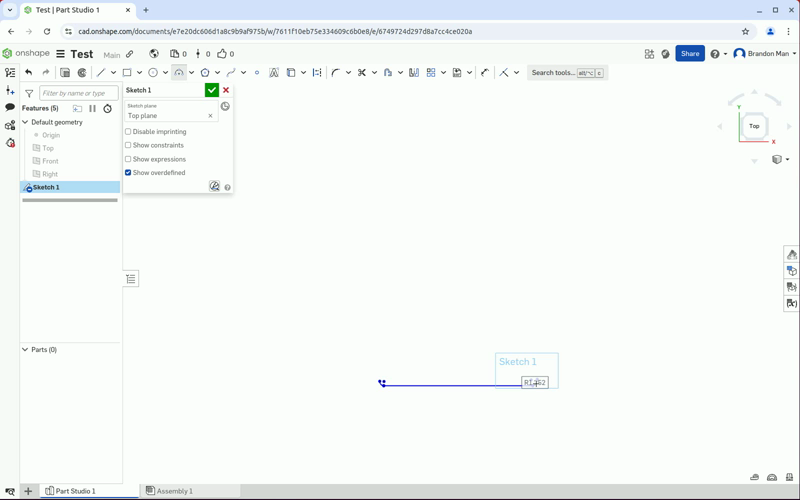
key(esc)
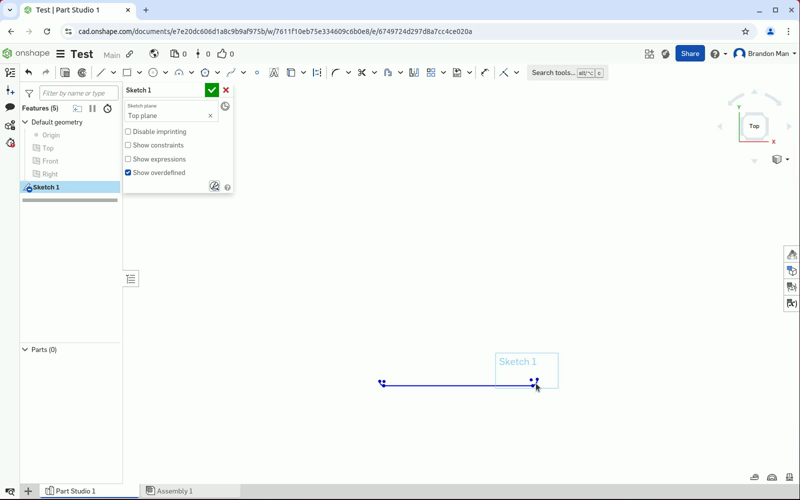
key(l)
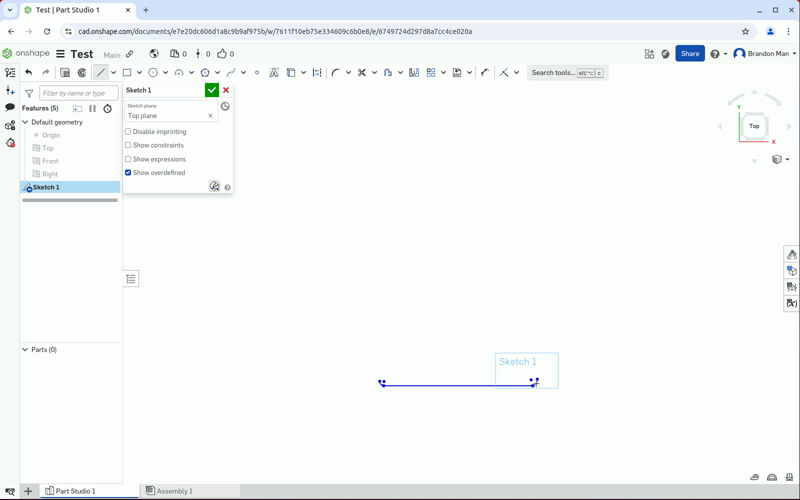
mouse_move(537, 379)
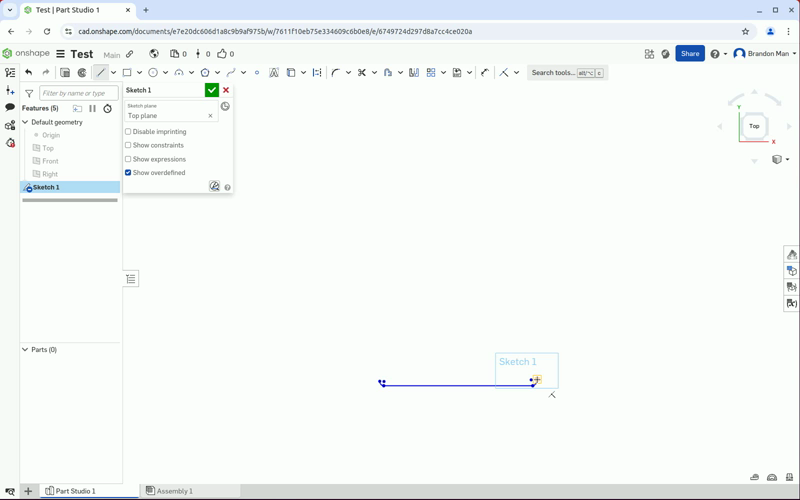
scroll(6)
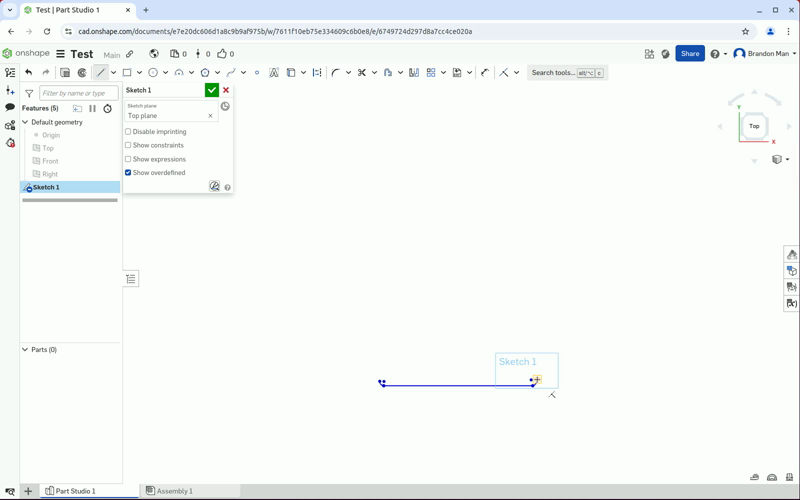
scroll(6)
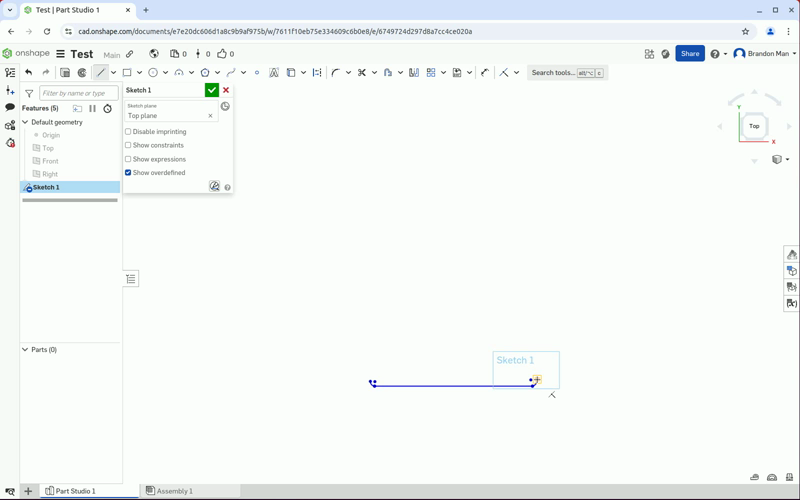
scroll(6)
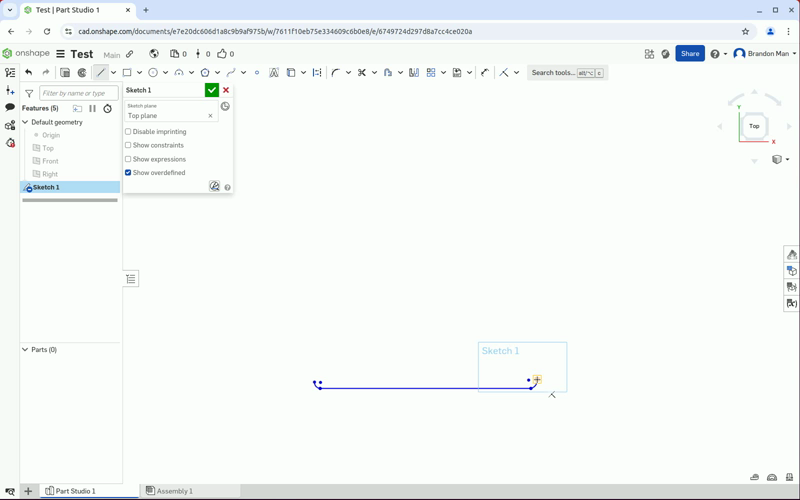
scroll(6)
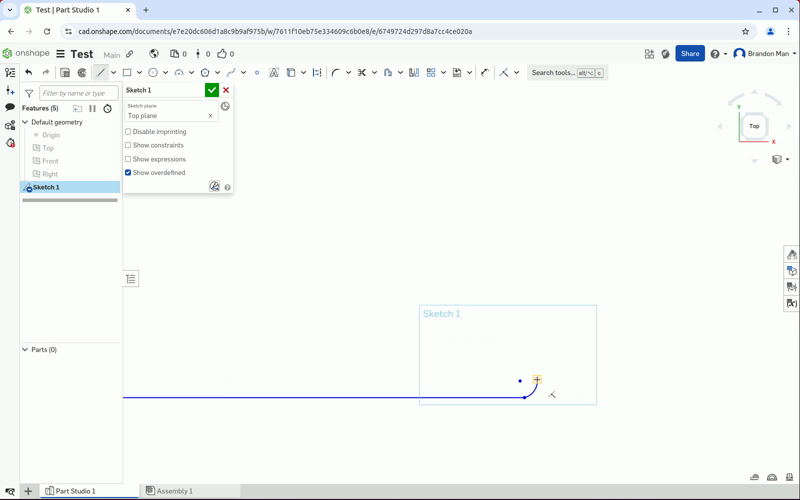
scroll(6)
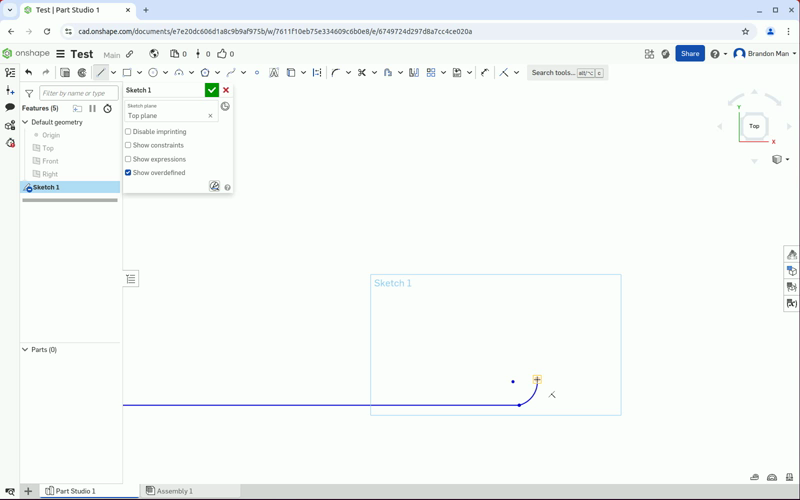
scroll(6)
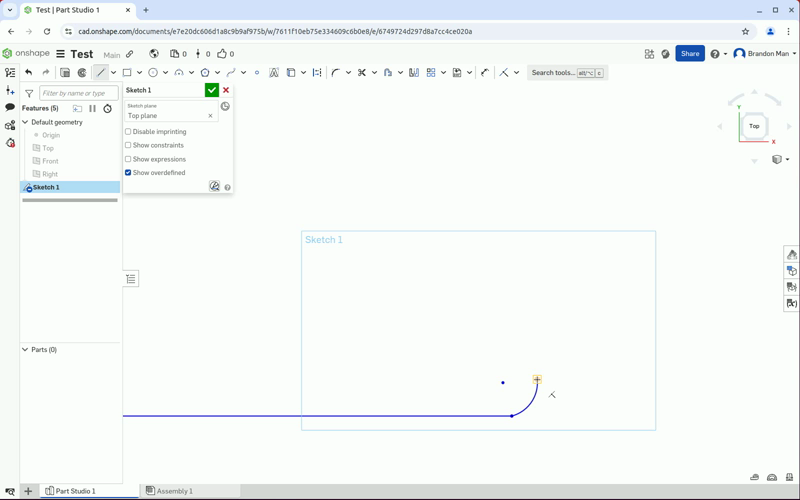
scroll(6)
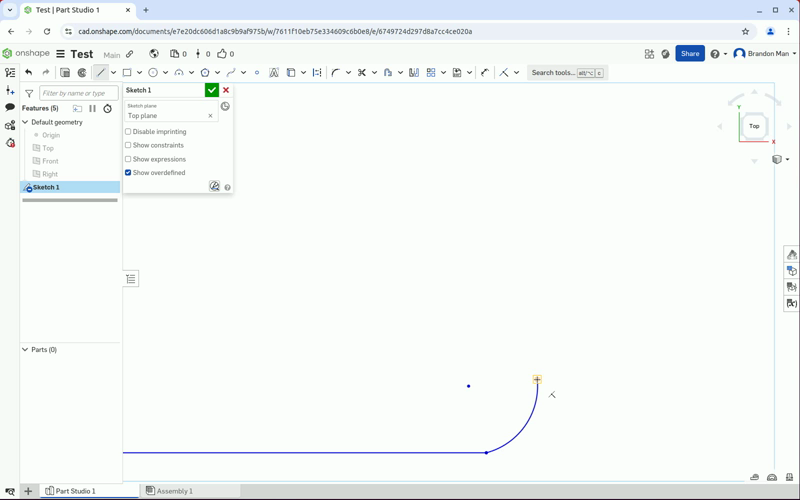
click(537, 379)
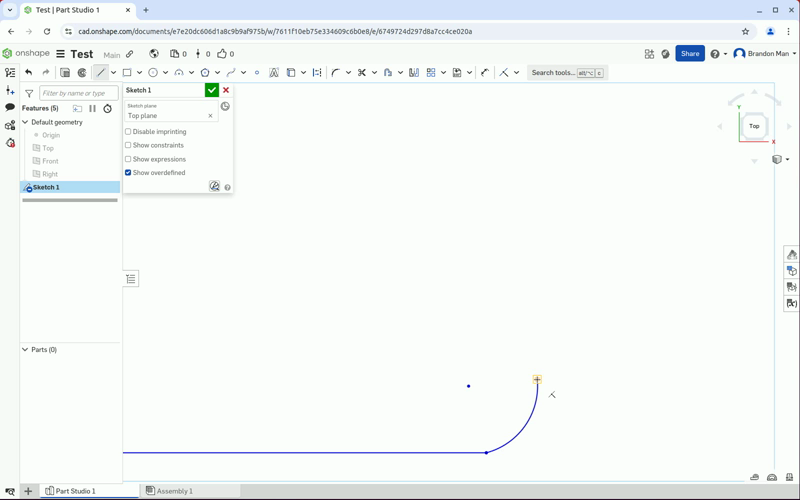
scroll(-6)
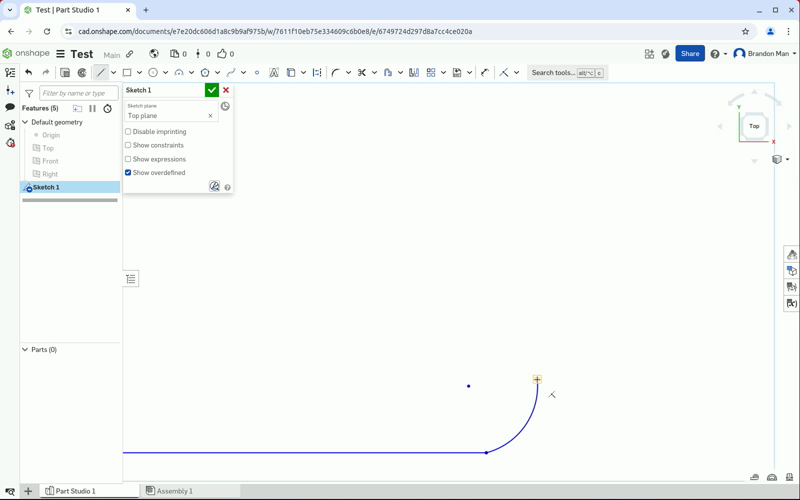
scroll(-6)
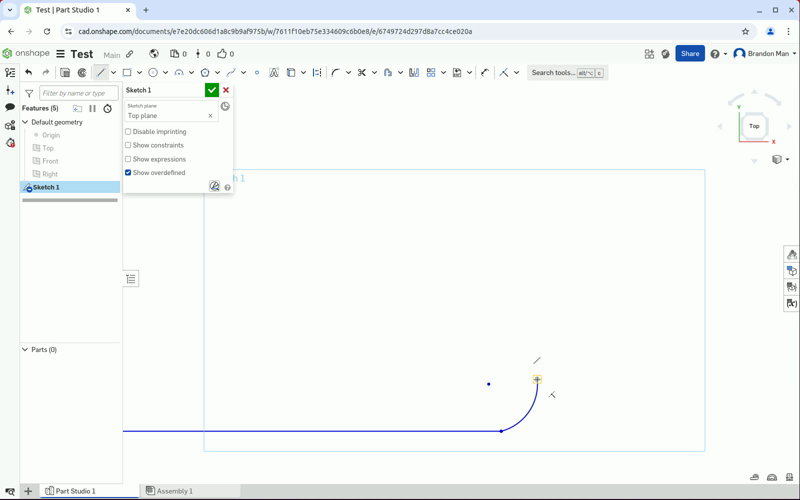
scroll(-6)
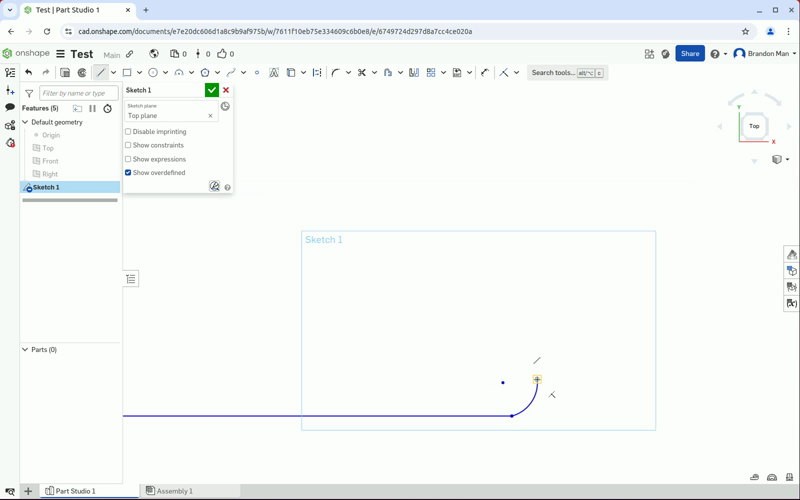
scroll(-6)
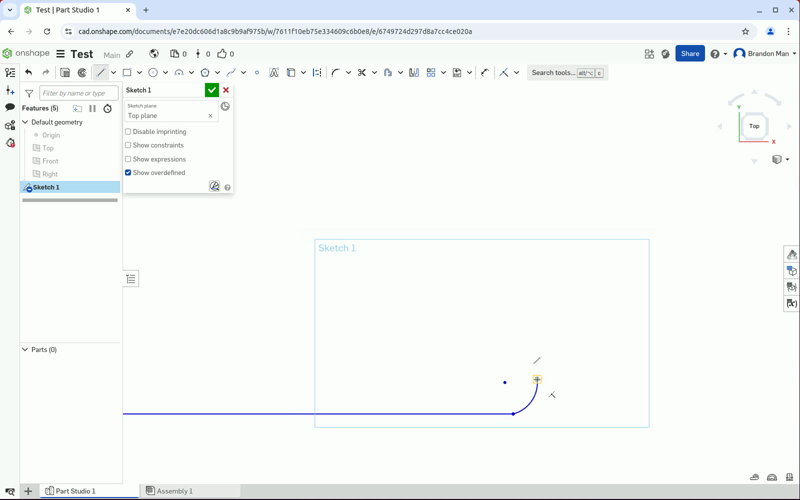
scroll(-6)
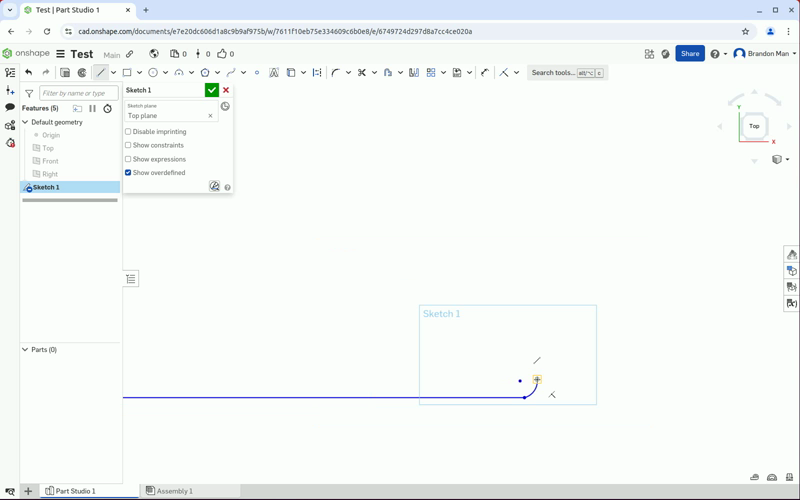
scroll(-6)
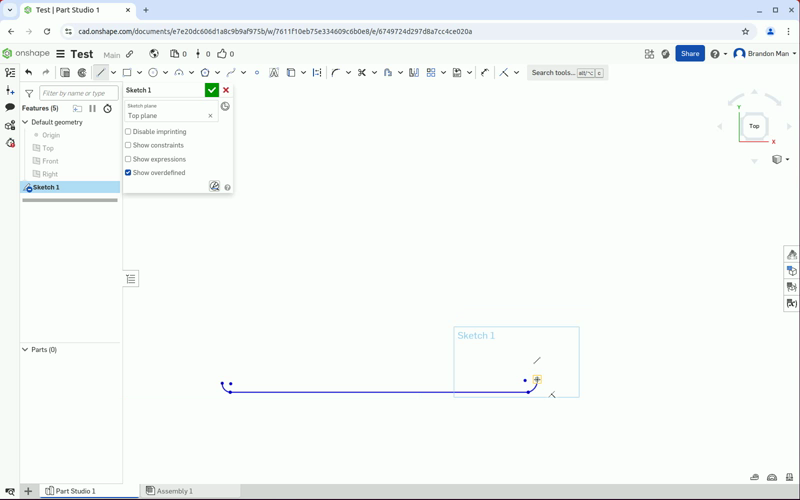
scroll(-6)
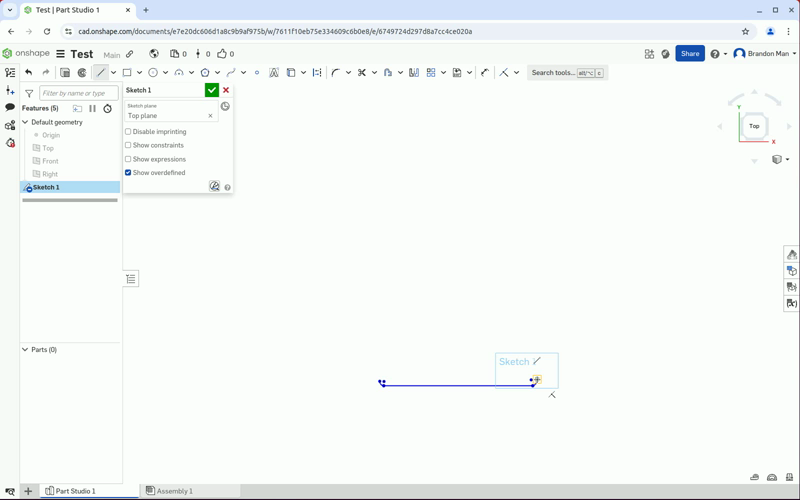
key_down(shift)
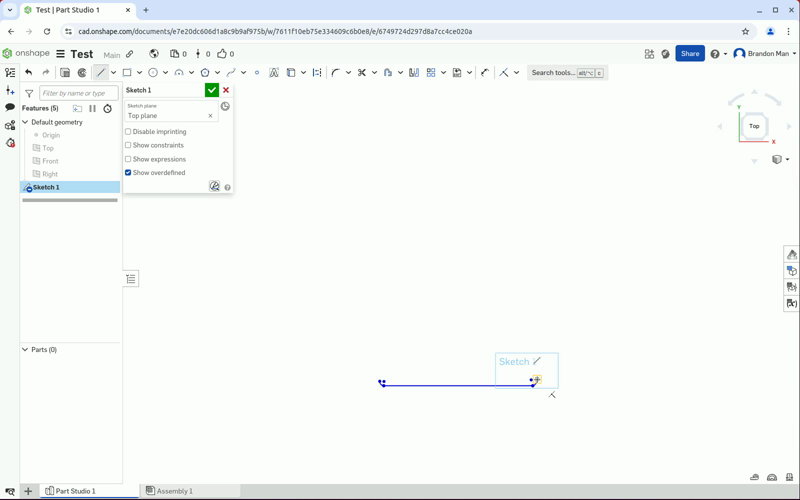
mouse_move(502, 242)
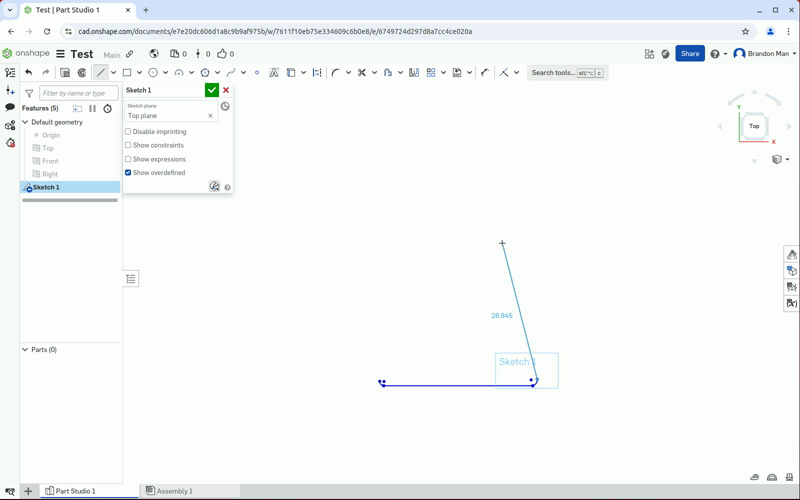
click(502, 242)
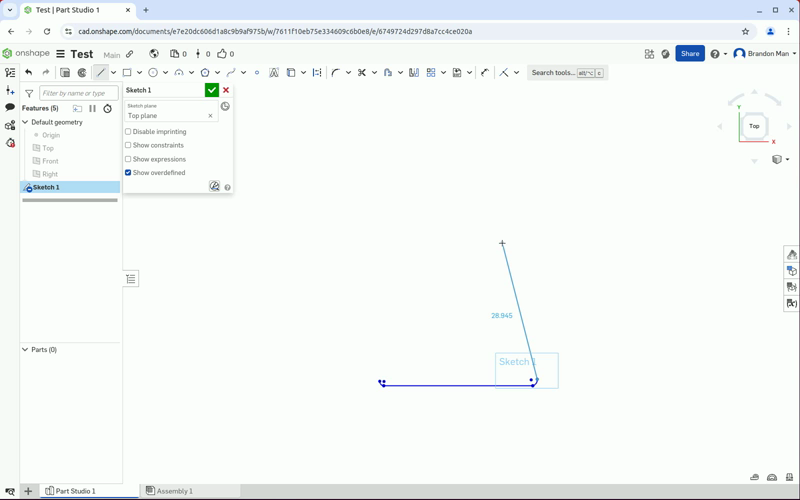
key_up(shift)
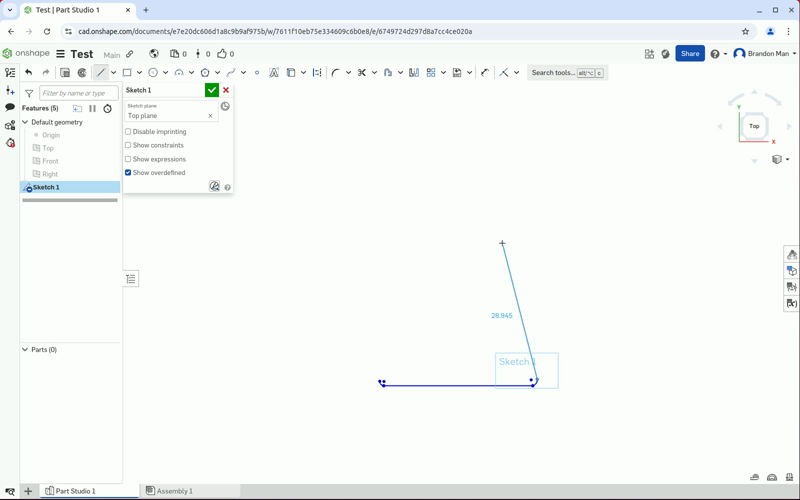
key(esc)
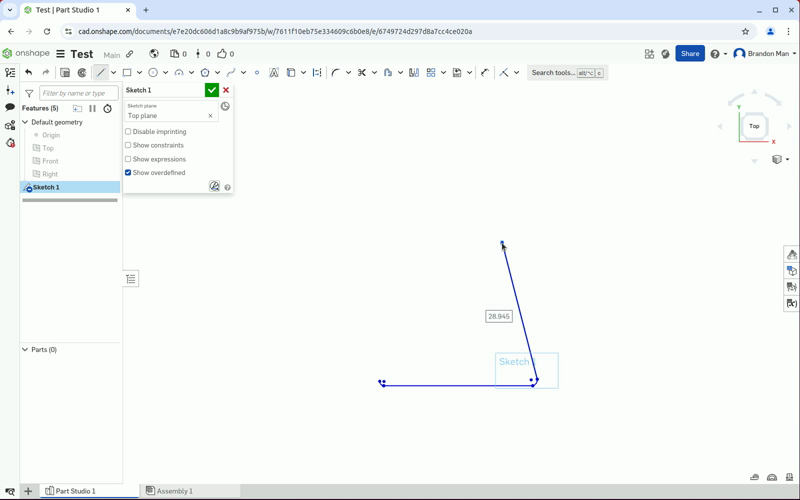
key(a)
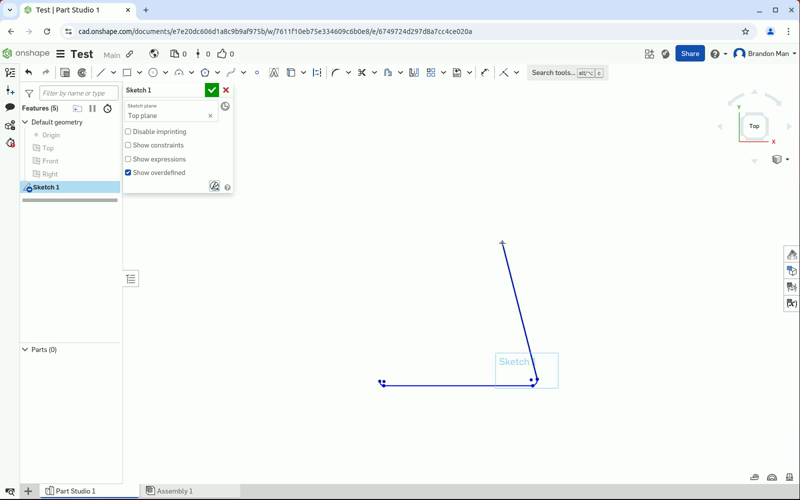
mouse_move(502, 242)
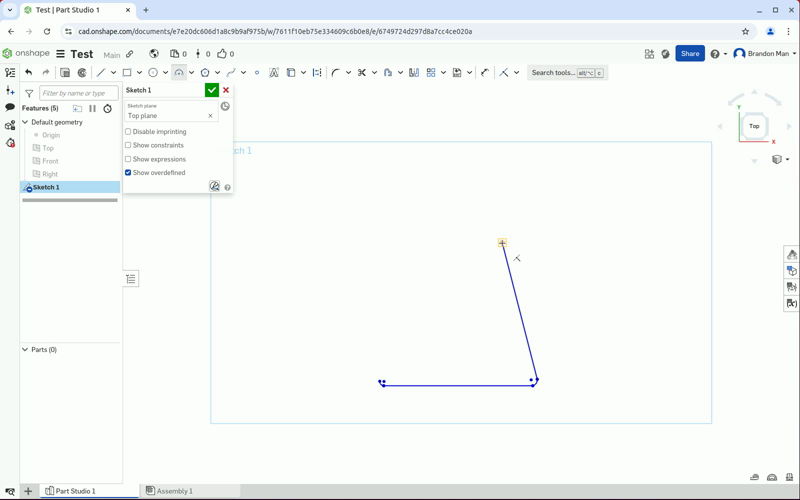
click(502, 242)
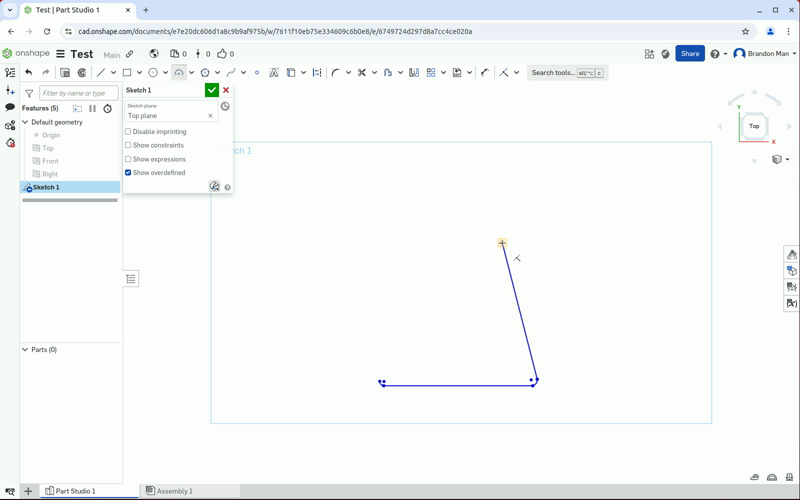
key_down(shift)
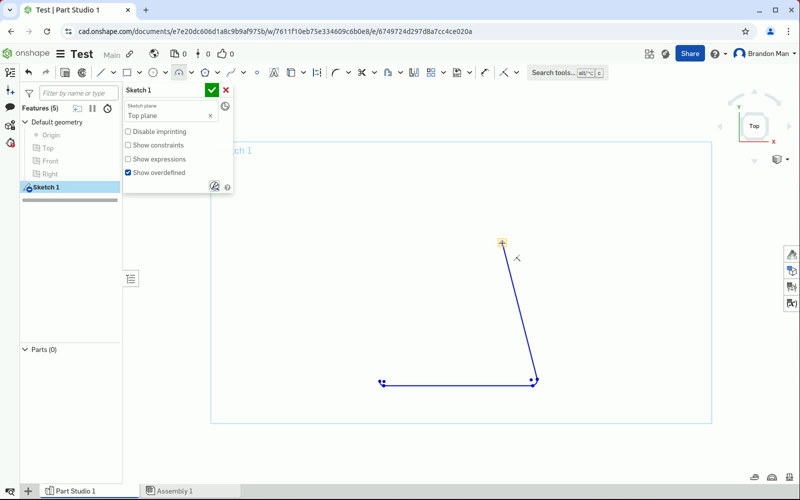
mouse_move(500, 238)
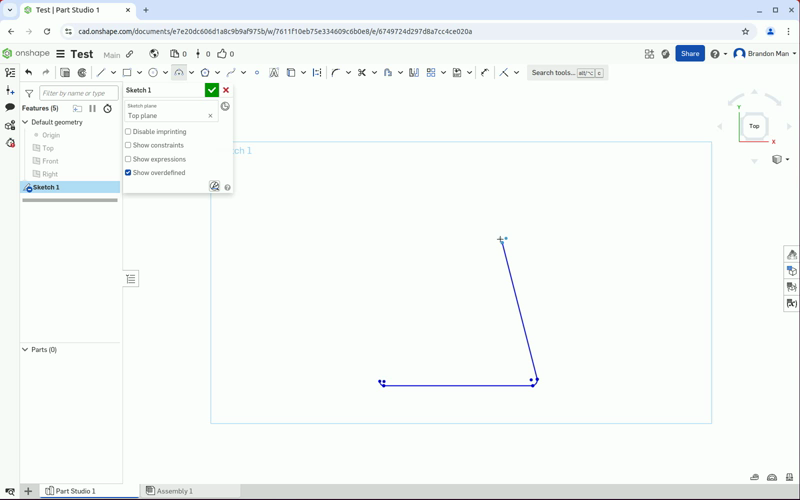
scroll(6)
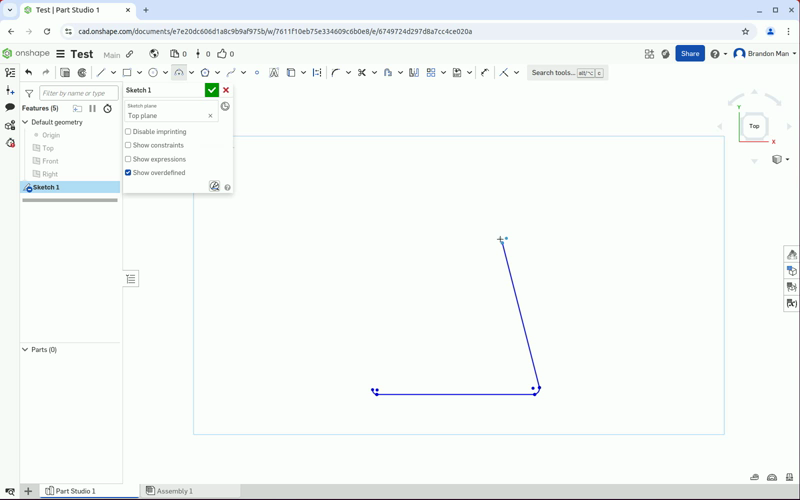
scroll(6)
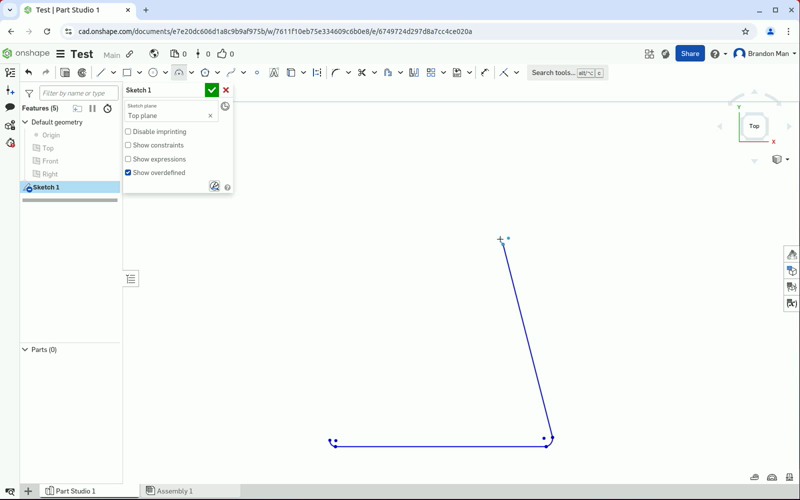
scroll(6)
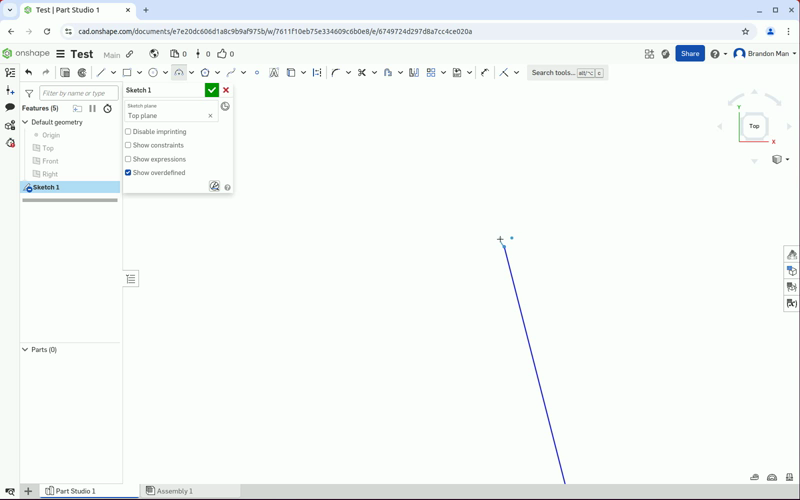
scroll(6)
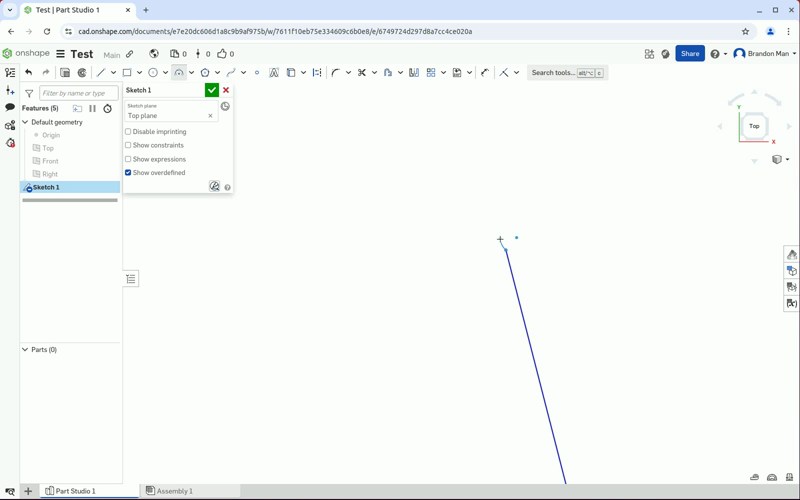
scroll(6)
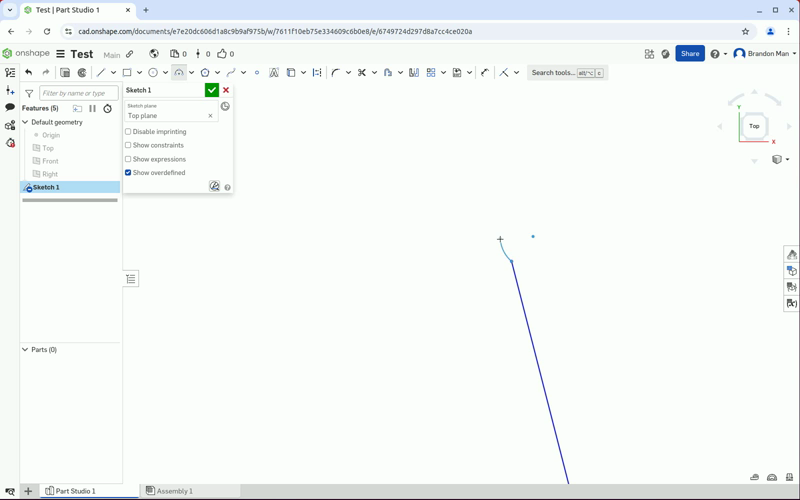
scroll(6)
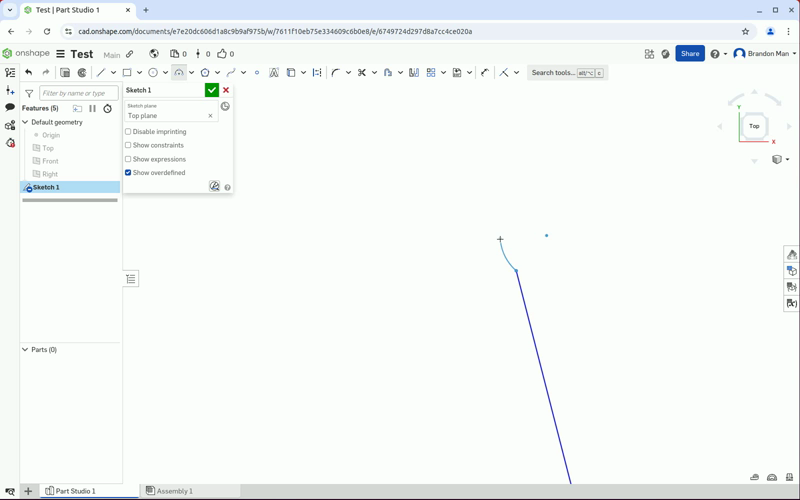
scroll(6)
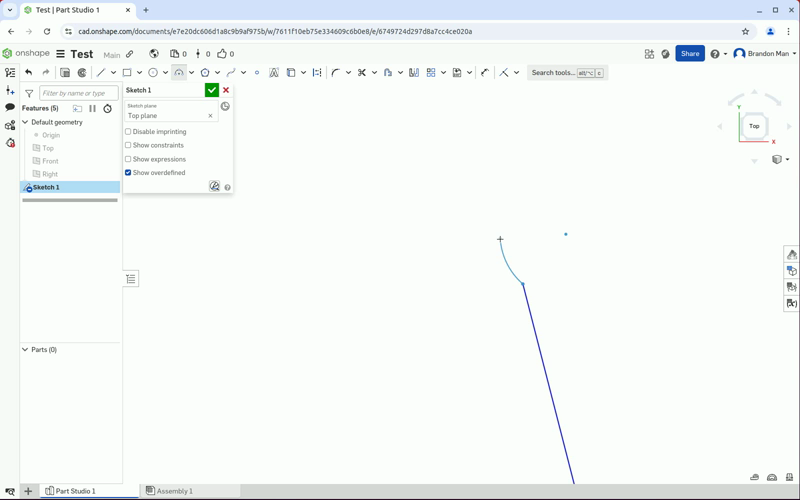
click(500, 238)
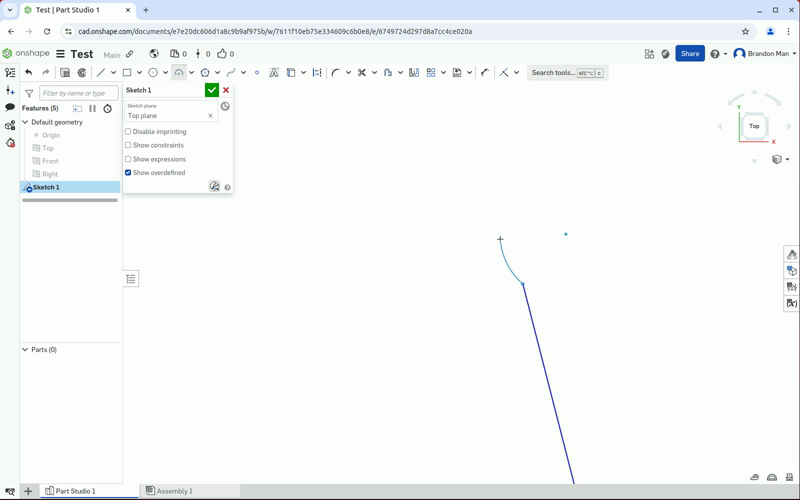
scroll(-6)
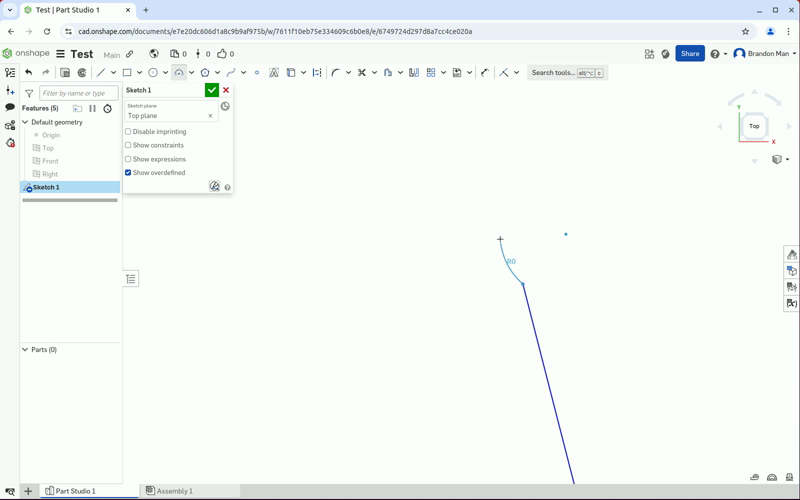
scroll(-6)
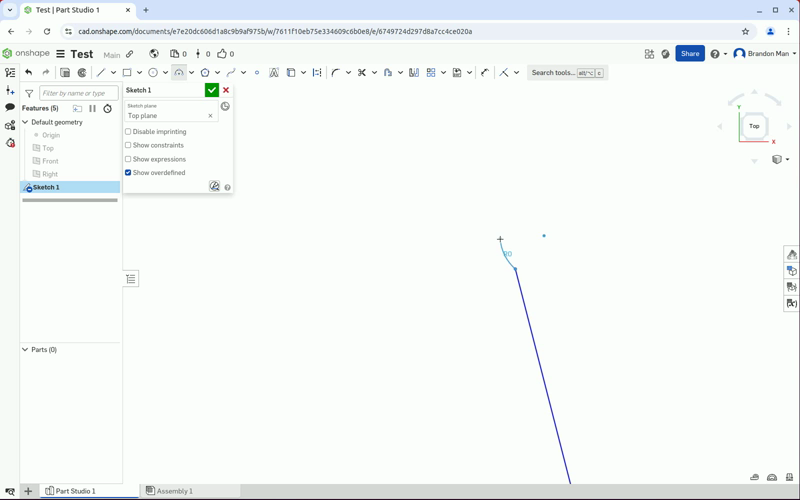
scroll(-6)
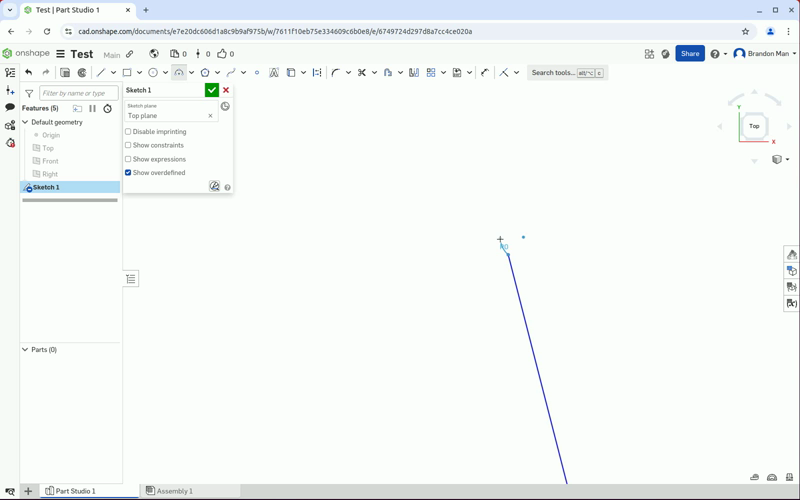
scroll(-6)
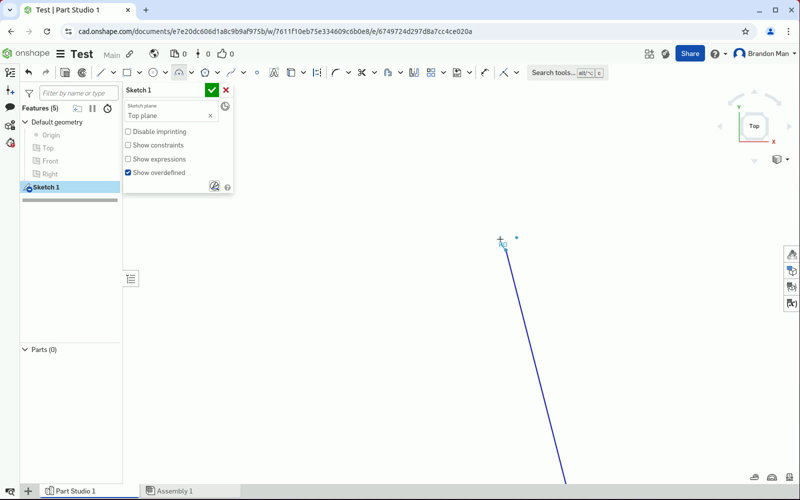
scroll(-6)
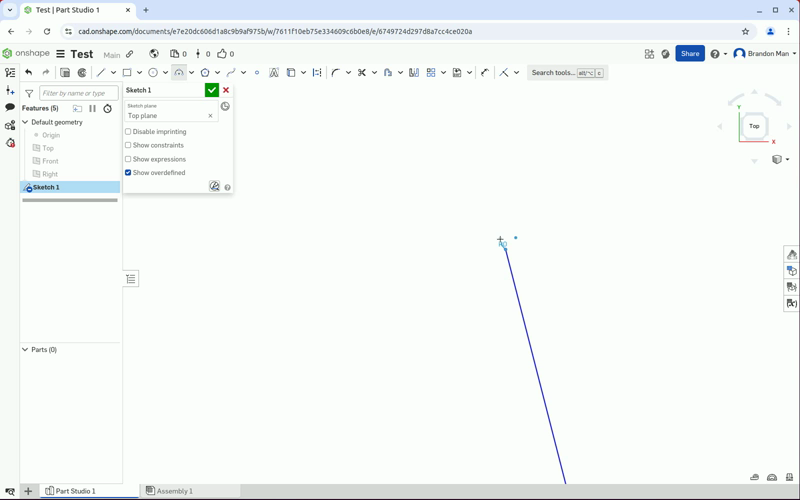
scroll(-6)
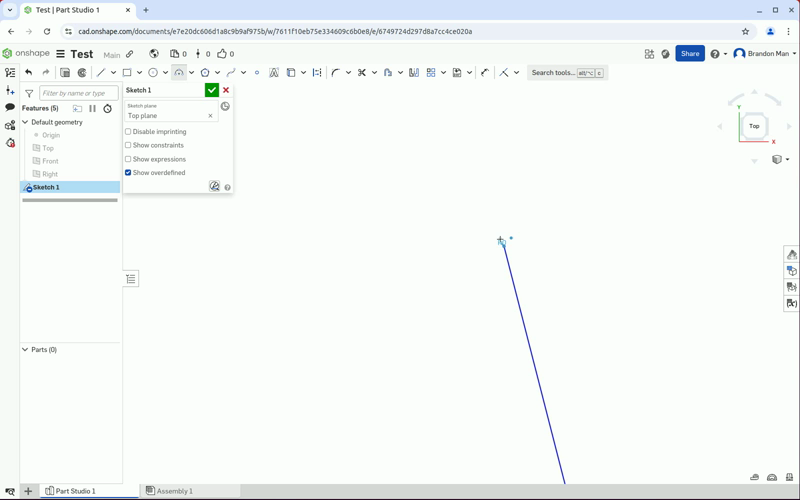
scroll(-6)
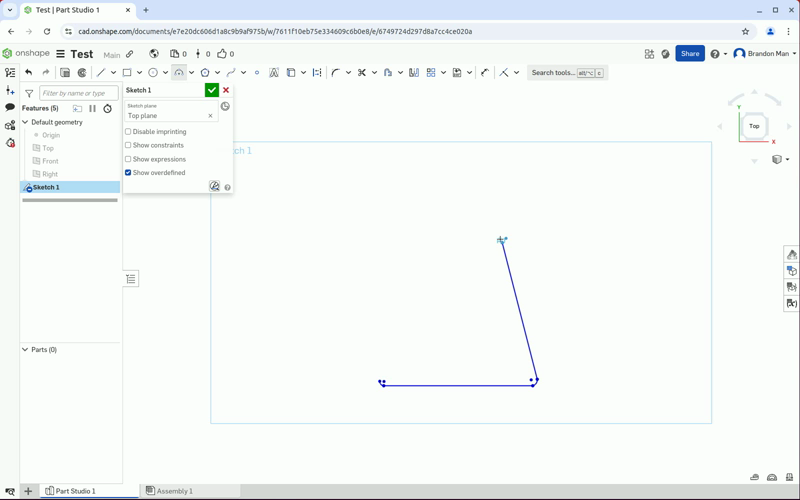
mouse_move(501, 240)
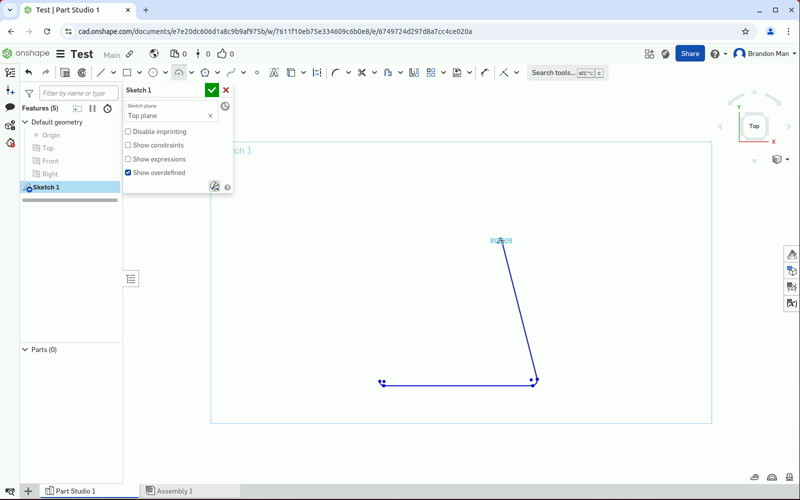
scroll(6)
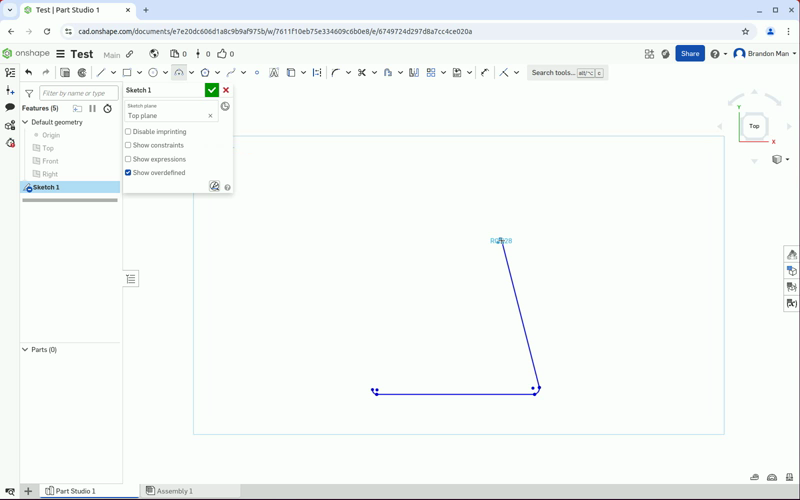
scroll(6)
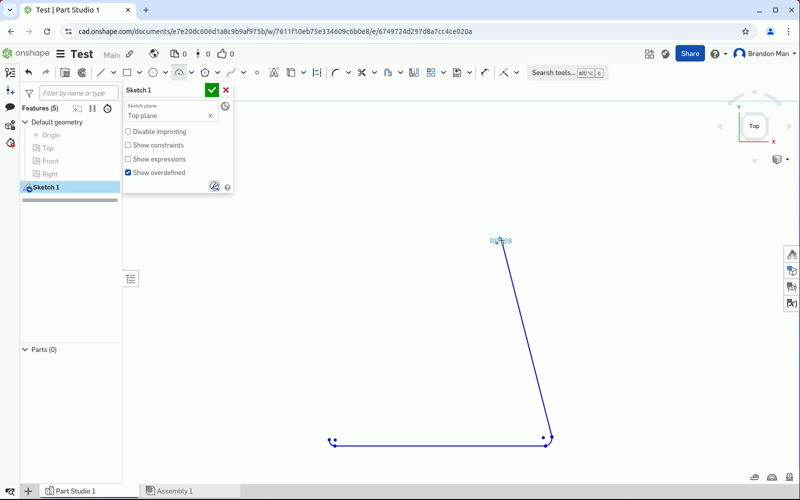
scroll(6)
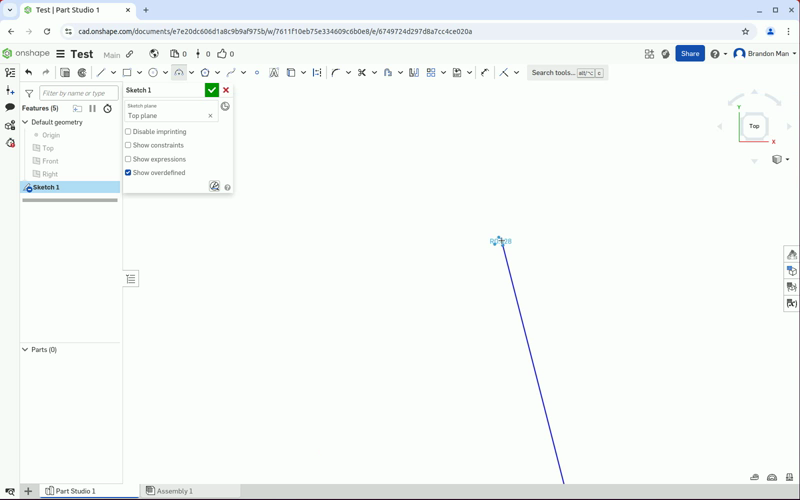
scroll(6)
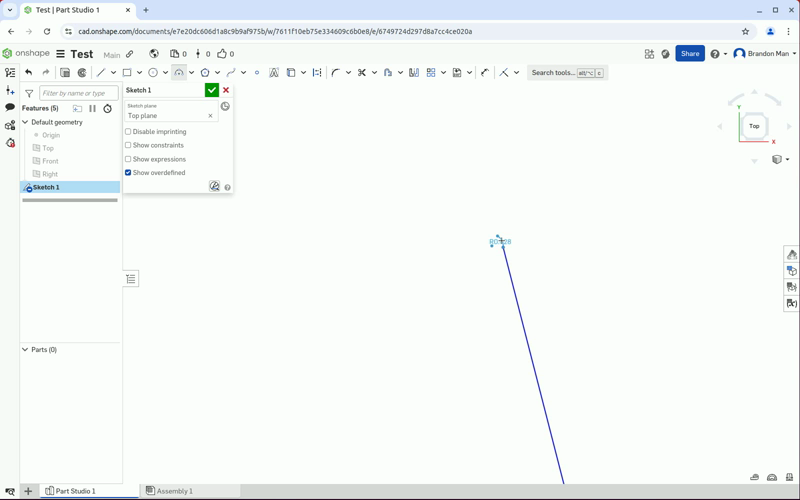
scroll(6)
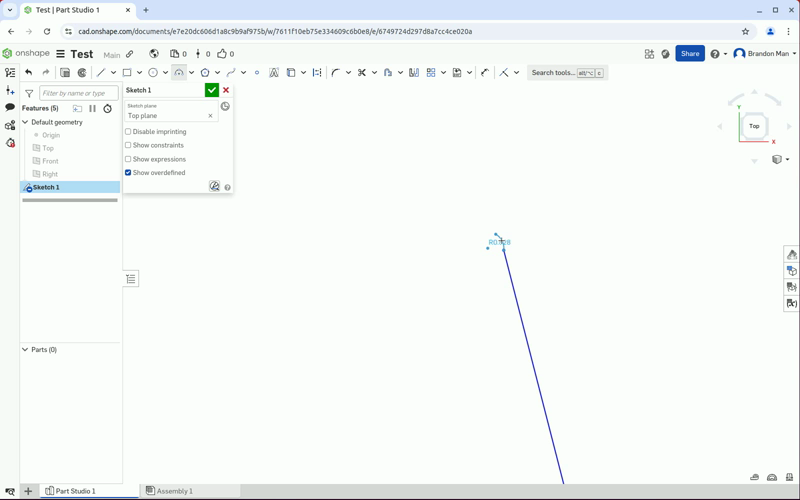
scroll(6)
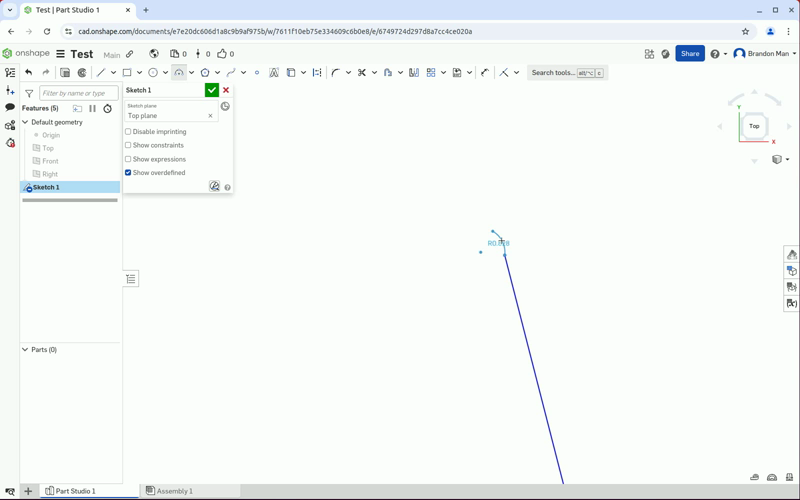
scroll(6)
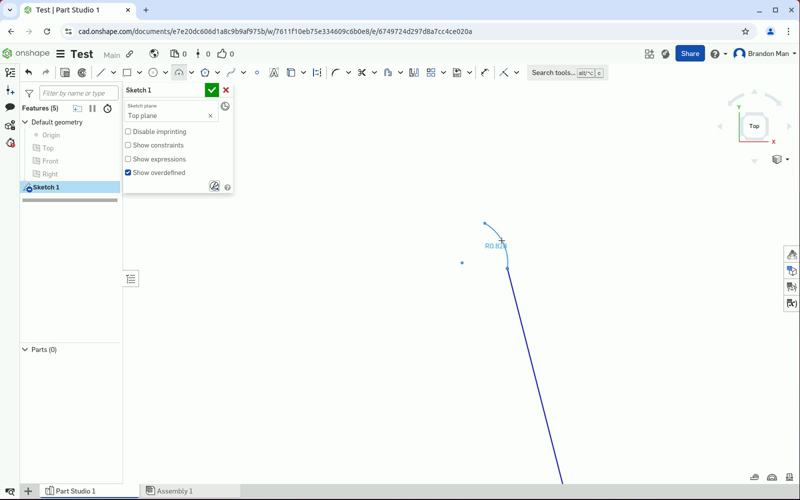
click(501, 240)
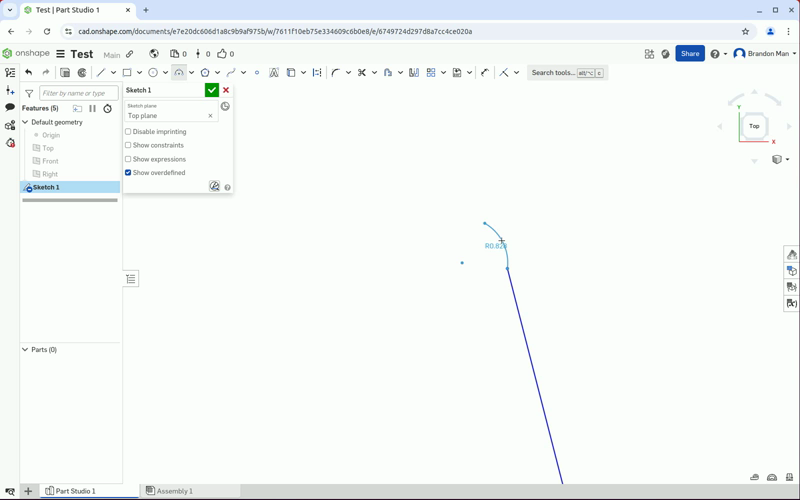
scroll(-6)
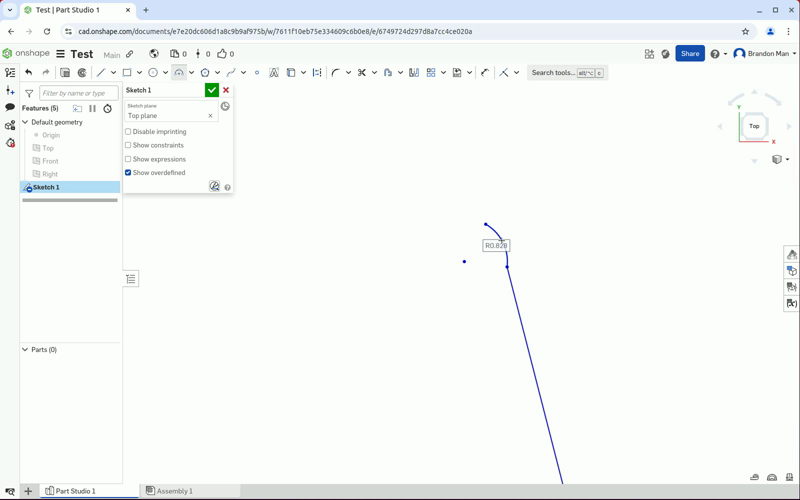
scroll(-6)
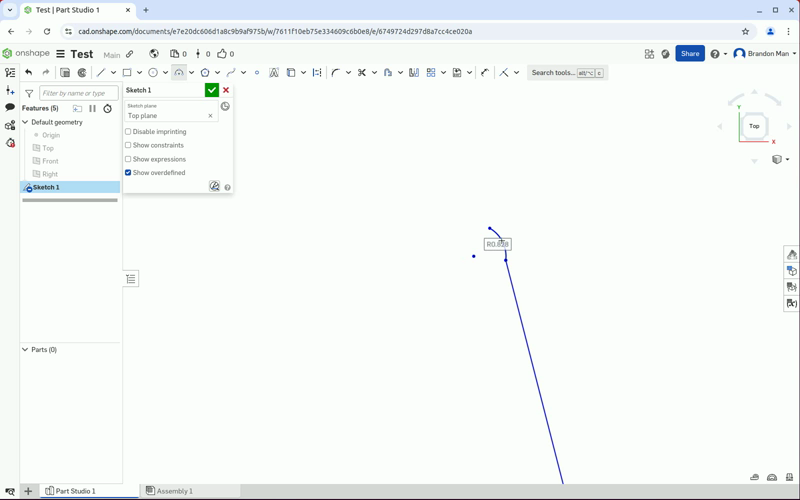
scroll(-6)
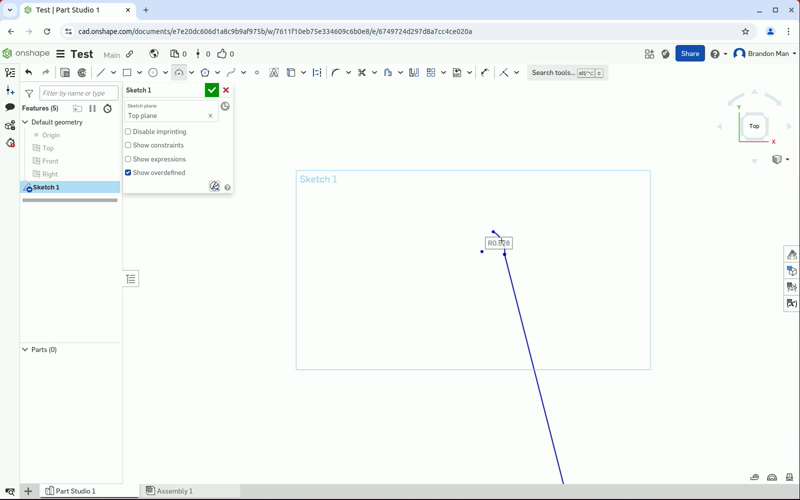
scroll(-6)
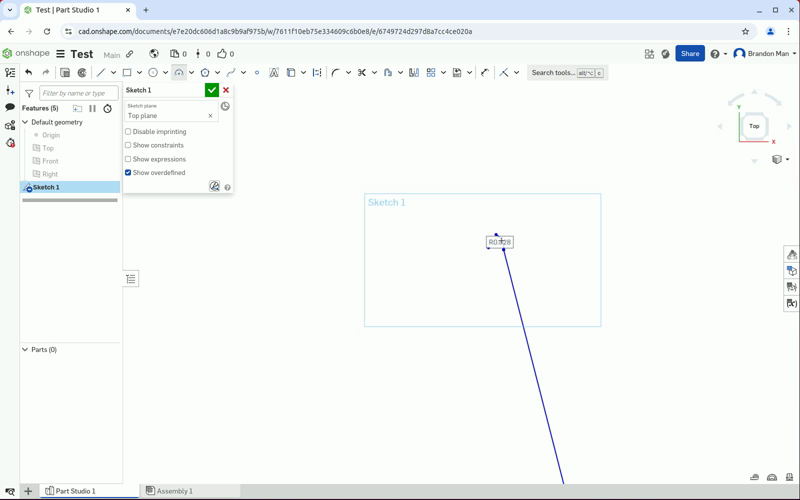
scroll(-6)
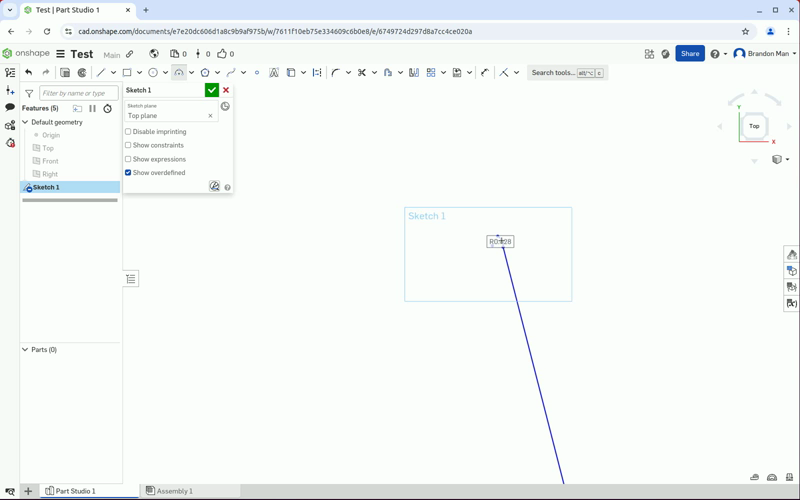
scroll(-6)
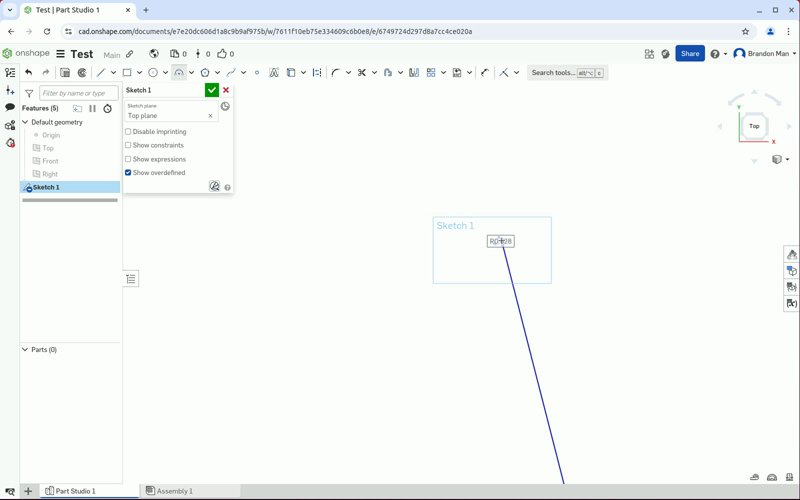
scroll(-6)
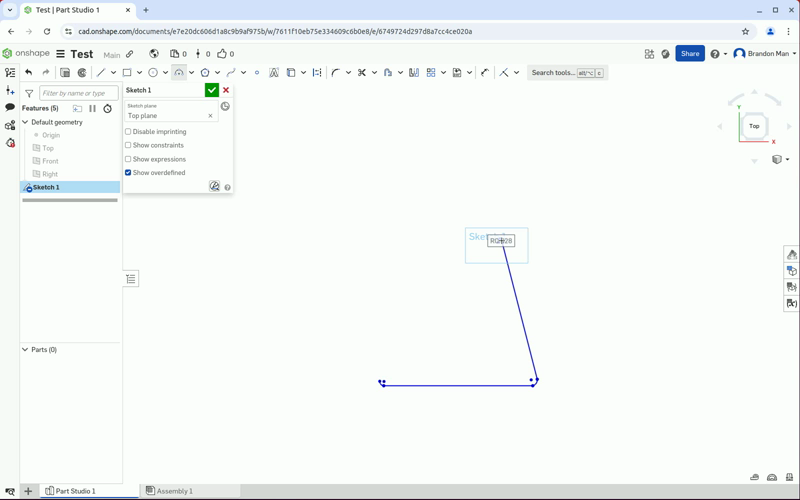
key_up(shift)
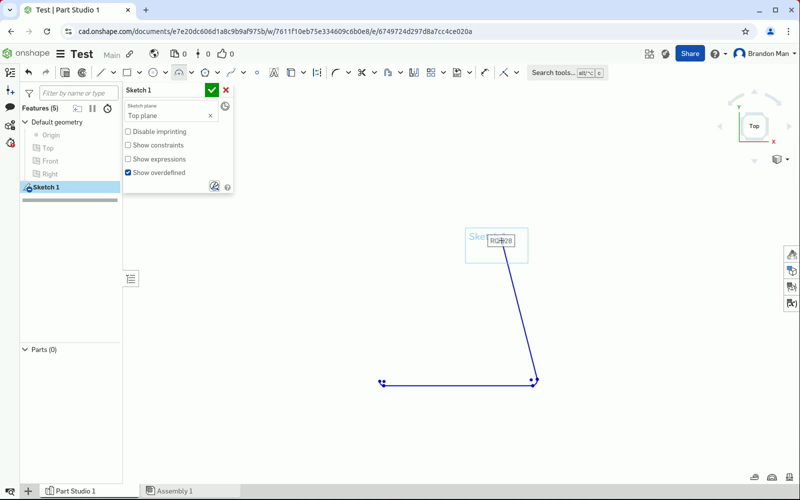
key(esc)
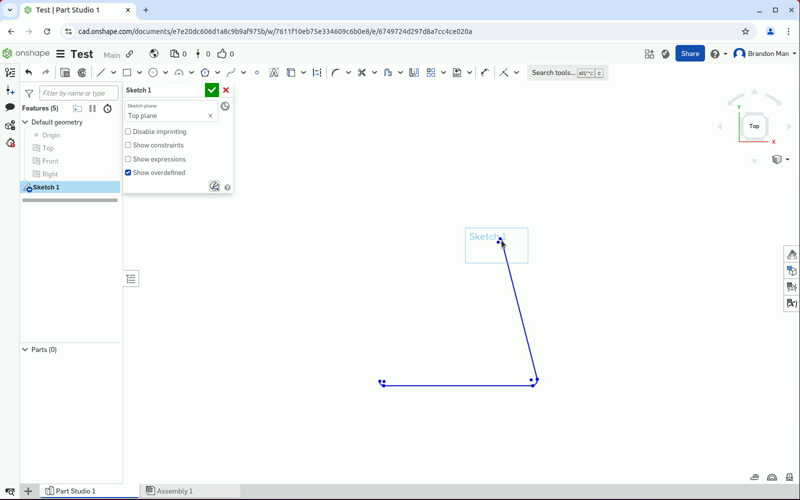
key(l)
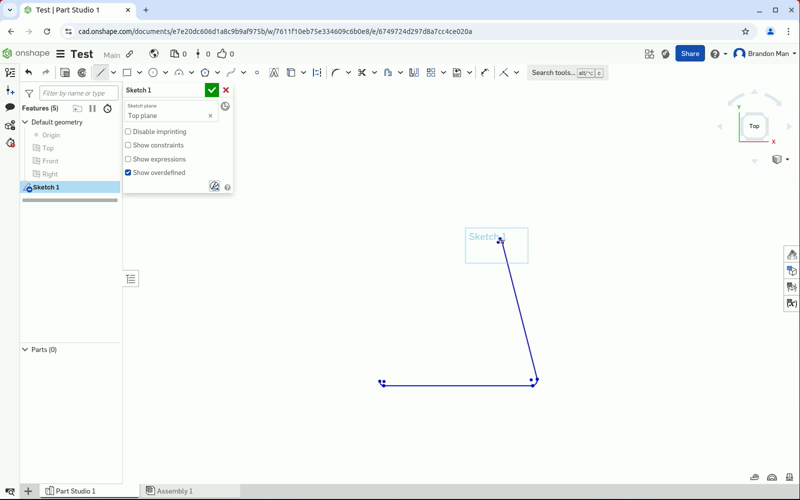
mouse_move(500, 238)
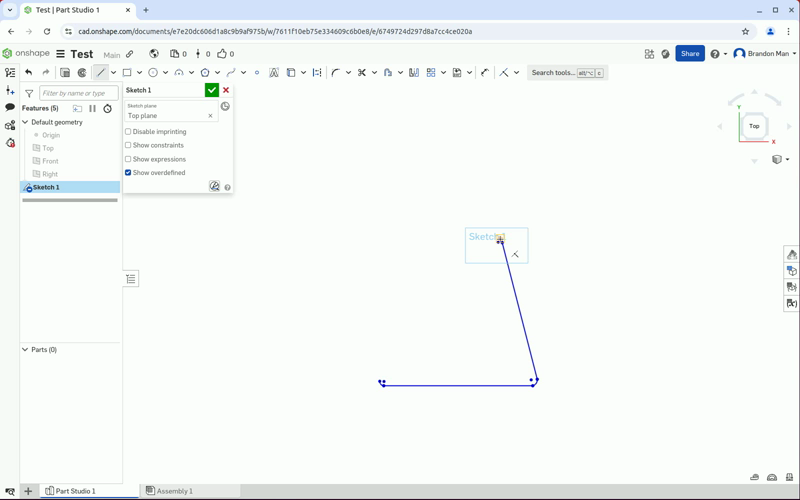
scroll(6)
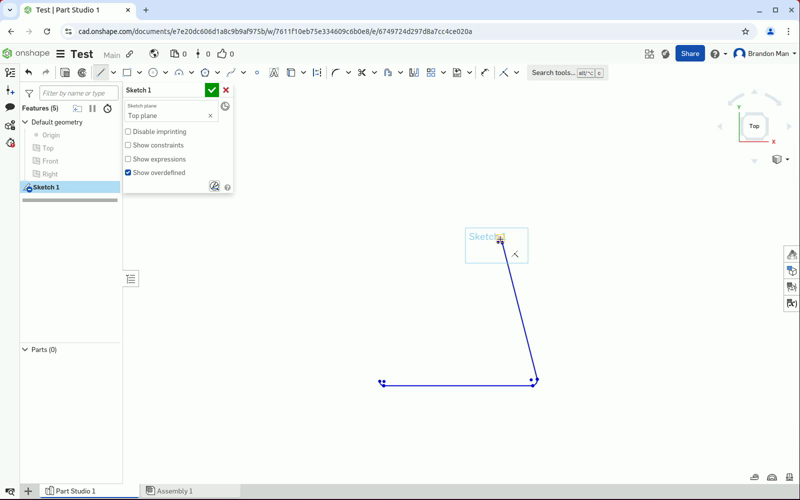
scroll(6)
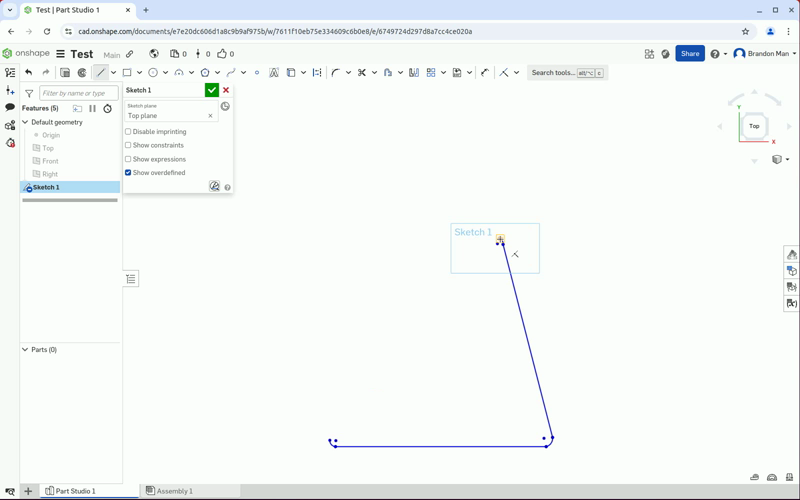
scroll(6)
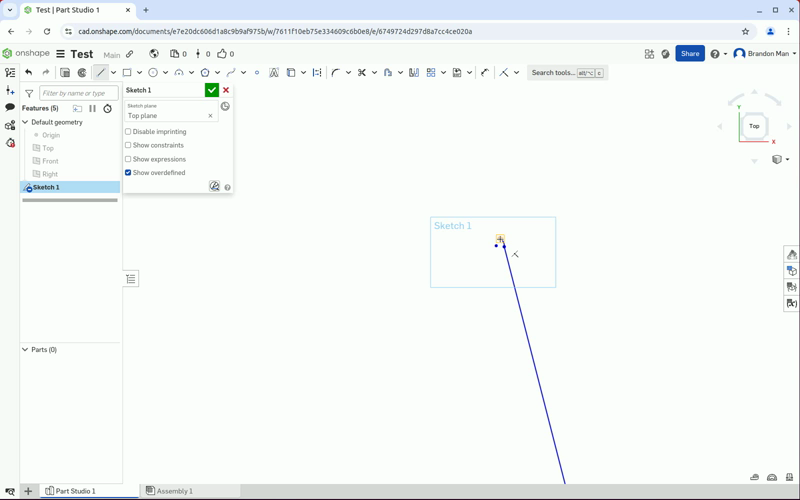
scroll(6)
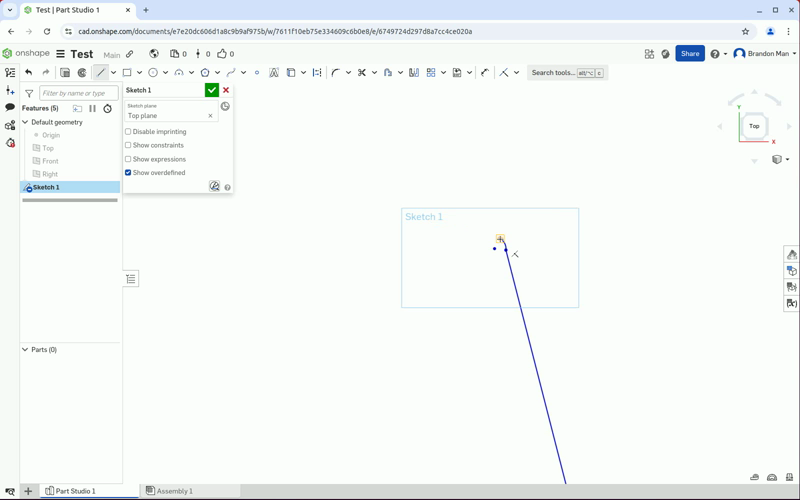
scroll(6)
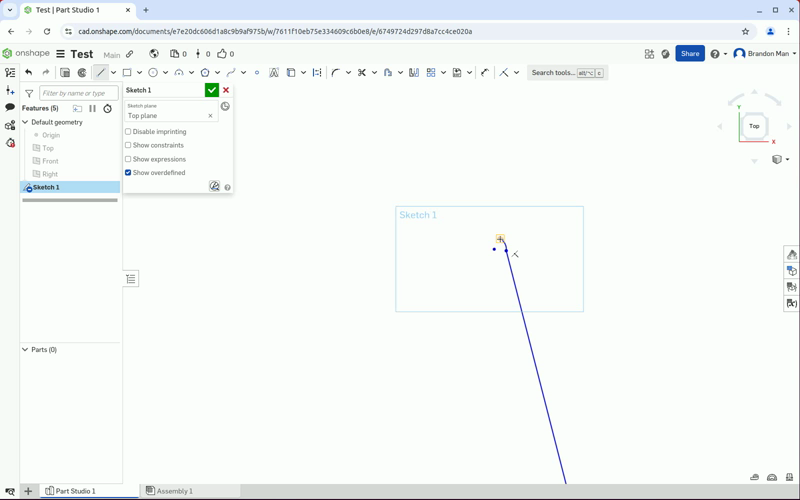
scroll(6)
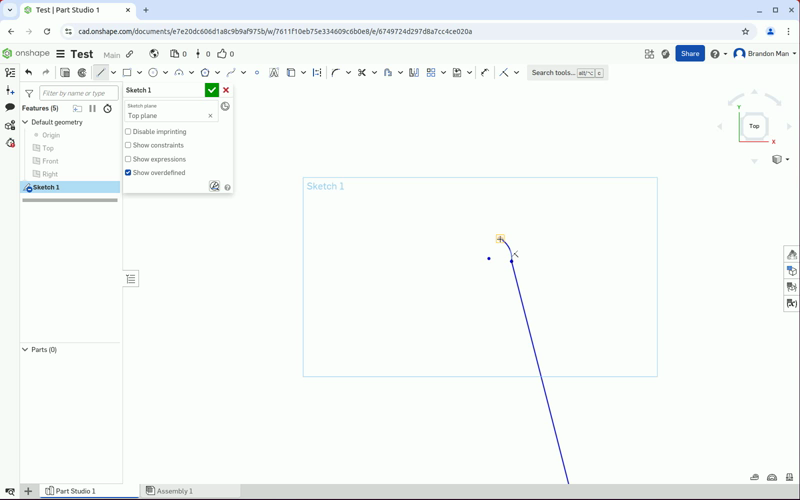
scroll(6)
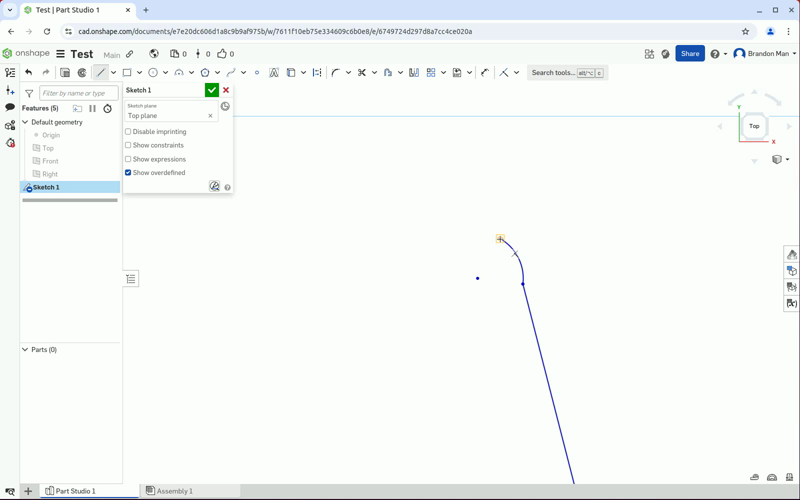
click(500, 238)
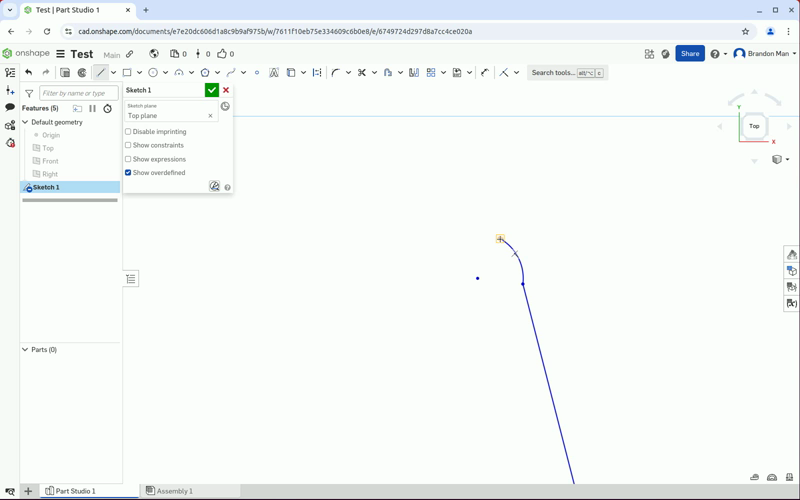
scroll(-6)
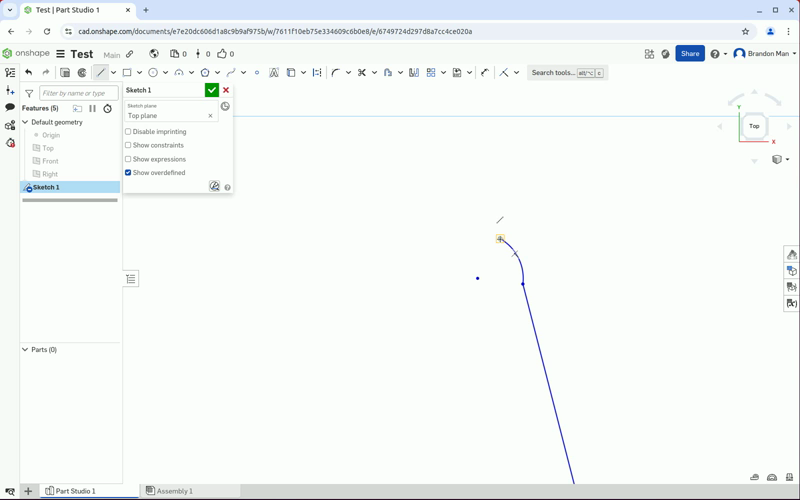
scroll(-6)
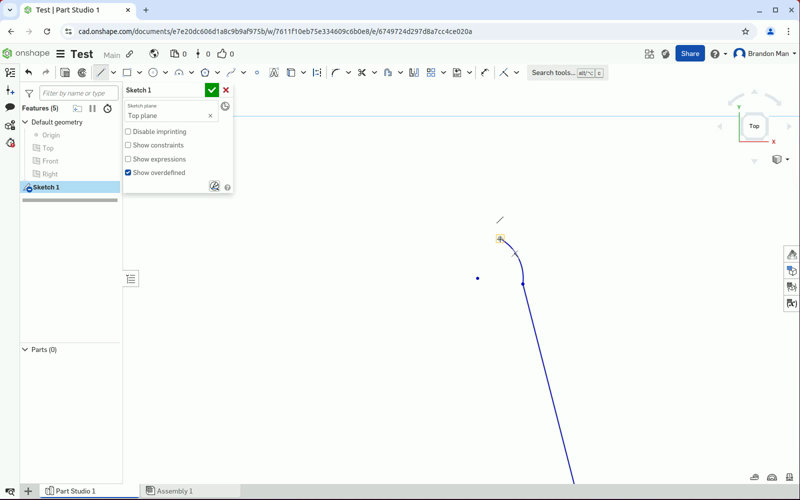
scroll(-6)
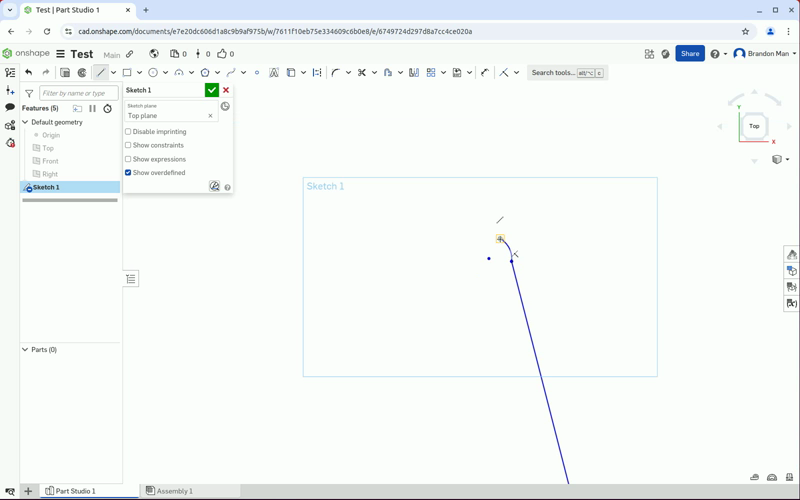
scroll(-6)
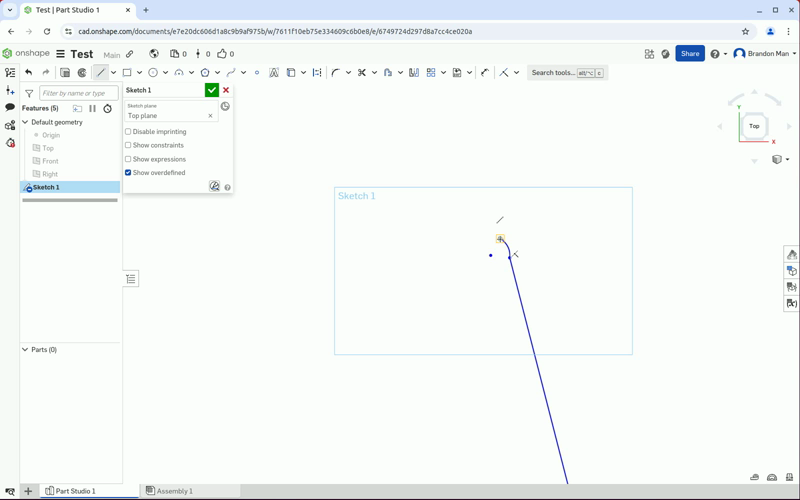
scroll(-6)
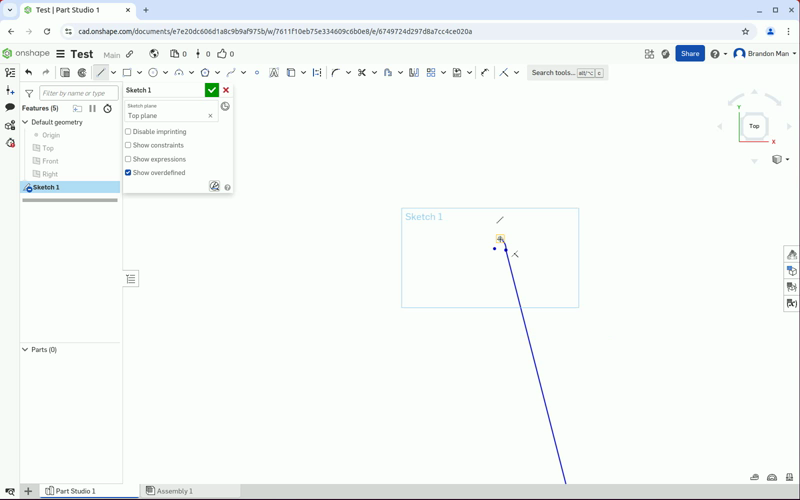
scroll(-6)
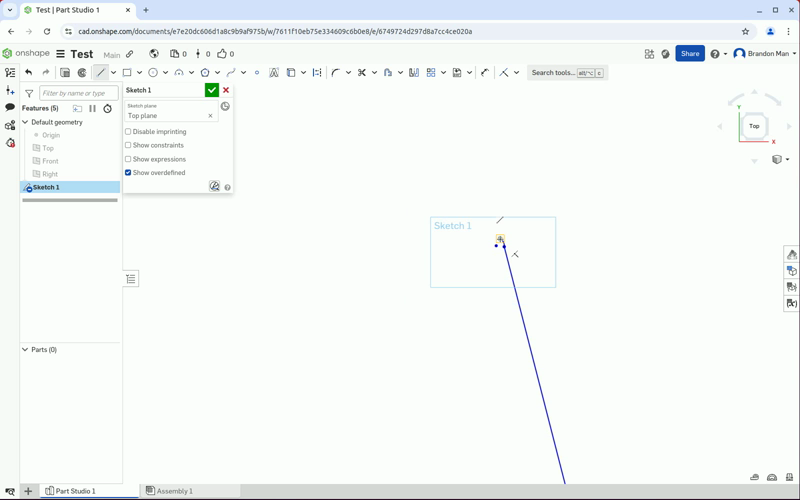
scroll(-6)
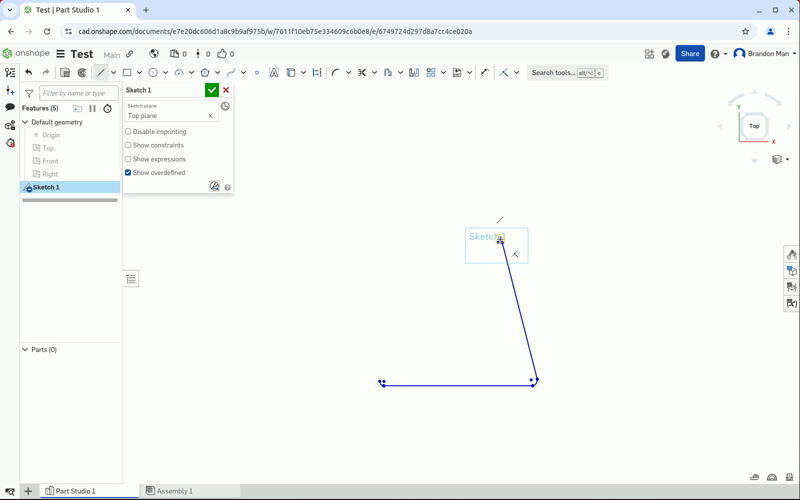
key_down(shift)
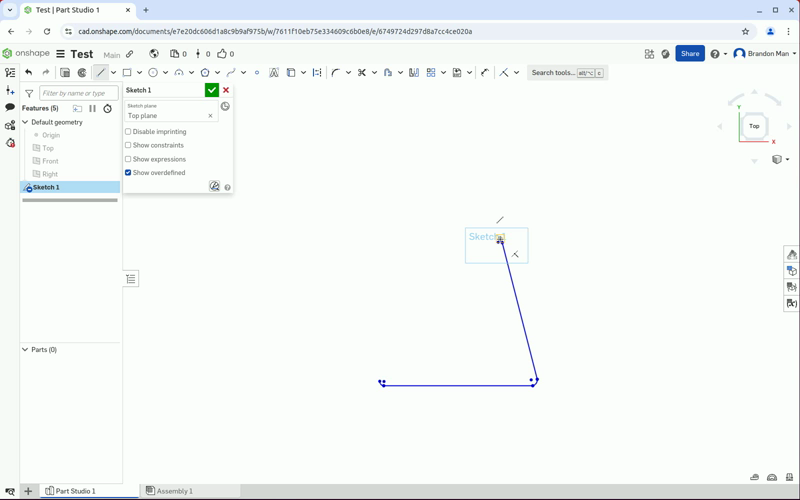
mouse_move(386, 187)
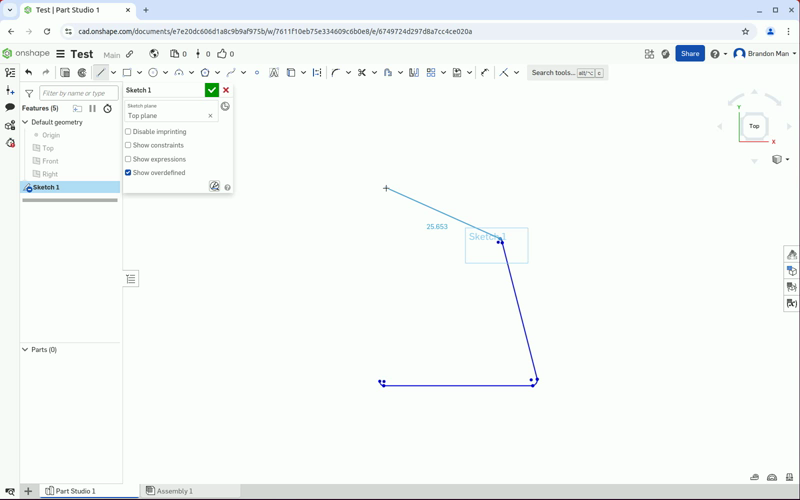
click(386, 187)
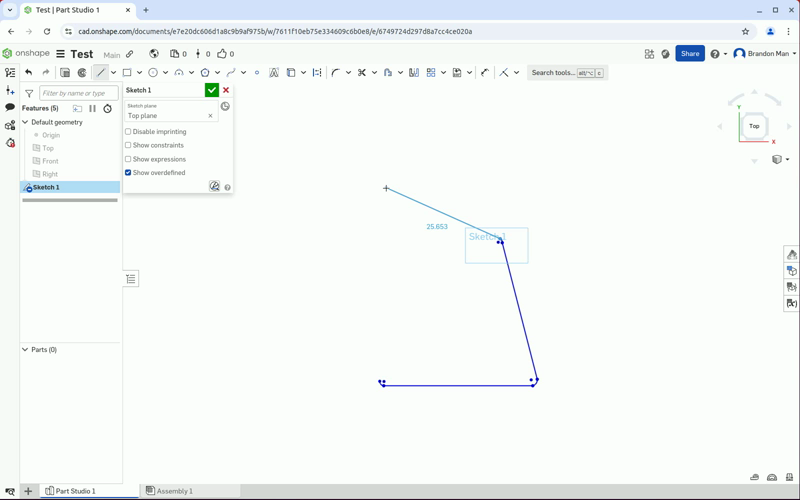
key_up(shift)
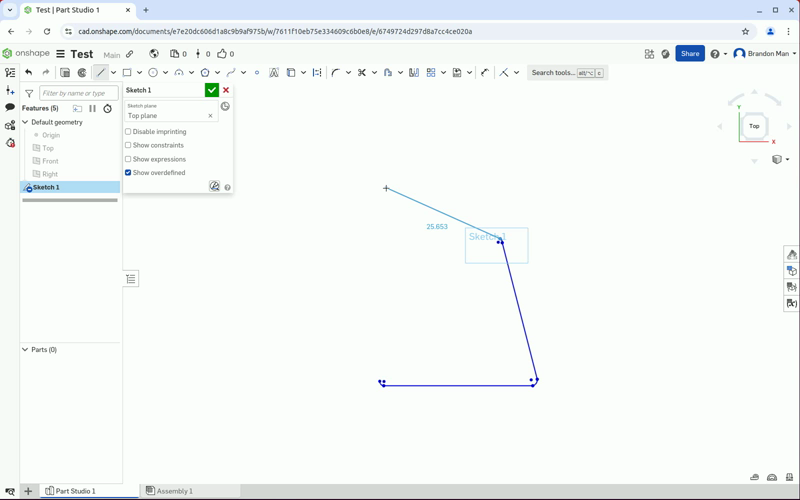
key(esc)
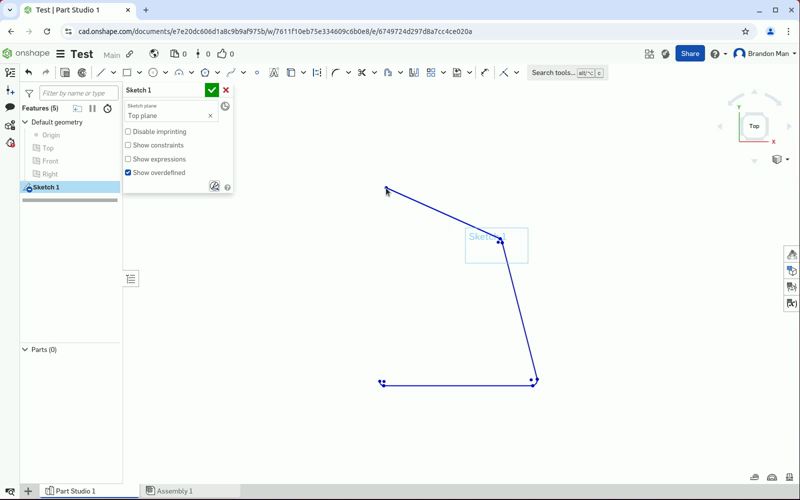
key(a)
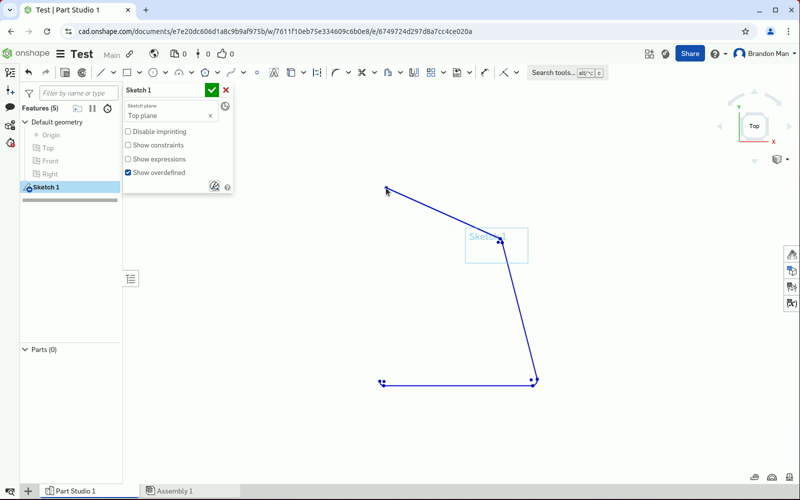
mouse_move(386, 187)
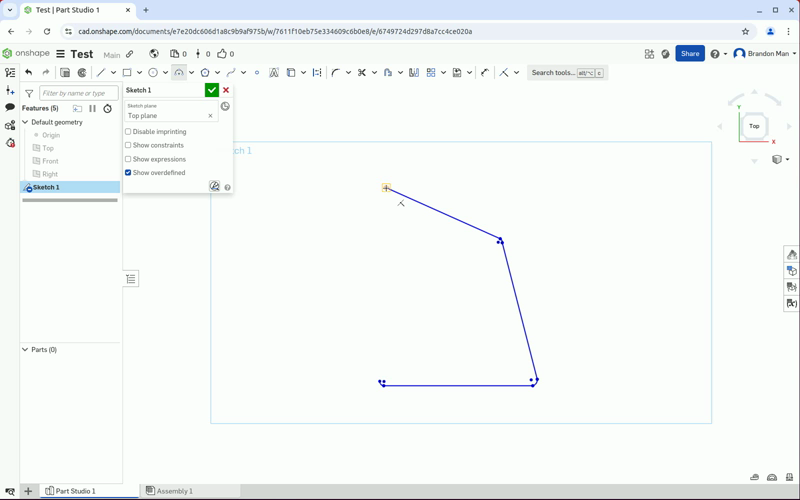
click(386, 187)
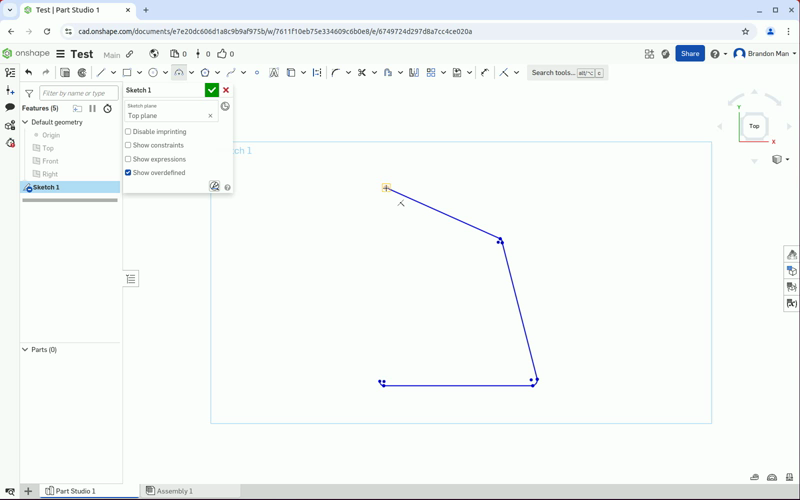
key_down(shift)
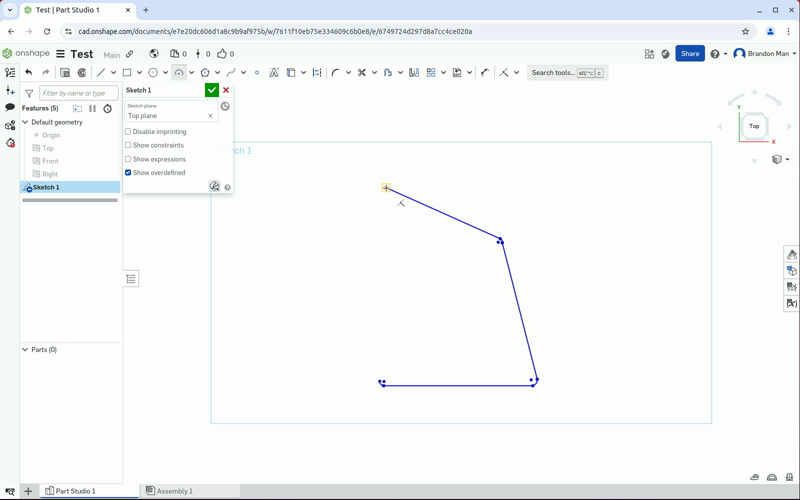
mouse_move(379, 191)
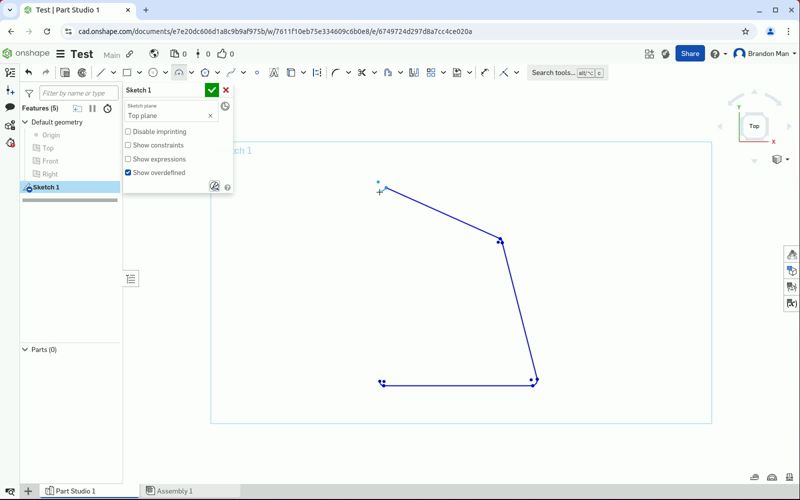
click(379, 191)
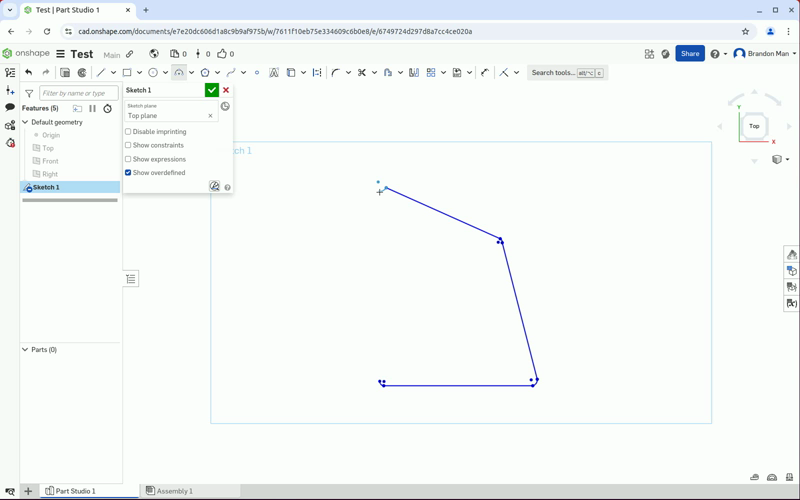
mouse_move(381, 188)
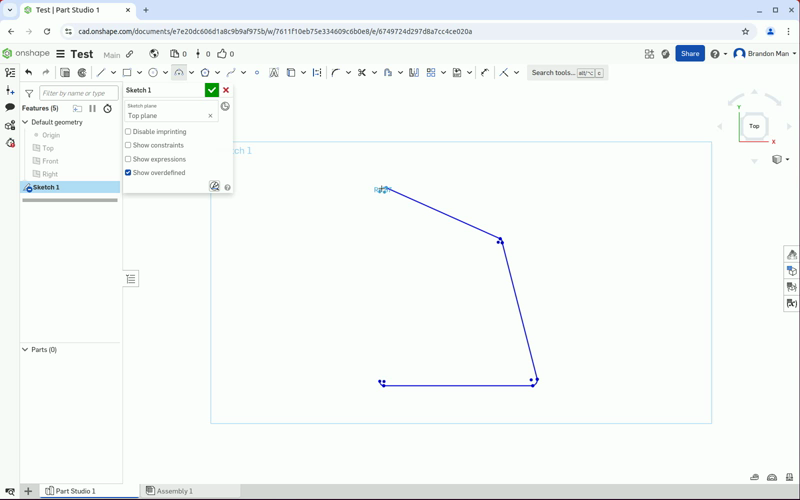
scroll(6)
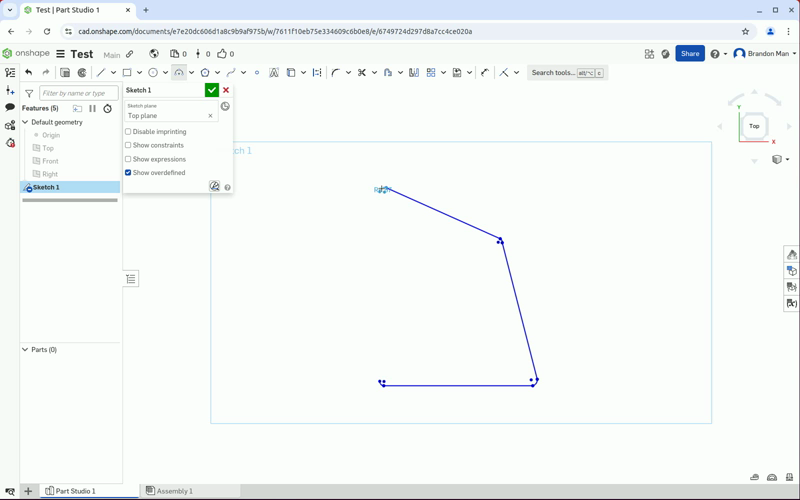
scroll(6)
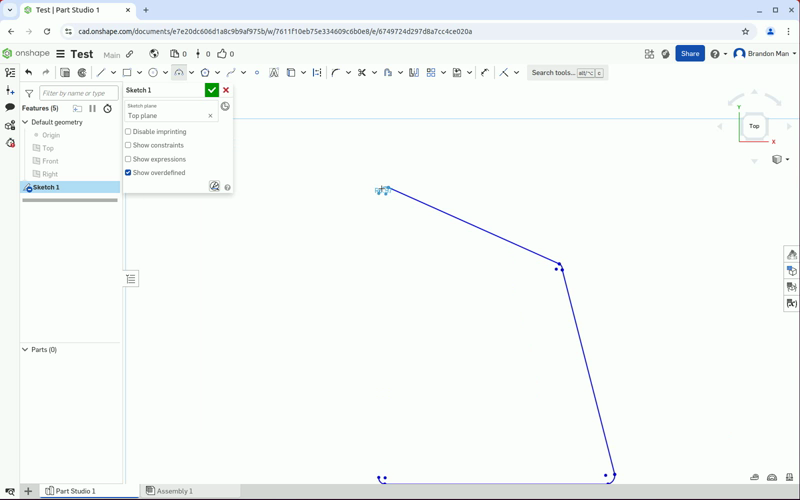
scroll(6)
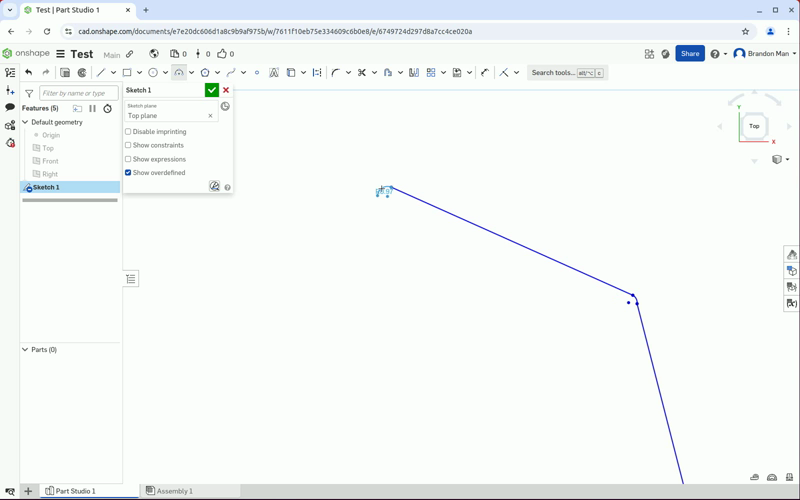
scroll(6)
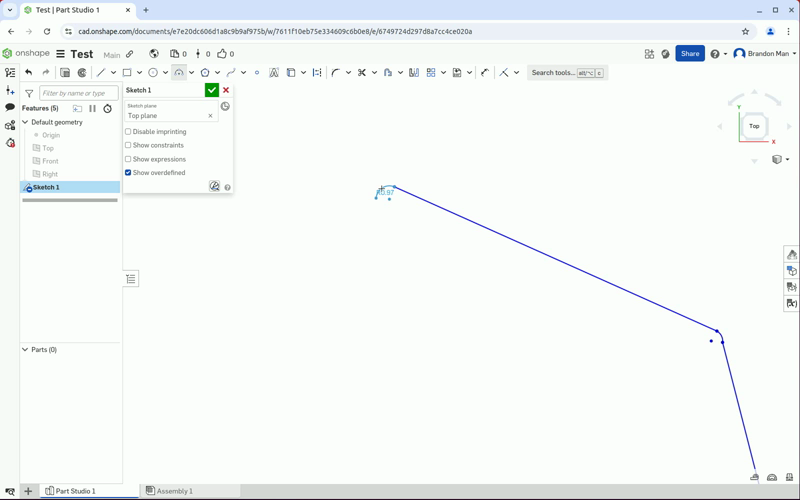
scroll(6)
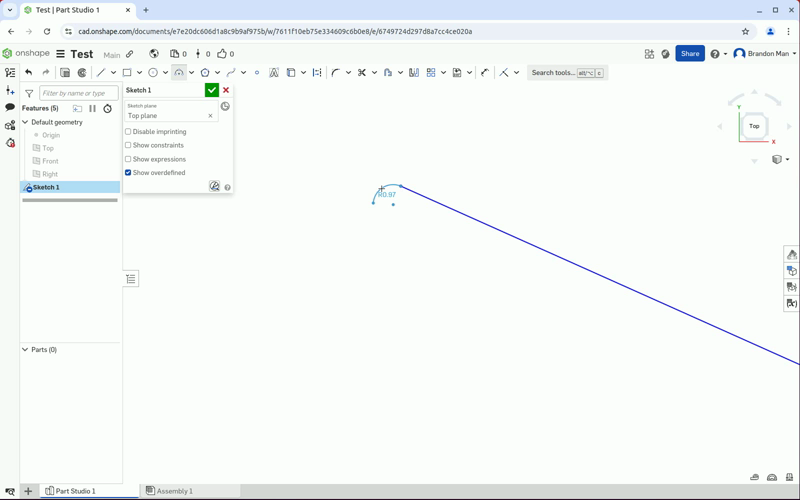
scroll(6)
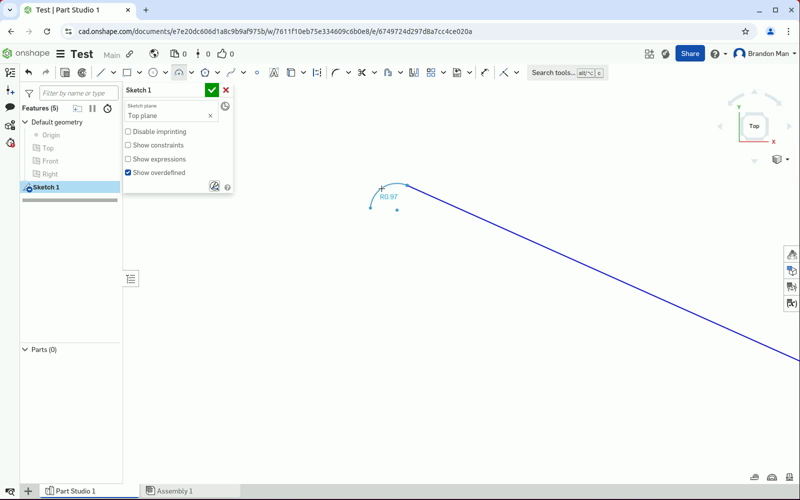
scroll(6)
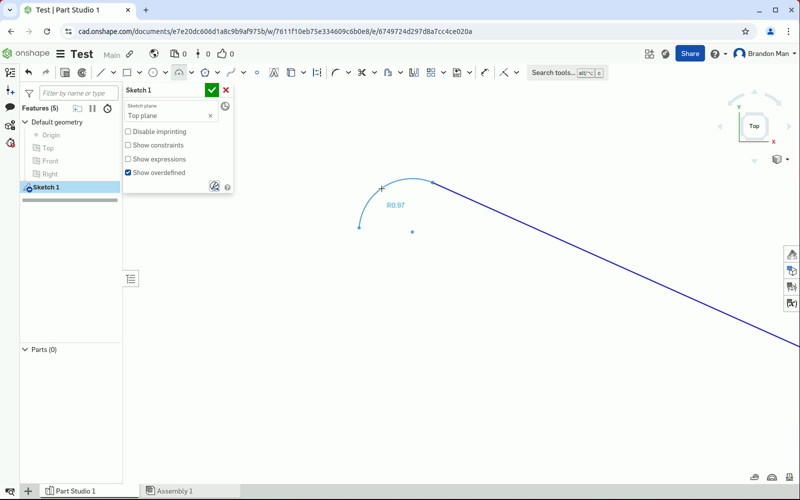
click(381, 188)
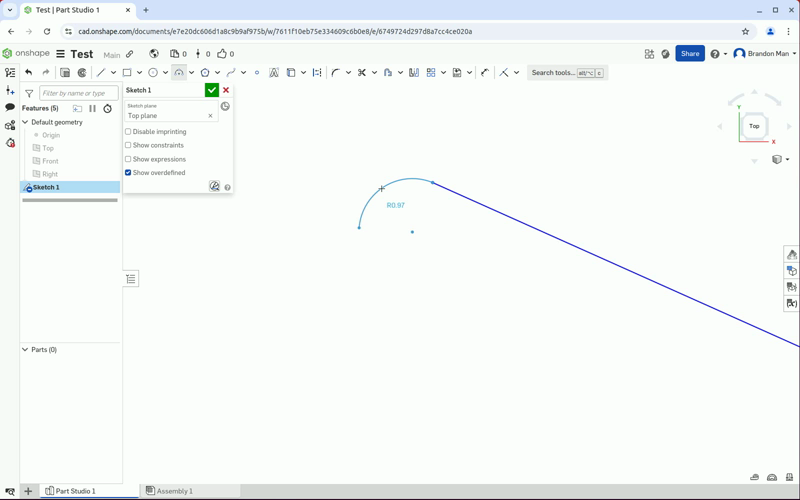
scroll(-6)
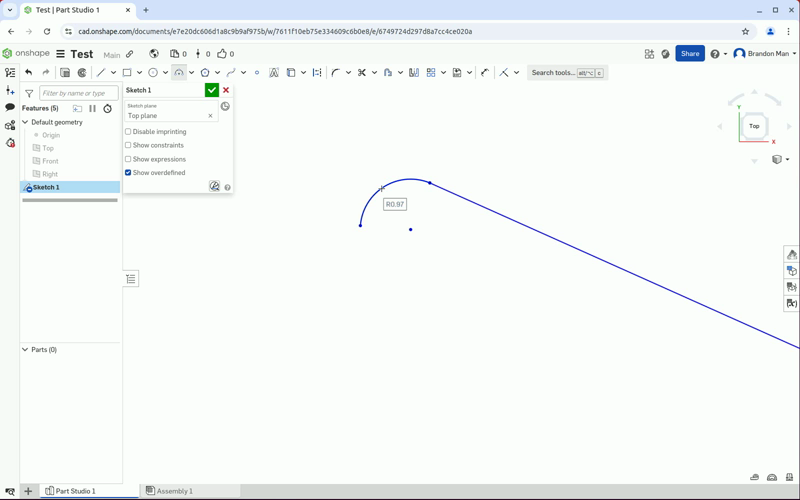
scroll(-6)
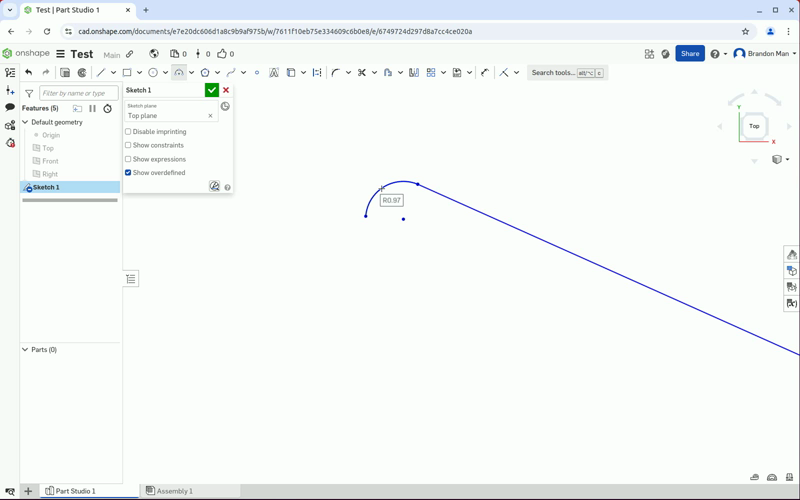
scroll(-6)
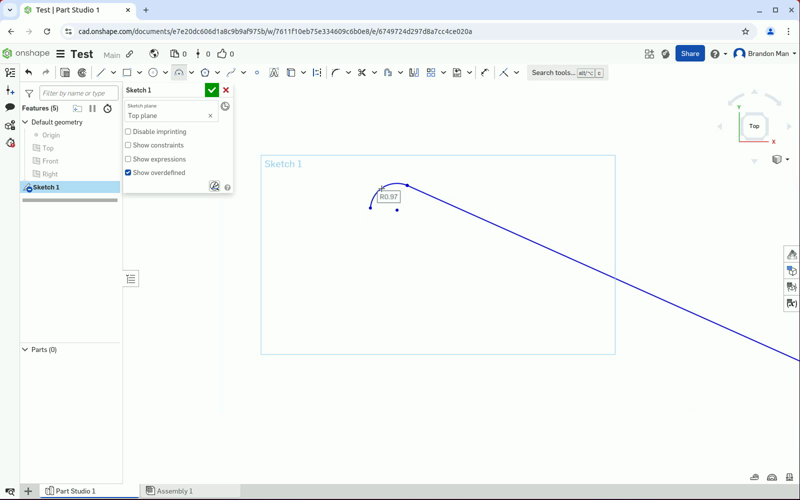
scroll(-6)
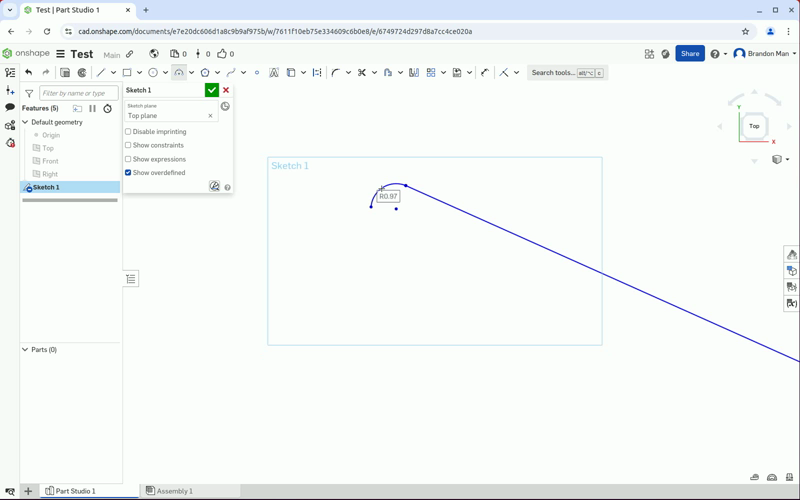
scroll(-6)
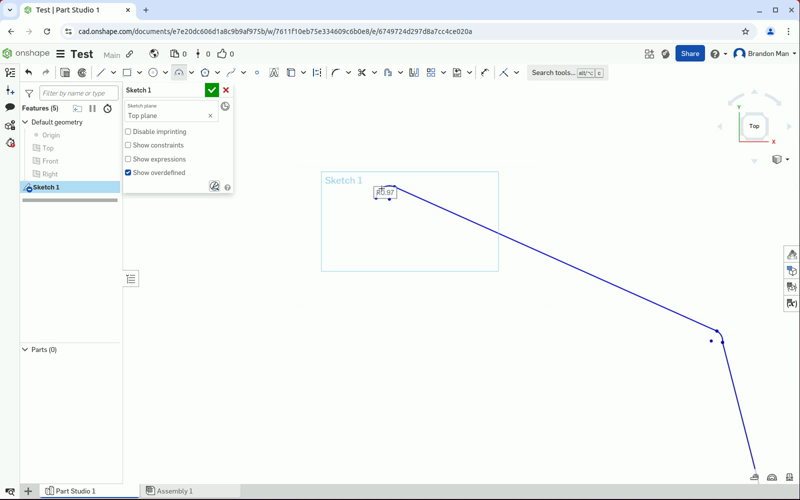
scroll(-6)
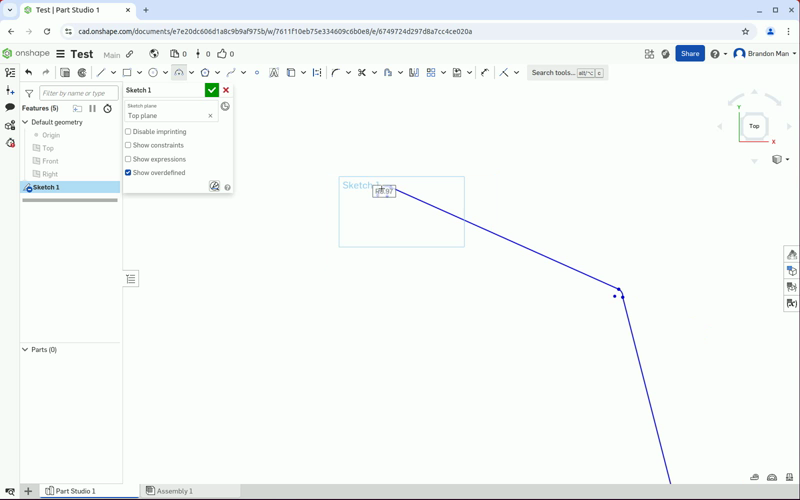
scroll(-6)
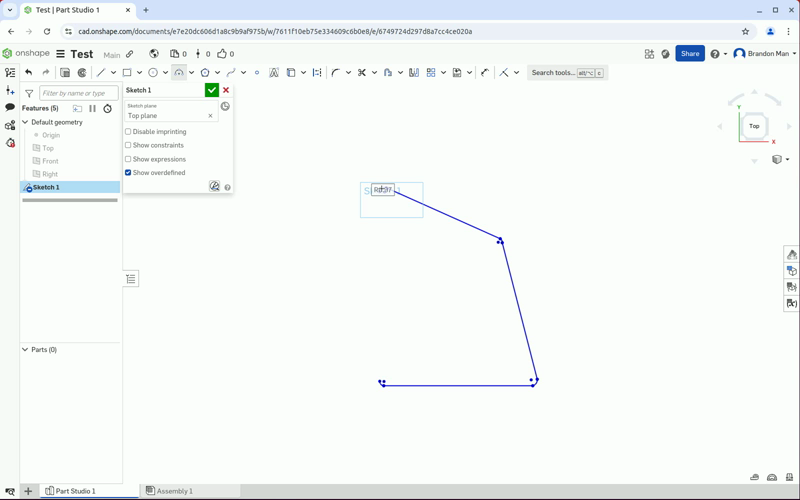
key_up(shift)
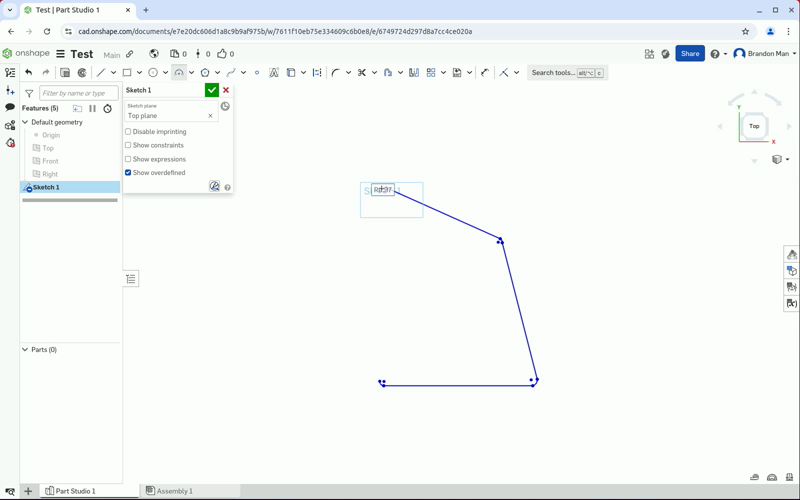
key(esc)
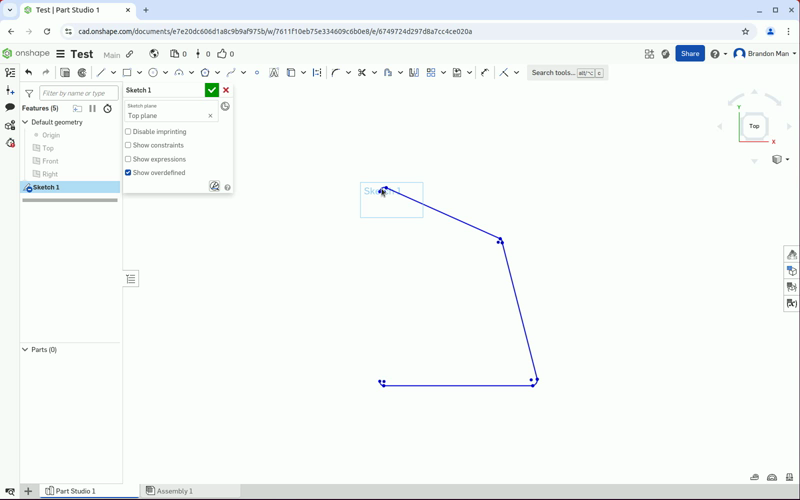
key(l)
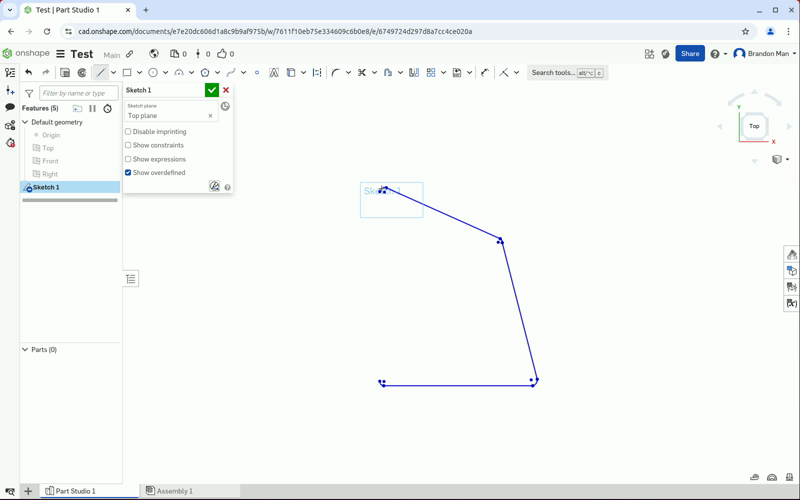
mouse_move(379, 191)
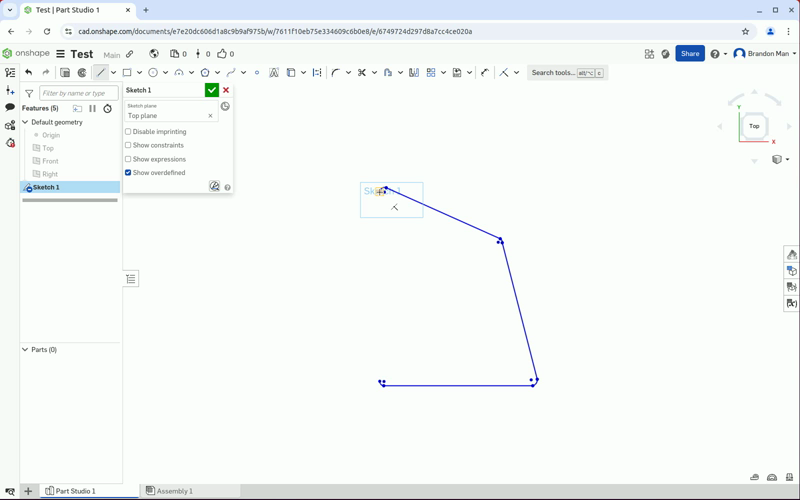
scroll(6)
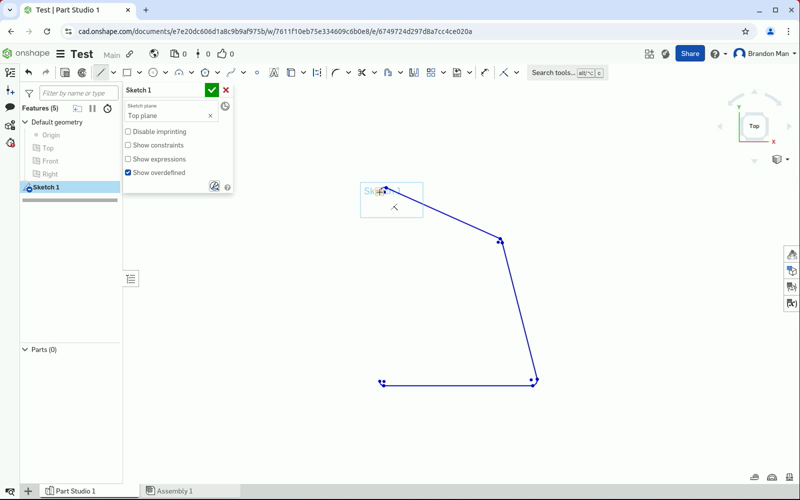
scroll(6)
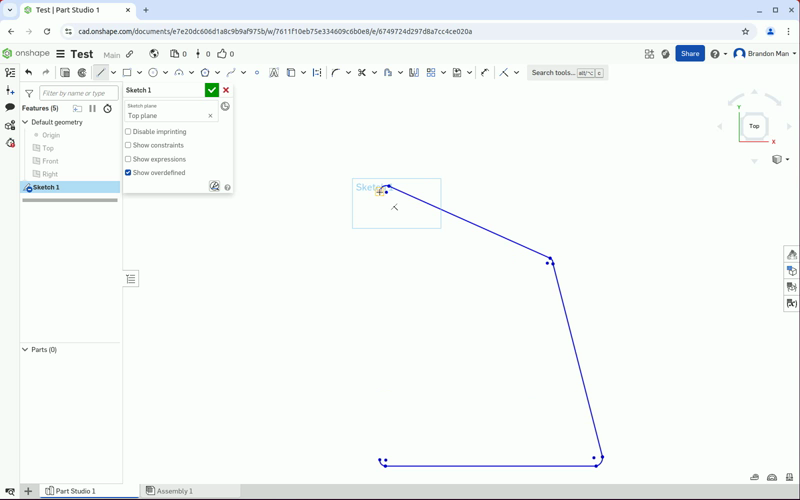
scroll(6)
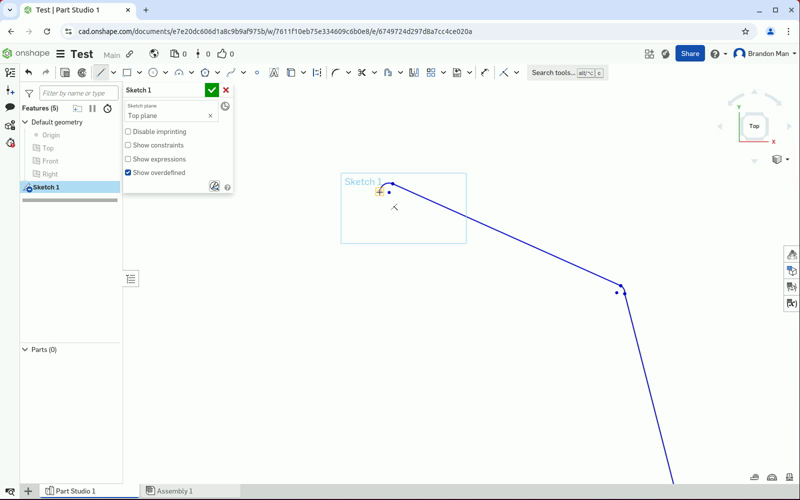
scroll(6)
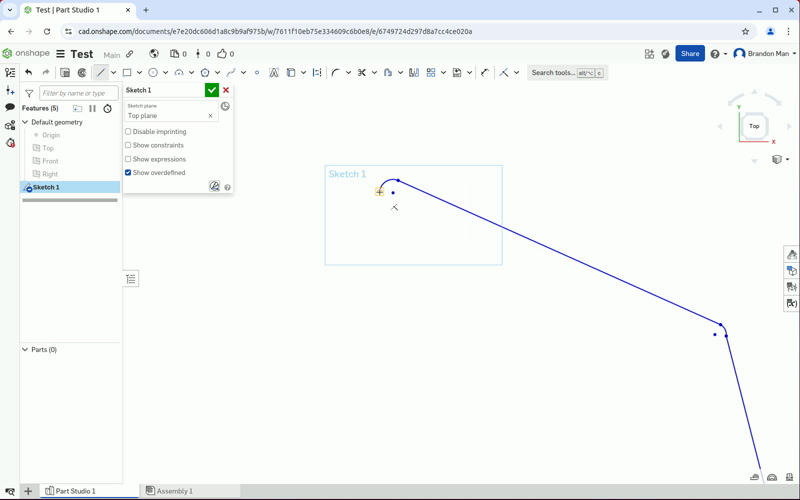
scroll(6)
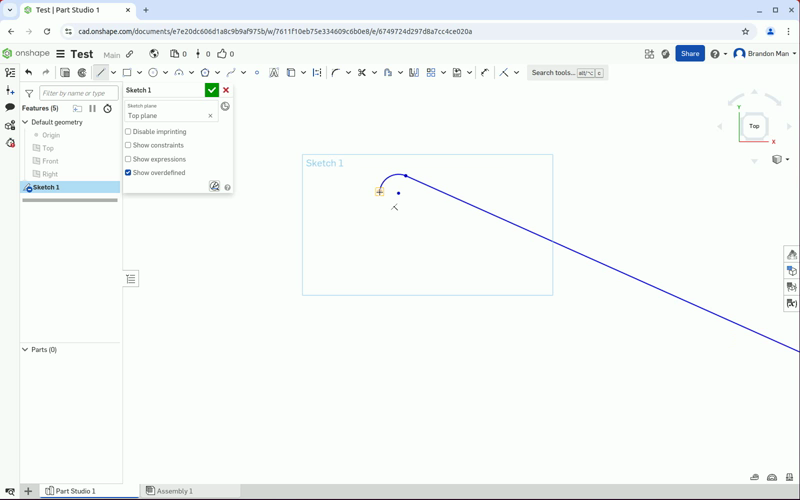
scroll(6)
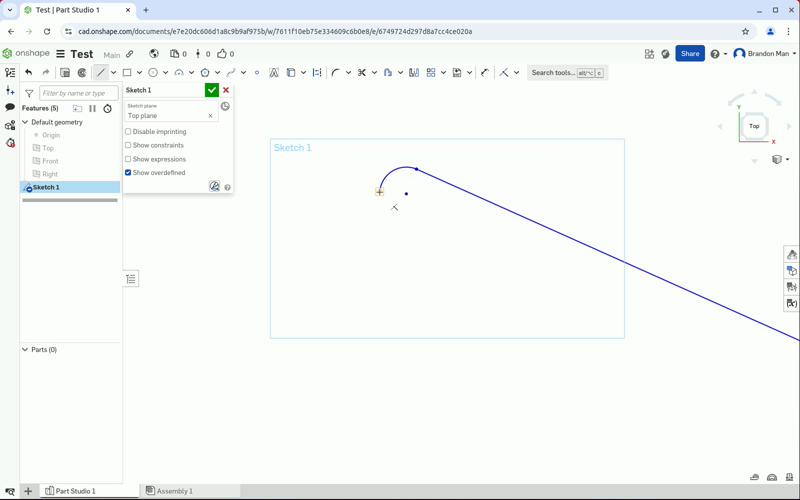
scroll(6)
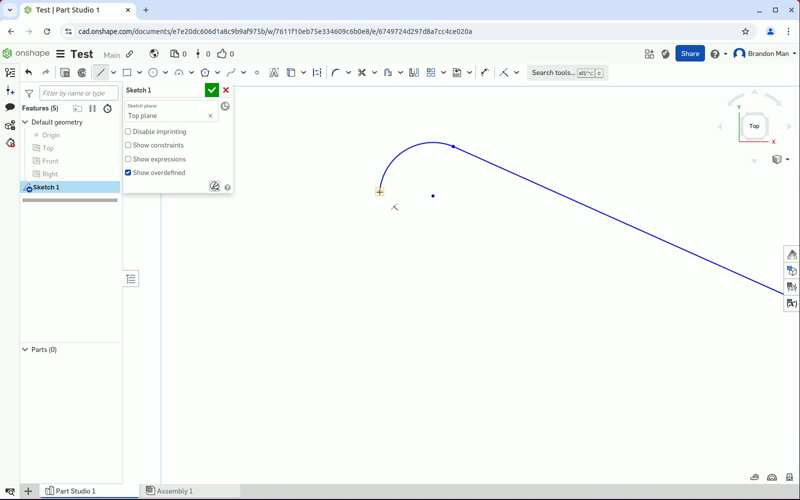
click(379, 191)
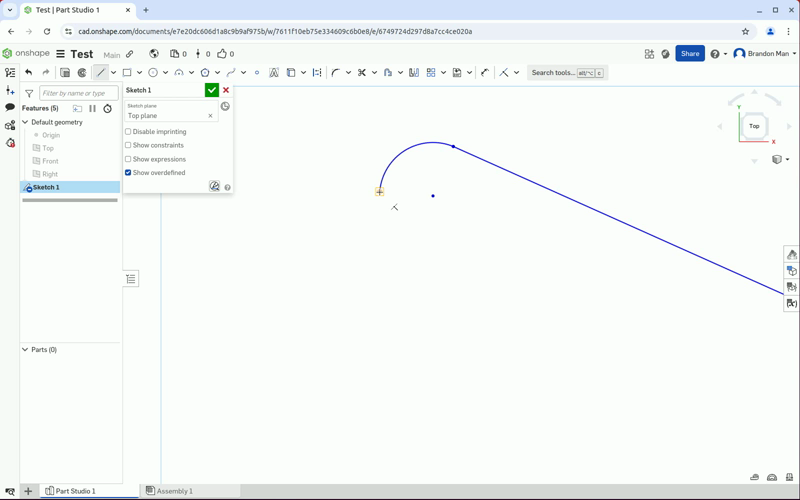
scroll(-6)
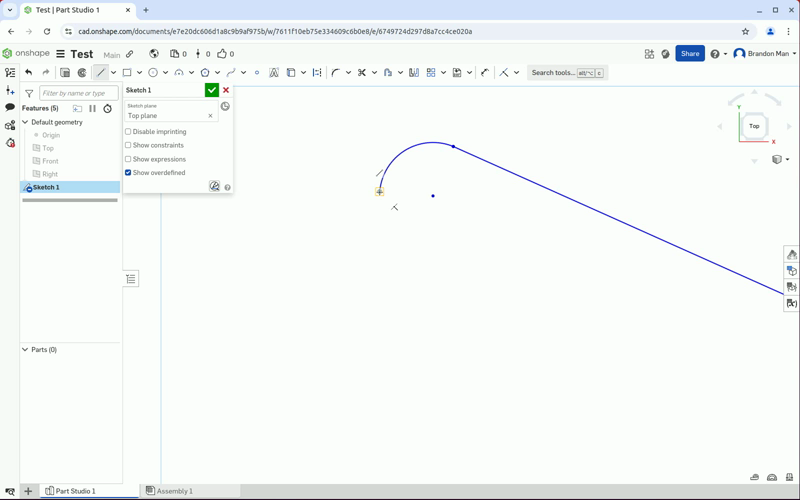
scroll(-6)
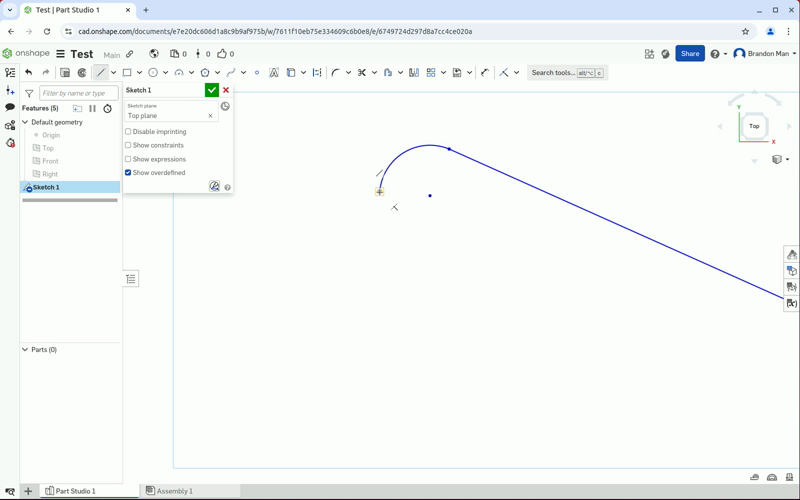
scroll(-6)
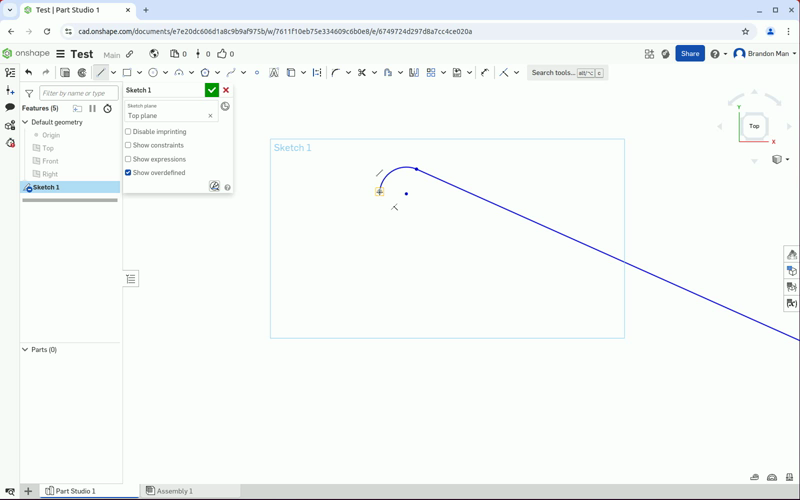
scroll(-6)
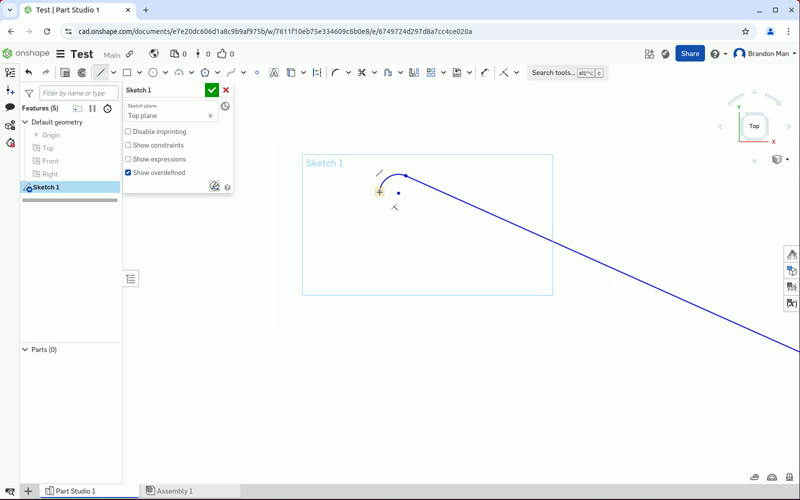
scroll(-6)
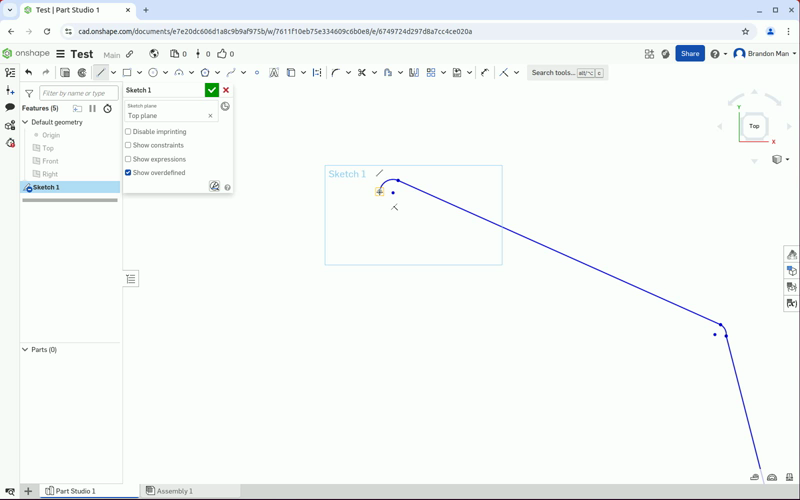
scroll(-6)
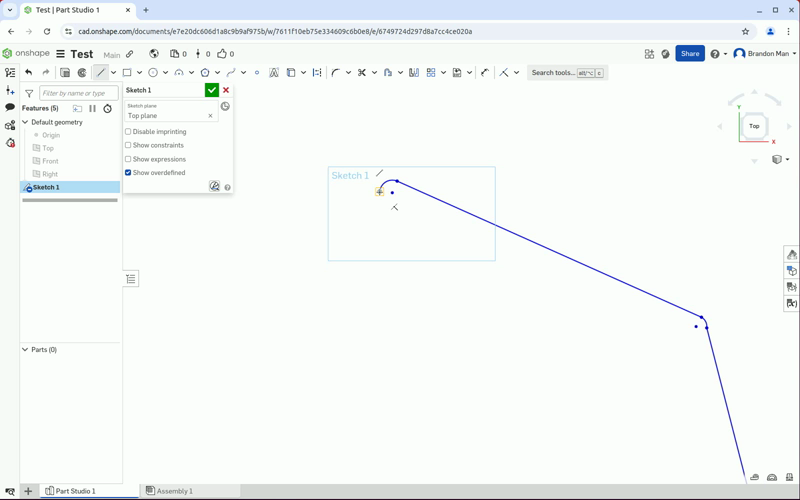
scroll(-6)
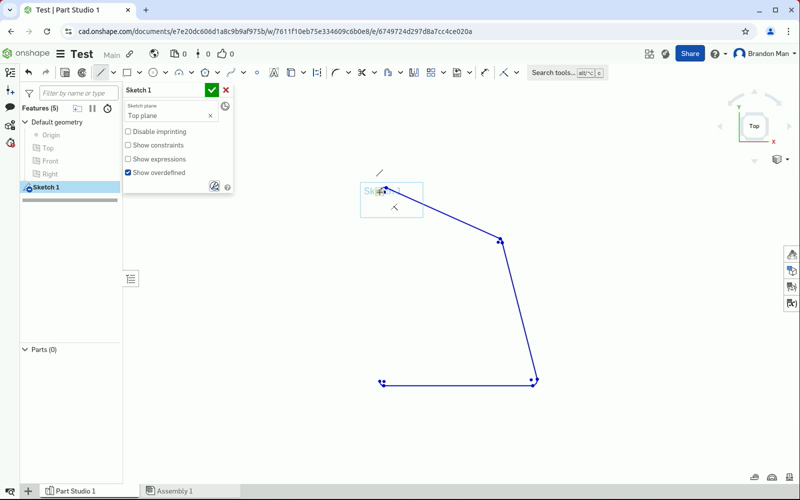
key_down(shift)
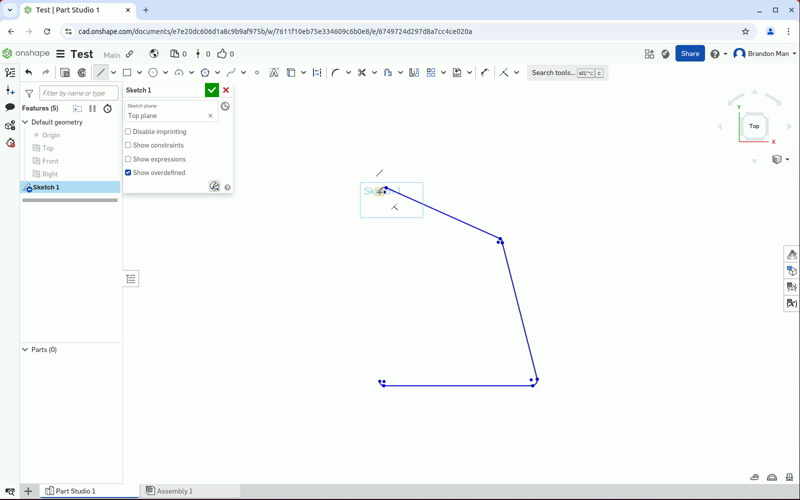
mouse_move(379, 381)
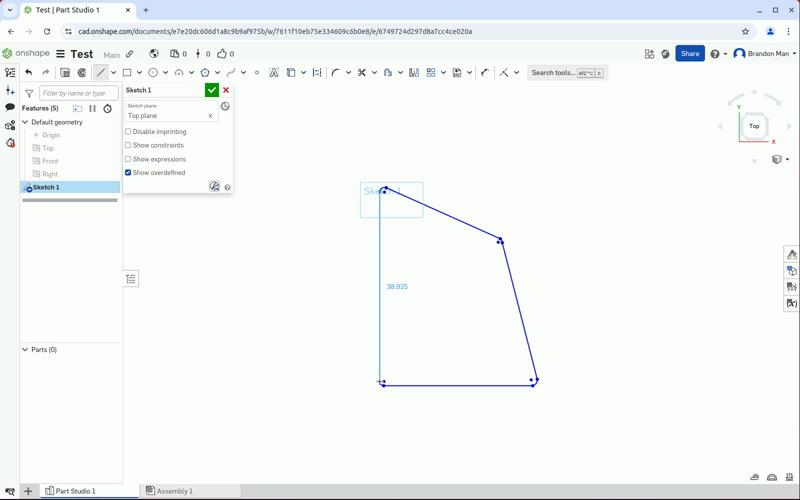
scroll(6)
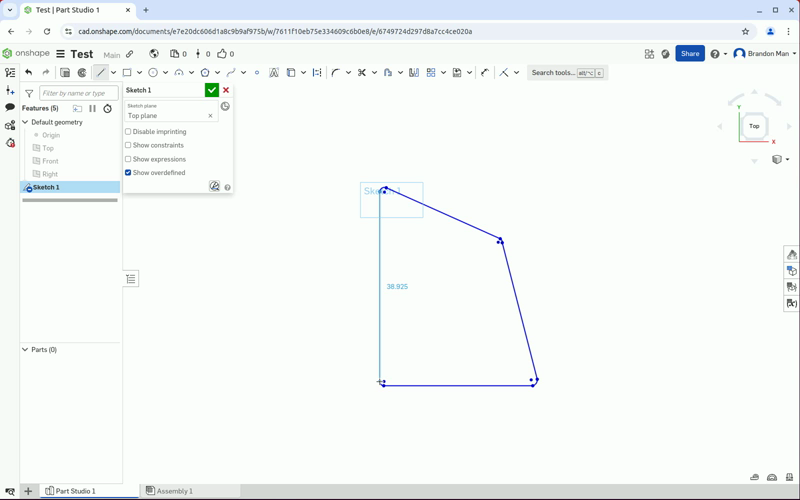
scroll(6)
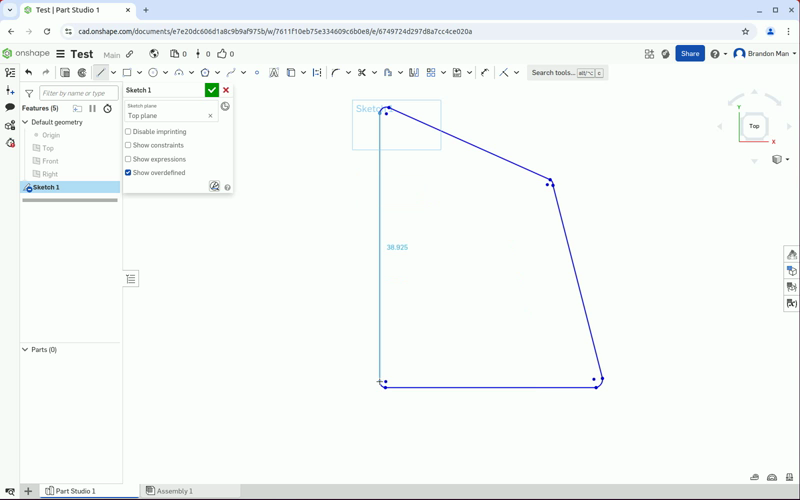
scroll(6)
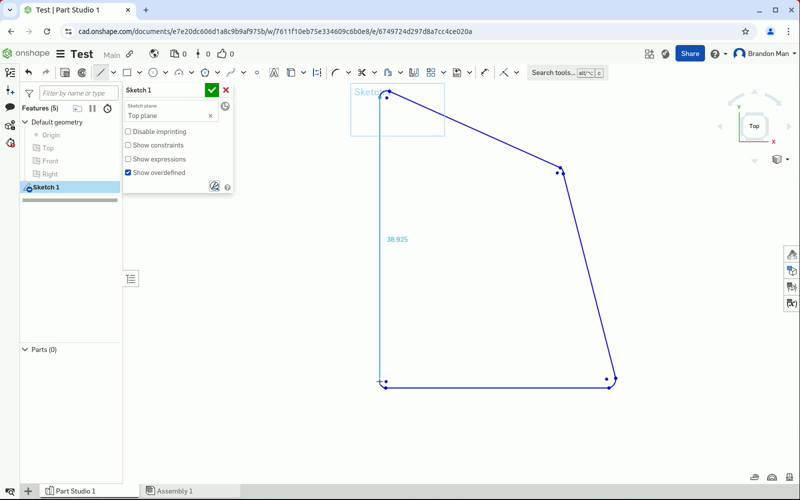
scroll(6)
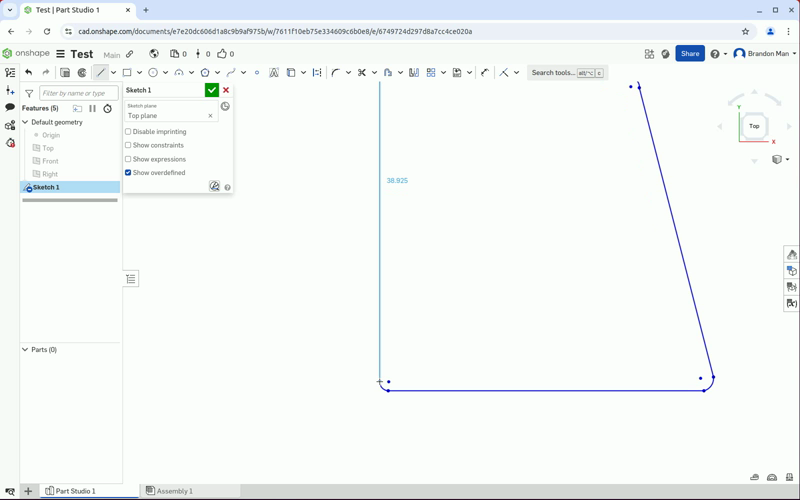
scroll(6)
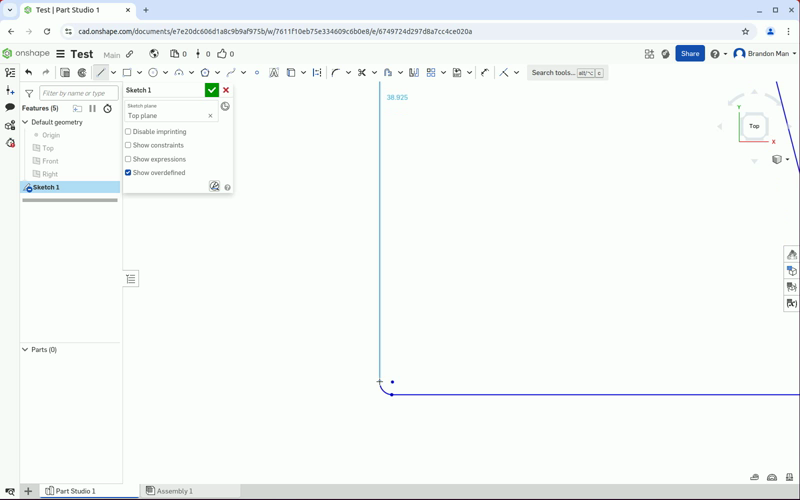
scroll(6)
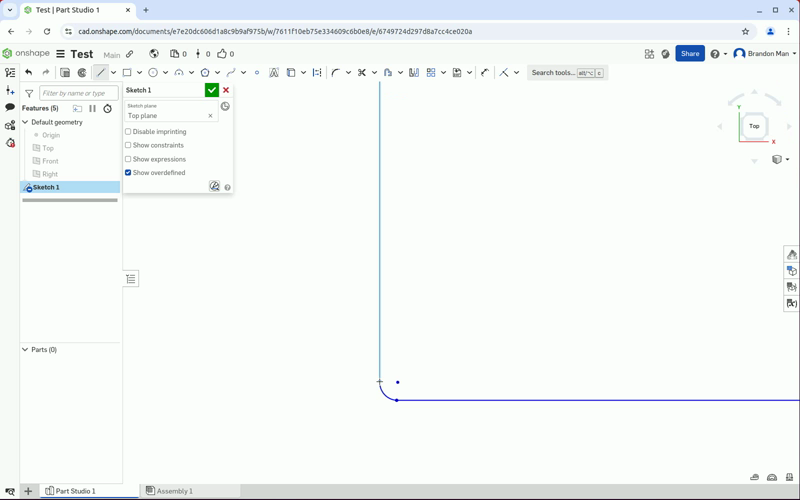
scroll(6)
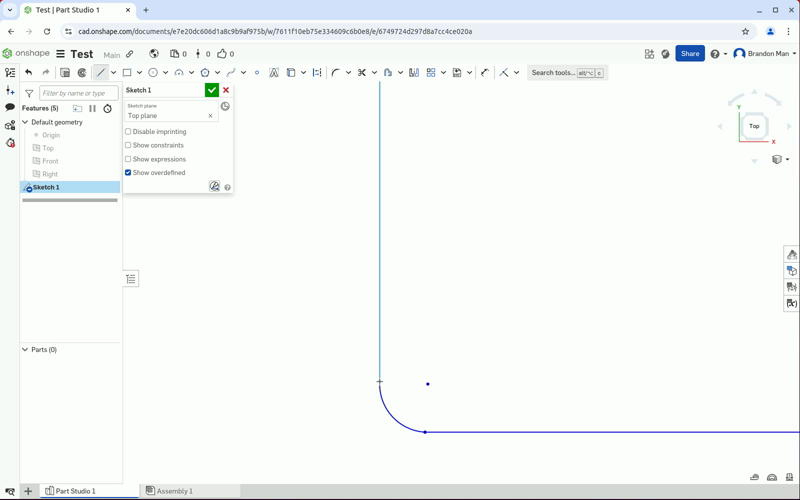
key_up(shift)
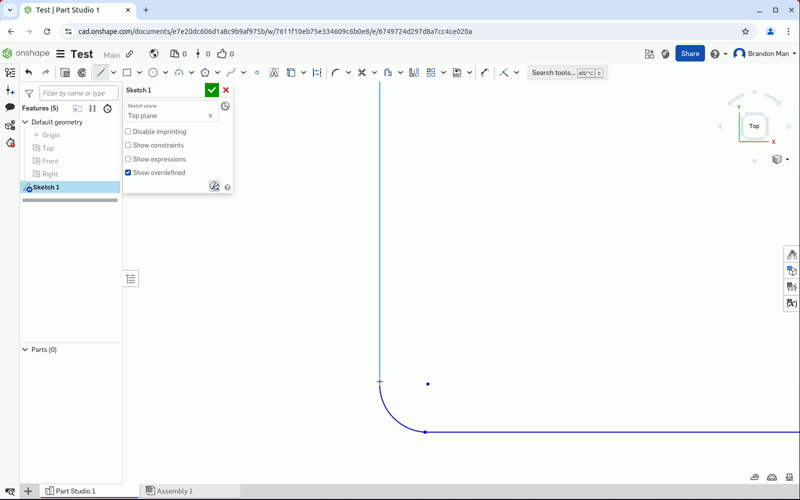
click(379, 381)
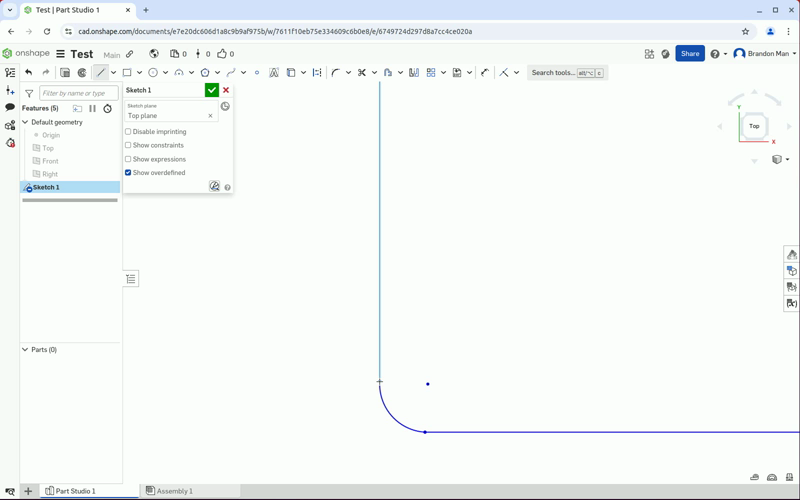
scroll(-6)
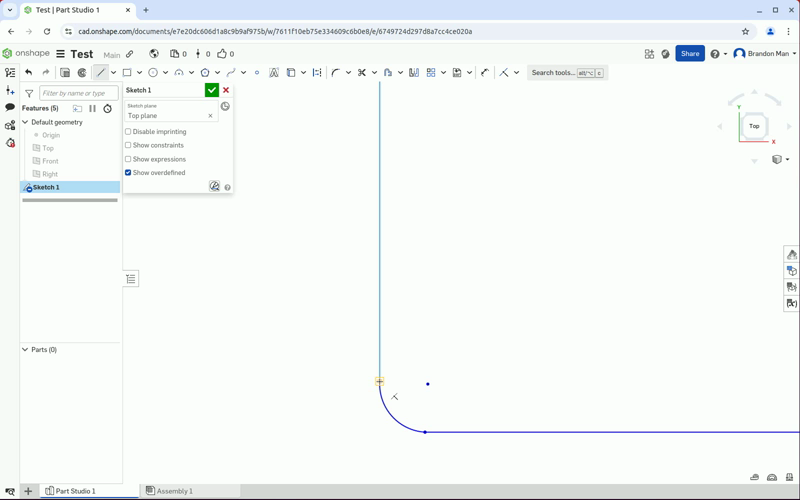
scroll(-6)
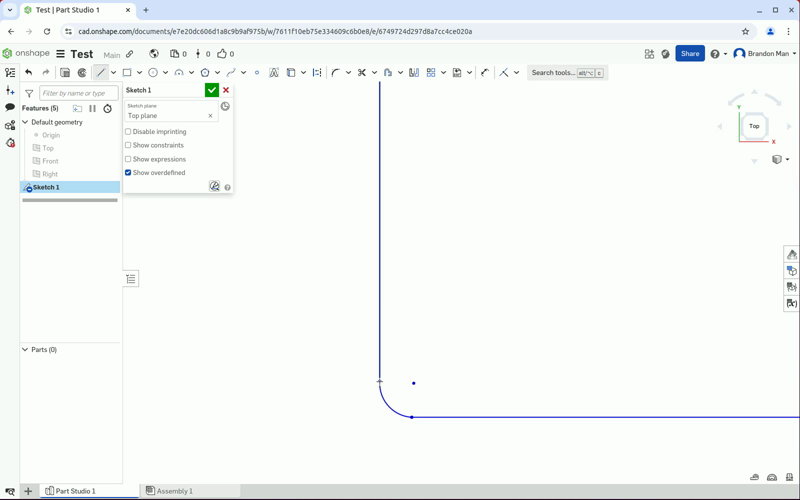
scroll(-6)
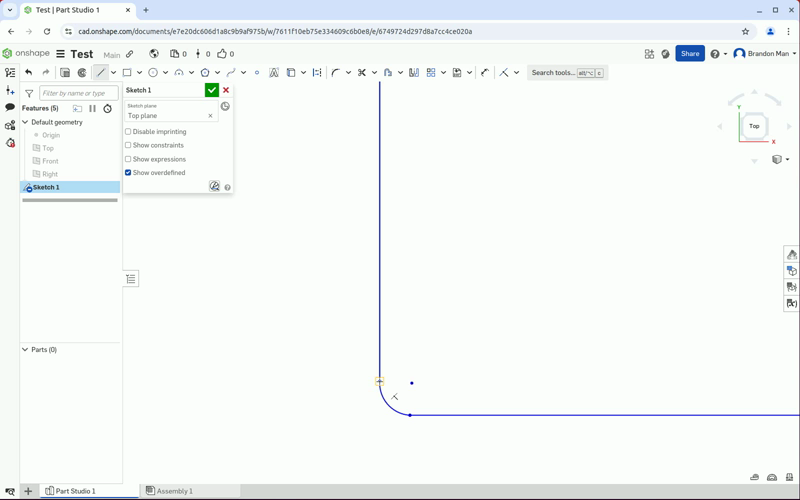
scroll(-6)
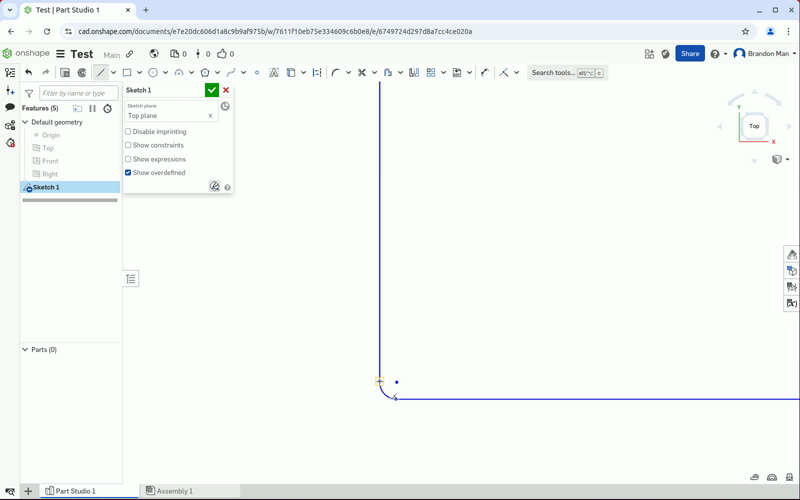
scroll(-6)
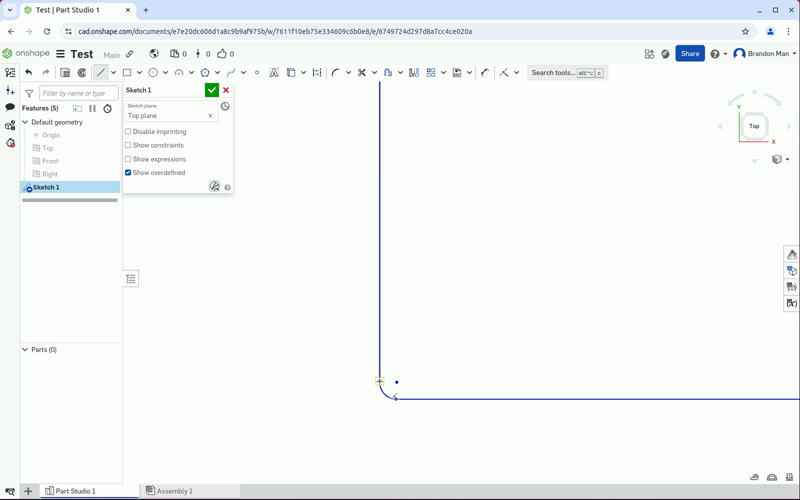
scroll(-6)
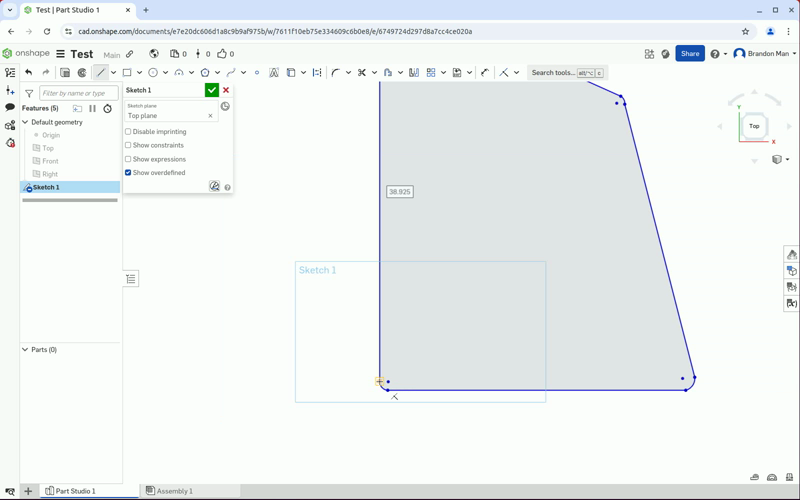
scroll(-6)
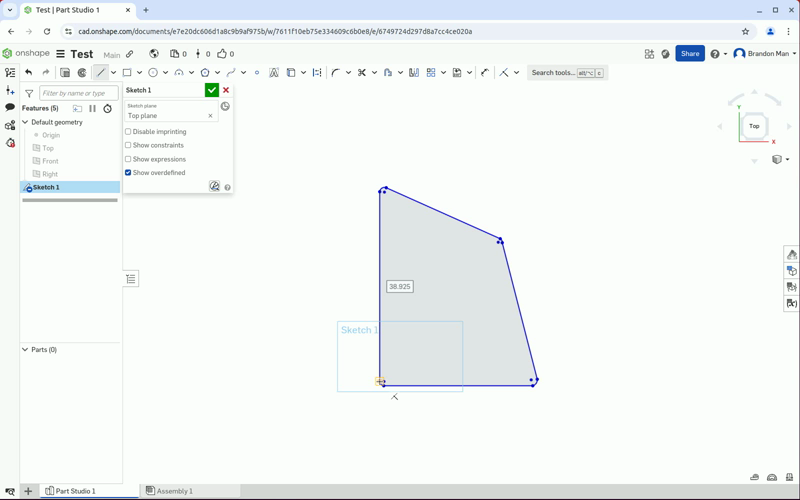
key(esc)
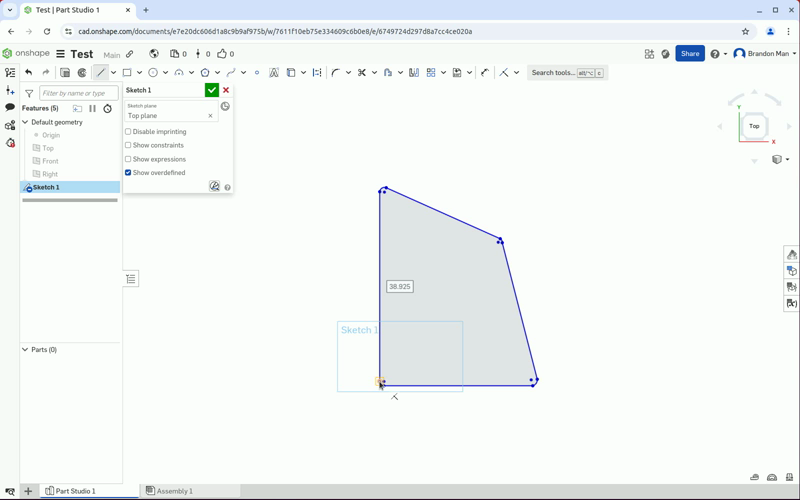
mouse_move(426, 330)
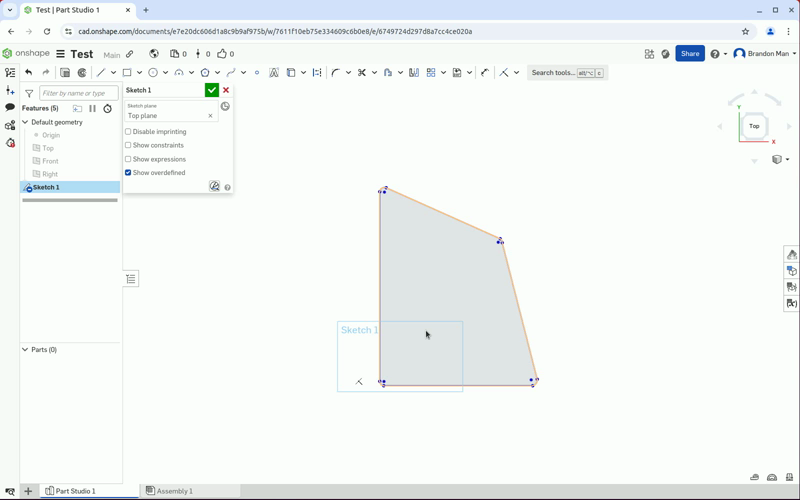
click(426, 330)
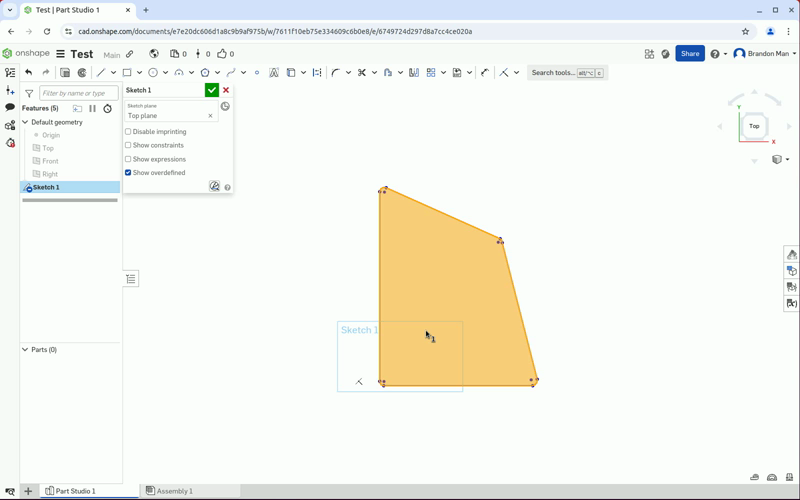
mouse_move(73, 352)
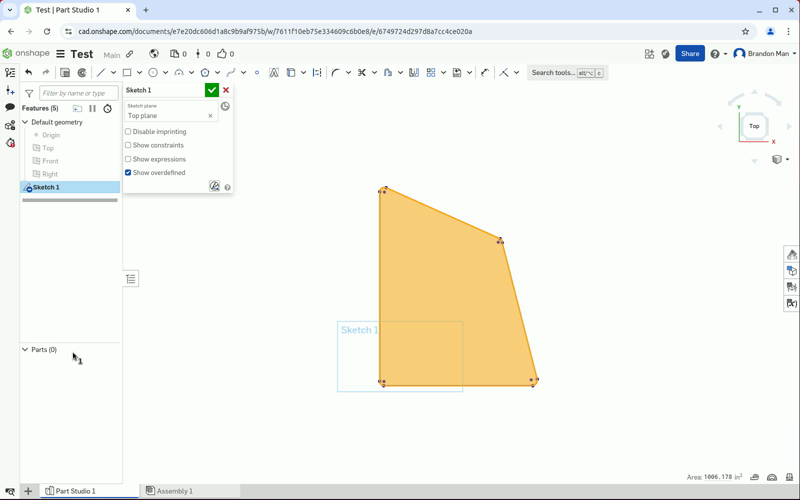
key(shift+y)
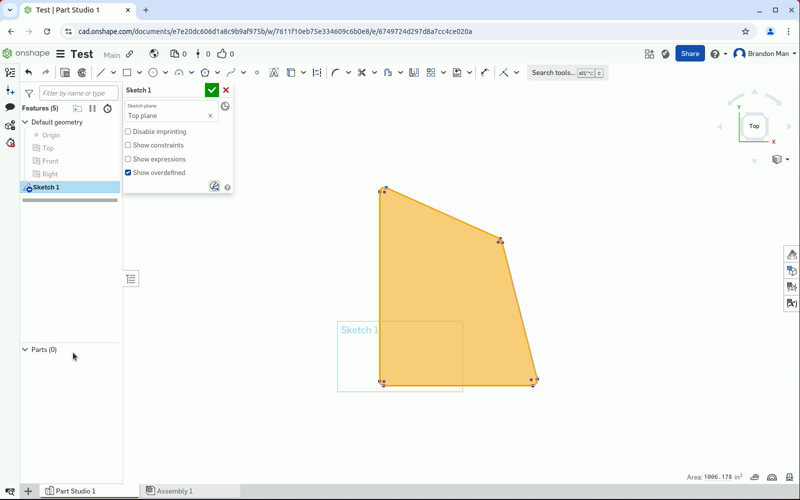
key(shift+e)
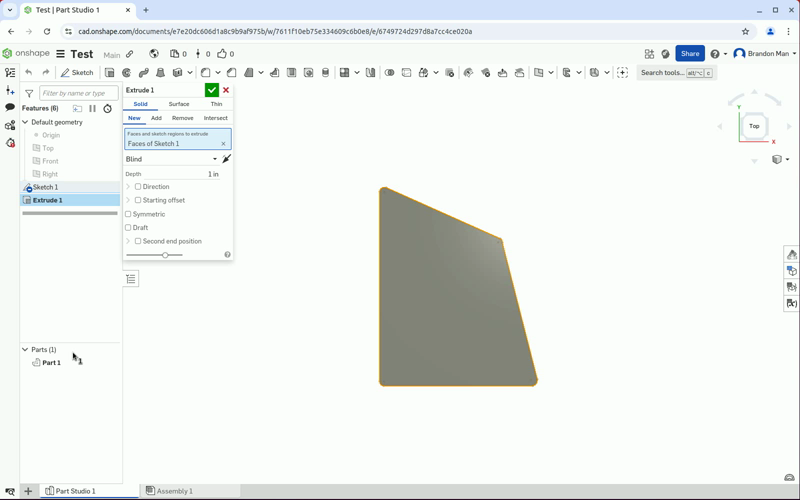
mouse_move(143, 106)
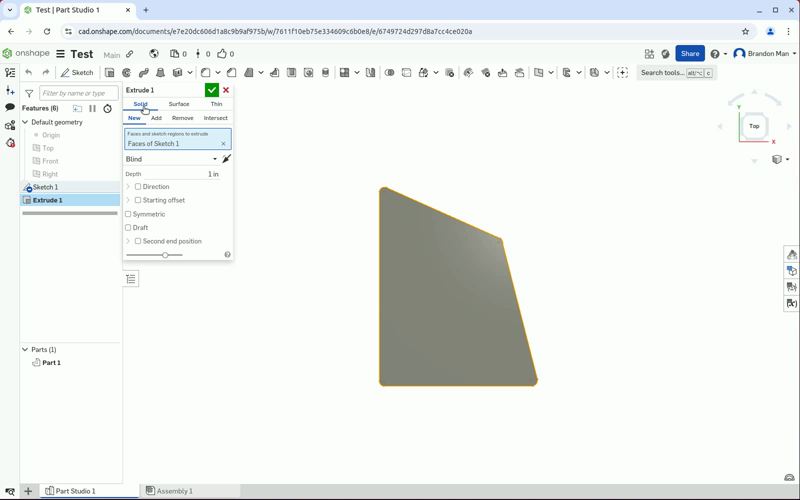
click(143, 106)
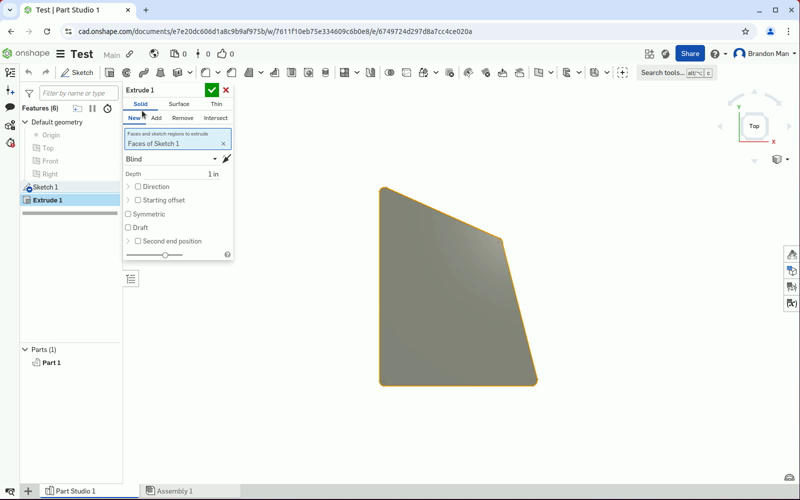
mouse_move(137, 120)
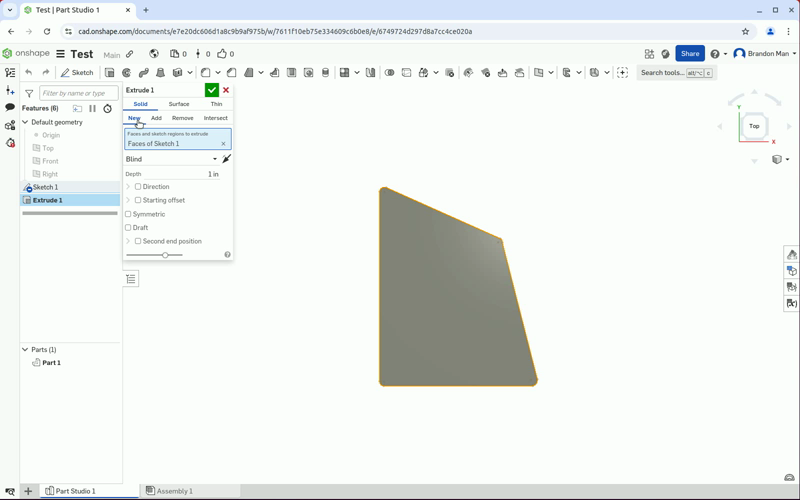
click(137, 120)
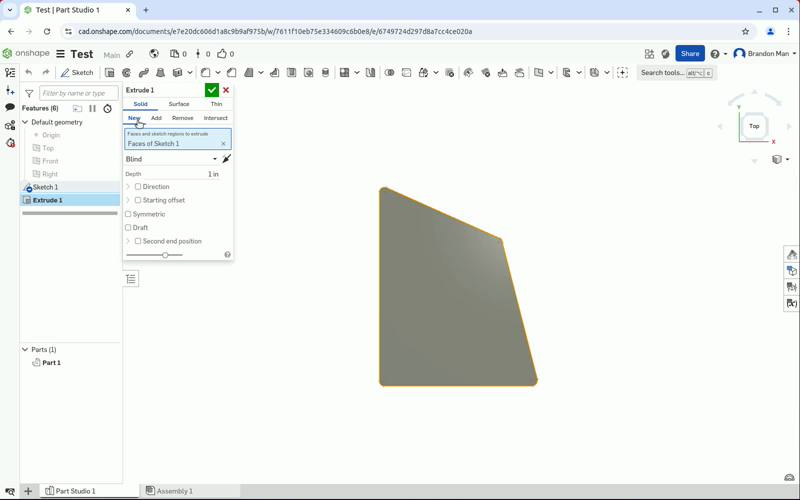
key(tab, 4)
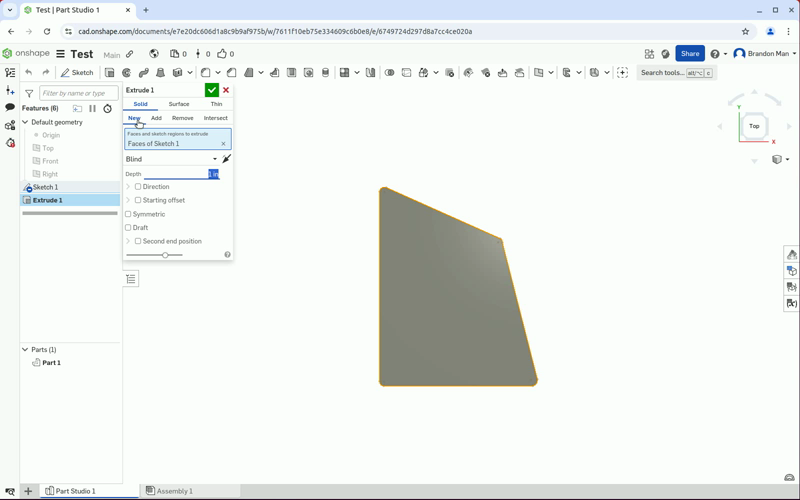
text(2.407)
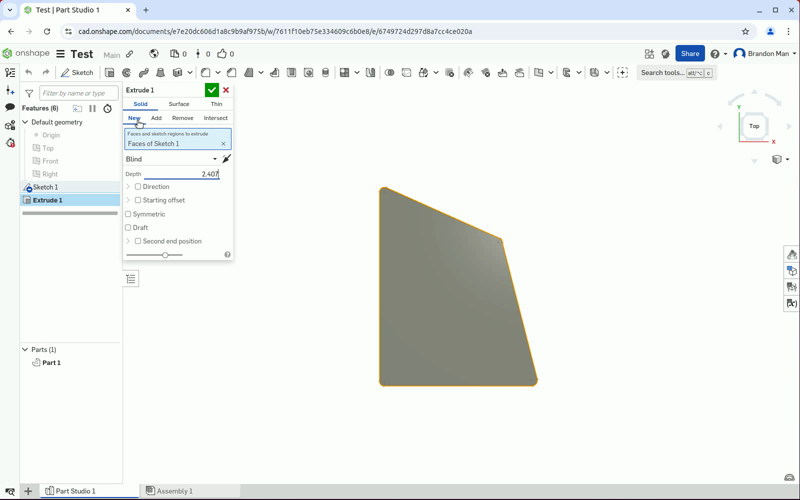
key(enter)
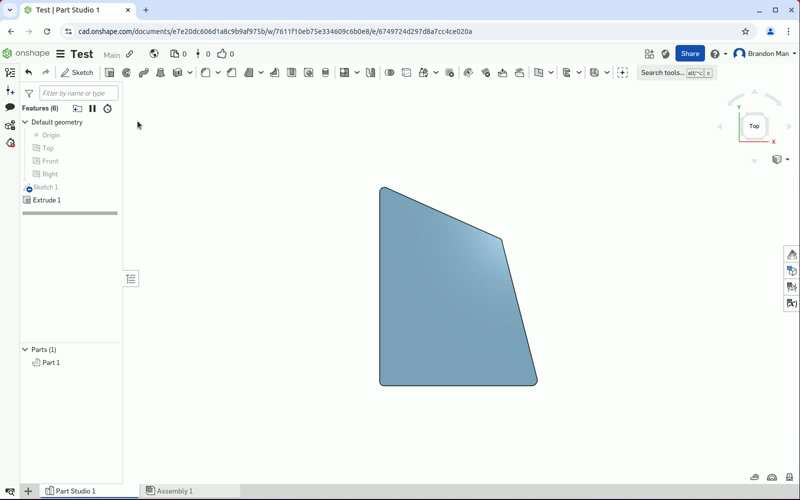
key(shift+h)
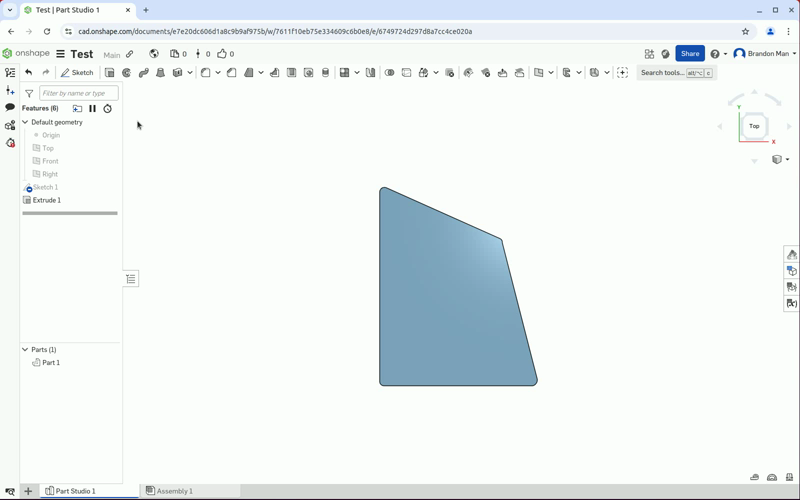
key(shift+h)
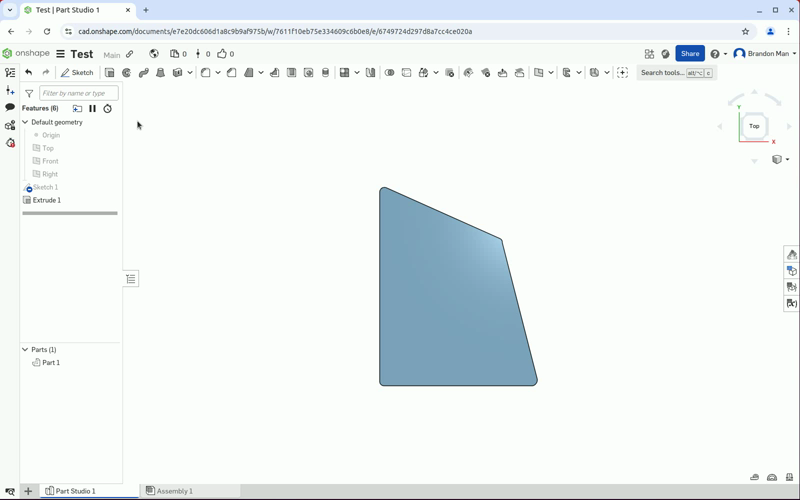
mouse_move(73, 189)
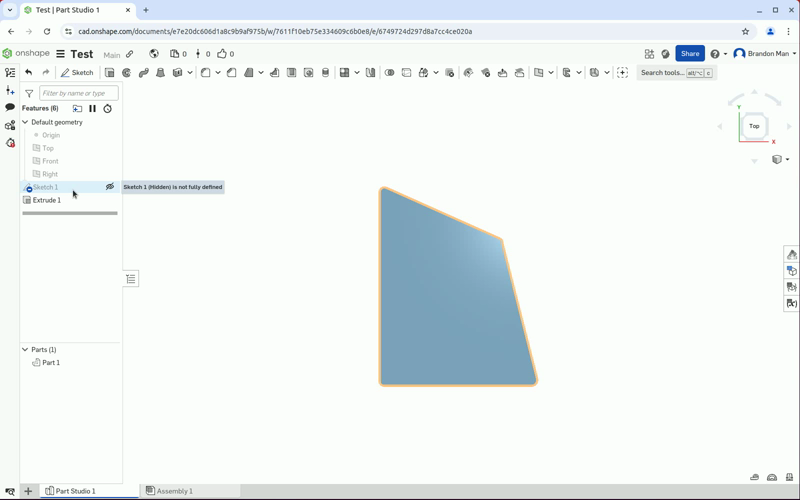
click(73, 189)
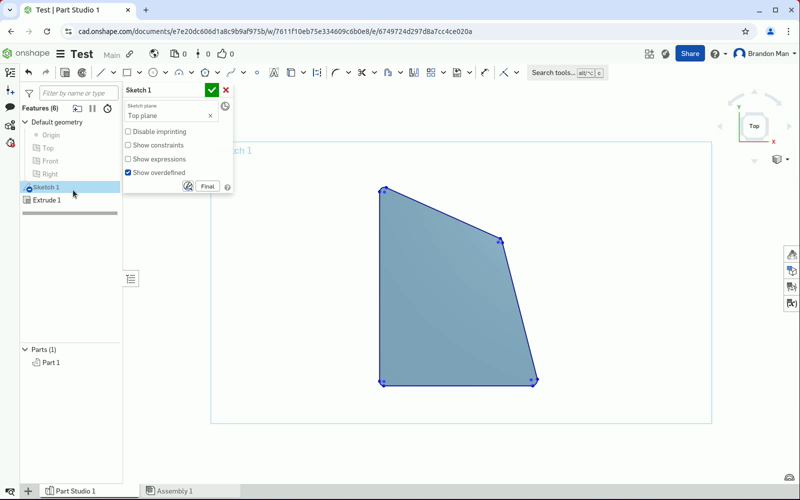
mouse_move(229, 92)
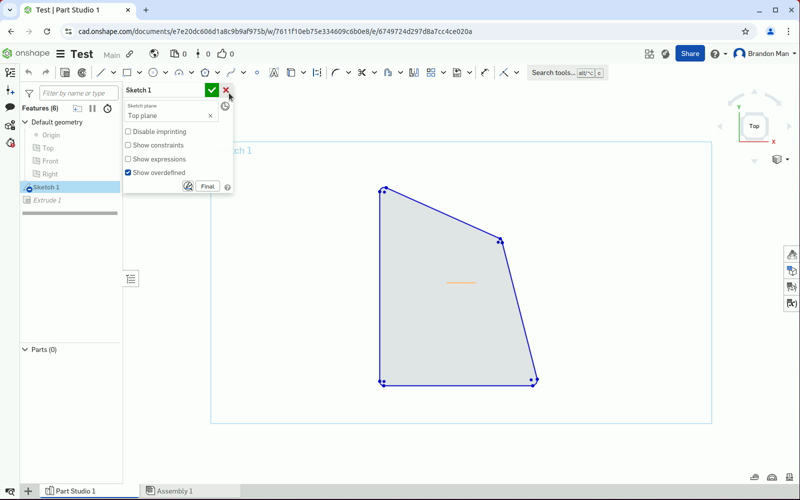
click(229, 92)
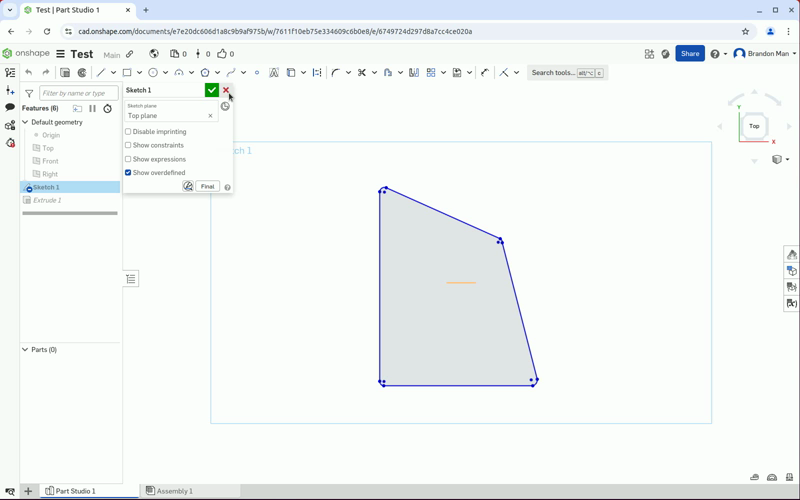
key(shift+s)
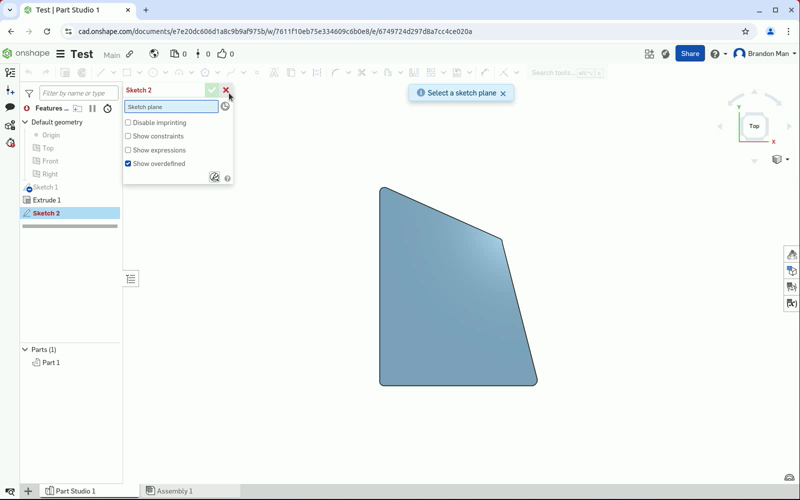
mouse_move(73, 150)
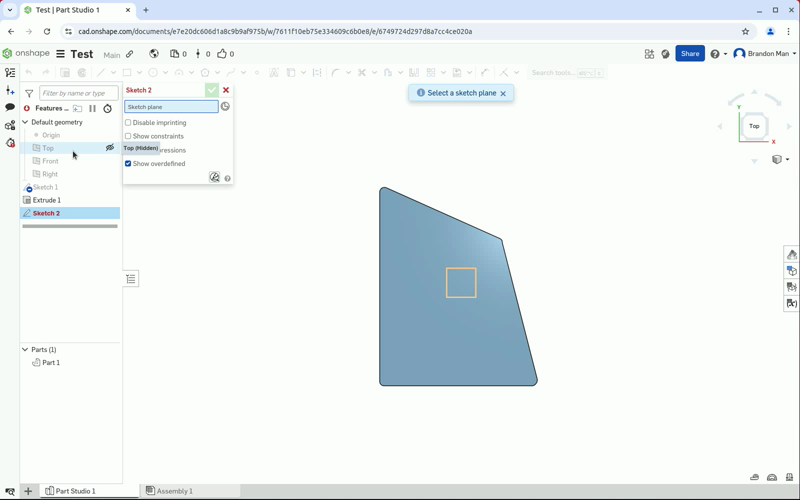
click(73, 150)
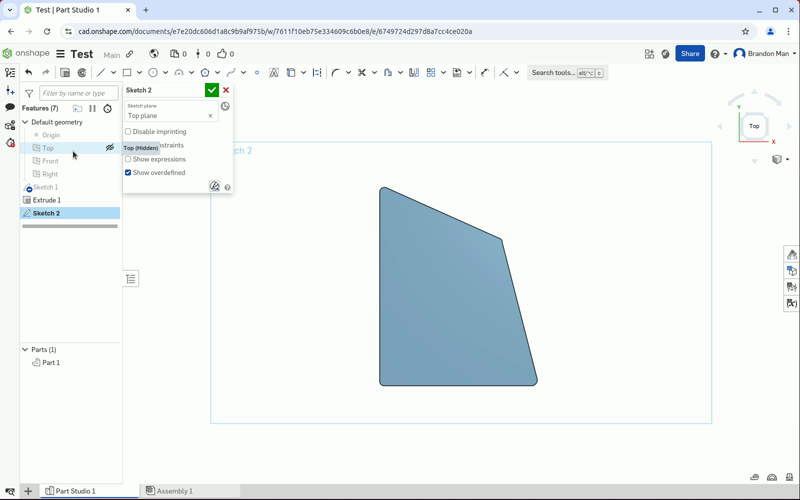
mouse_move(73, 352)
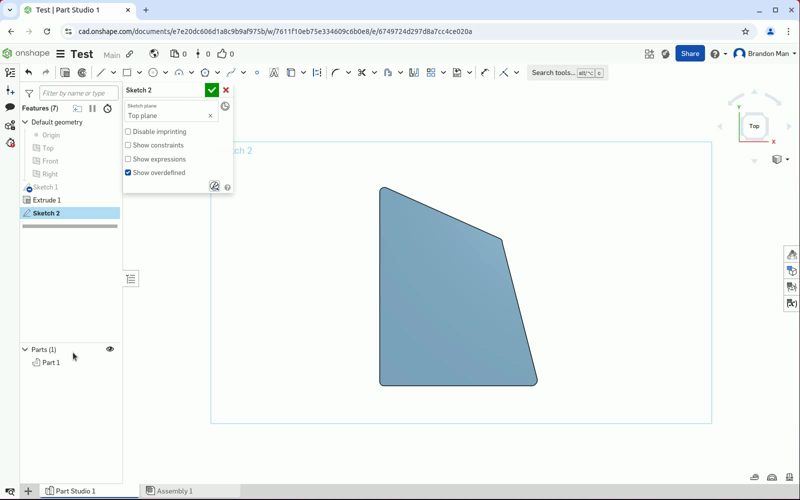
key(y)
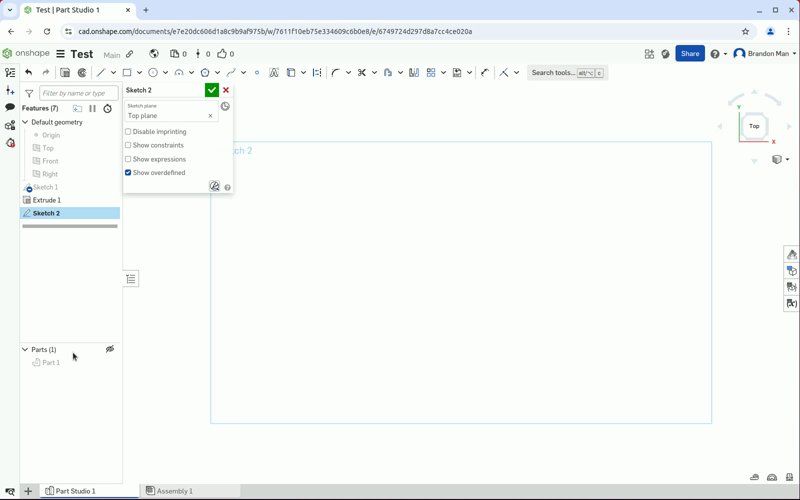
key(a)
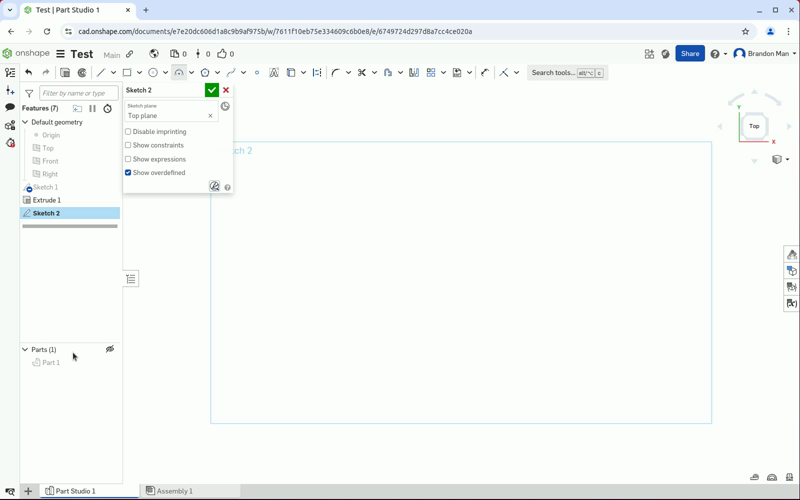
key_down(shift)
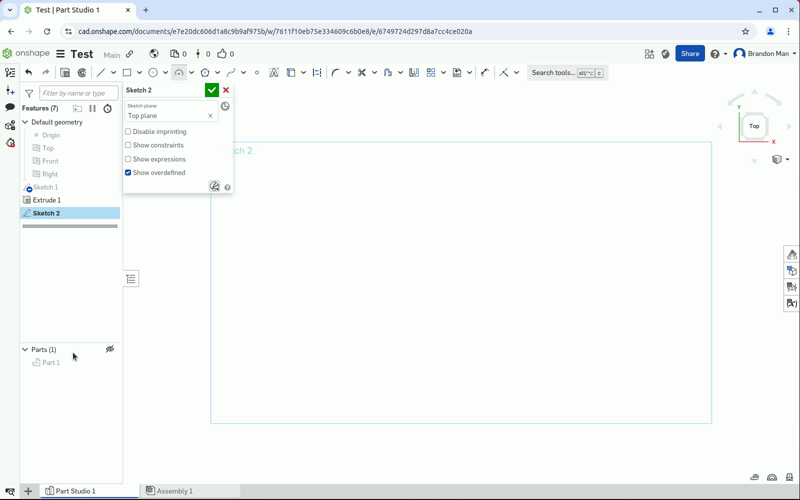
mouse_move(370, 386)
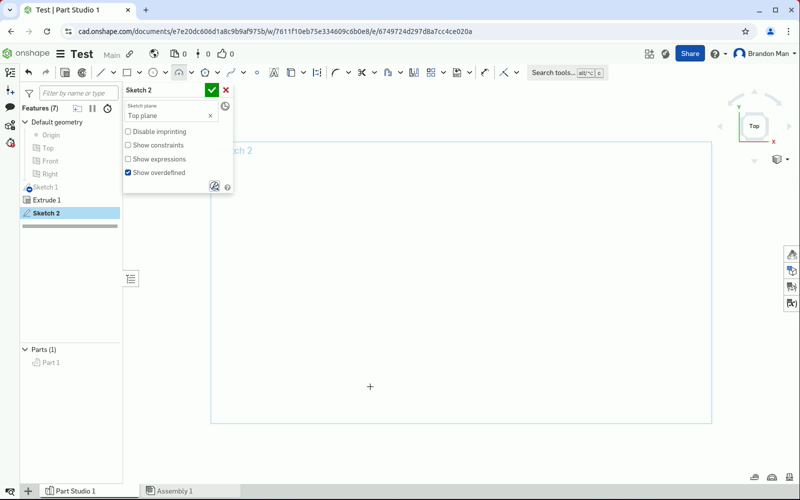
click(370, 386)
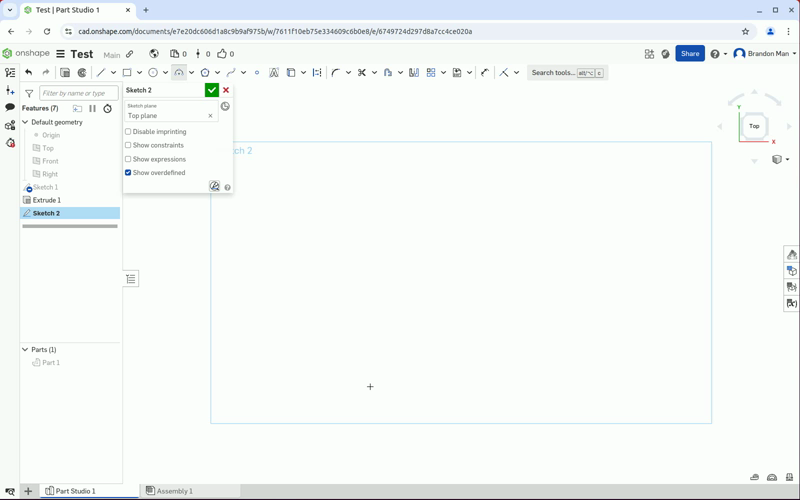
key_up(shift)
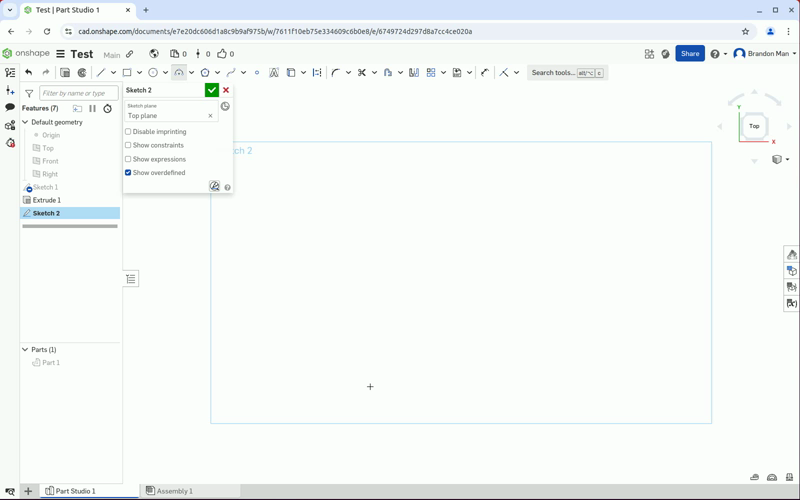
key_down(shift)
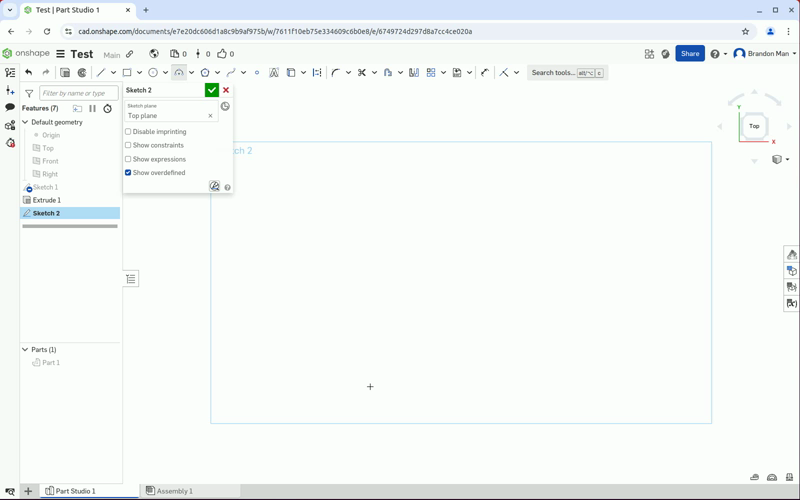
mouse_move(379, 394)
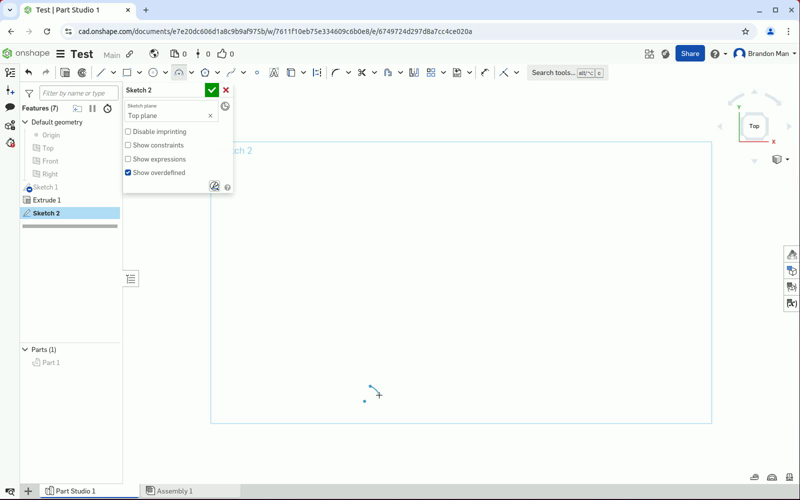
click(379, 394)
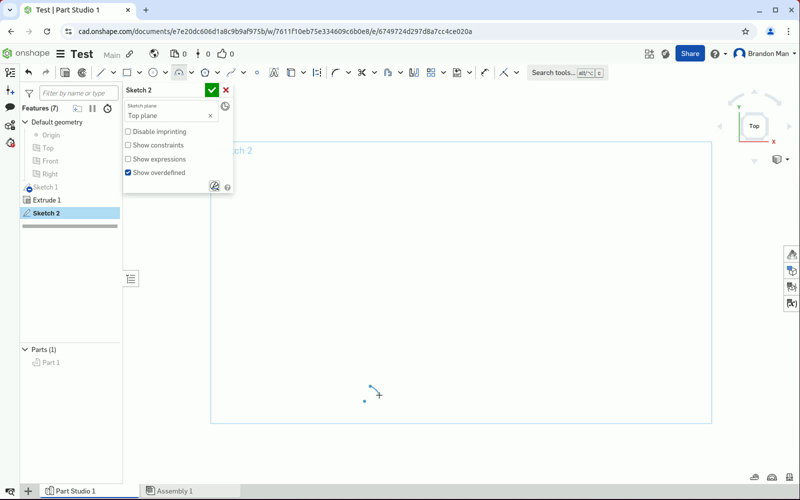
mouse_move(373, 392)
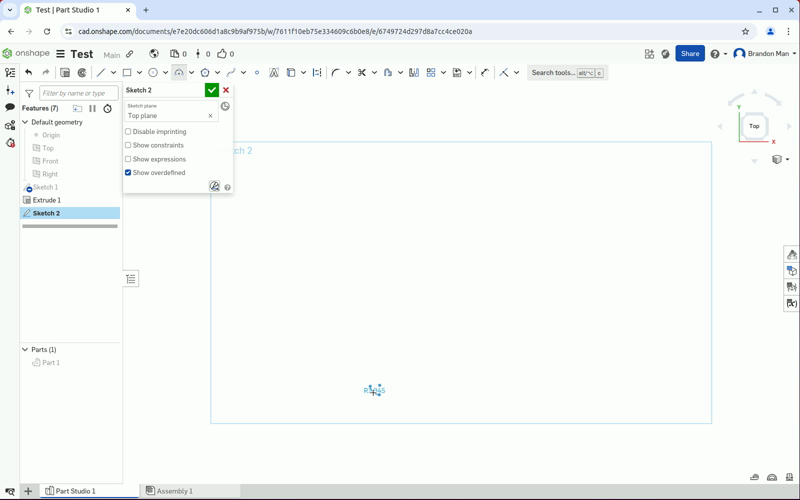
click(373, 392)
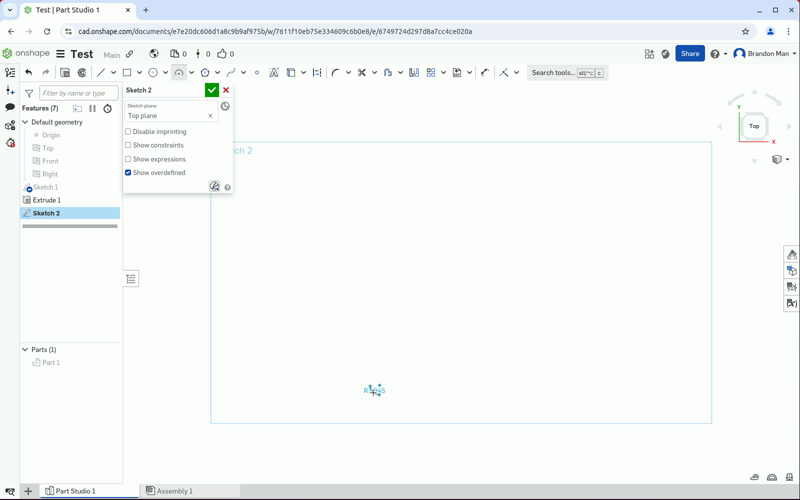
key_up(shift)
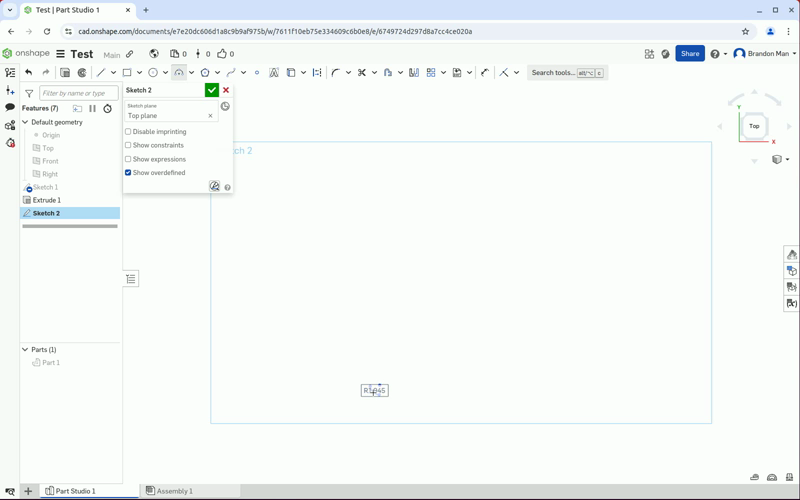
key(esc)
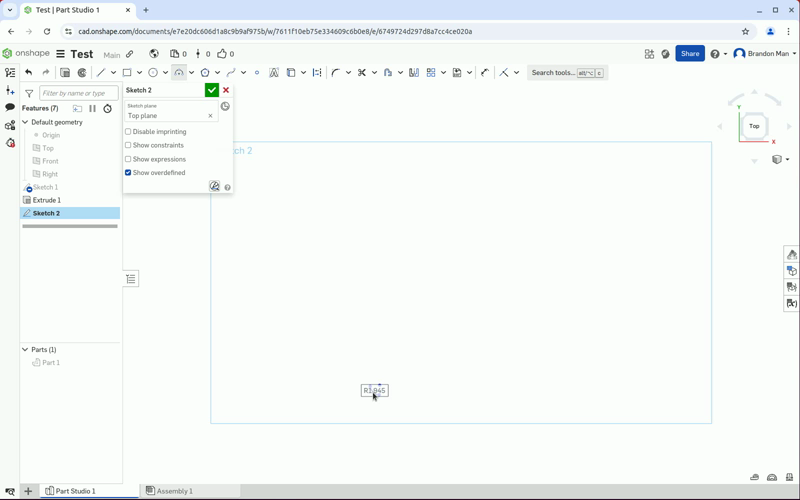
key(l)
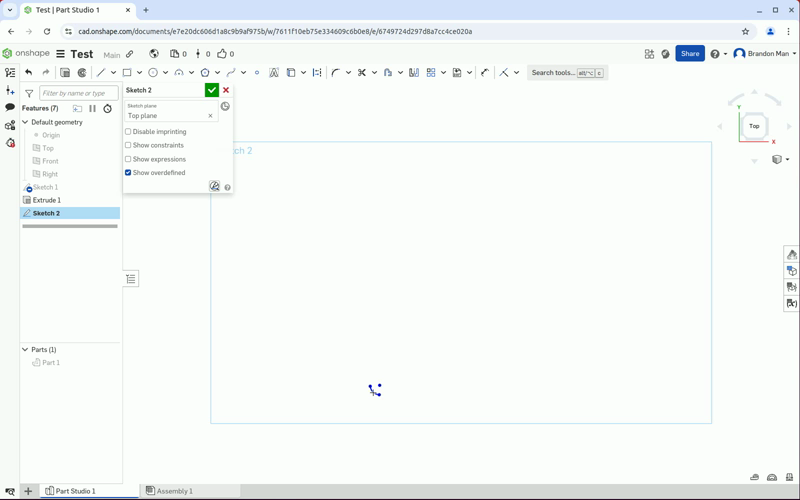
mouse_move(379, 394)
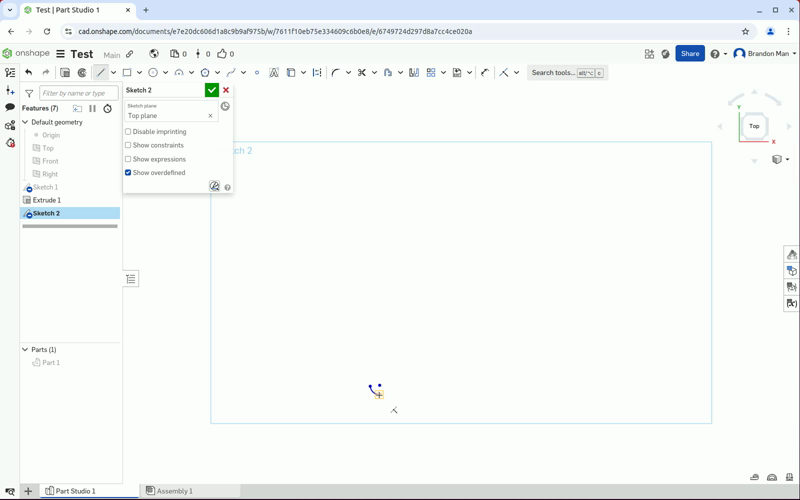
click(379, 394)
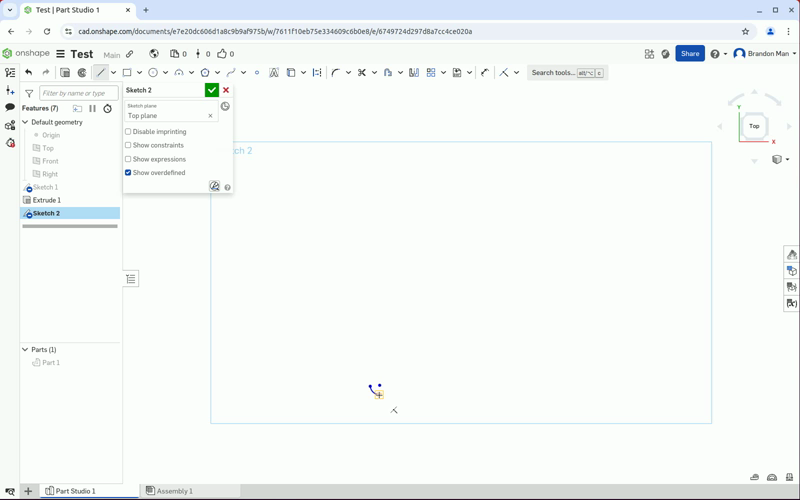
key_down(shift)
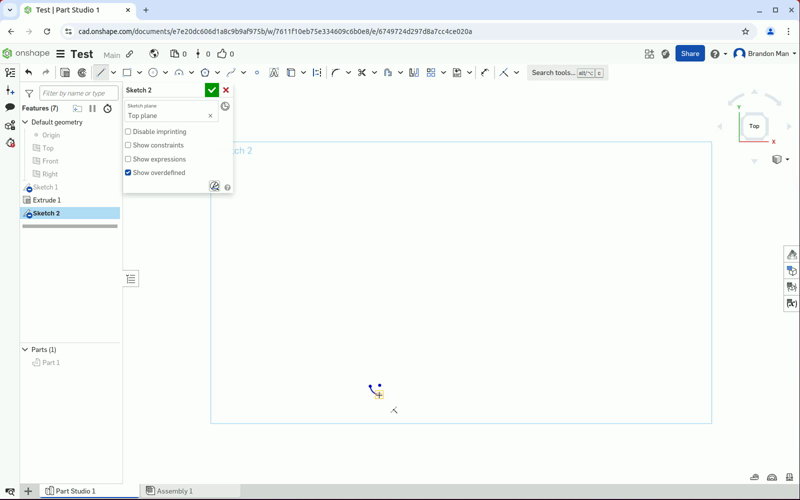
mouse_move(538, 394)
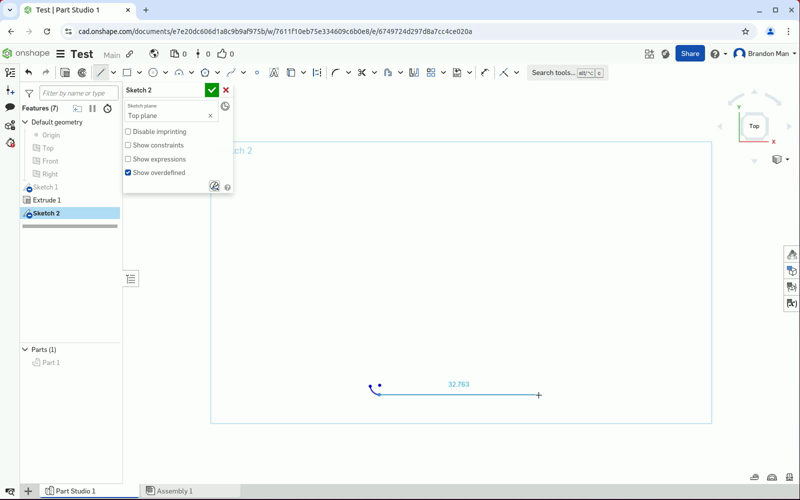
click(538, 394)
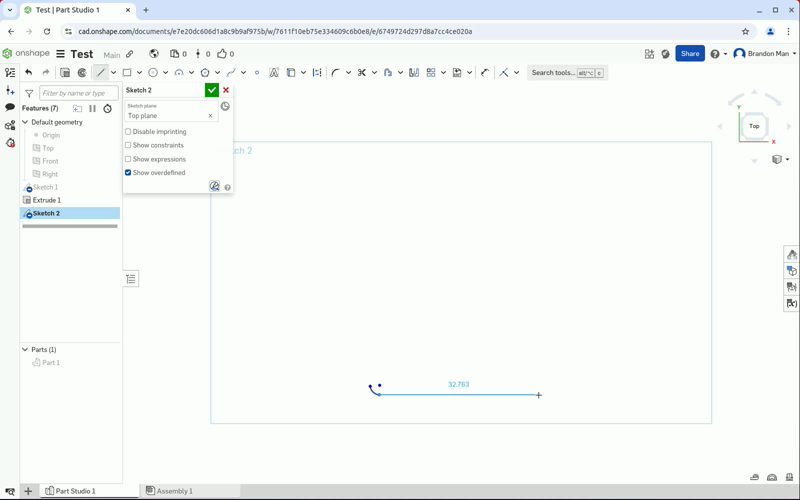
key_up(shift)
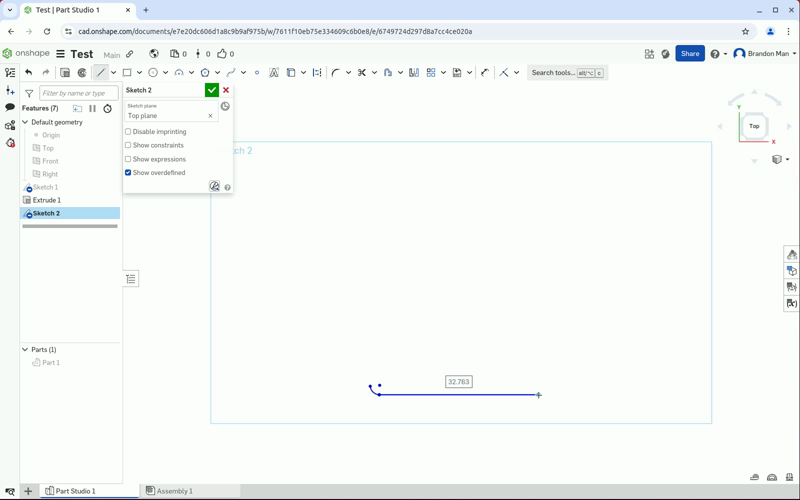
key(esc)
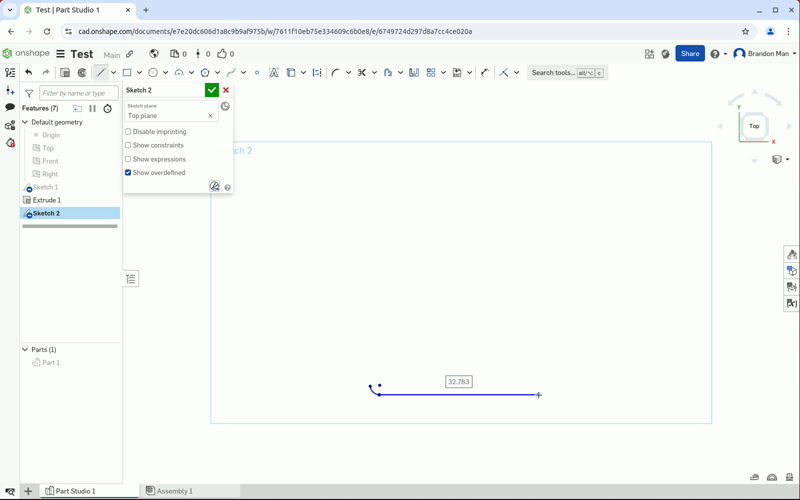
key(a)
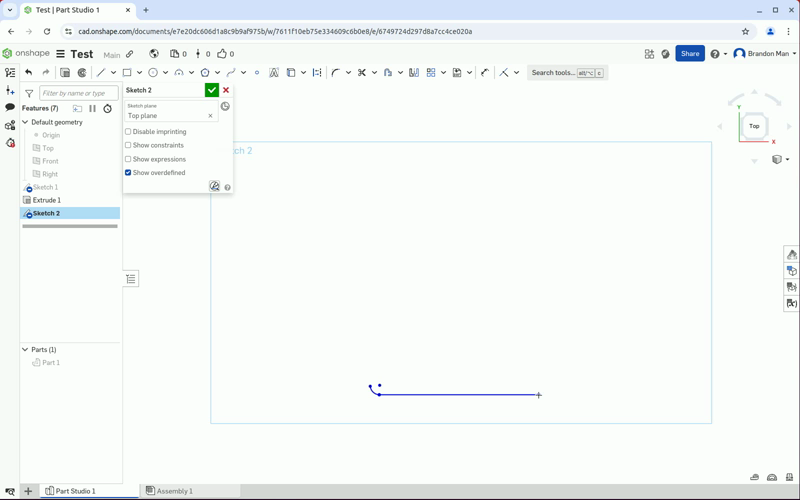
mouse_move(538, 394)
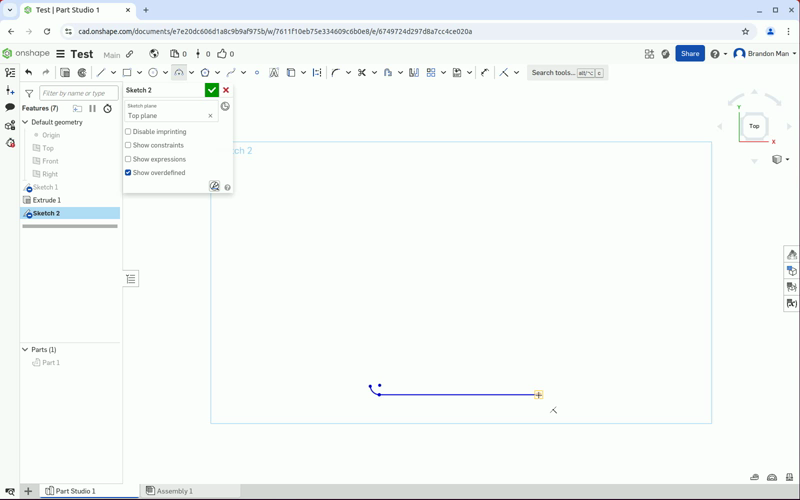
click(538, 394)
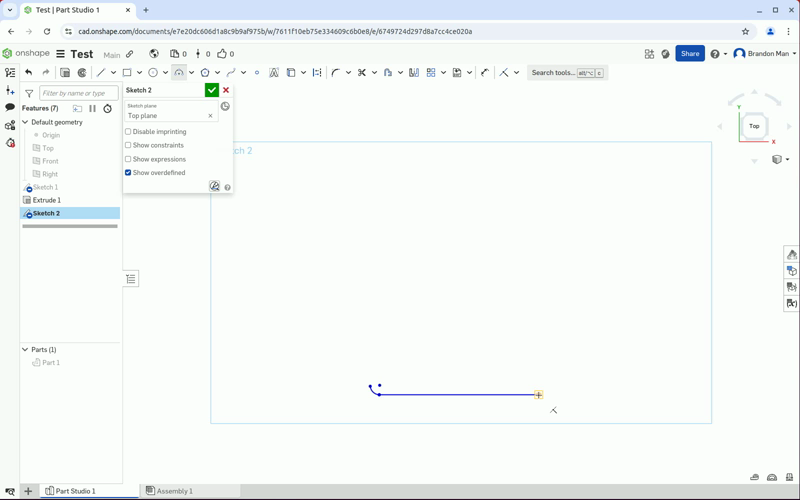
key_down(shift)
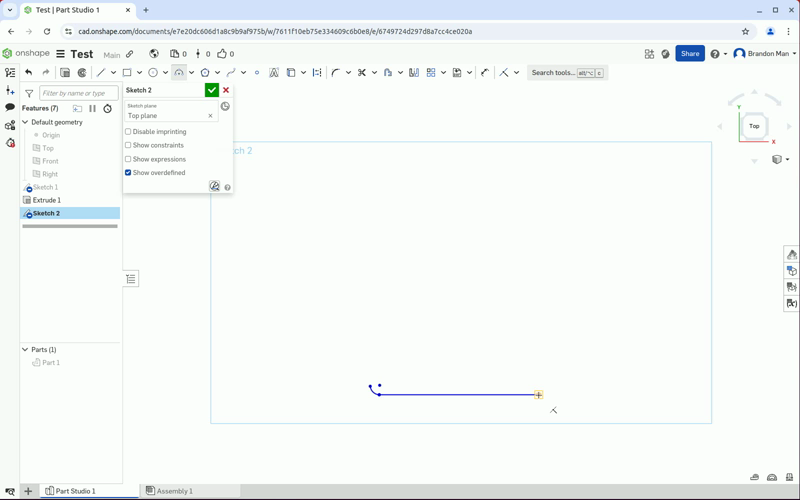
mouse_move(547, 384)
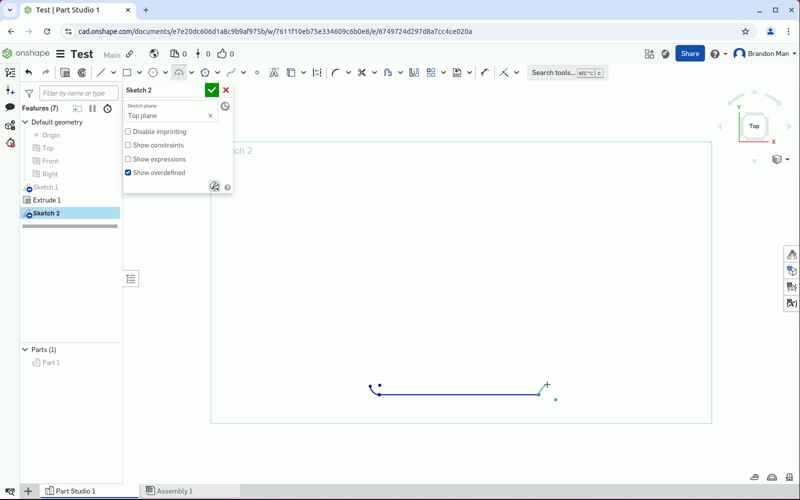
click(547, 384)
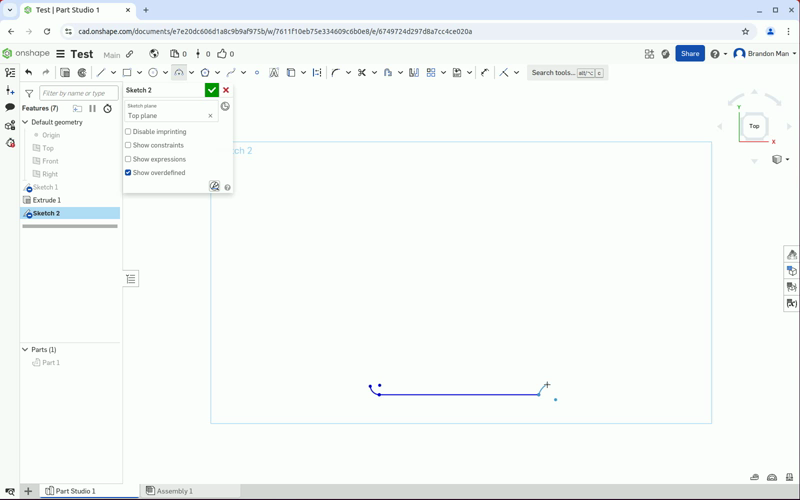
mouse_move(545, 391)
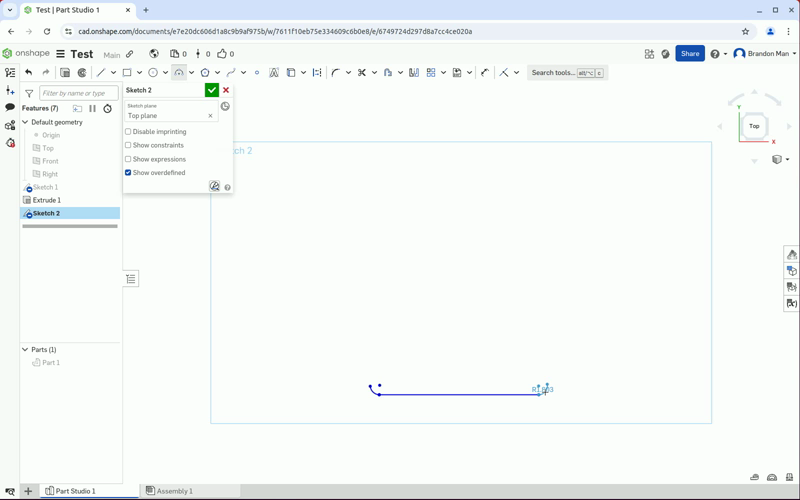
click(545, 391)
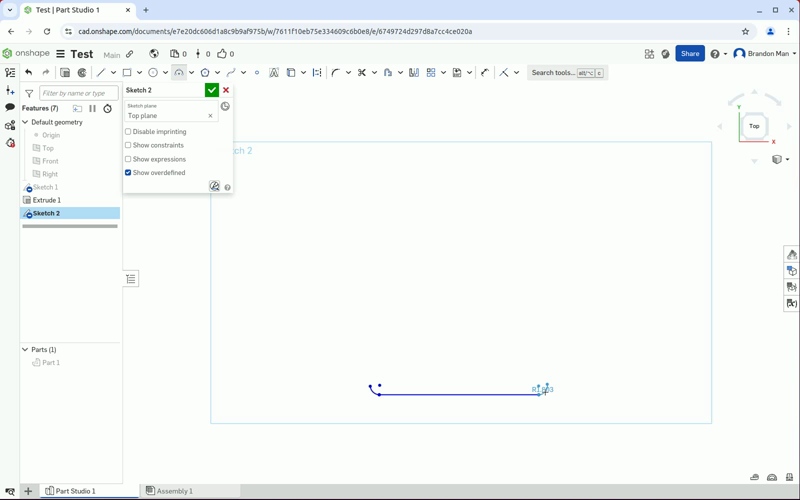
key_up(shift)
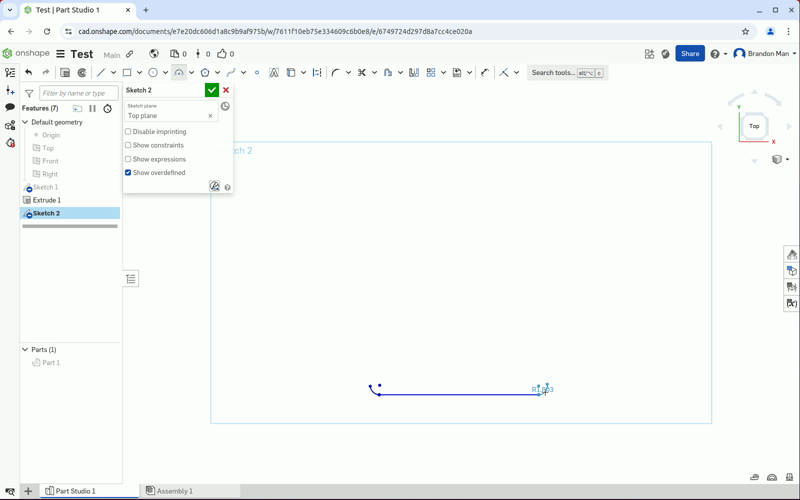
key(esc)
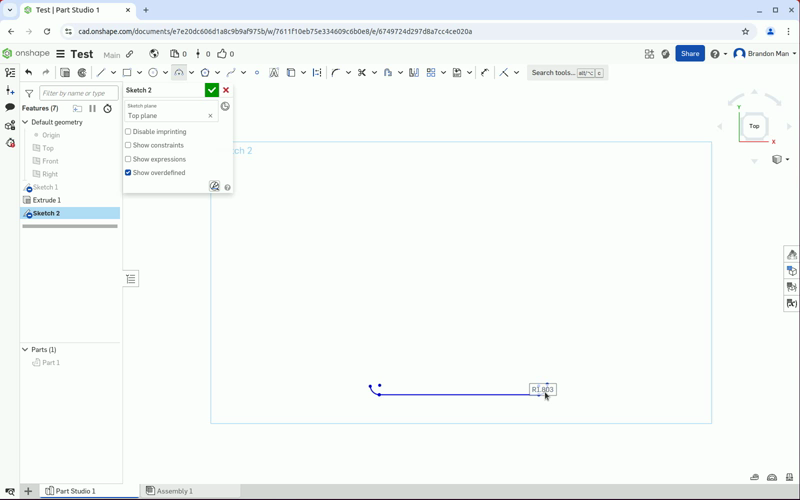
key(l)
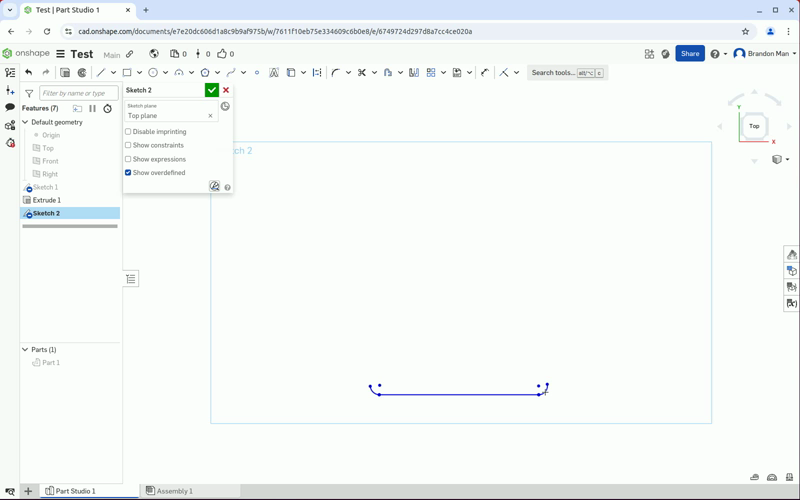
mouse_move(547, 384)
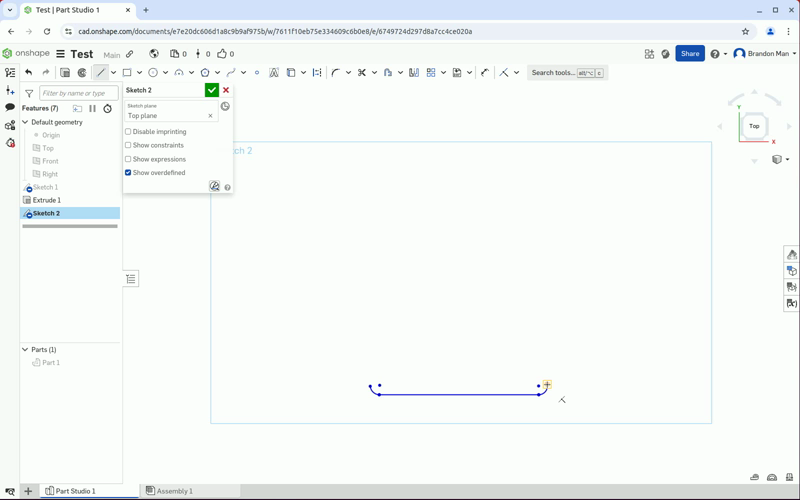
click(547, 384)
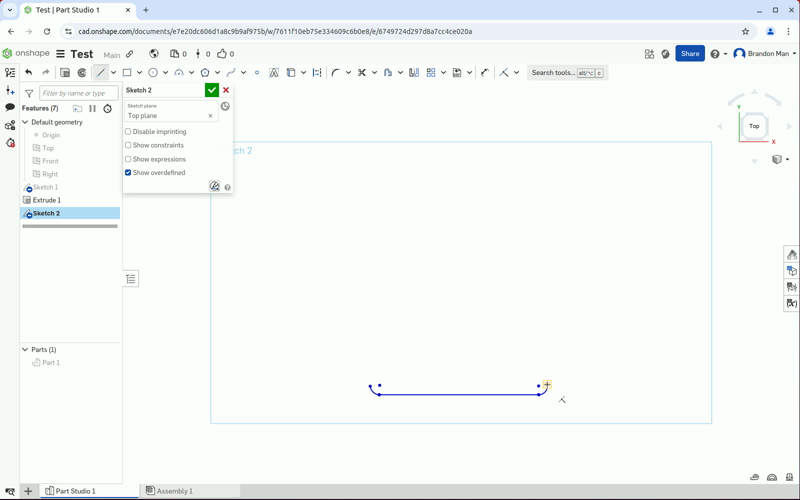
key_down(shift)
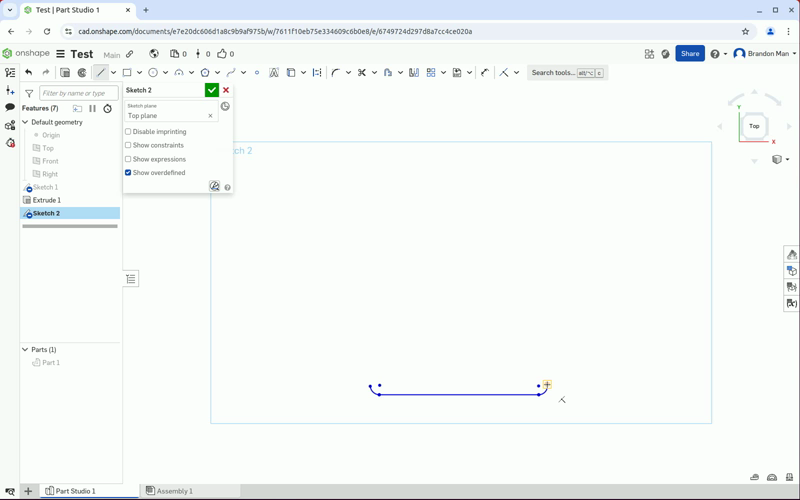
mouse_move(509, 238)
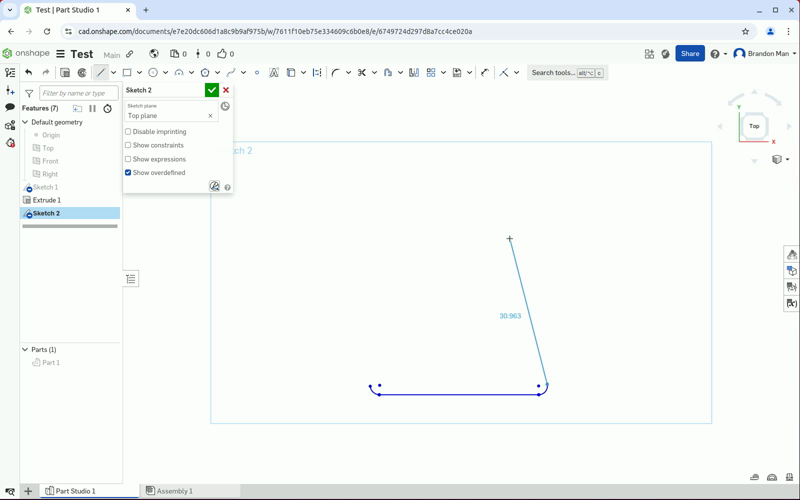
click(509, 238)
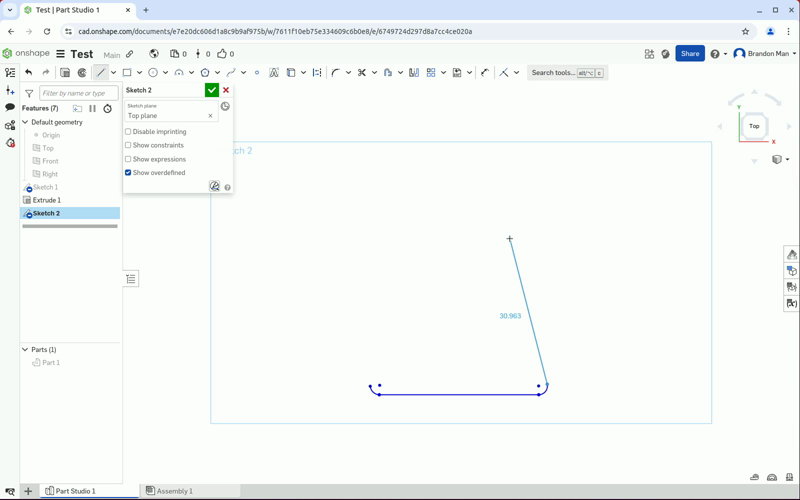
key_up(shift)
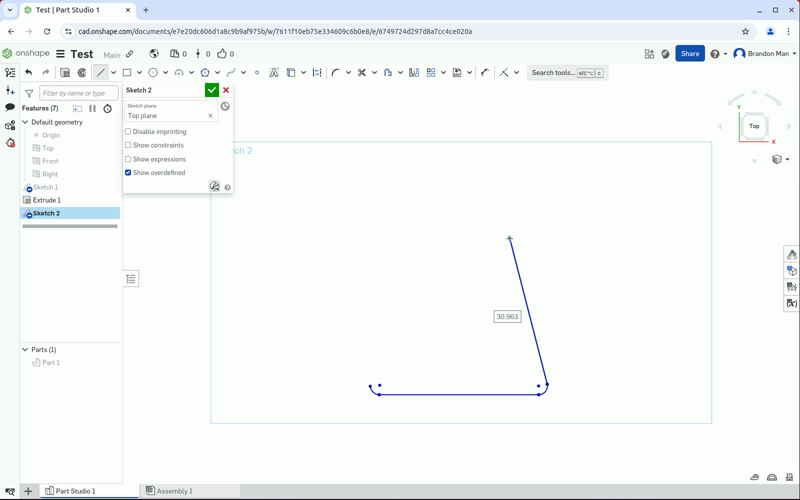
key(esc)
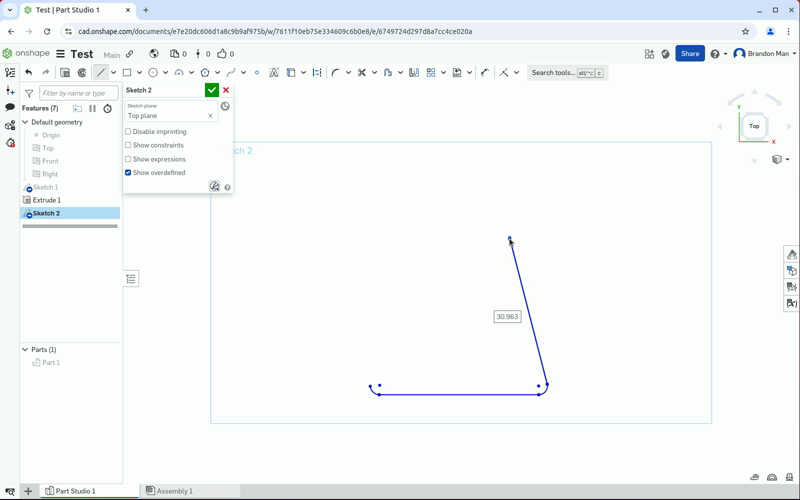
key(a)
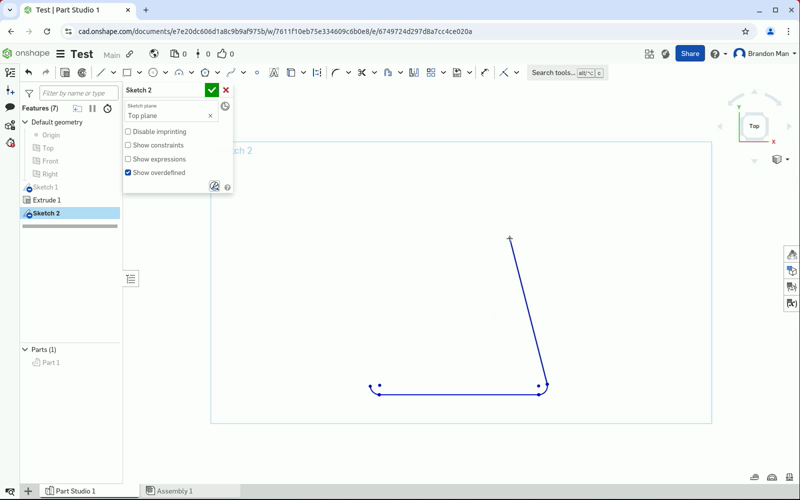
mouse_move(509, 238)
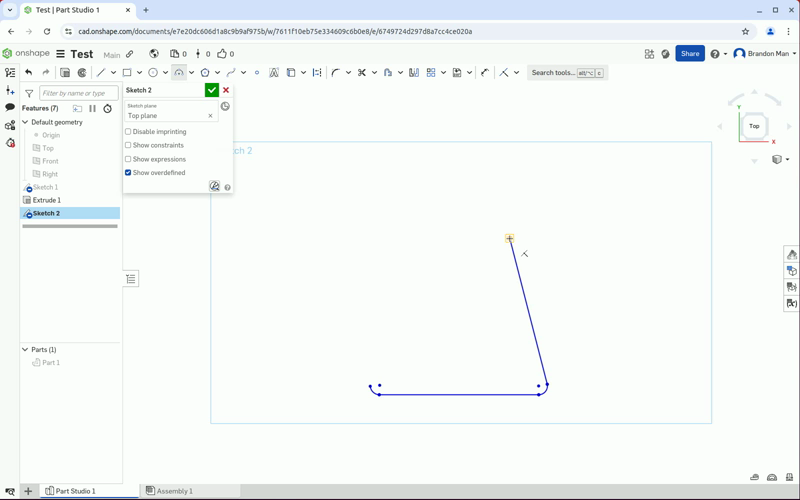
click(509, 238)
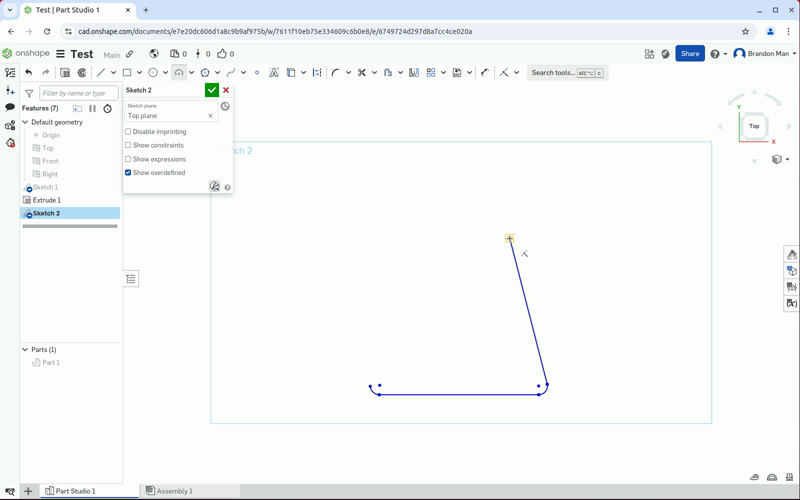
key_down(shift)
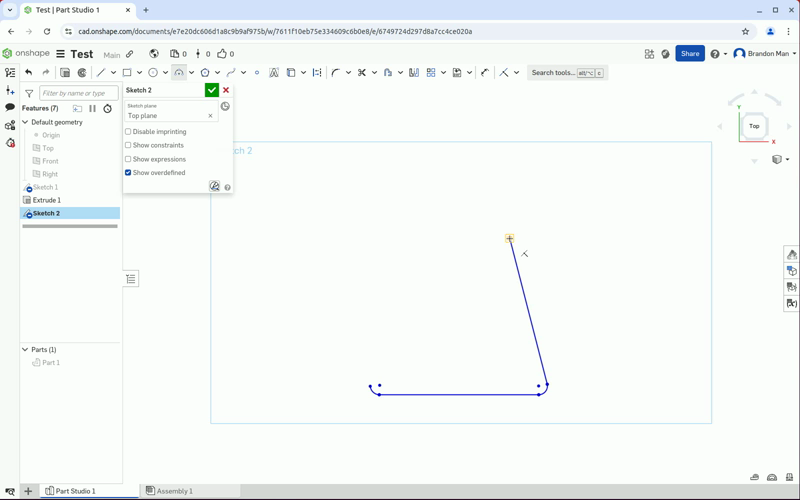
mouse_move(505, 231)
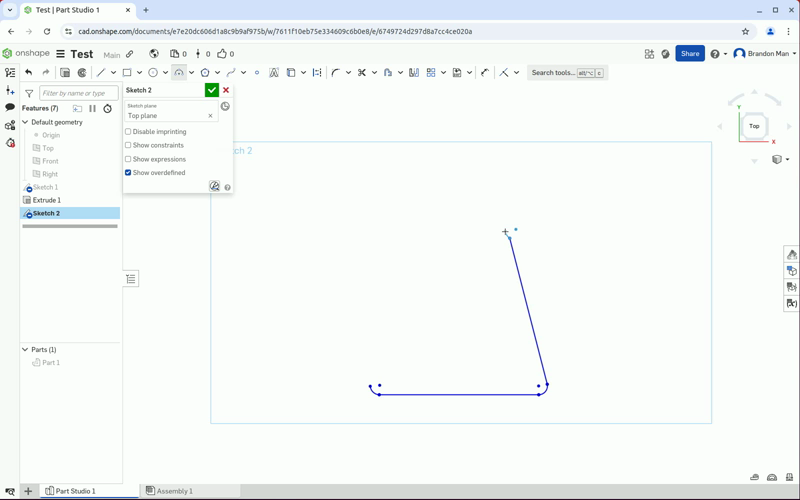
click(505, 231)
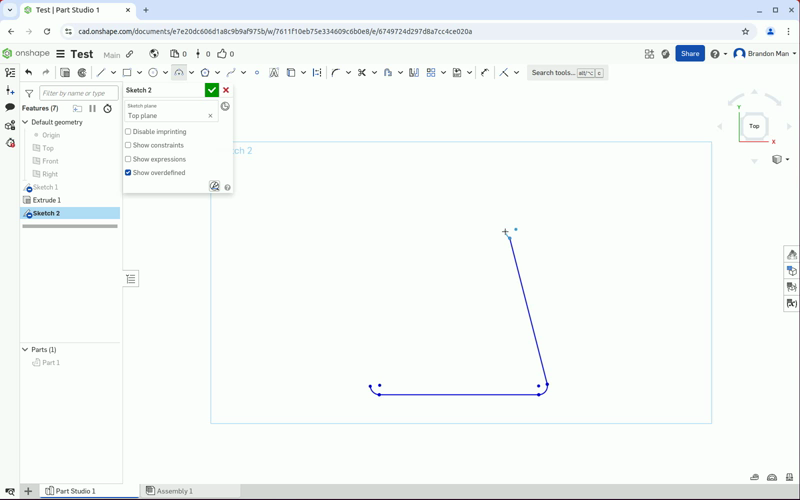
mouse_move(508, 234)
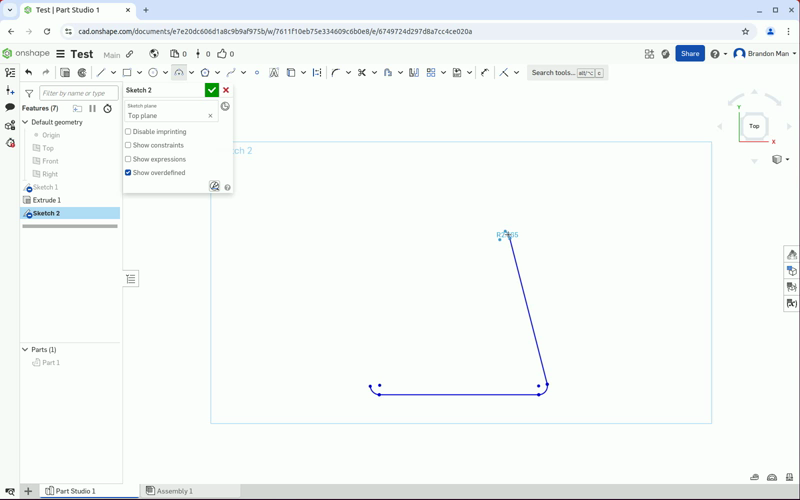
scroll(6)
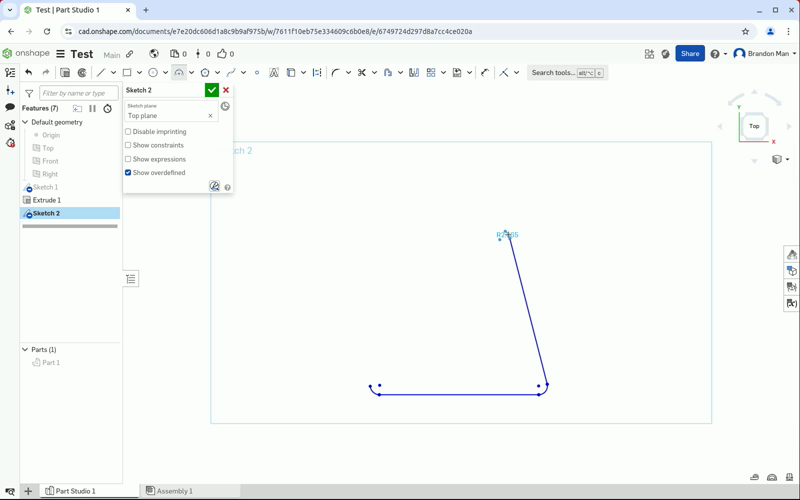
scroll(6)
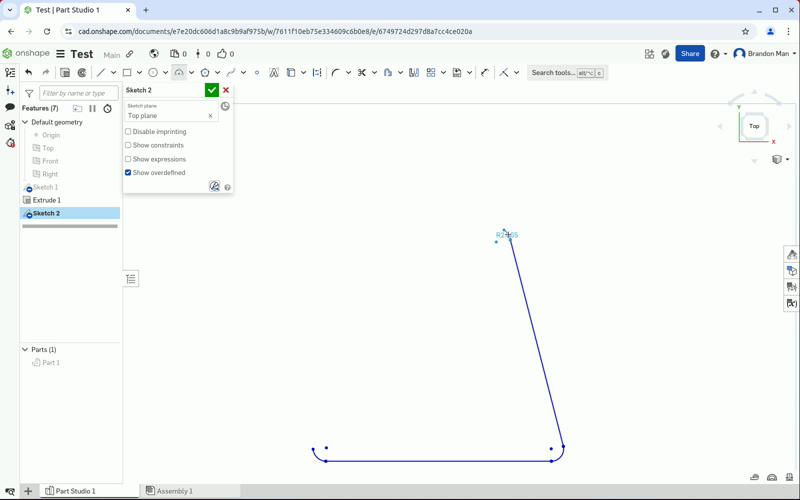
scroll(6)
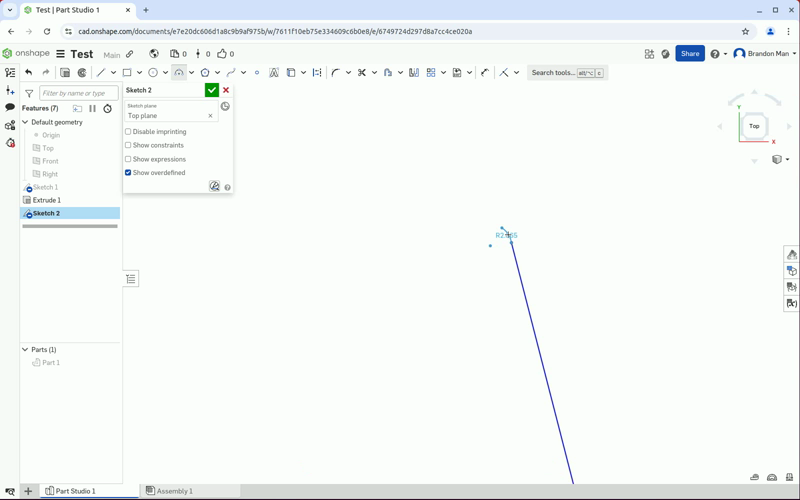
scroll(6)
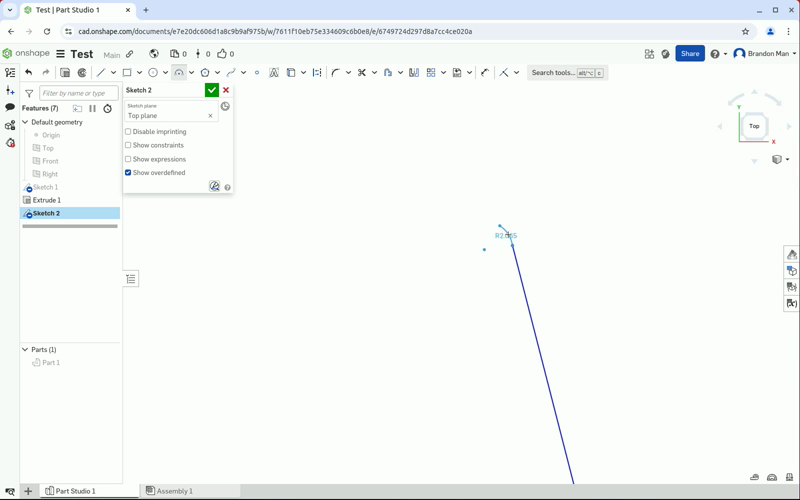
scroll(6)
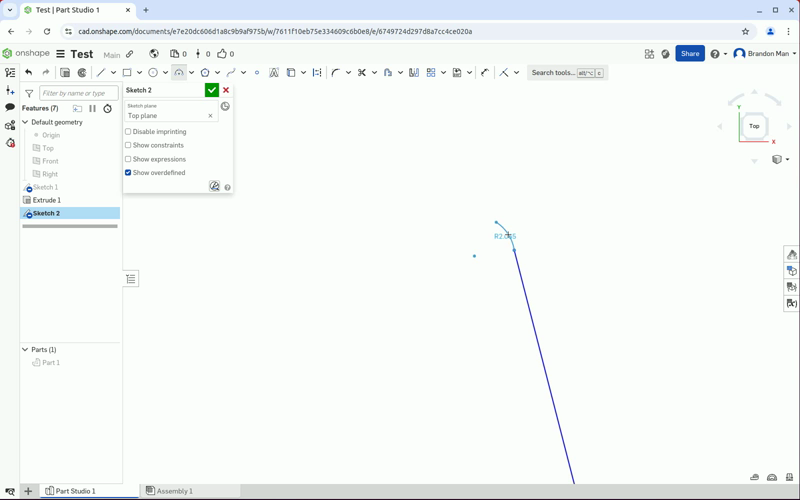
scroll(6)
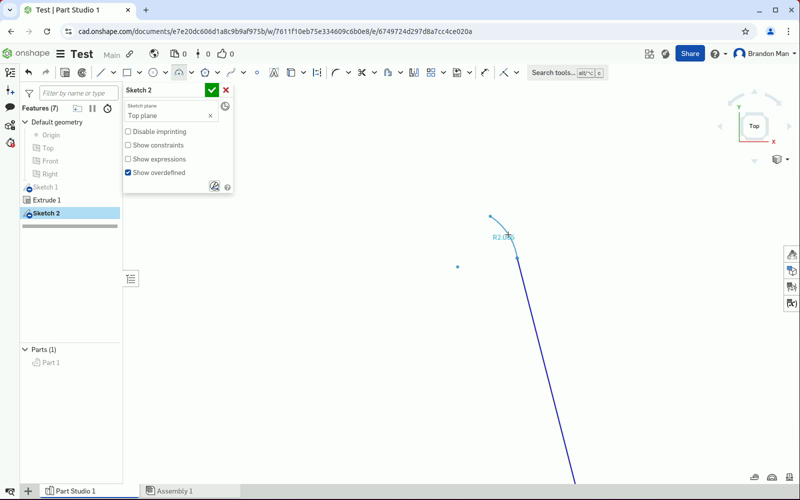
scroll(6)
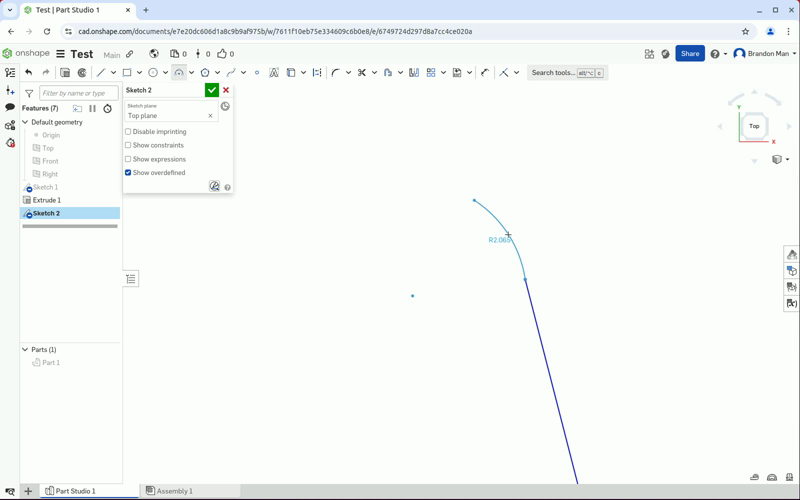
click(508, 234)
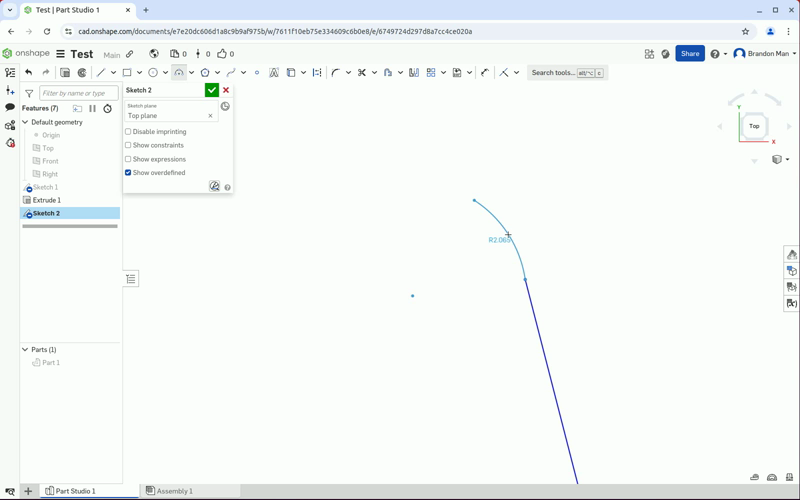
scroll(-6)
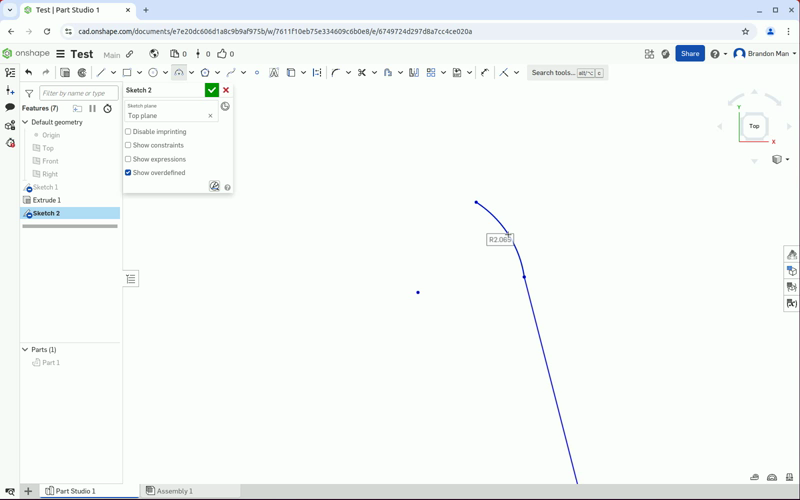
scroll(-6)
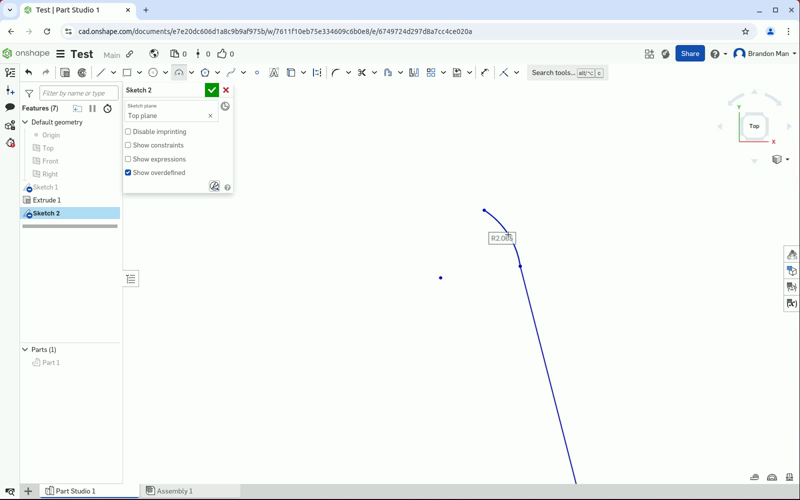
scroll(-6)
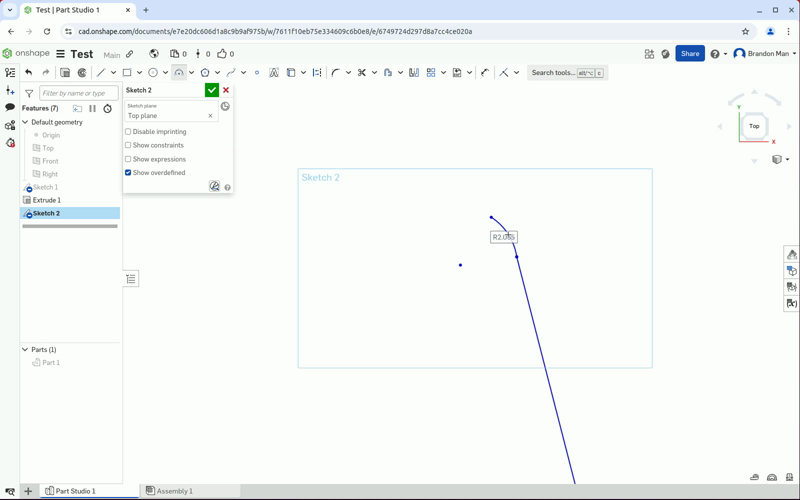
scroll(-6)
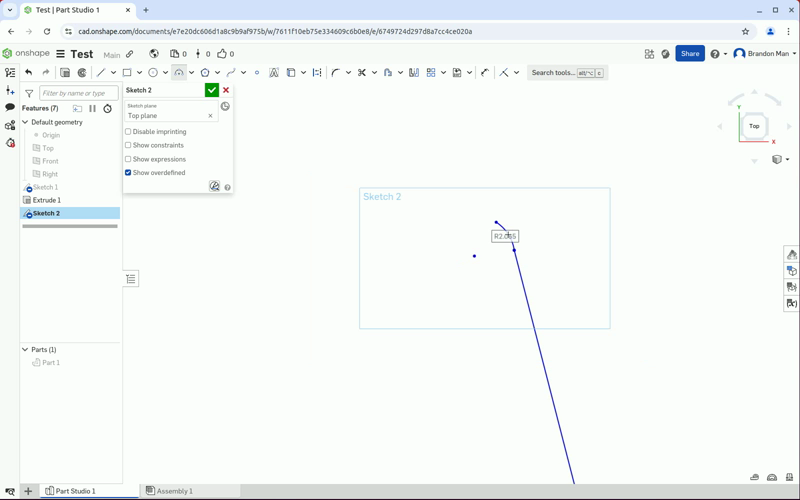
scroll(-6)
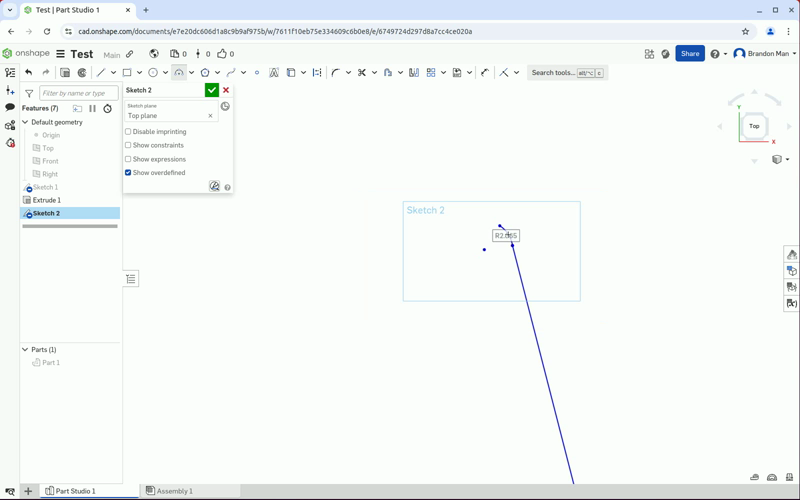
scroll(-6)
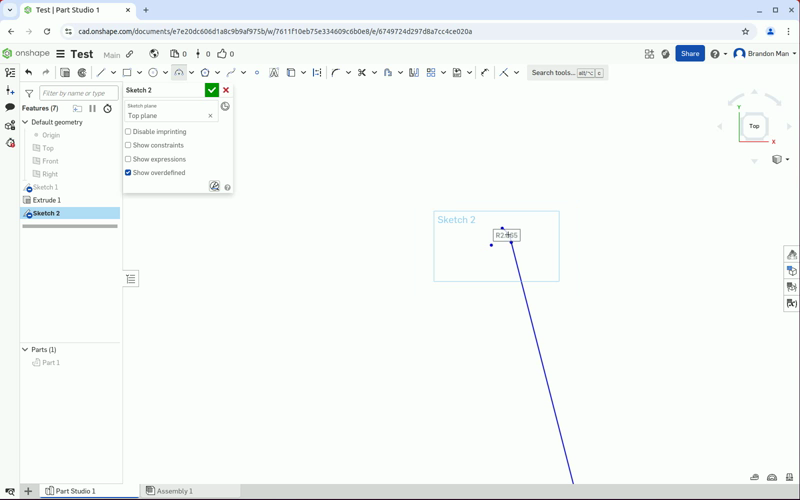
scroll(-6)
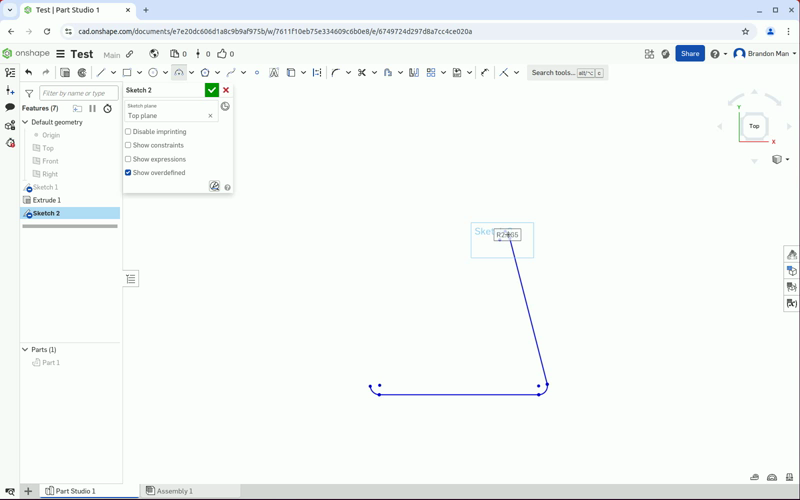
key_up(shift)
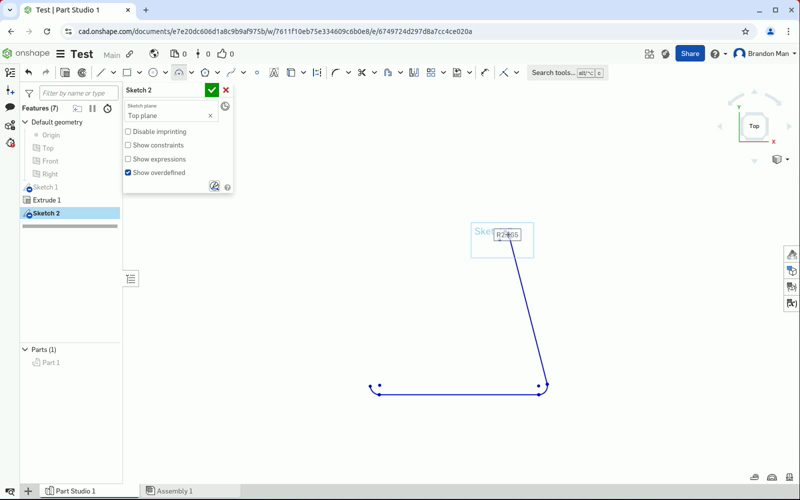
key(esc)
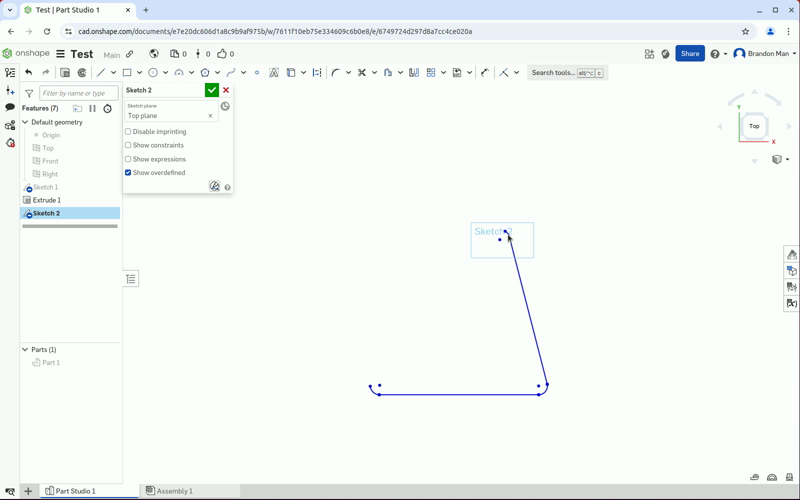
key(l)
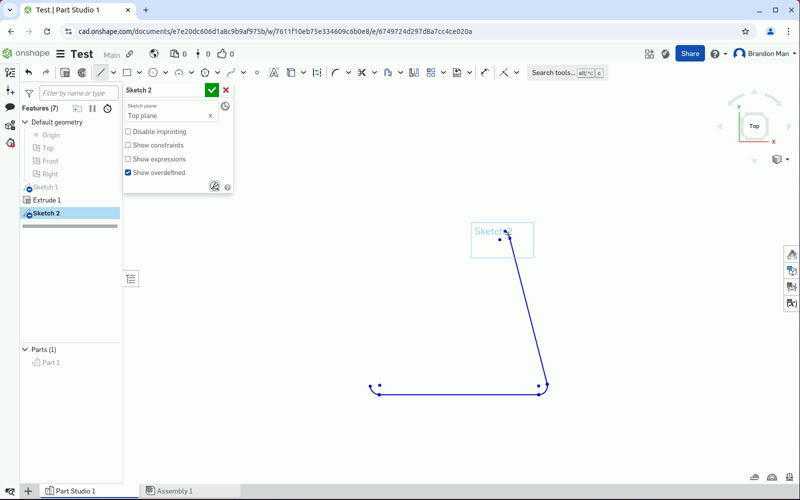
mouse_move(505, 231)
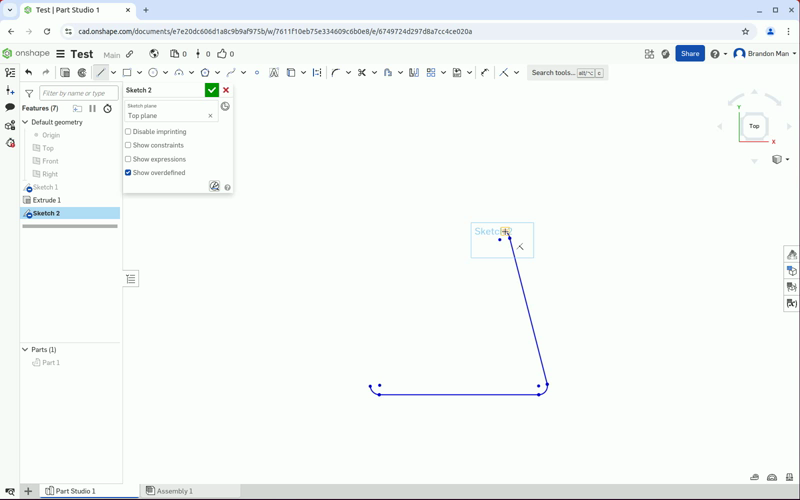
scroll(6)
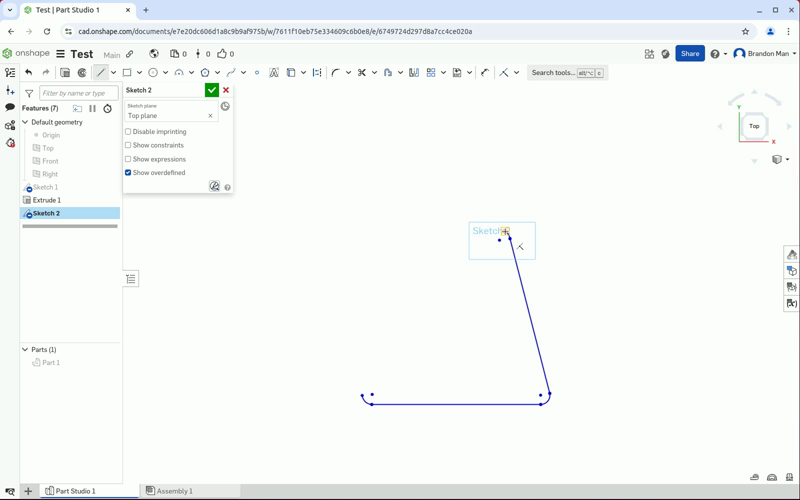
scroll(6)
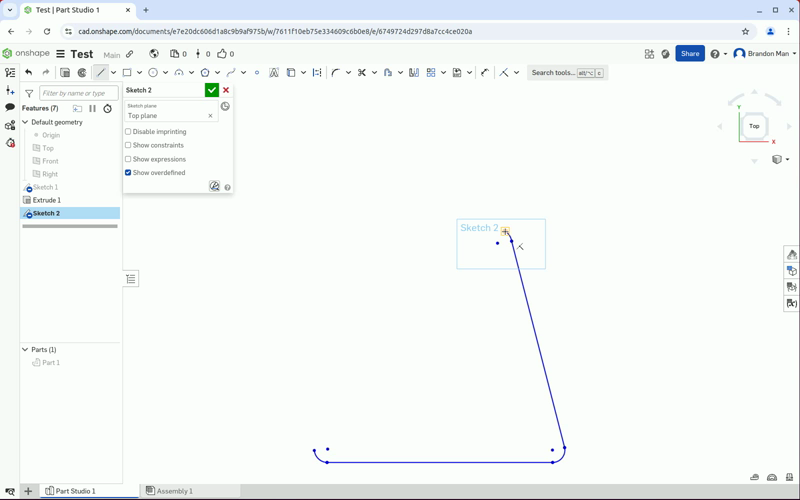
scroll(6)
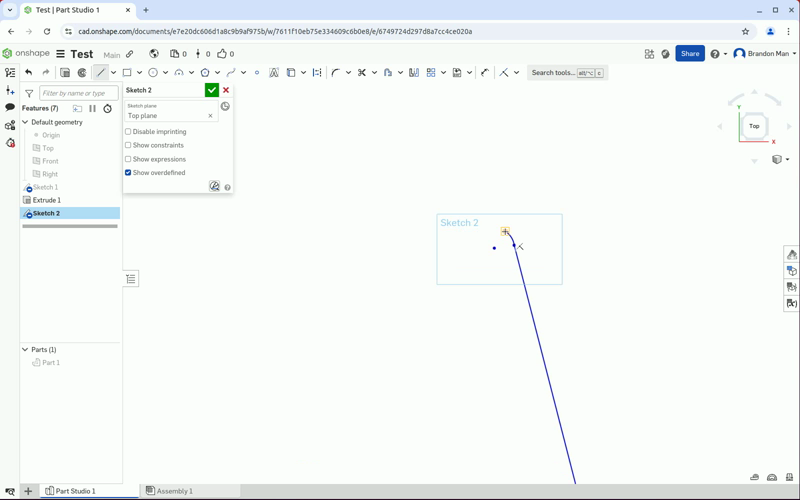
scroll(6)
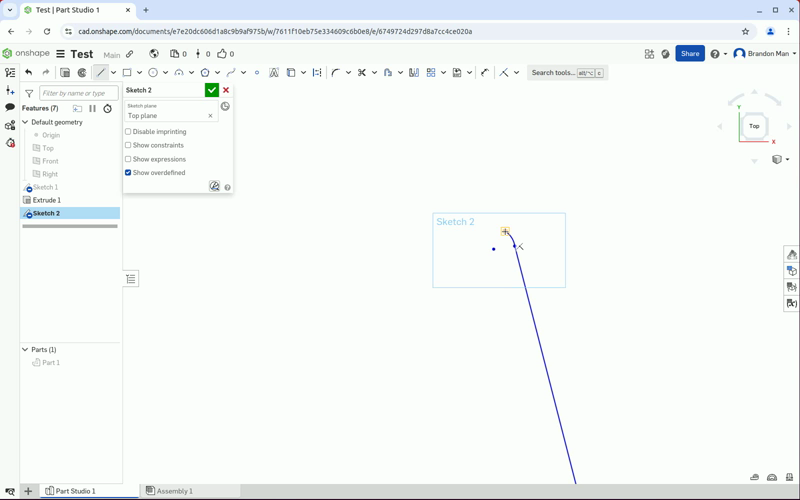
scroll(6)
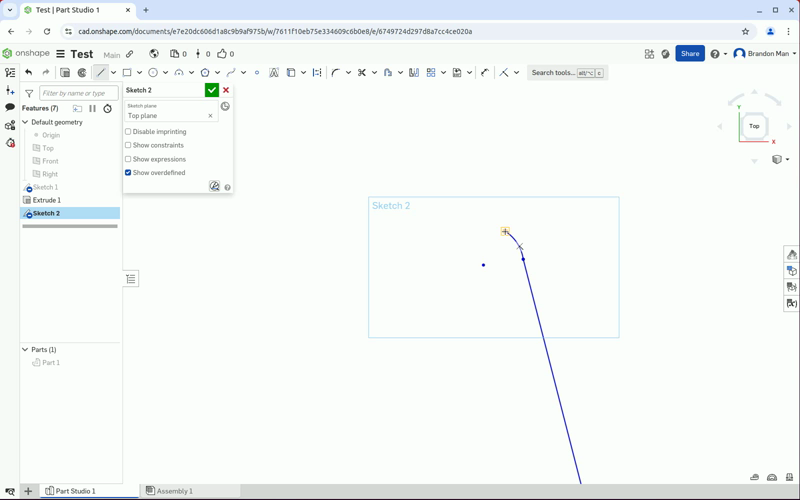
scroll(6)
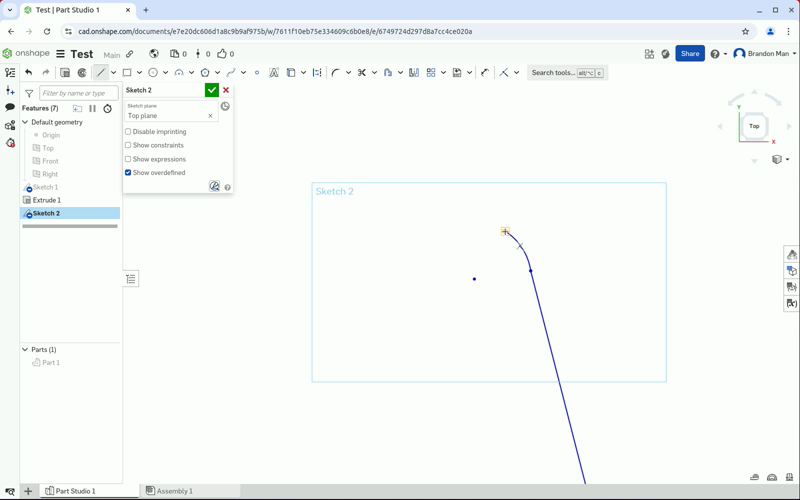
scroll(6)
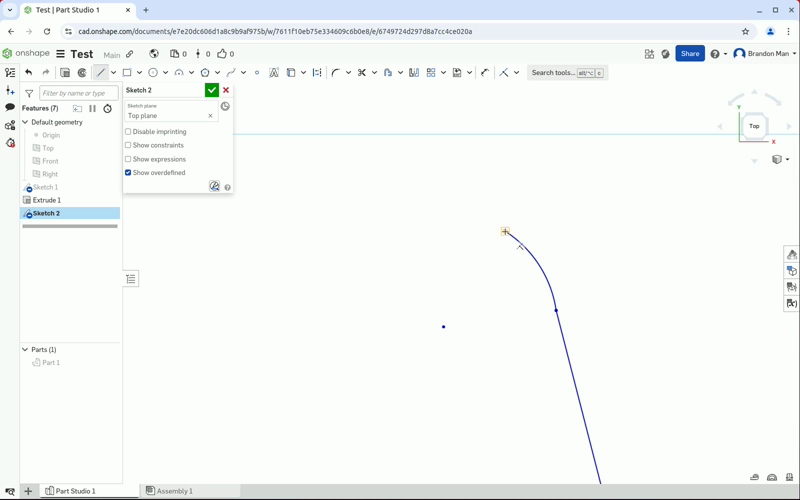
click(505, 231)
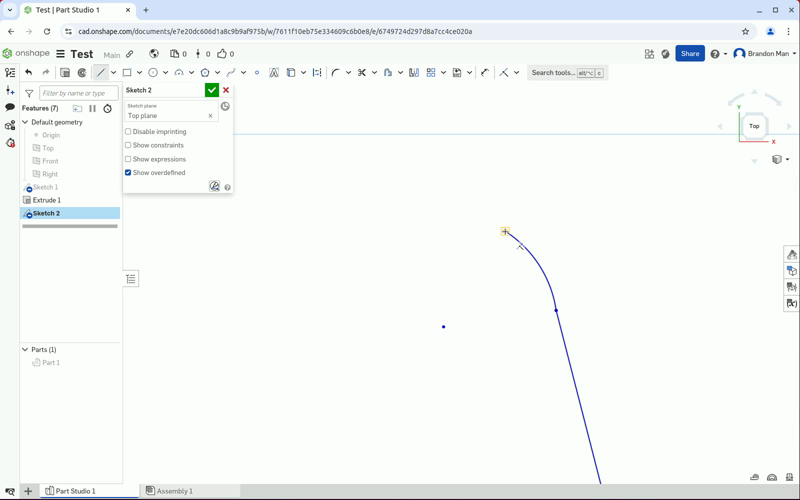
scroll(-6)
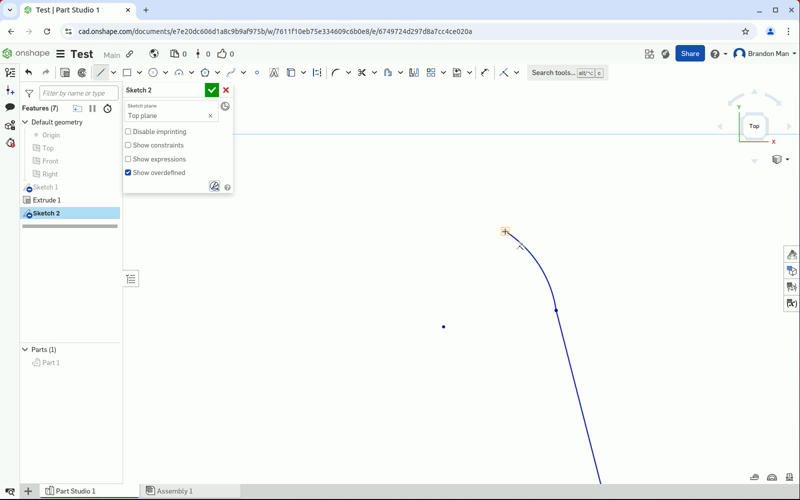
scroll(-6)
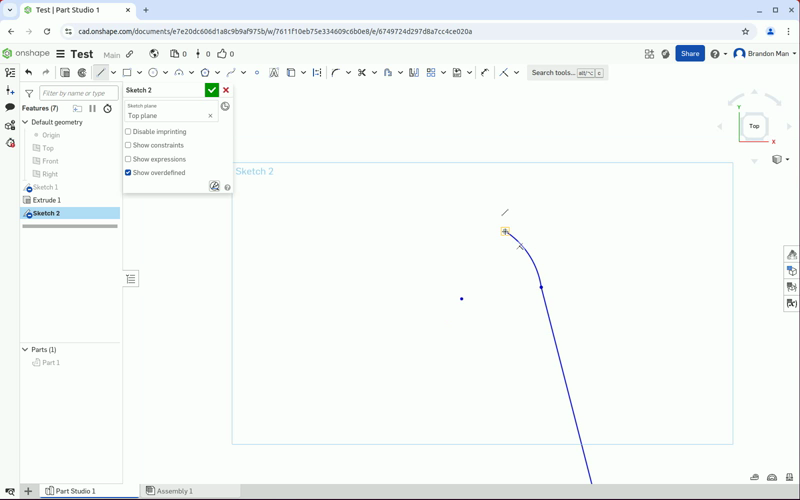
scroll(-6)
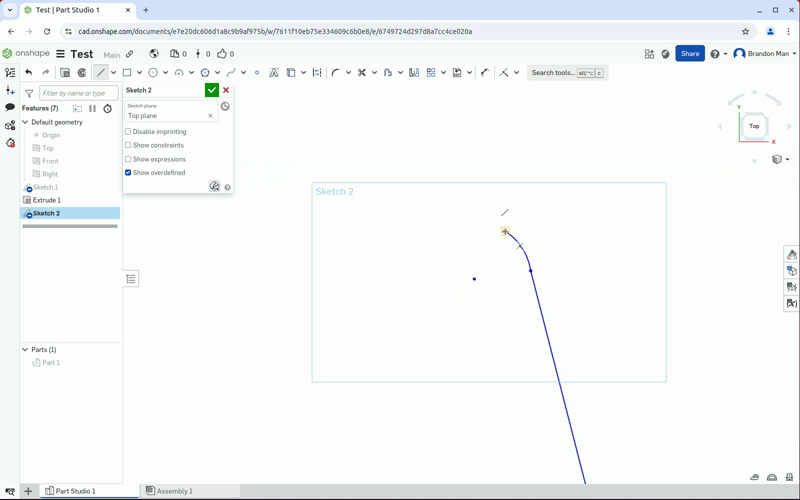
scroll(-6)
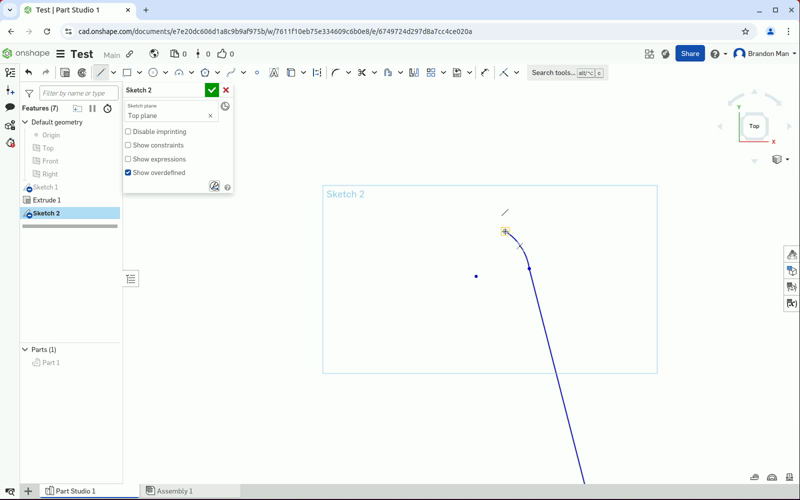
scroll(-6)
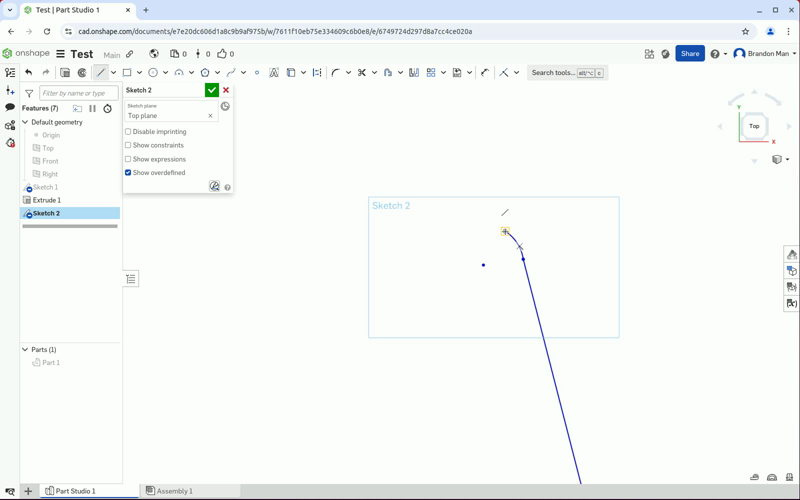
scroll(-6)
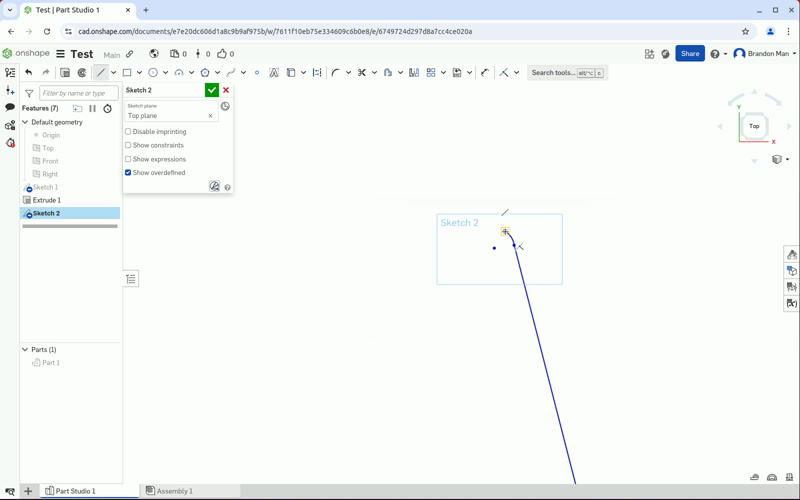
scroll(-6)
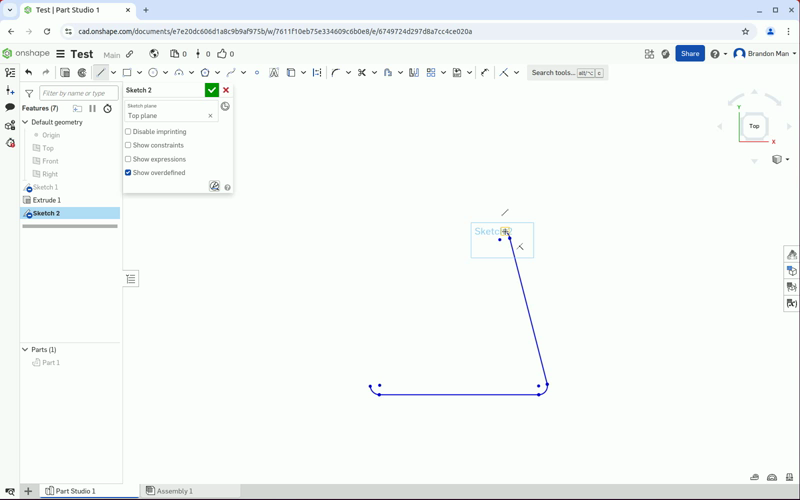
key_down(shift)
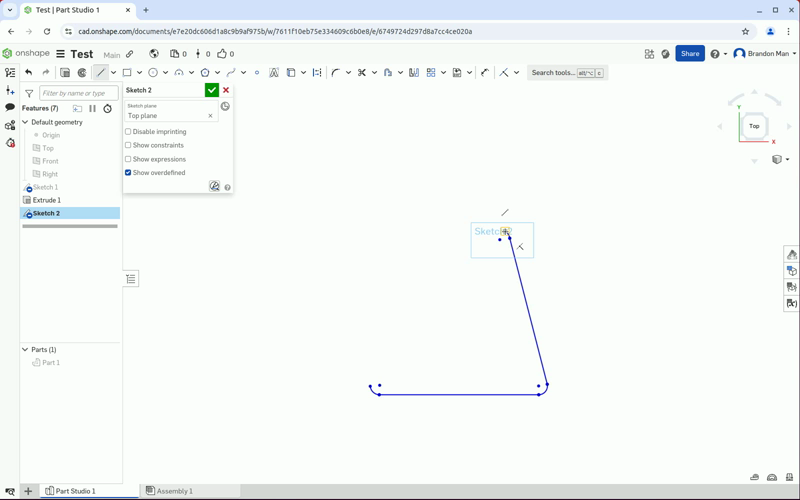
mouse_move(383, 176)
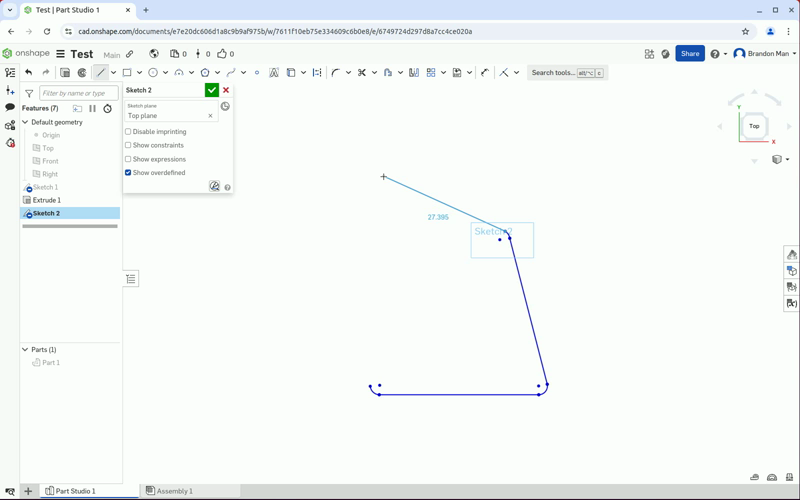
click(383, 176)
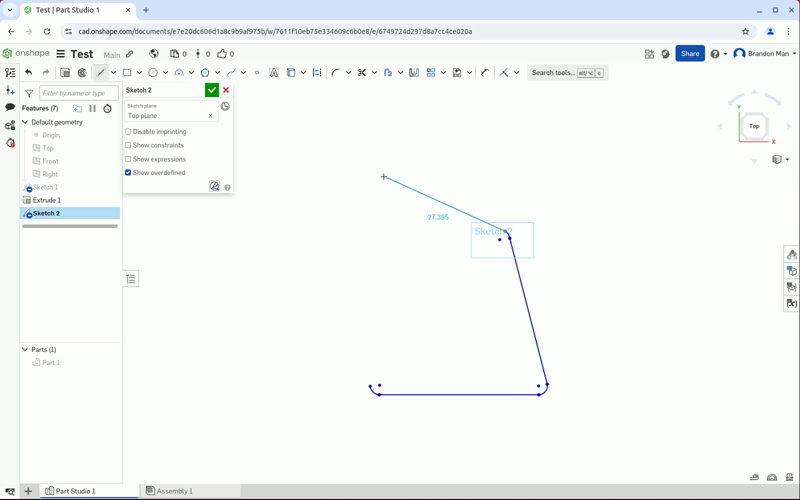
key_up(shift)
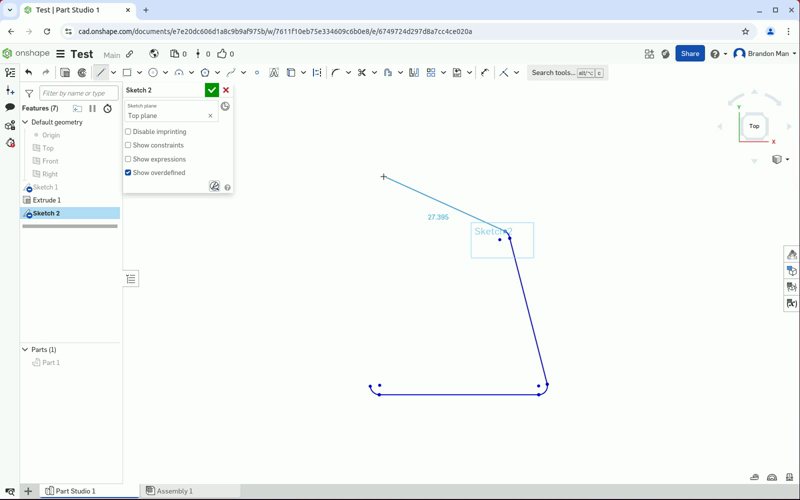
key(esc)
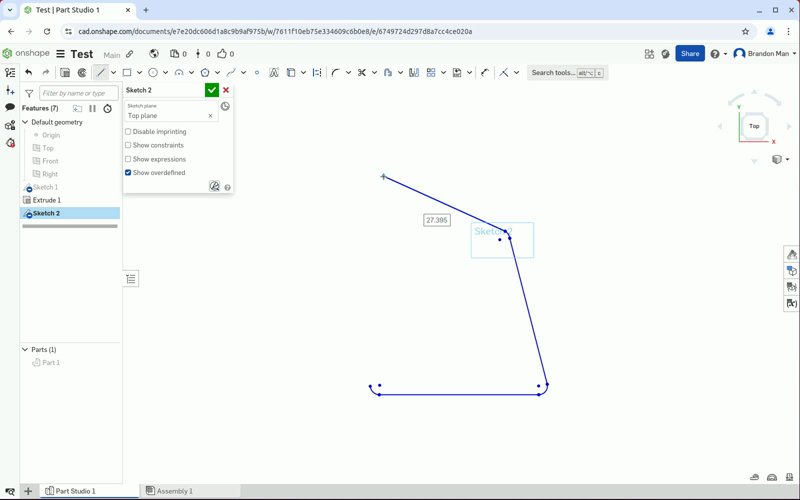
key(a)
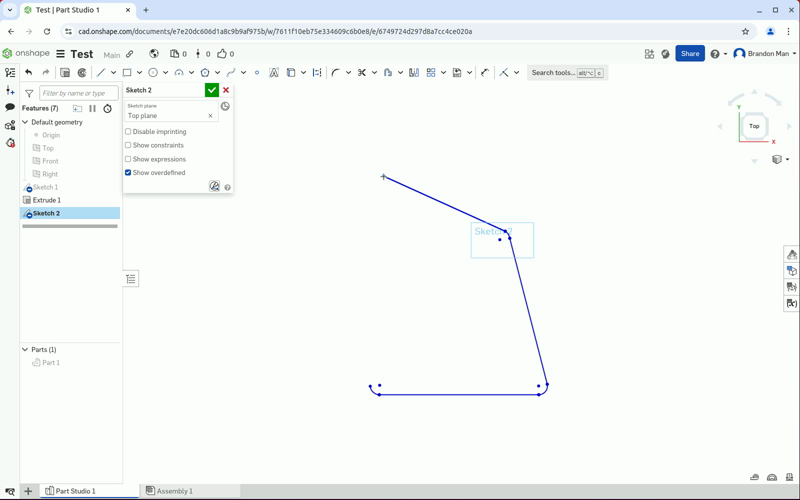
mouse_move(383, 176)
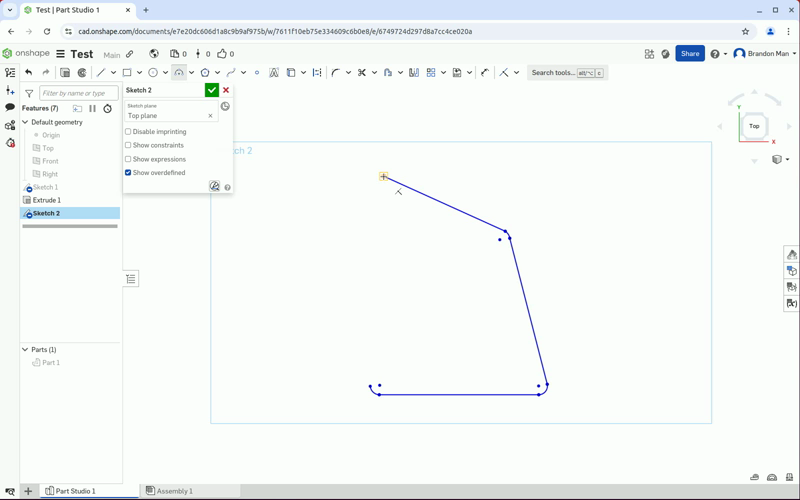
click(383, 176)
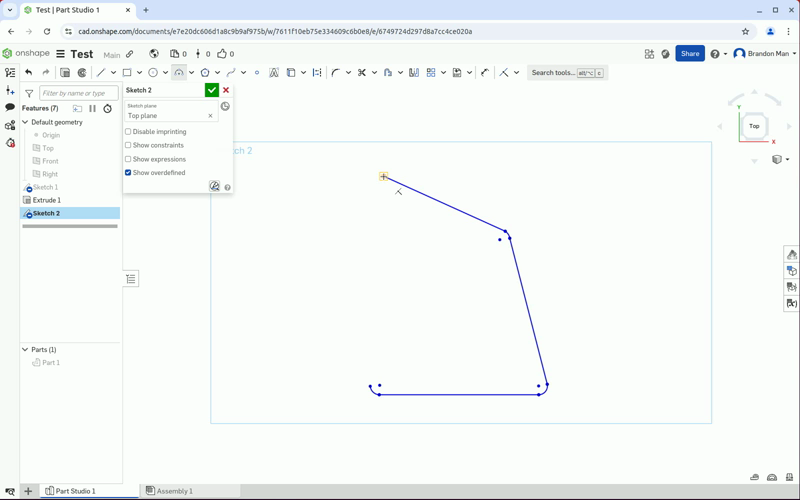
key_down(shift)
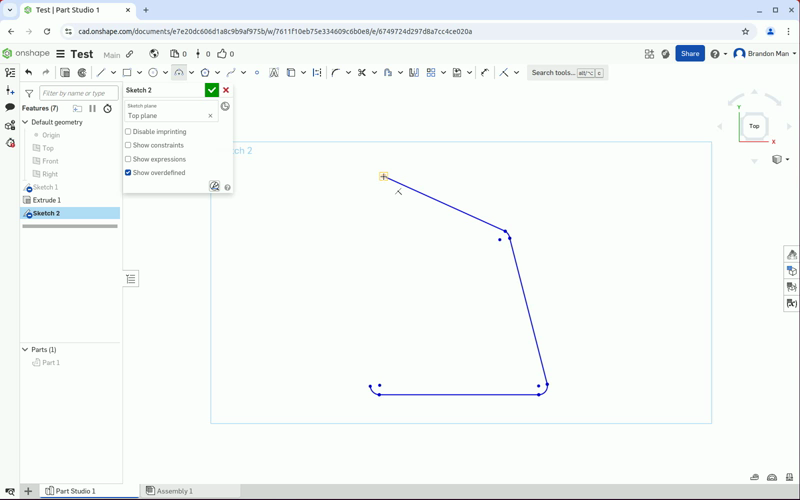
mouse_move(370, 185)
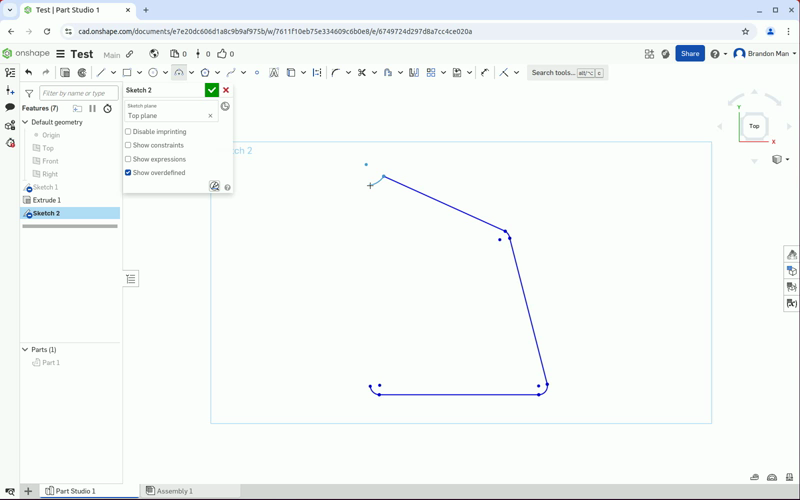
click(370, 185)
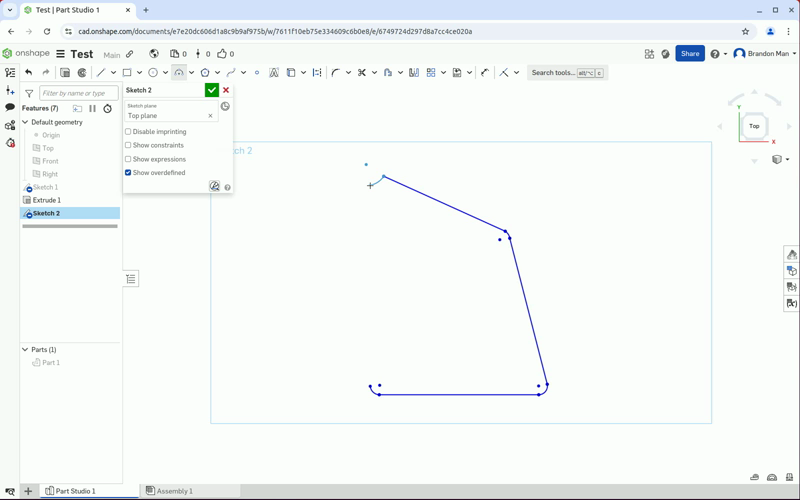
mouse_move(374, 177)
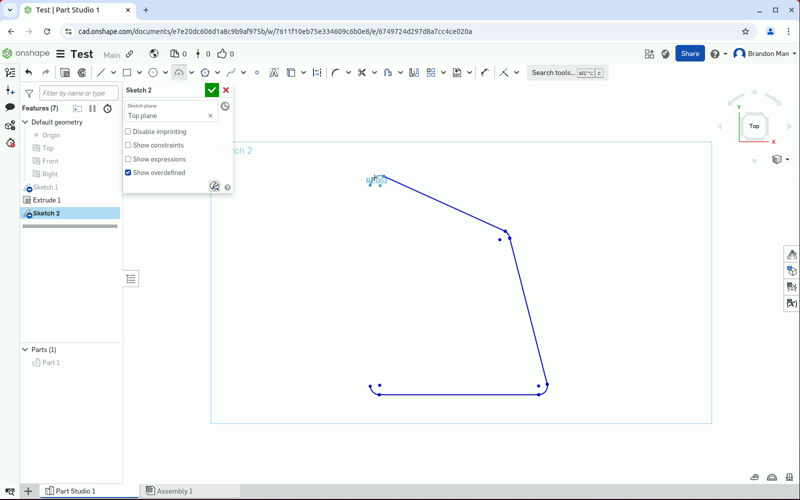
click(374, 177)
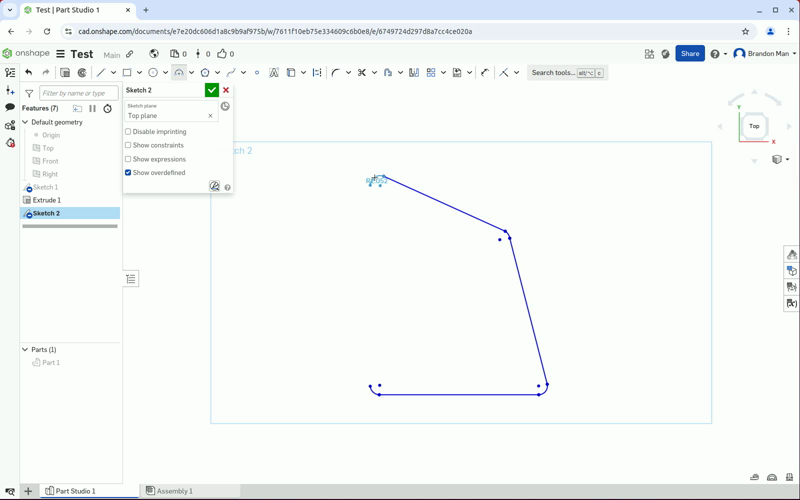
key_up(shift)
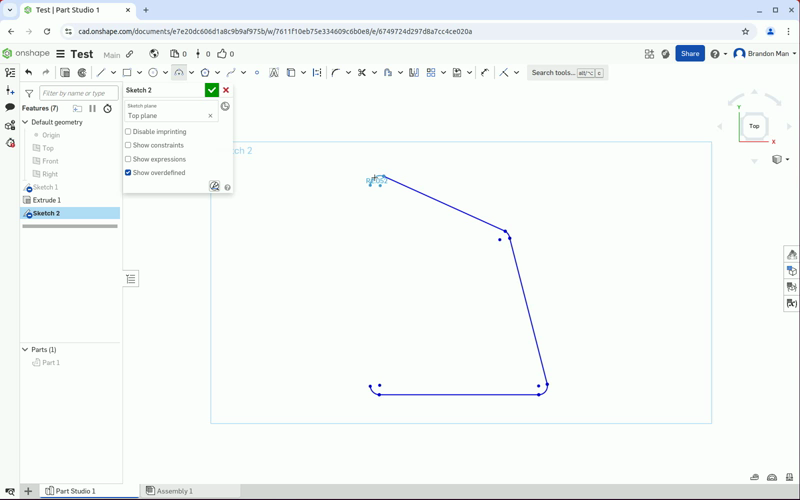
key(esc)
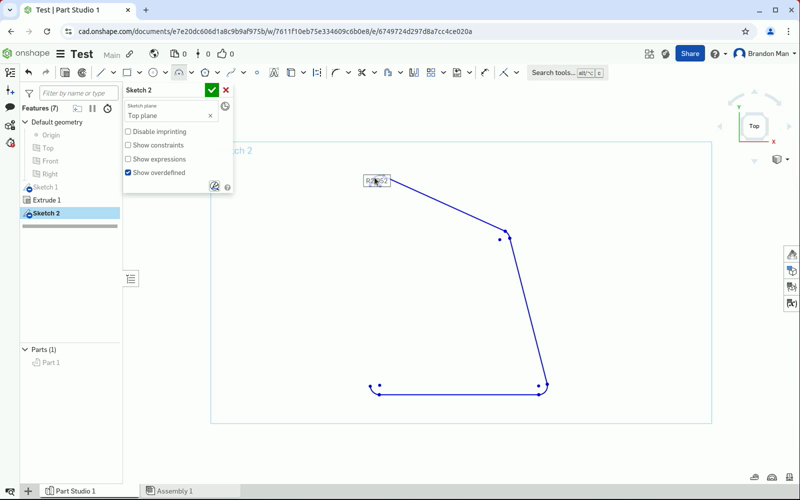
key(l)
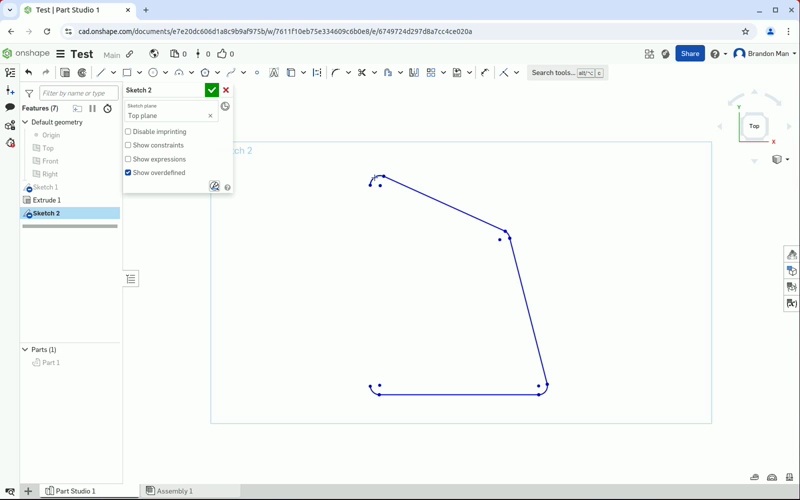
mouse_move(370, 185)
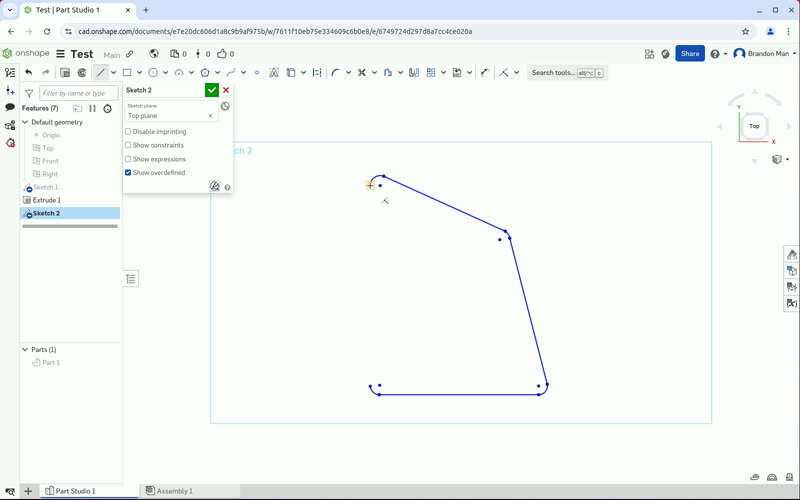
click(370, 185)
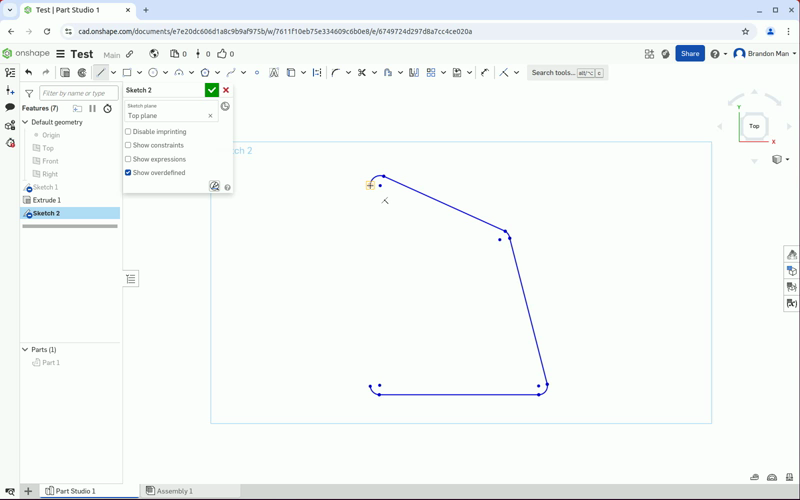
key_down(shift)
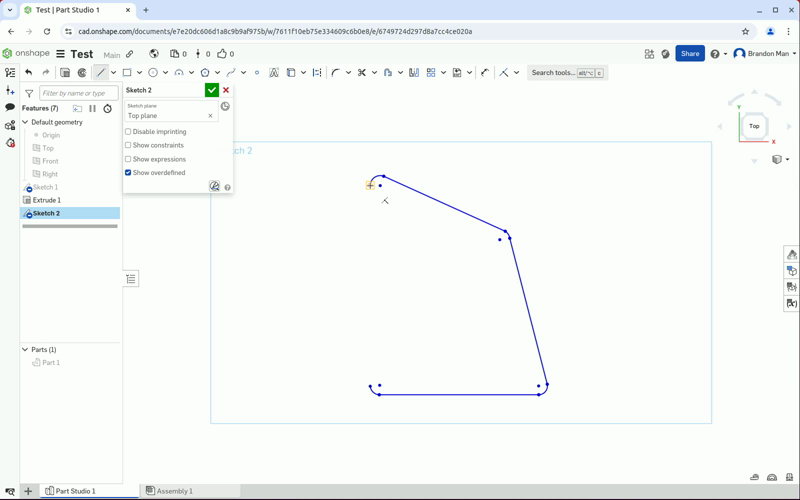
mouse_move(370, 386)
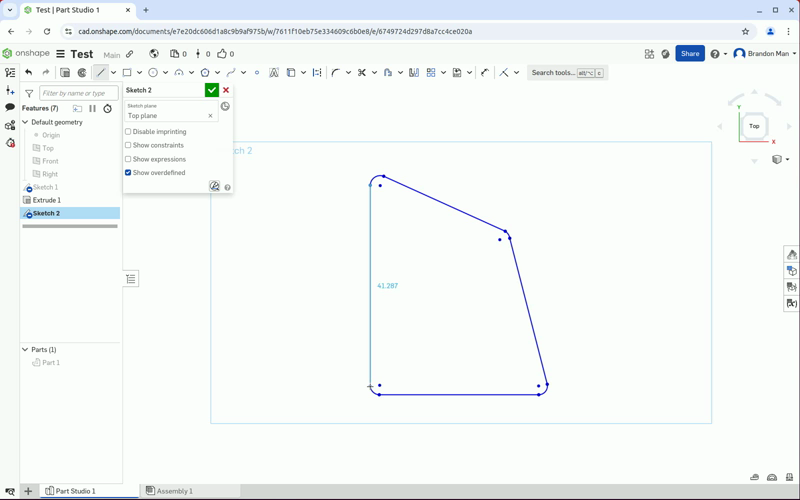
key_up(shift)
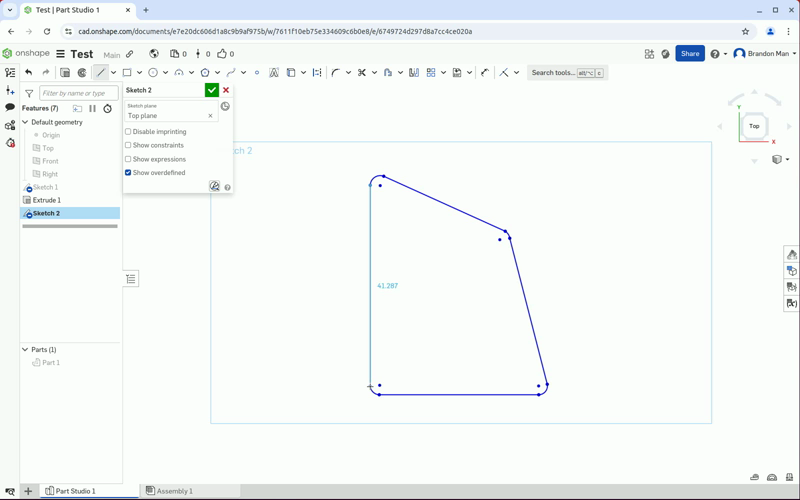
click(370, 386)
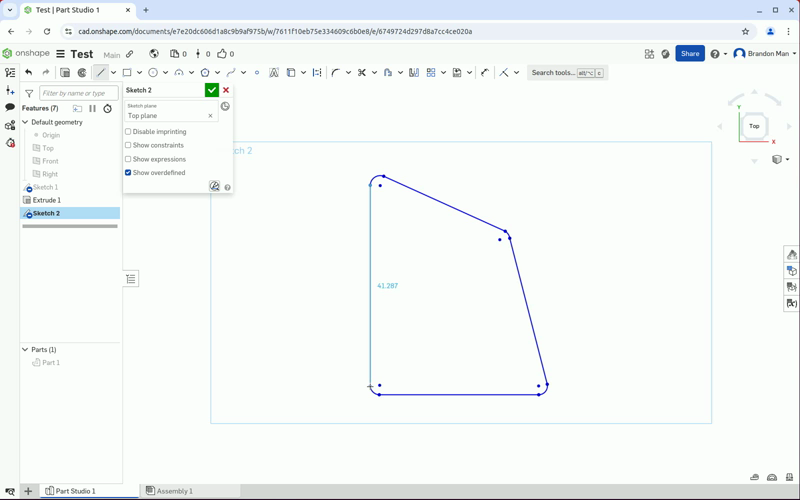
key(esc)
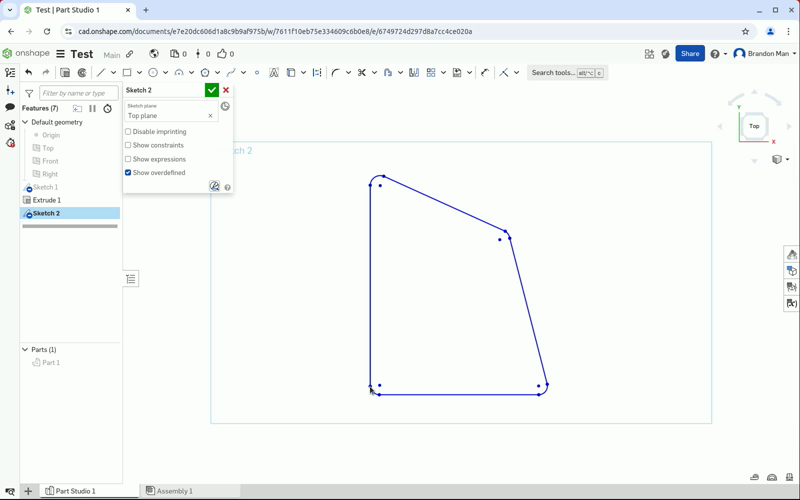
mouse_move(456, 341)
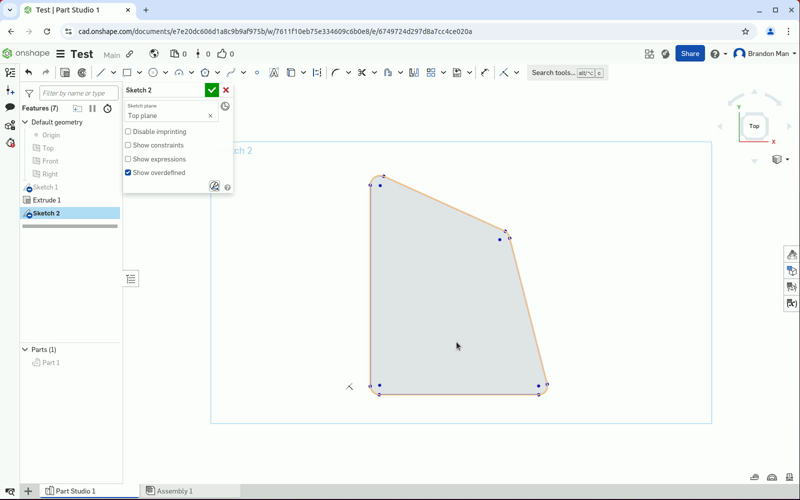
click(456, 341)
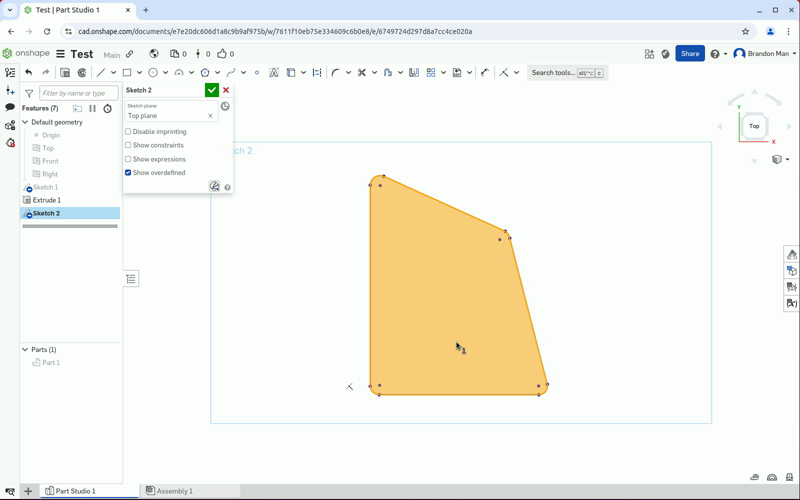
mouse_move(73, 352)
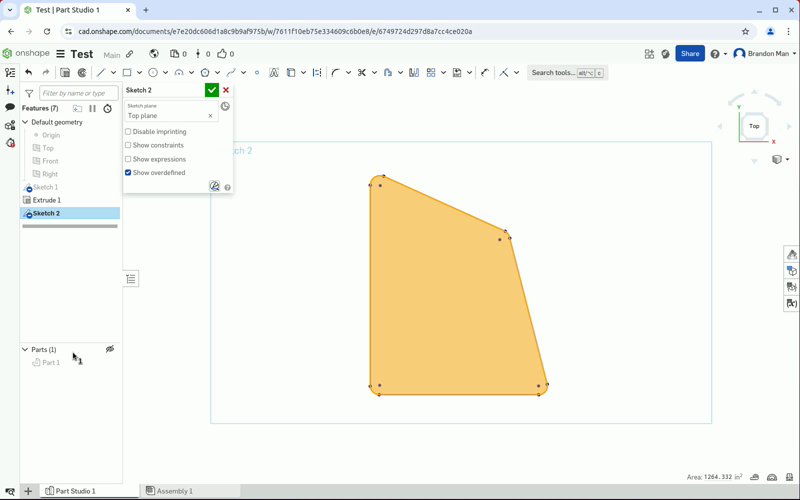
key(shift+y)
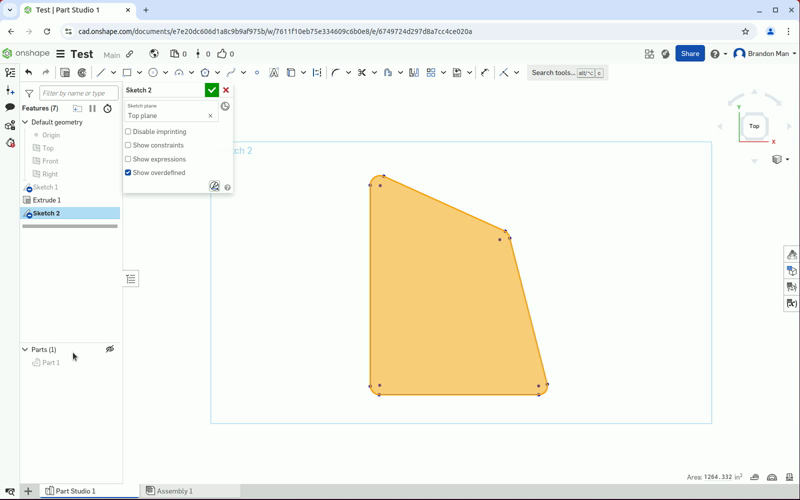
key(shift+e)
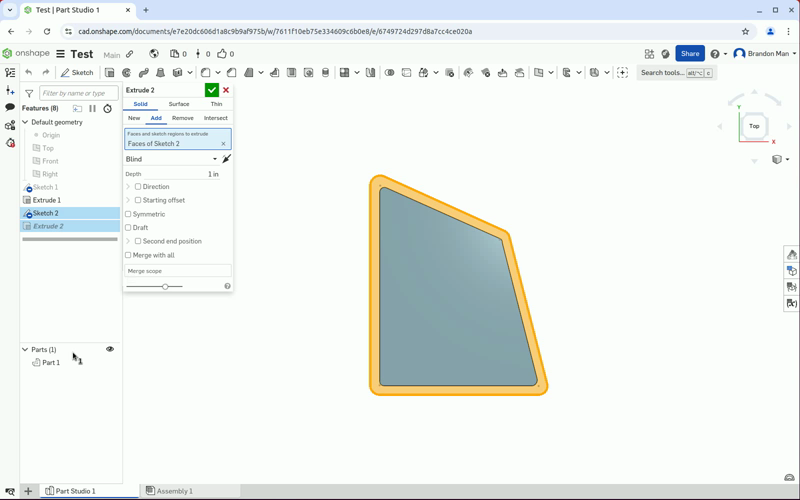
mouse_move(143, 106)
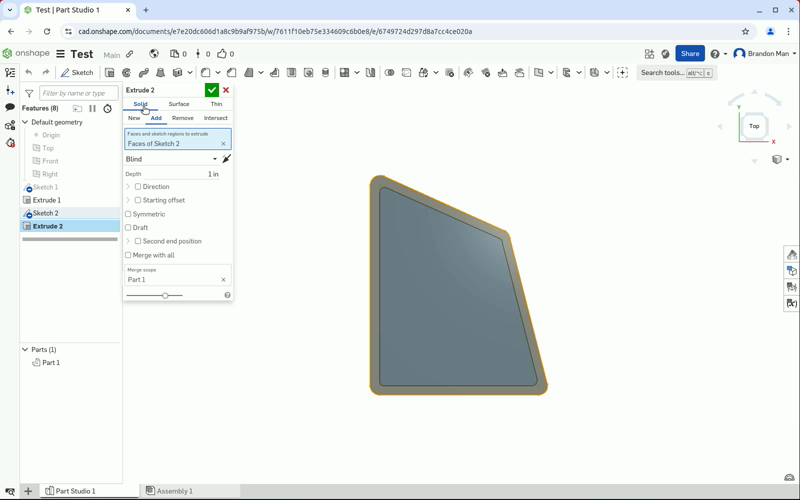
click(143, 106)
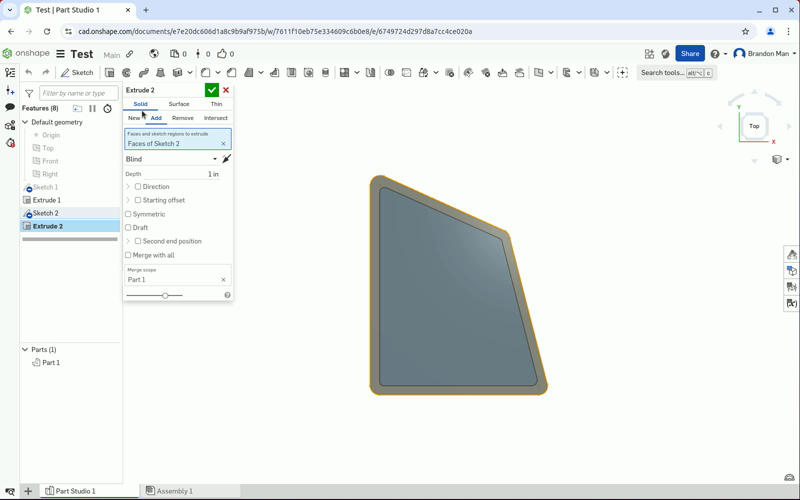
mouse_move(137, 120)
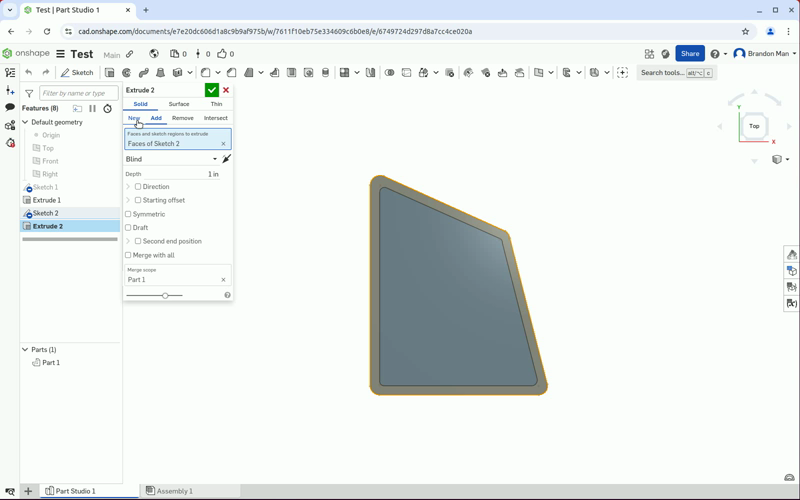
click(137, 120)
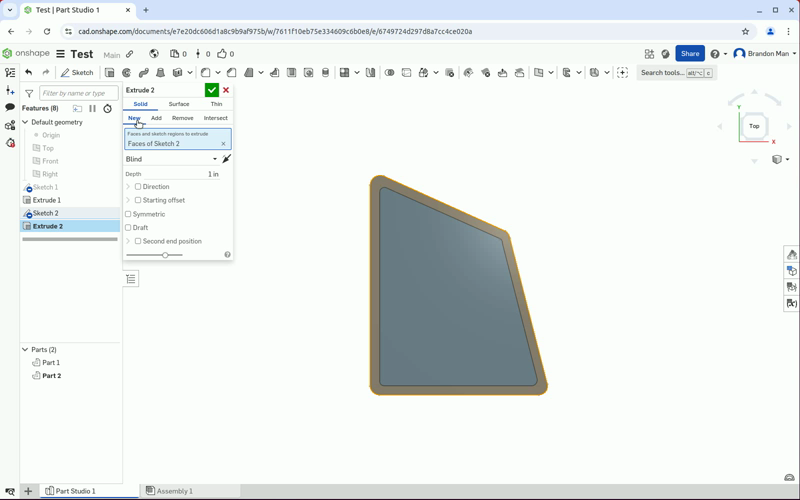
key(tab, 4)
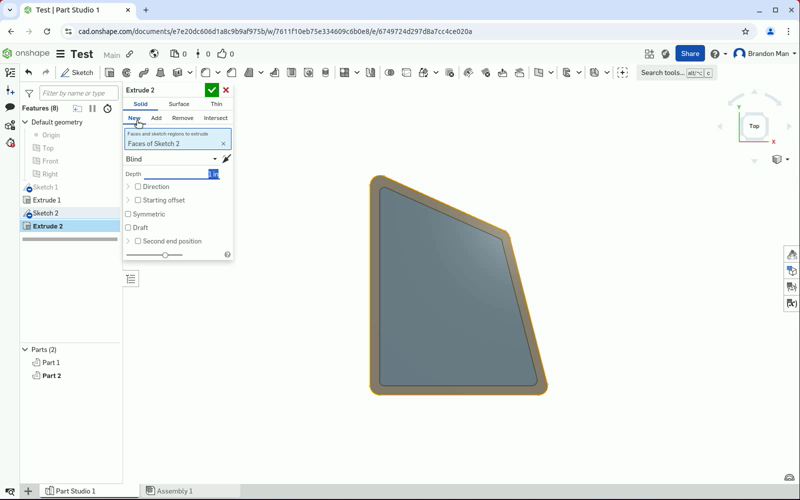
text(-0.963)
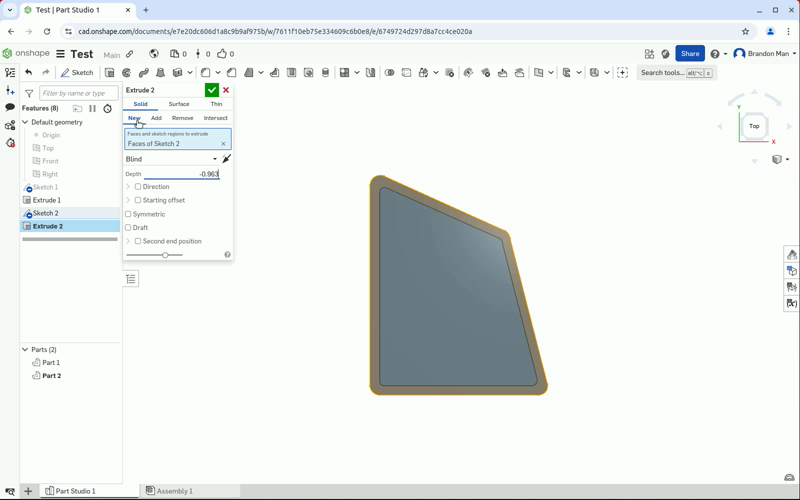
key(enter)
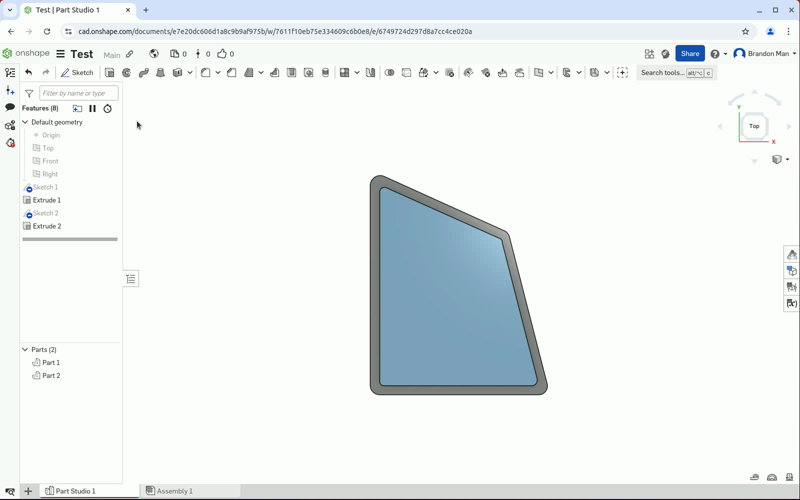
key(shift+h)
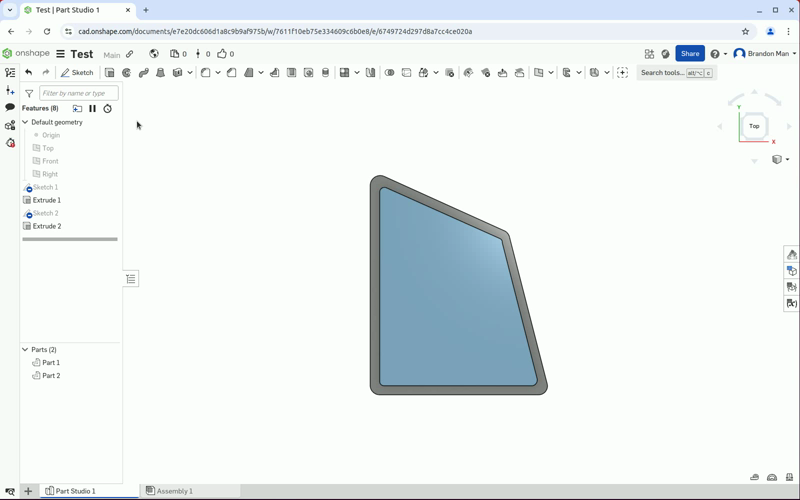
key(shift+h)
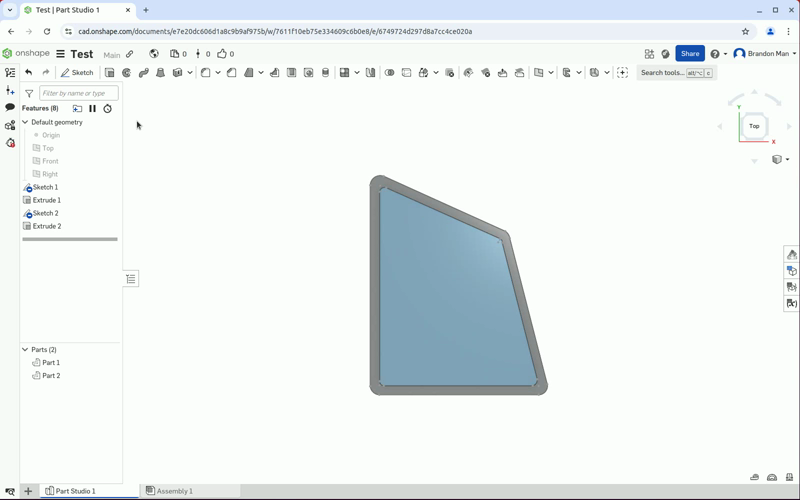
key(shift+7)
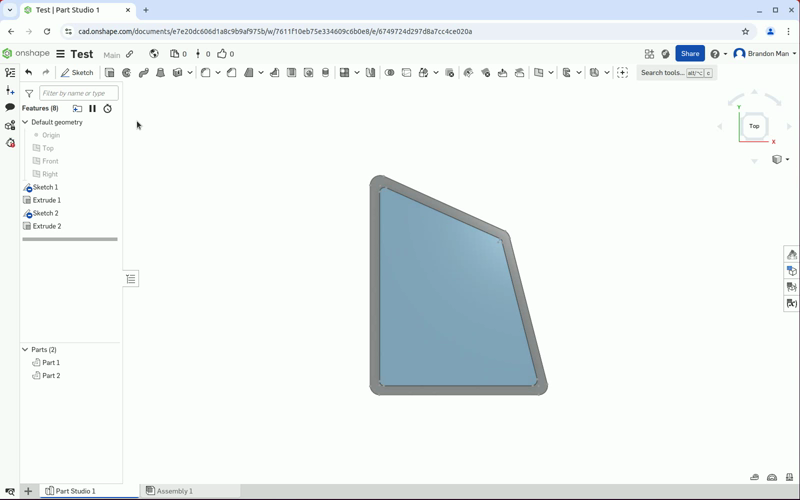
key(up, 3)
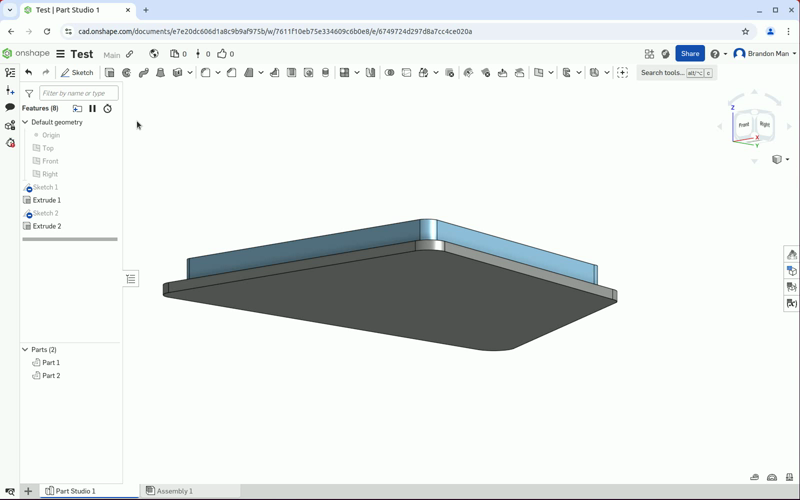
key(left, 3)
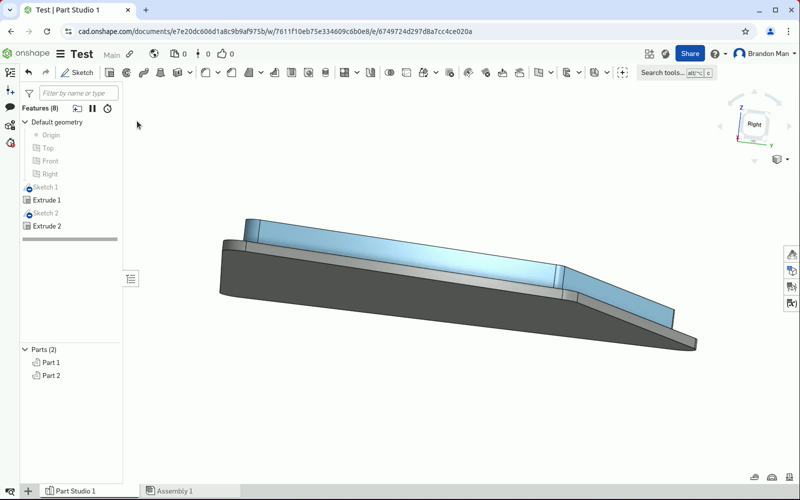
key(right, 3)
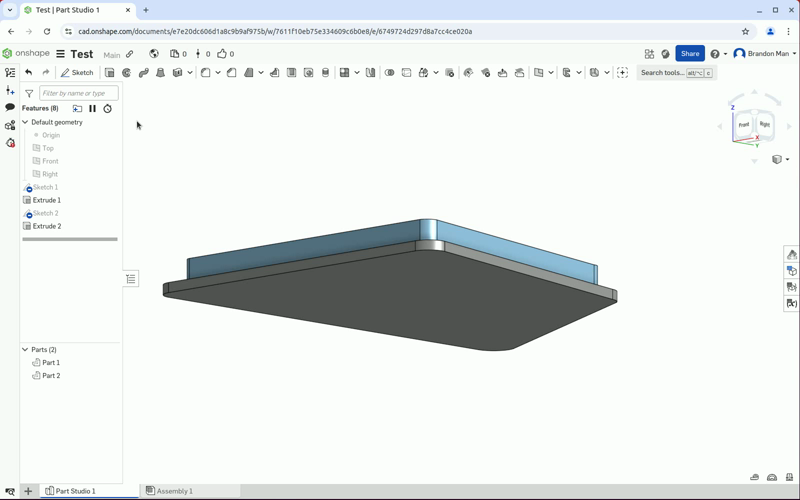
key(down, 3)
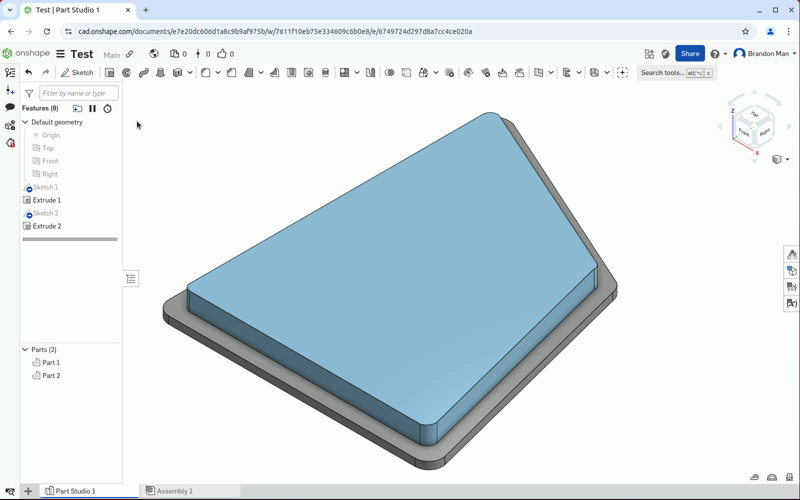
mouse_move(73, 189)
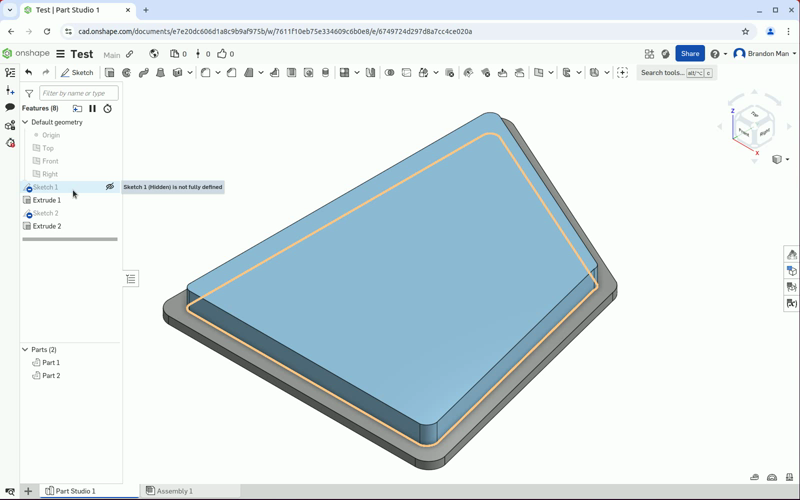
click(73, 189)